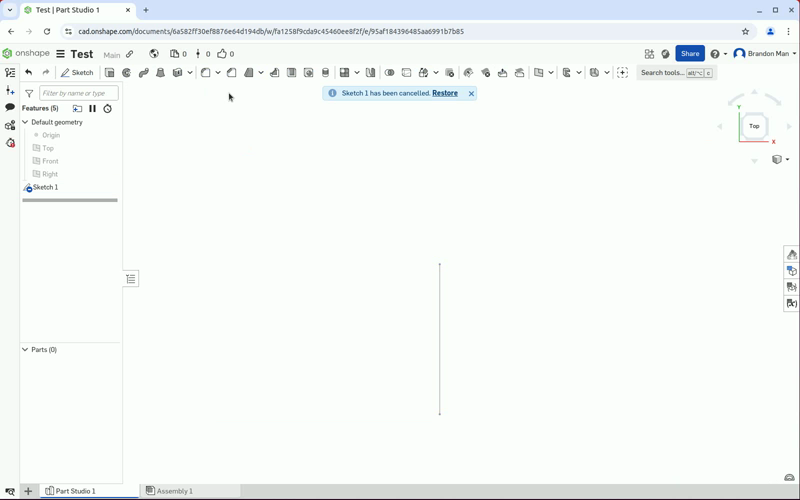
key(shift+h)
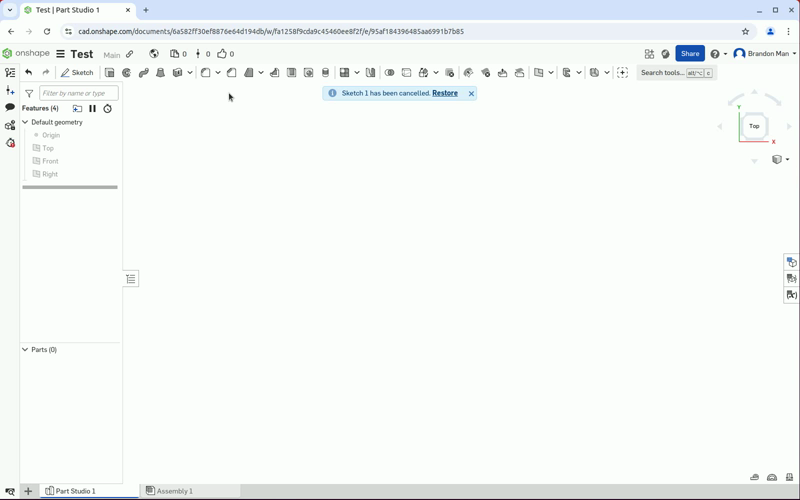
mouse_move(73, 352)
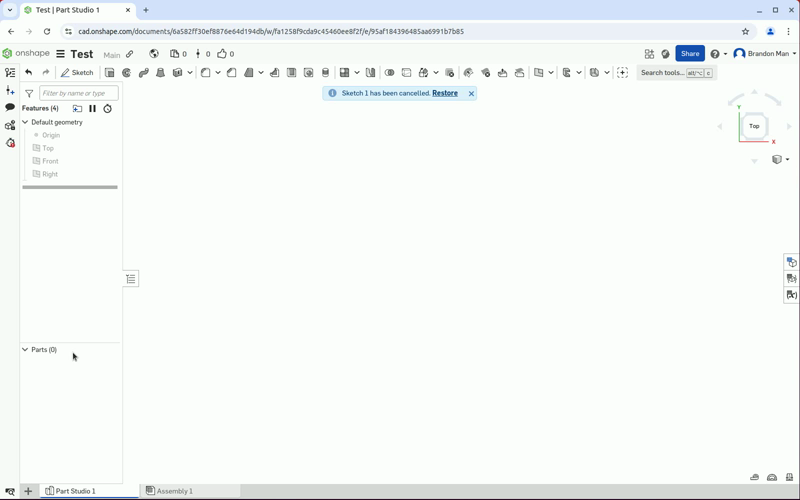
key(y)
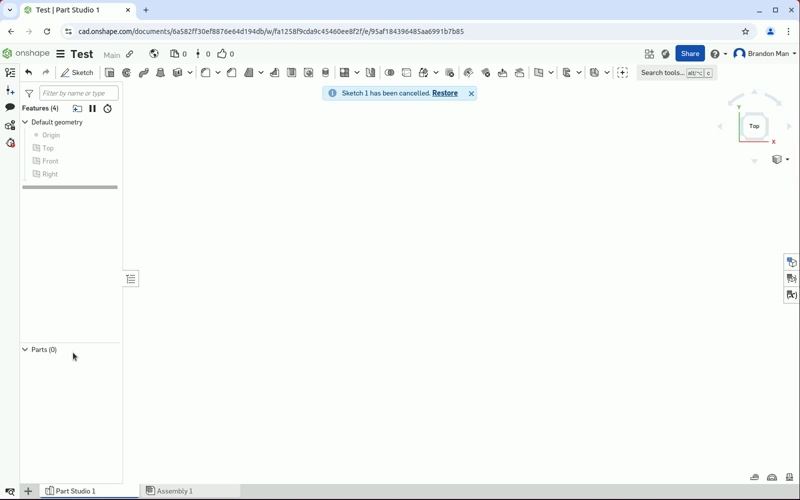
key(shift+p)
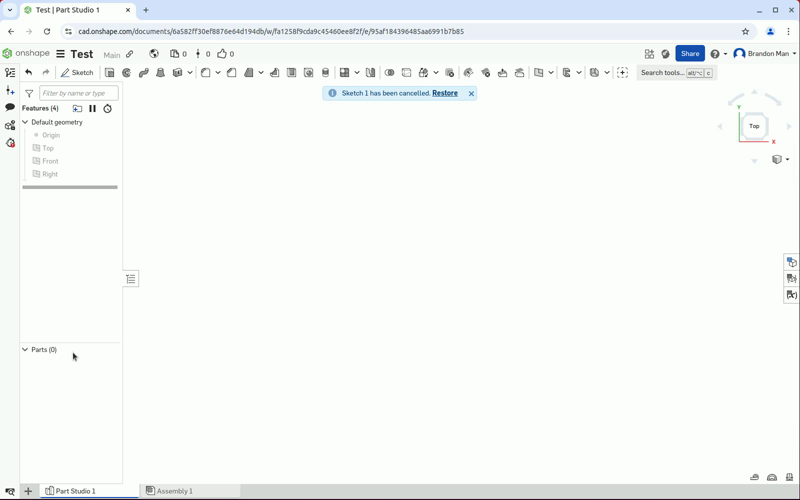
key(space)
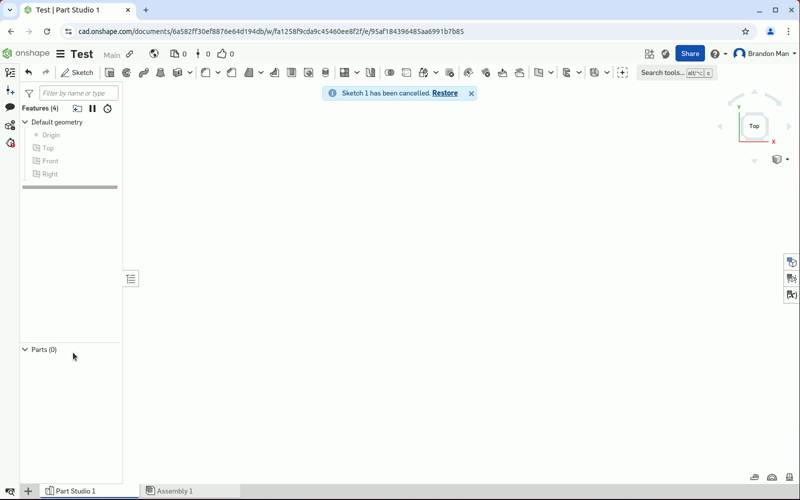
key_down(shift)
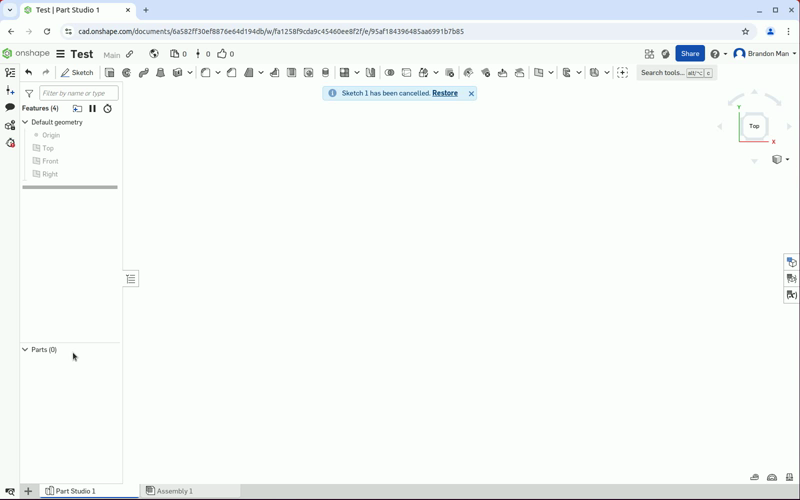
key(up)
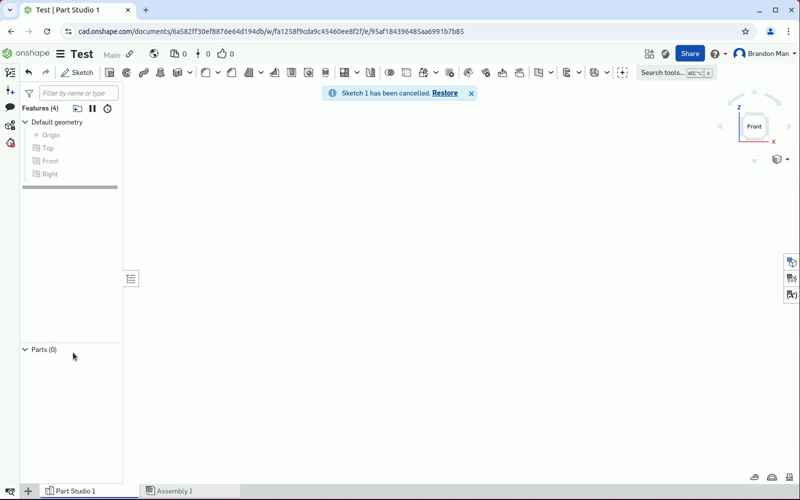
key_up(shift)
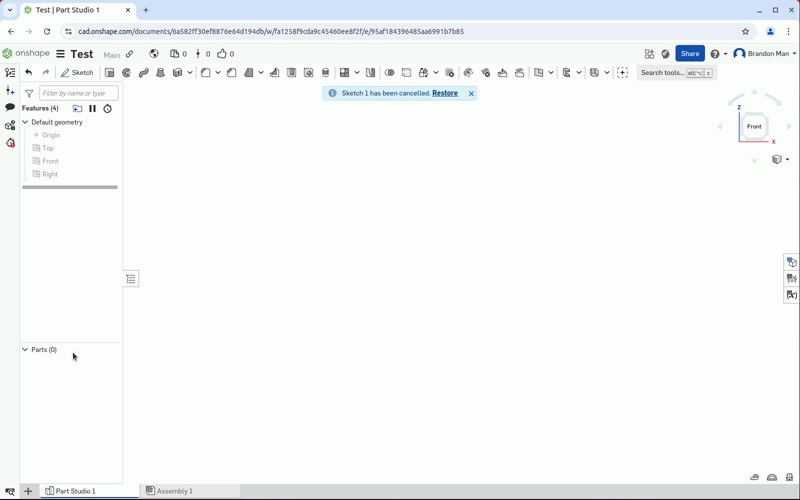
mouse_move(73, 352)
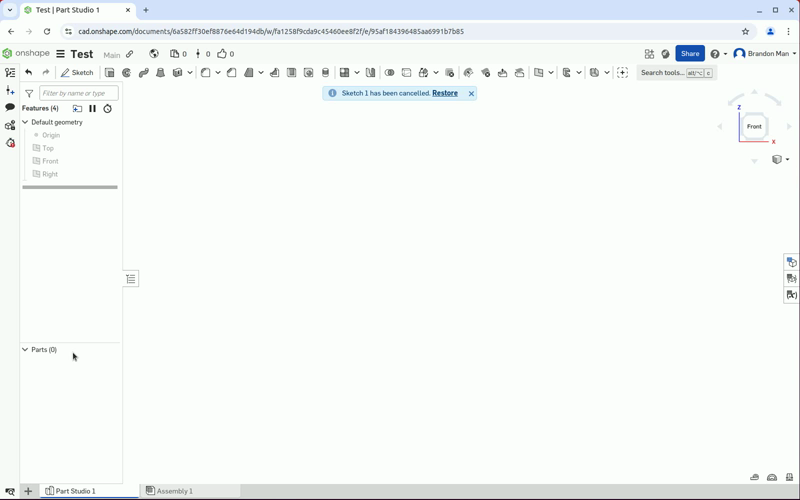
key(shift+y)
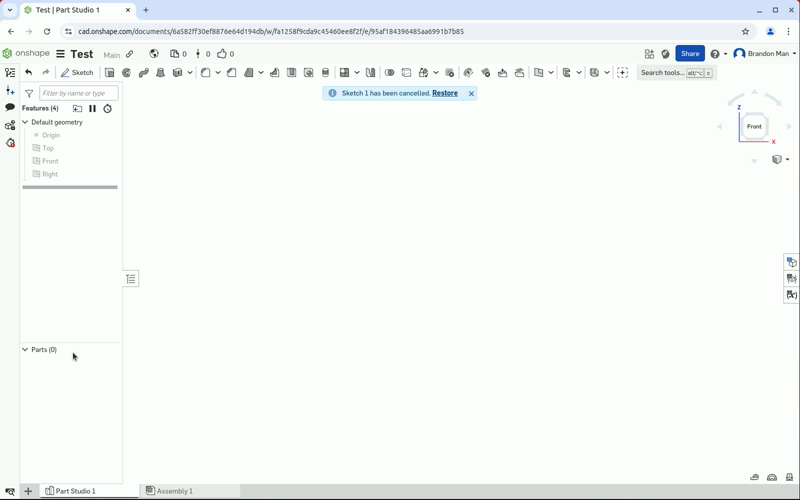
key(shift+s)
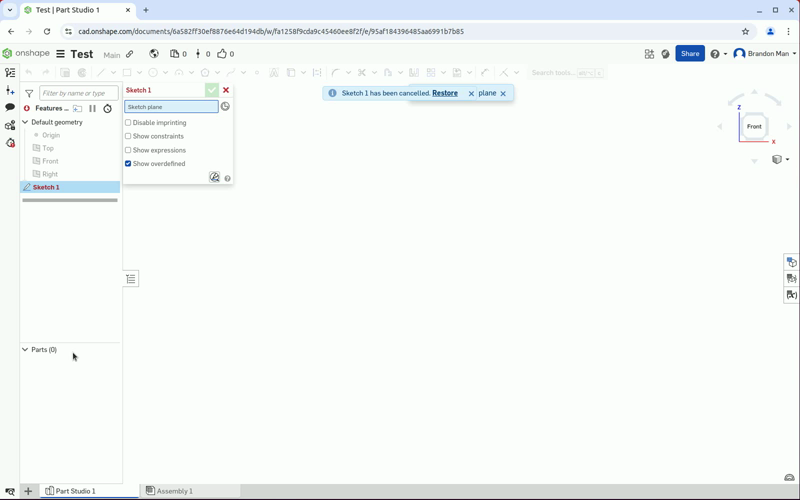
mouse_move(73, 163)
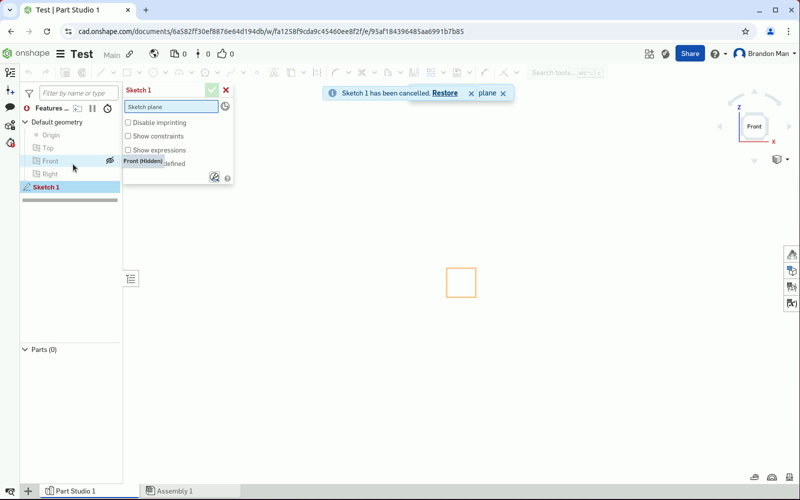
click(73, 163)
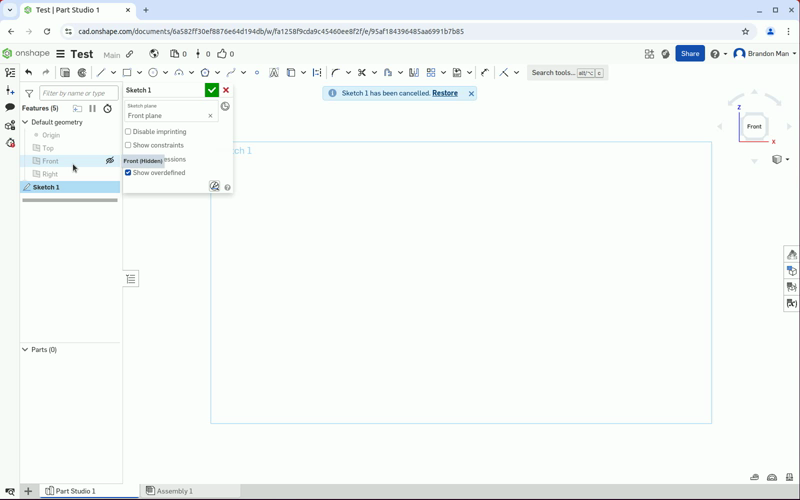
mouse_move(73, 352)
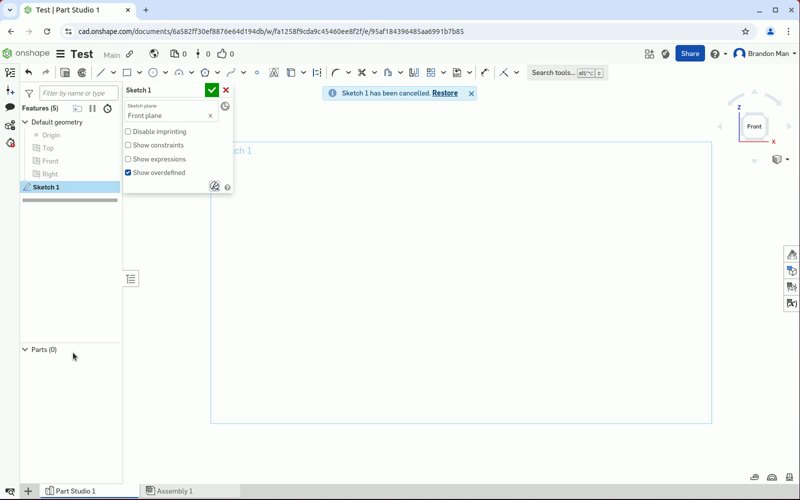
key(y)
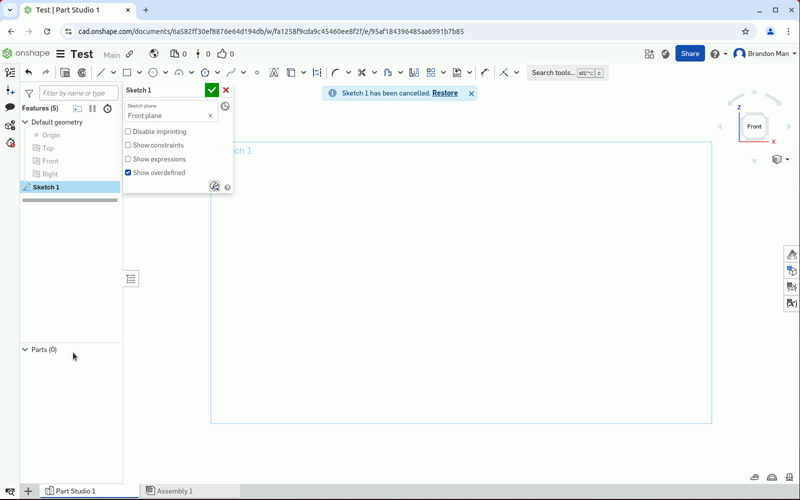
key(a)
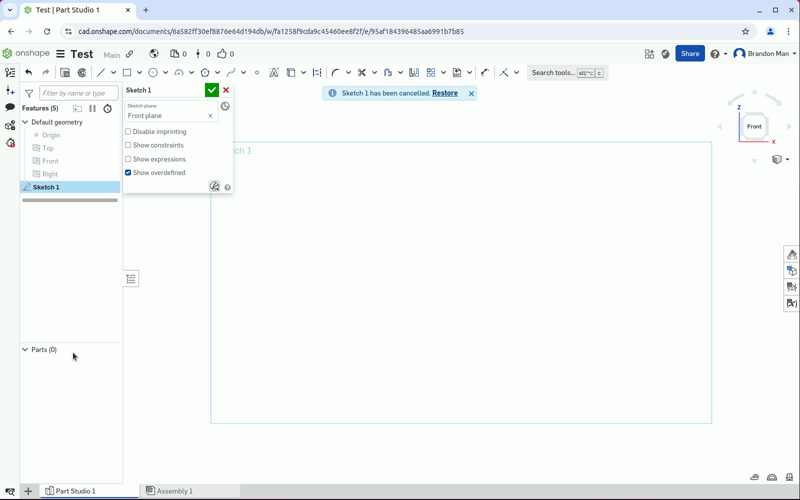
key_down(shift)
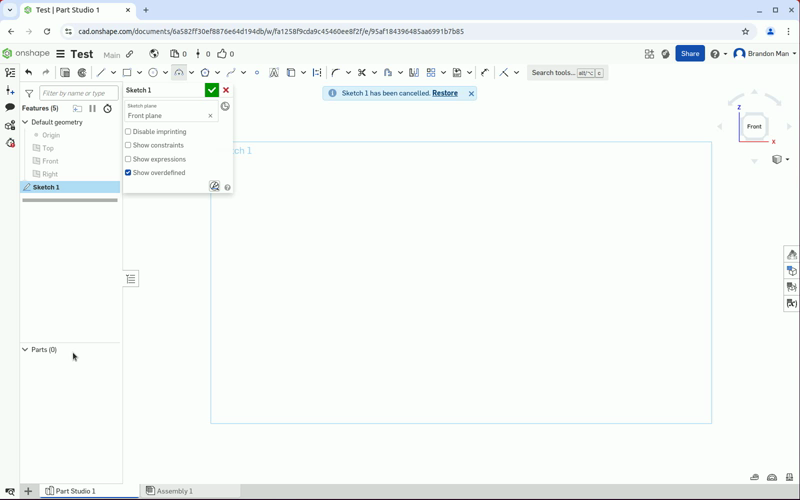
mouse_move(443, 244)
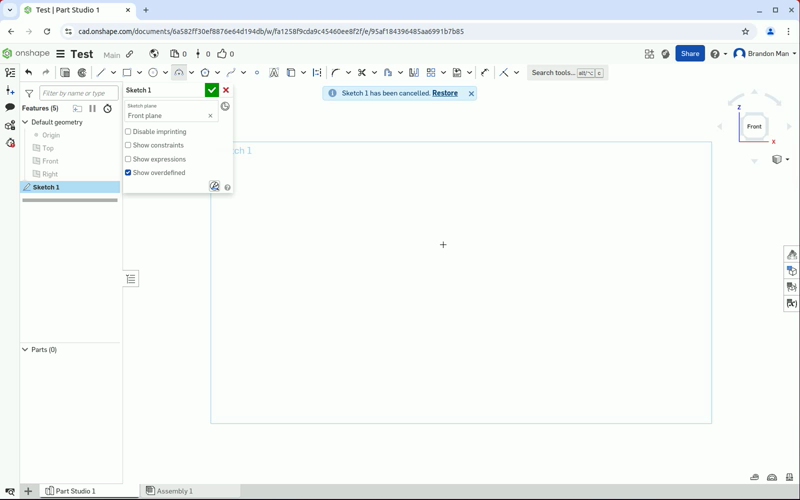
click(443, 244)
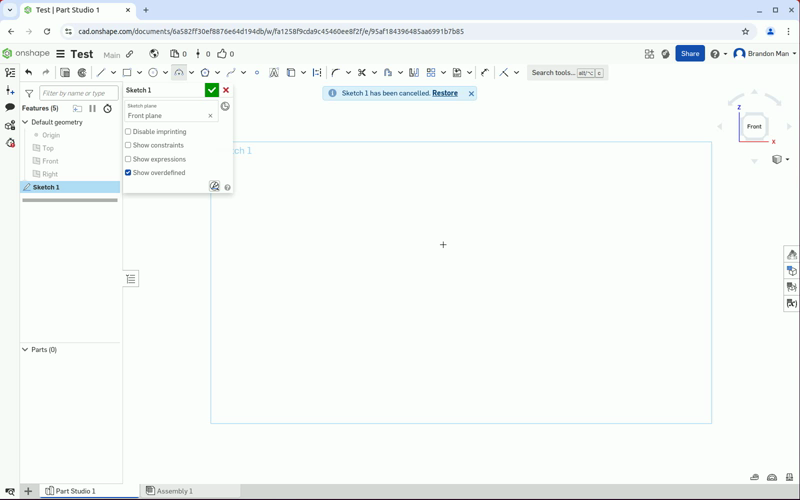
key_up(shift)
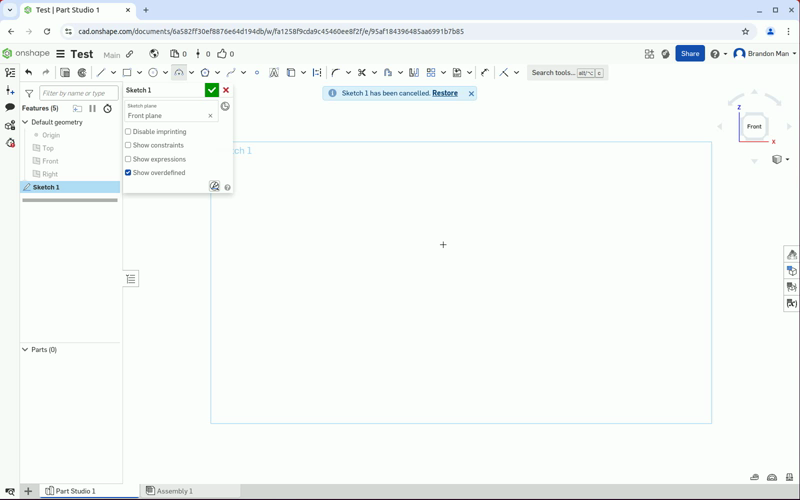
key_down(shift)
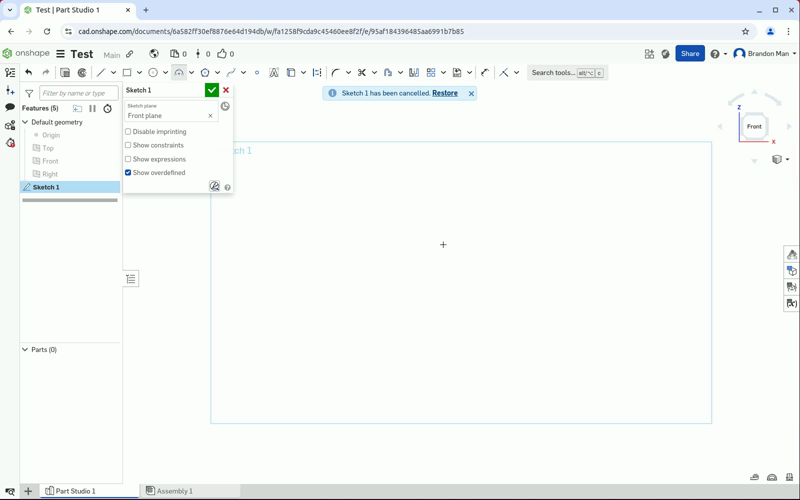
mouse_move(461, 324)
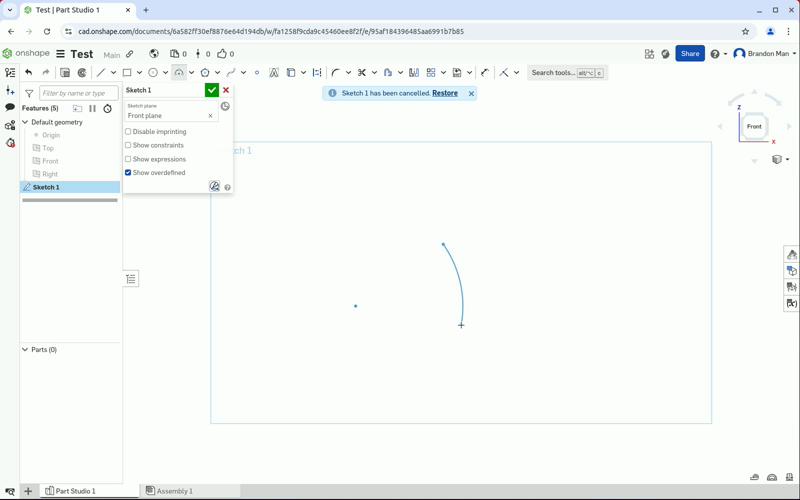
click(461, 324)
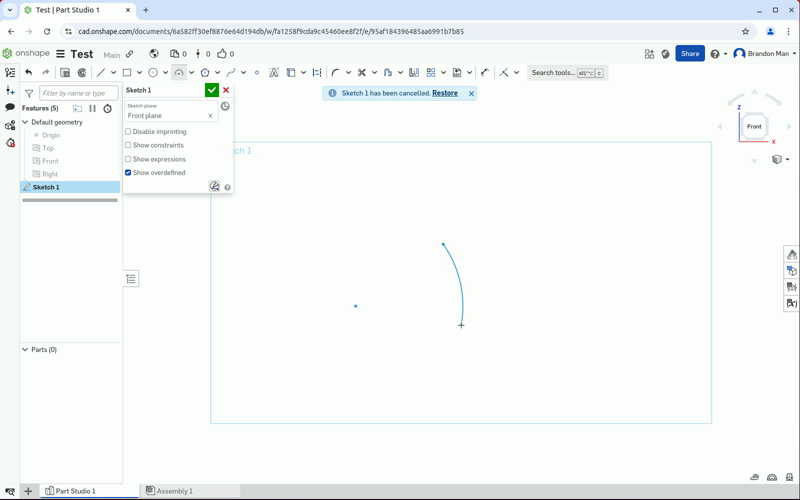
mouse_move(419, 291)
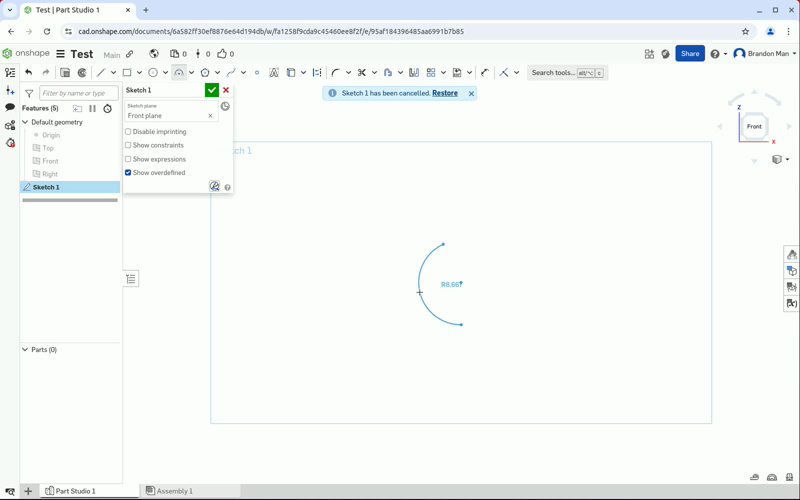
click(419, 291)
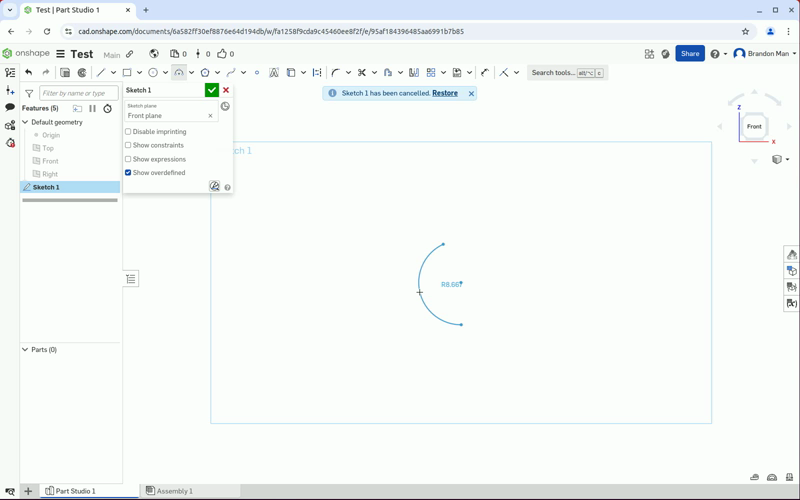
key_up(shift)
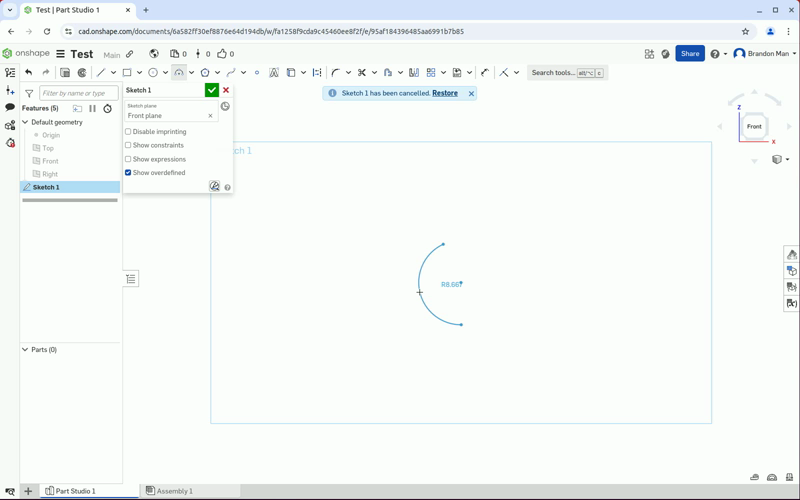
key(esc)
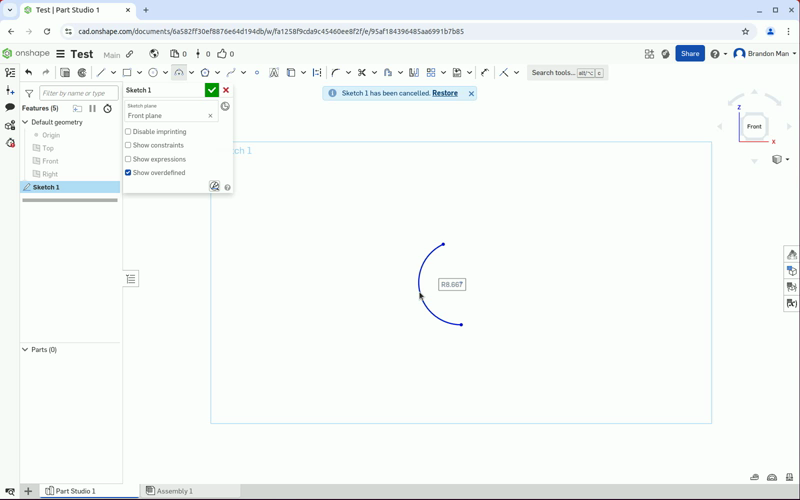
key(l)
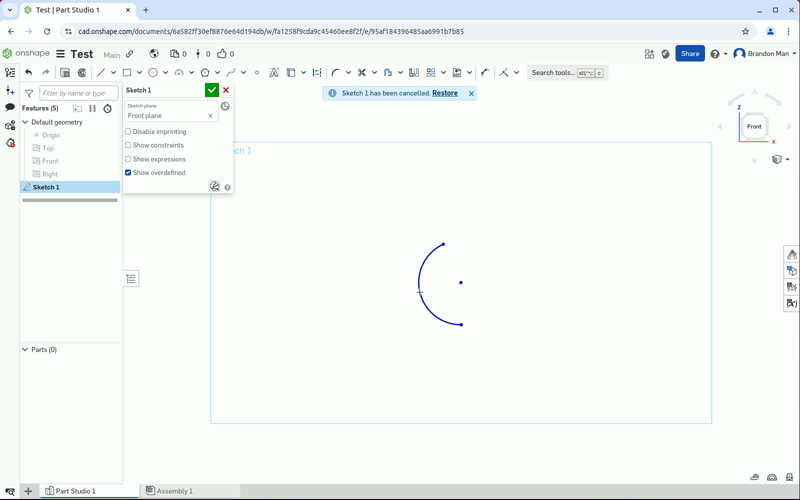
mouse_move(461, 324)
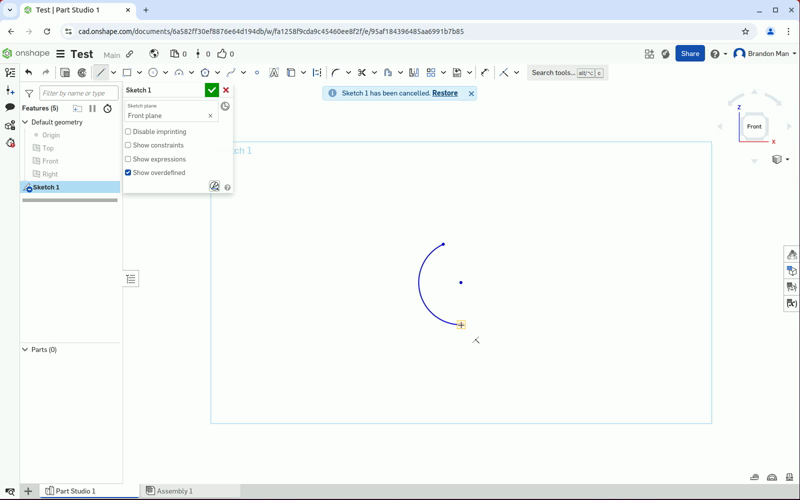
click(461, 324)
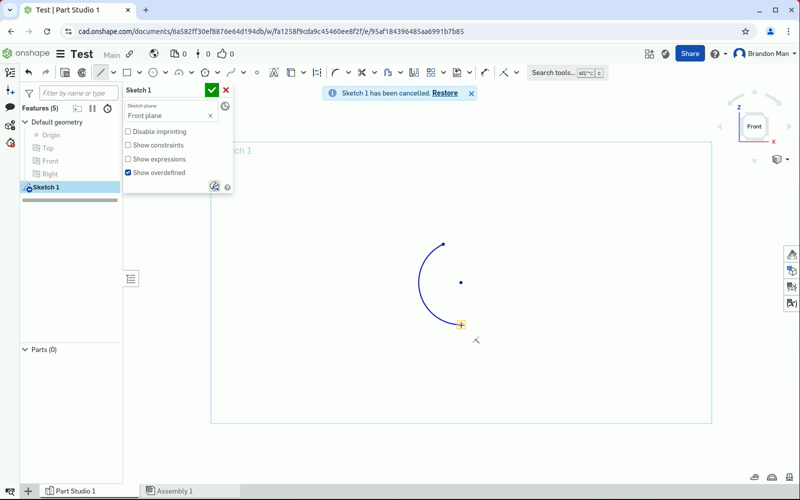
key_down(shift)
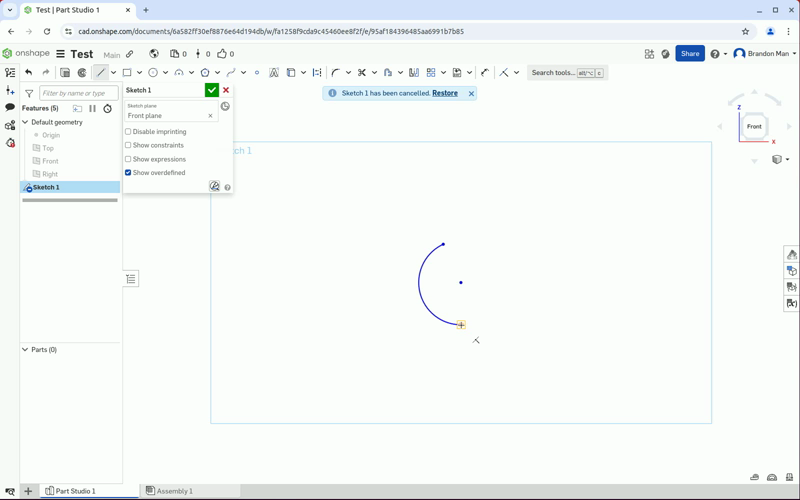
mouse_move(573, 324)
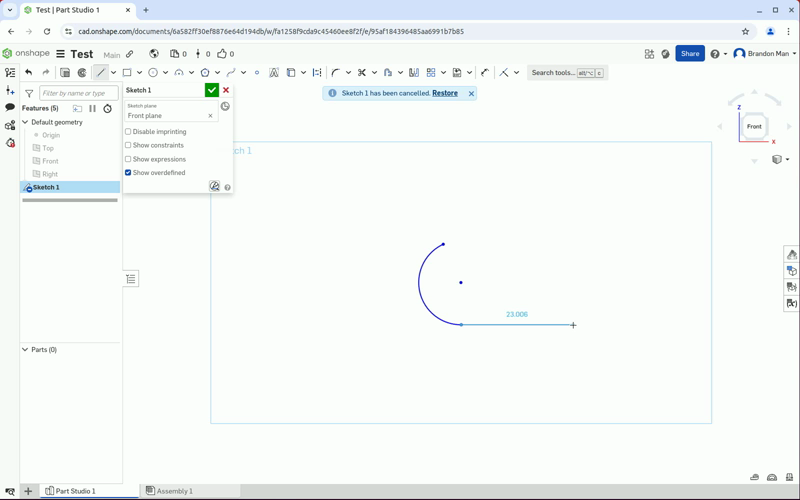
click(573, 324)
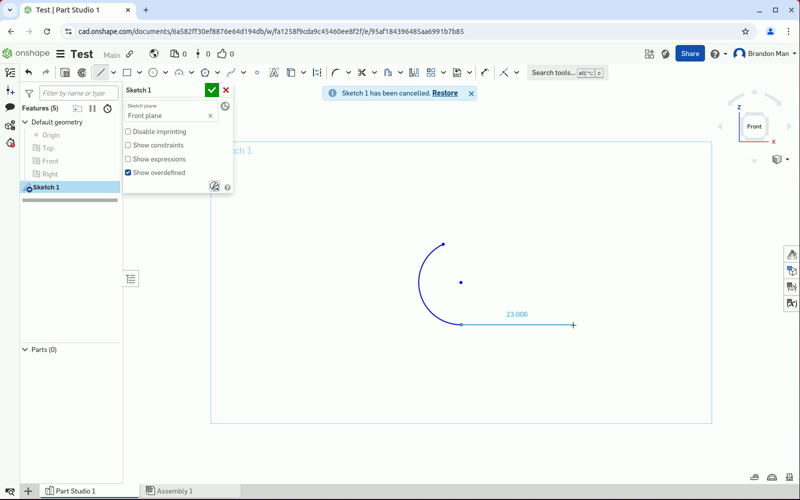
key_up(shift)
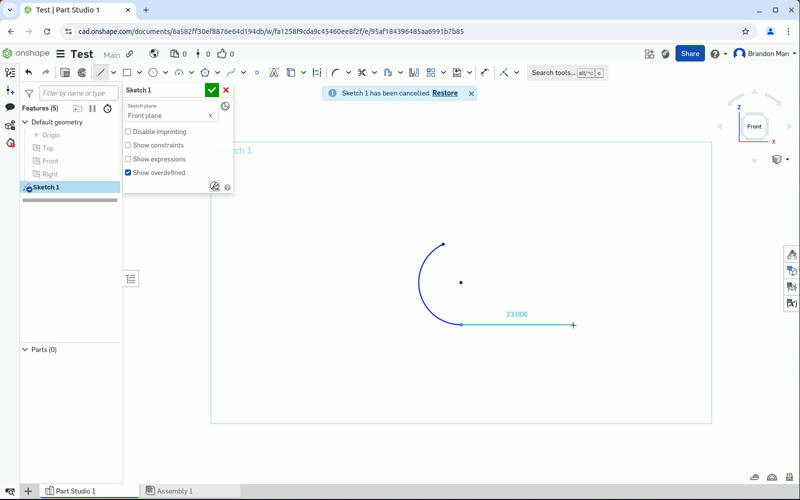
key_down(shift)
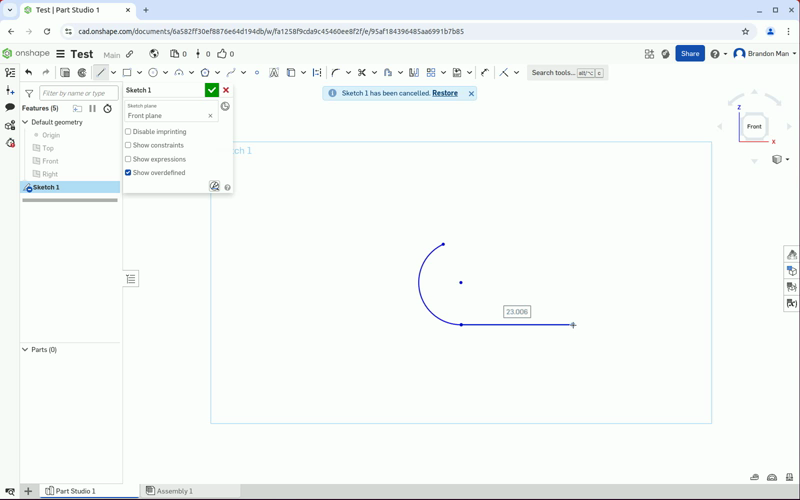
mouse_move(589, 324)
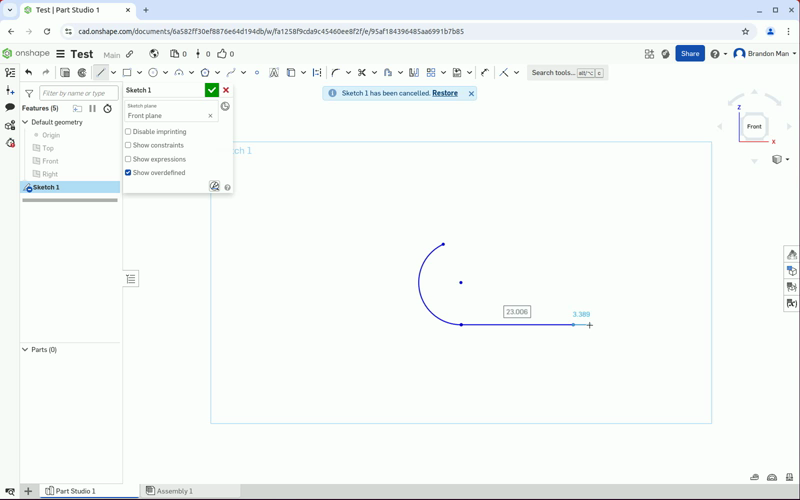
mouse_move(573, 298)
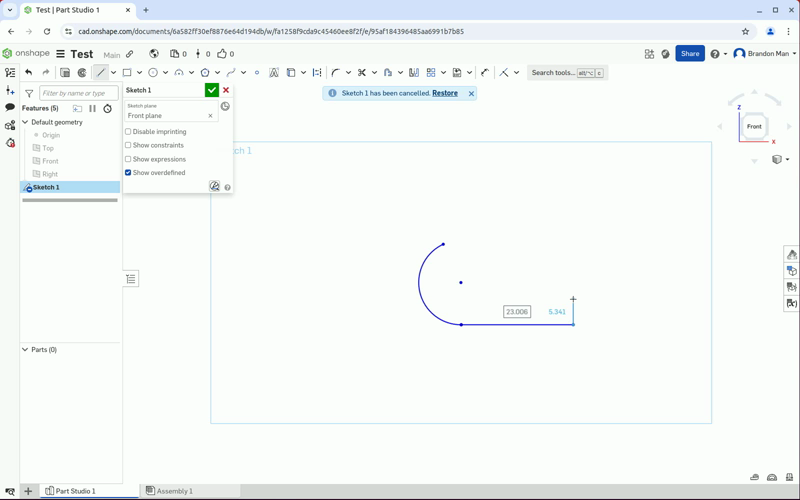
click(573, 298)
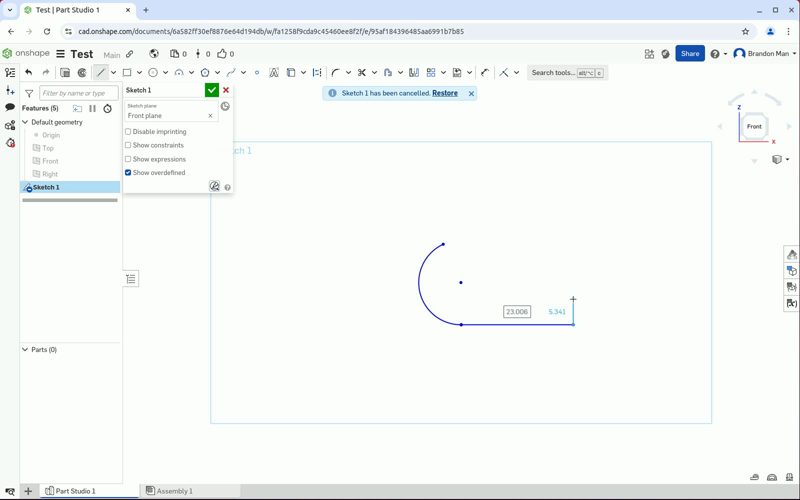
key_up(shift)
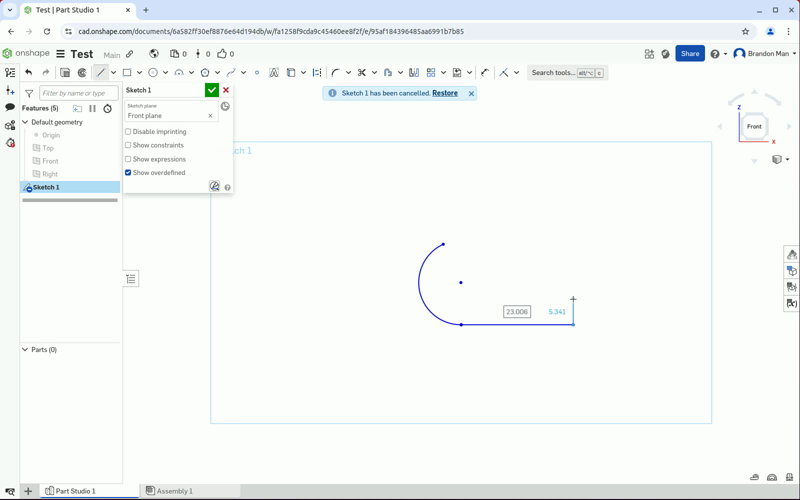
key_down(shift)
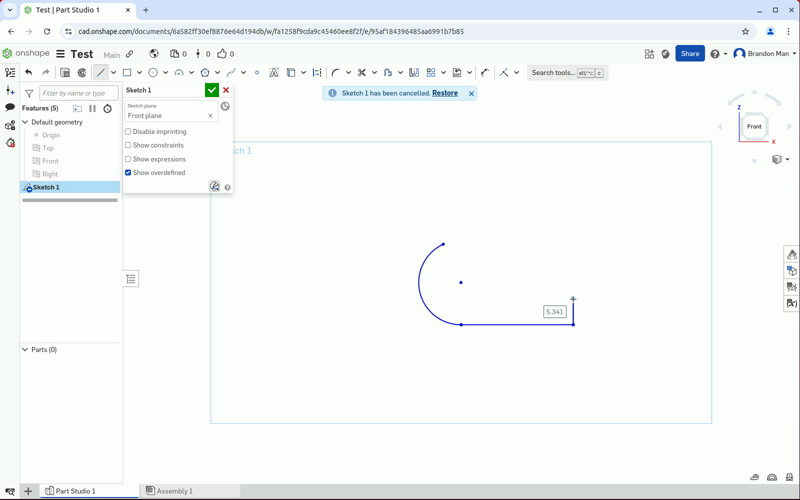
mouse_move(503, 298)
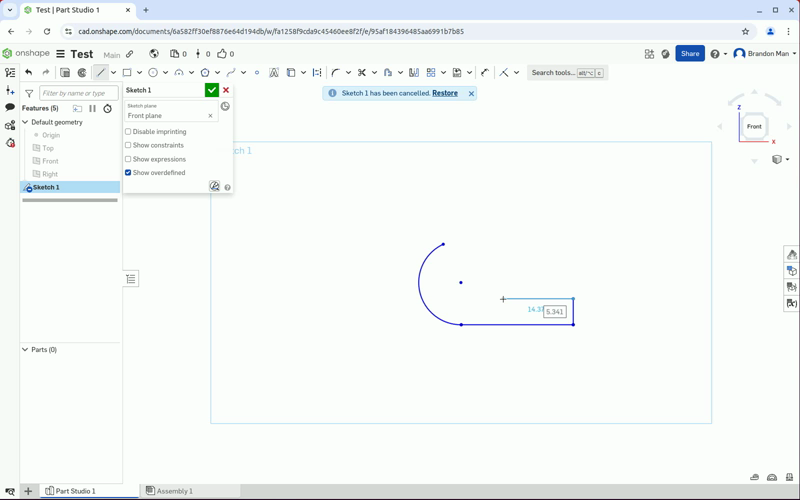
click(503, 298)
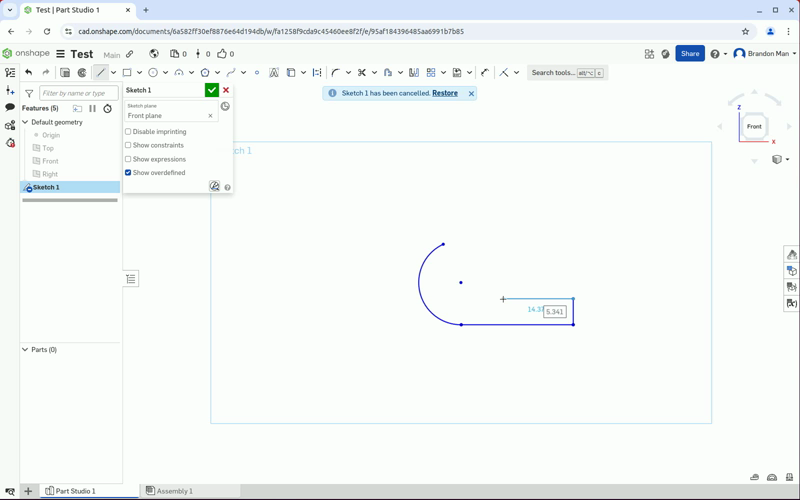
key_up(shift)
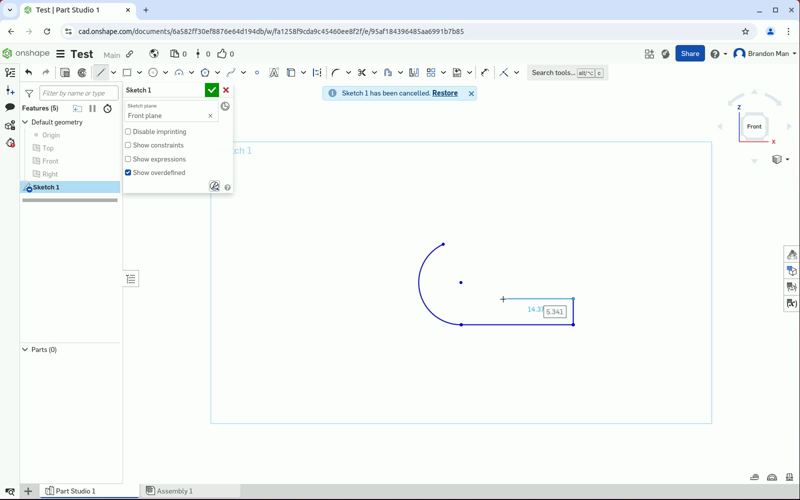
key_down(shift)
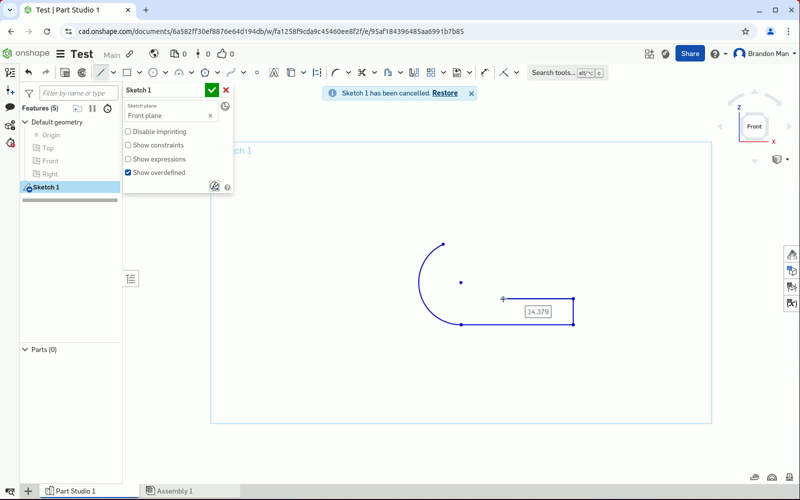
mouse_move(533, 298)
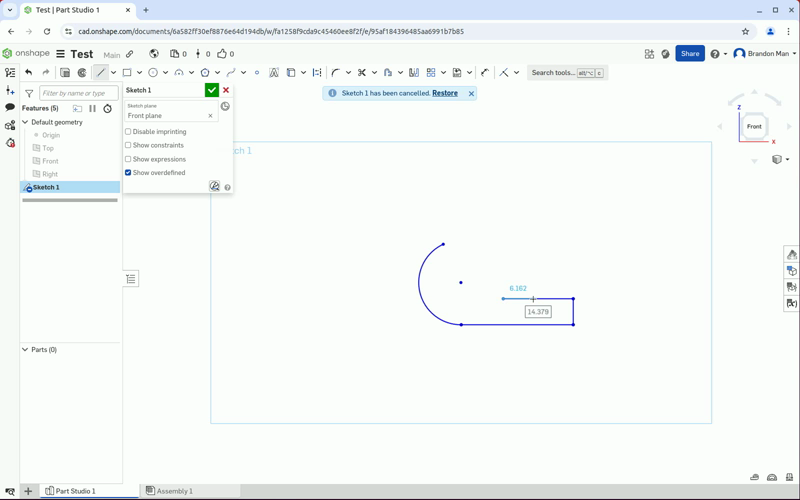
mouse_move(503, 282)
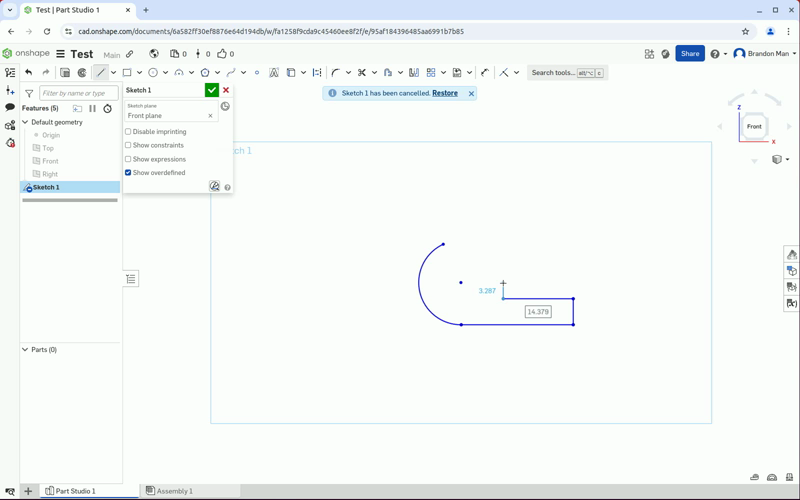
click(503, 282)
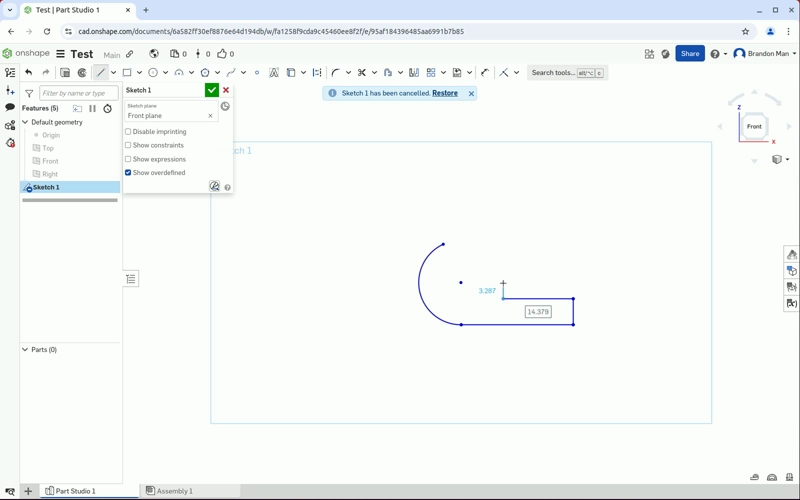
key_up(shift)
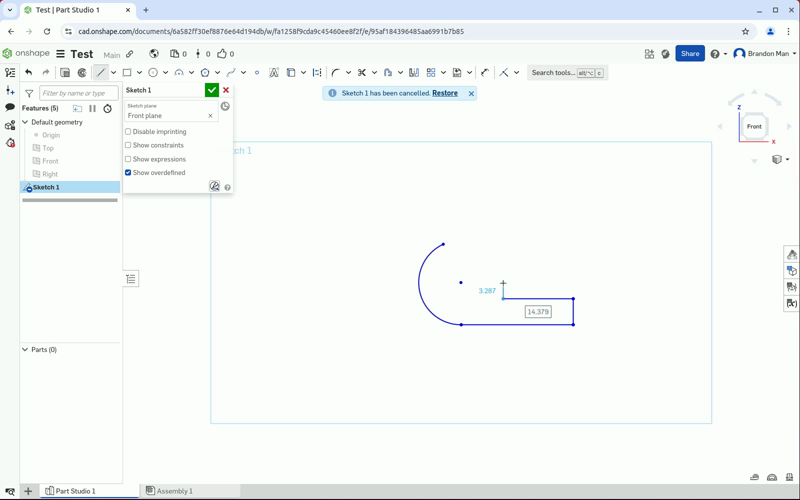
key(esc)
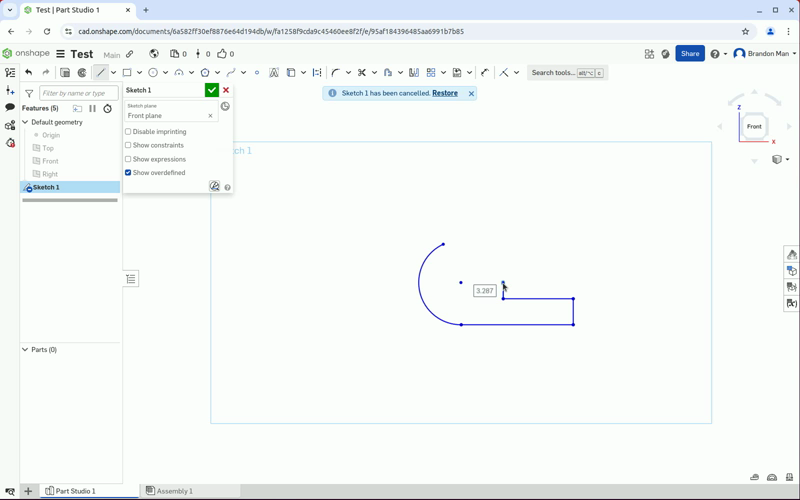
key(a)
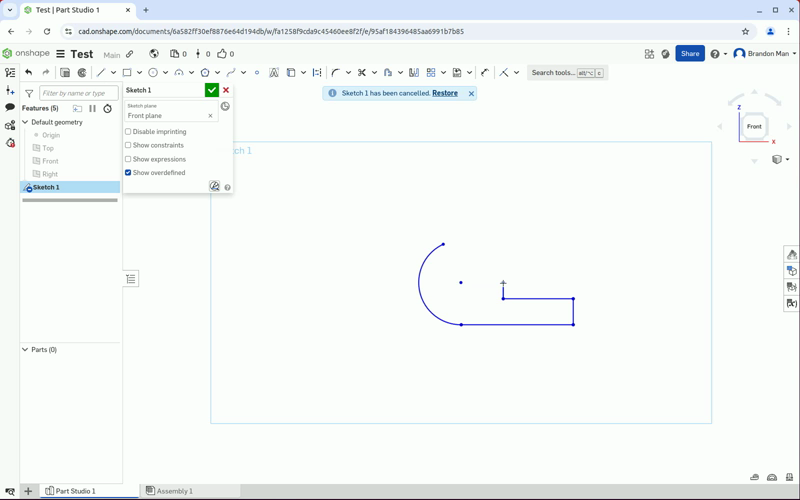
mouse_move(503, 282)
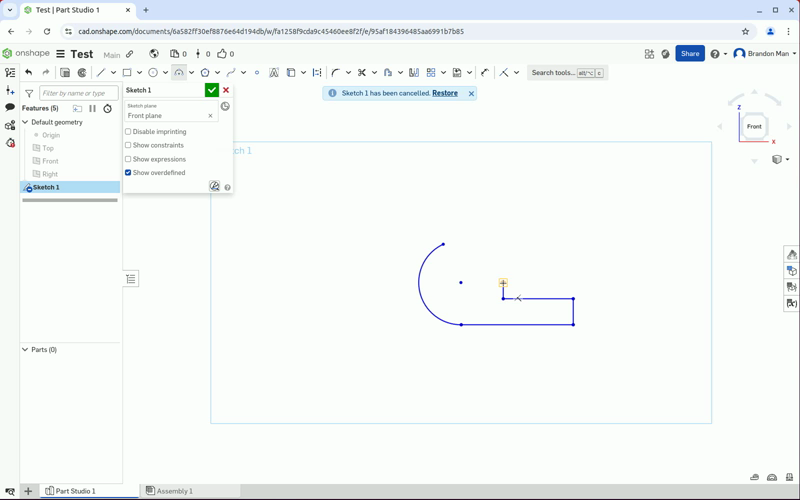
click(503, 282)
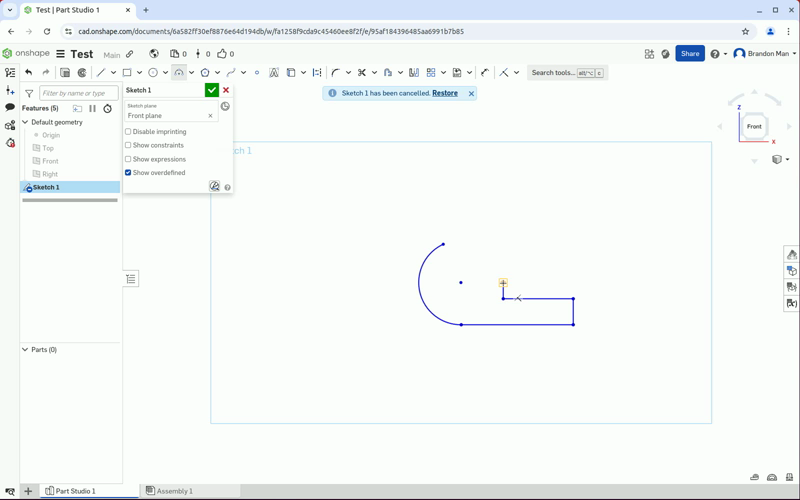
key_down(shift)
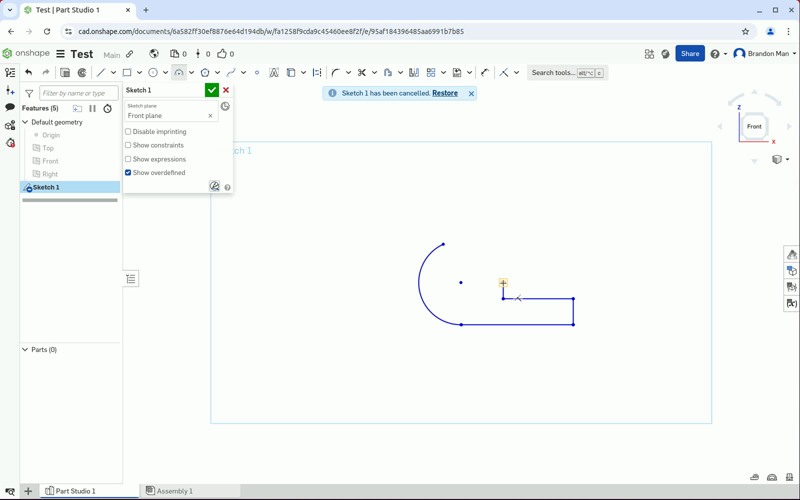
mouse_move(478, 244)
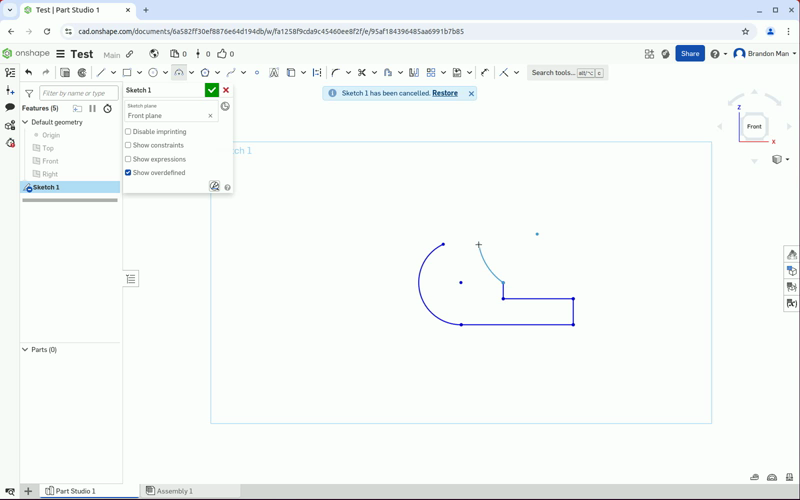
click(478, 244)
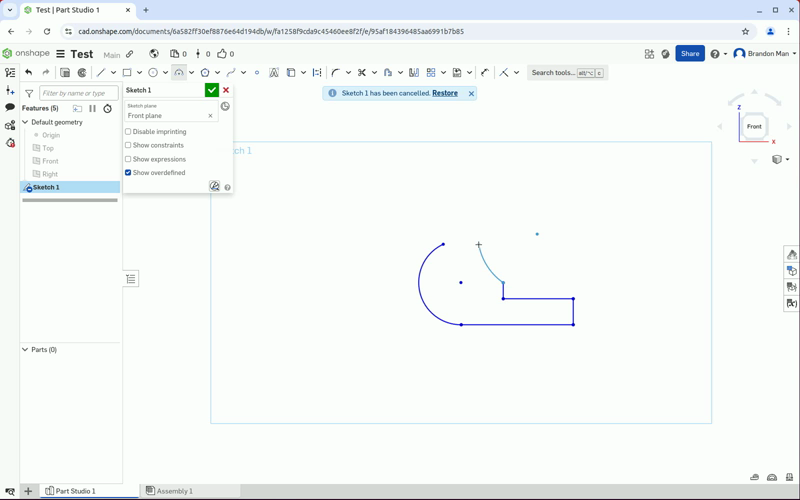
mouse_move(496, 259)
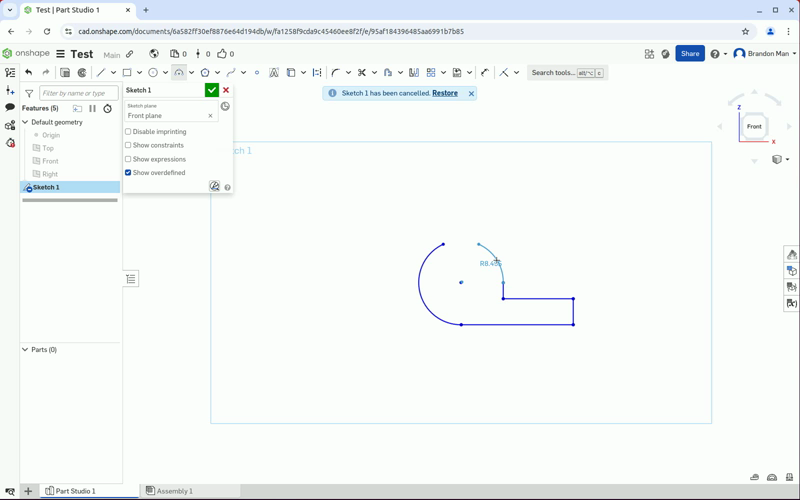
click(496, 259)
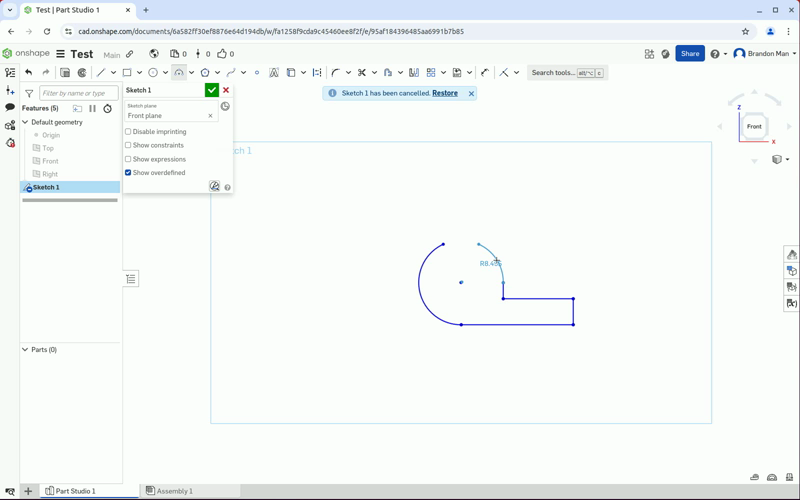
key_up(shift)
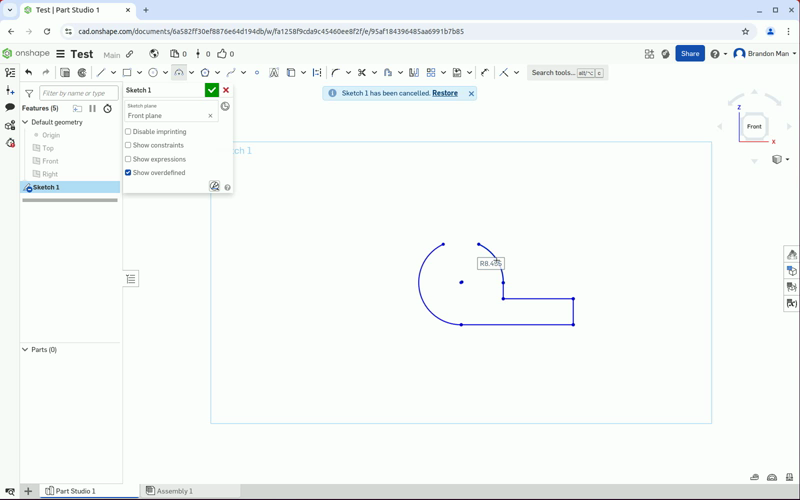
mouse_move(478, 244)
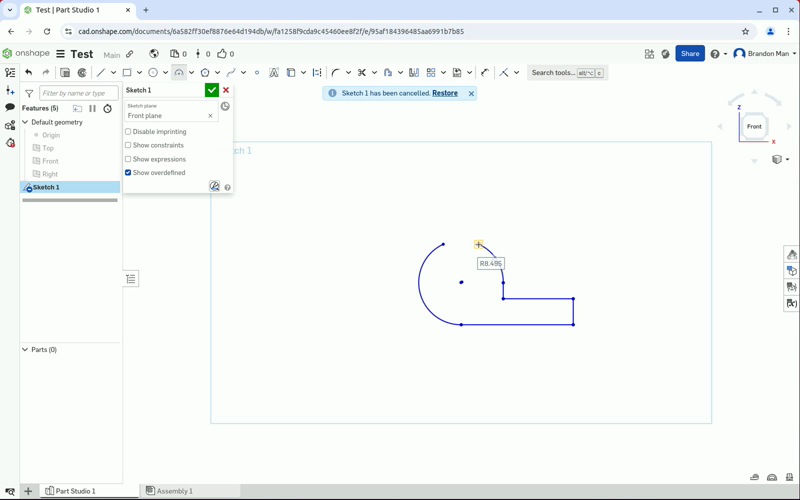
click(478, 244)
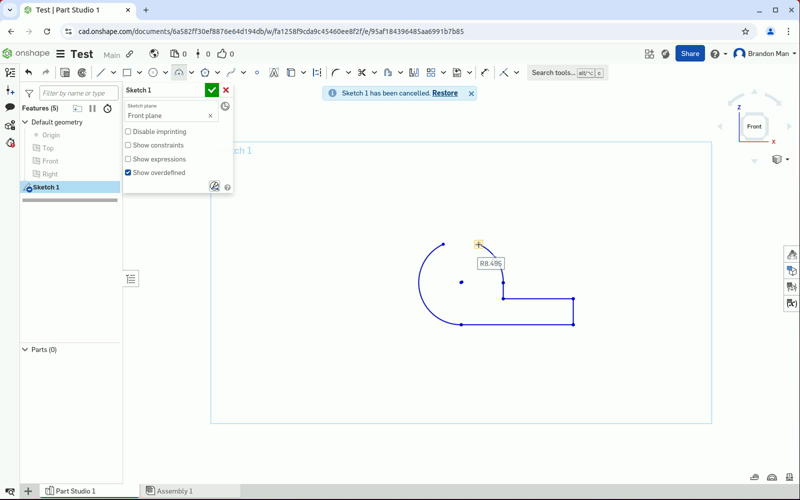
key_down(shift)
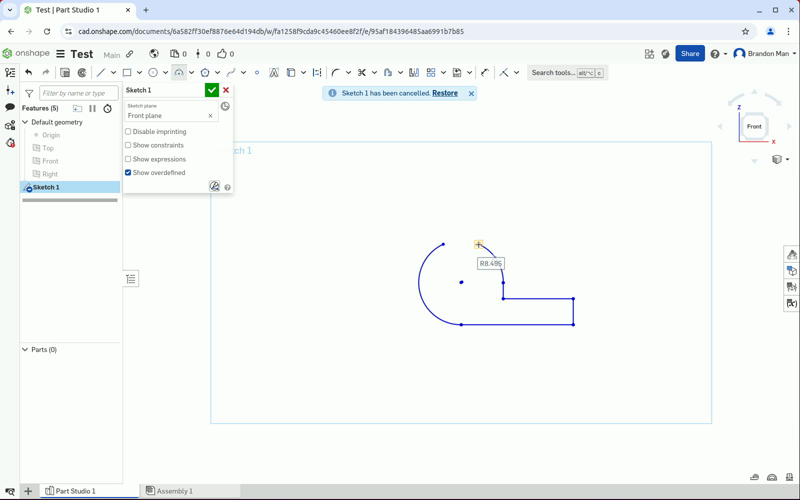
mouse_move(473, 255)
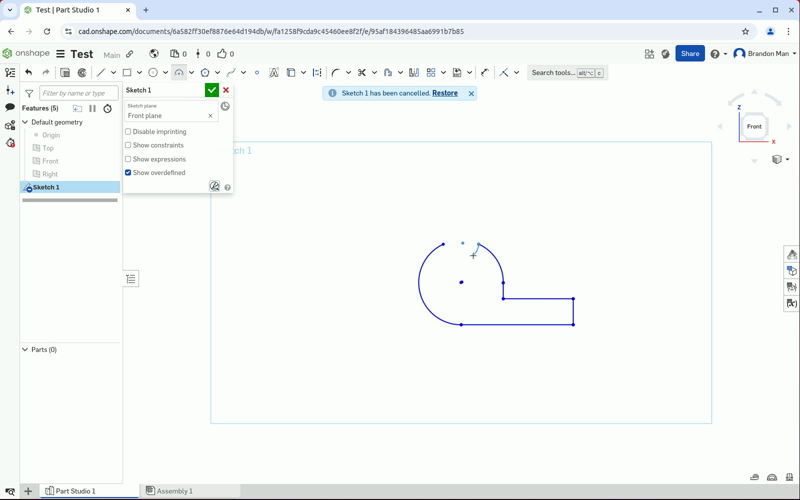
click(473, 255)
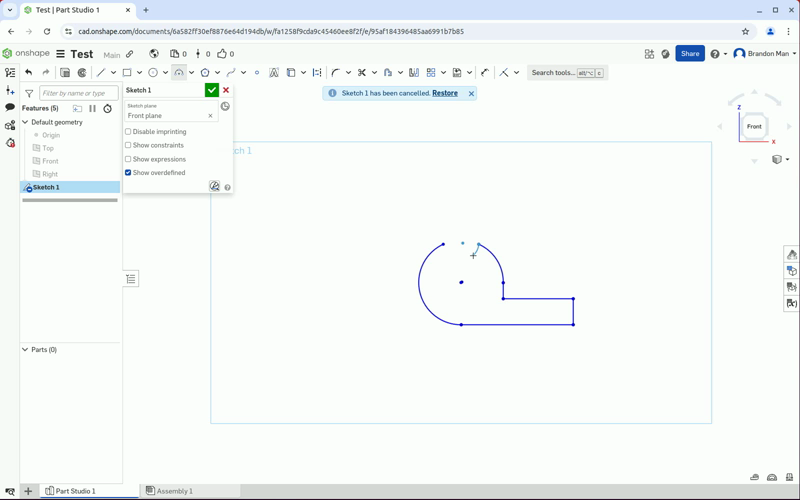
mouse_move(470, 246)
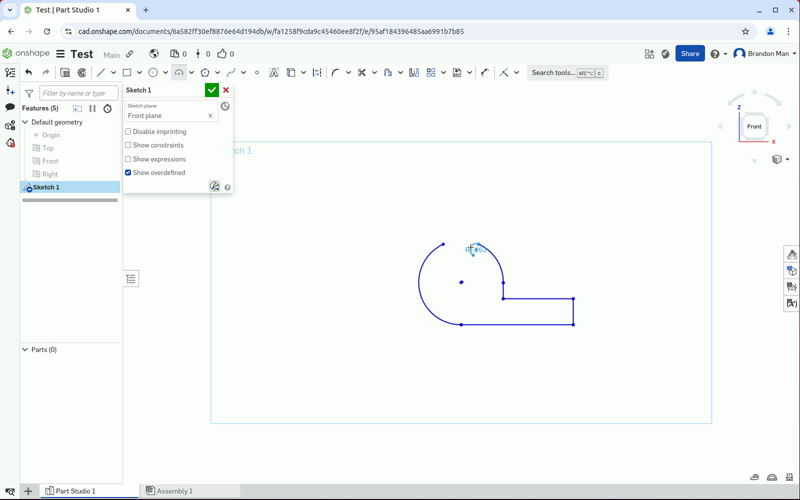
click(470, 246)
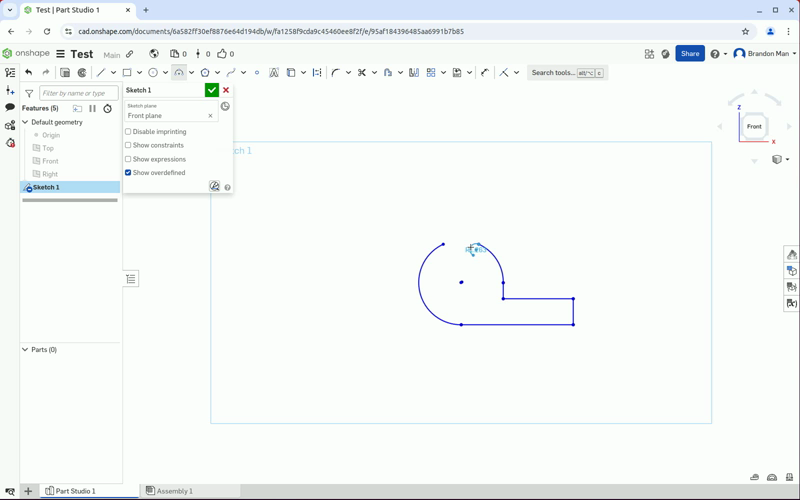
key_up(shift)
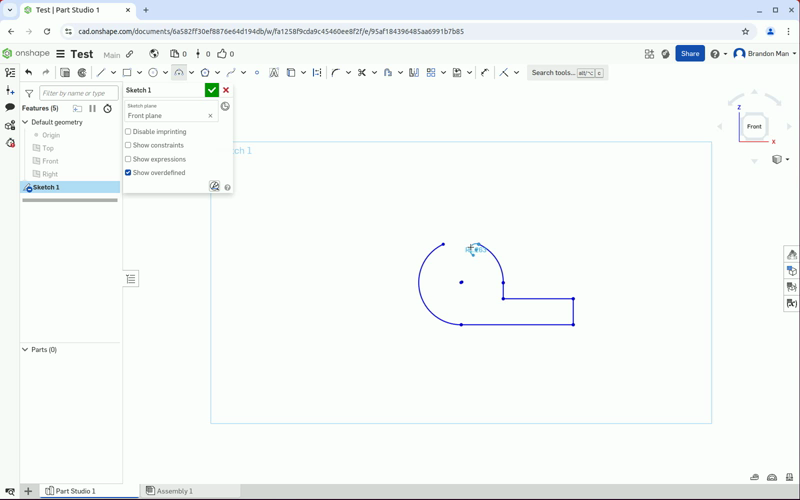
mouse_move(473, 255)
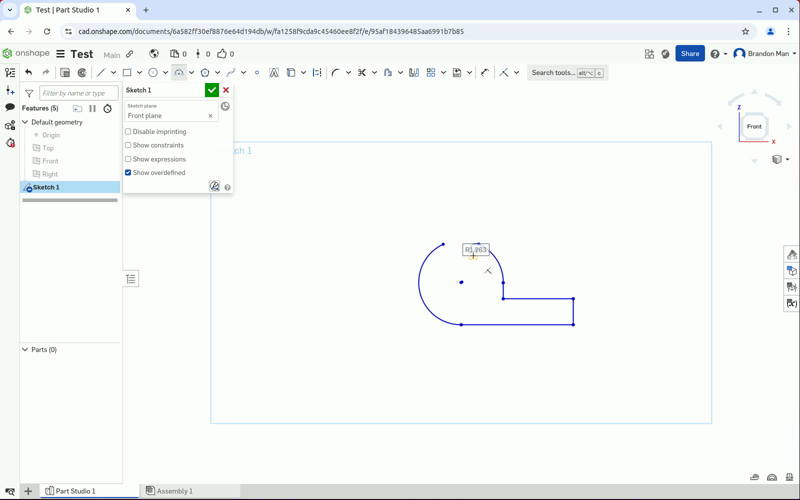
click(473, 255)
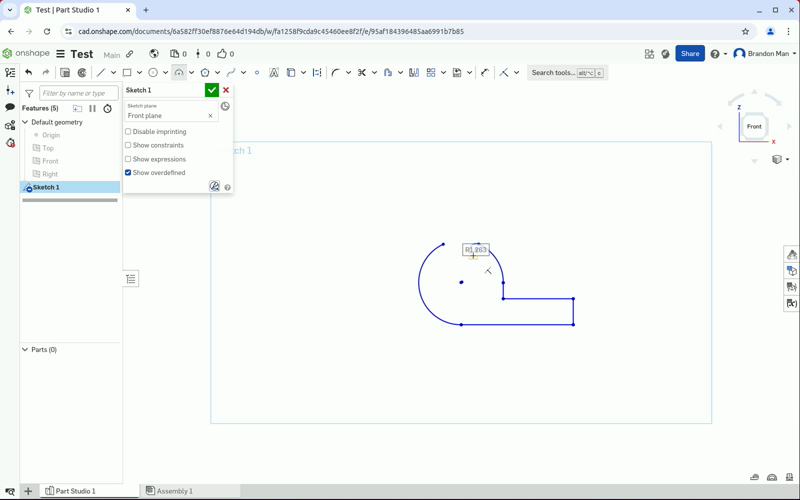
key_down(shift)
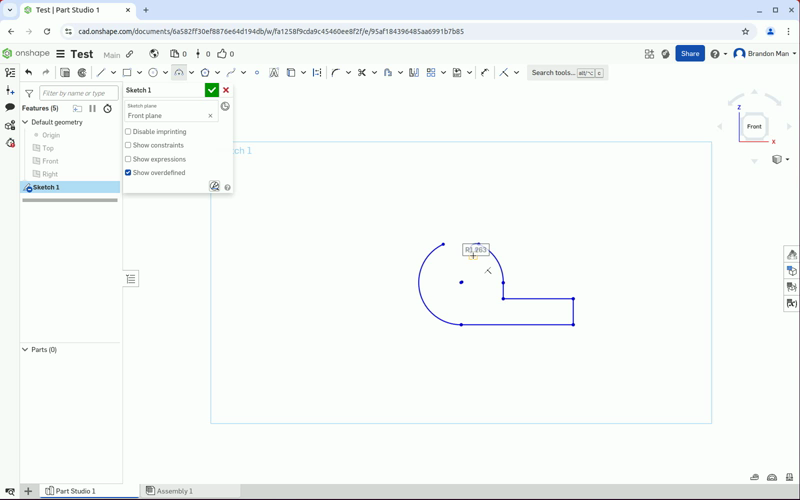
mouse_move(448, 255)
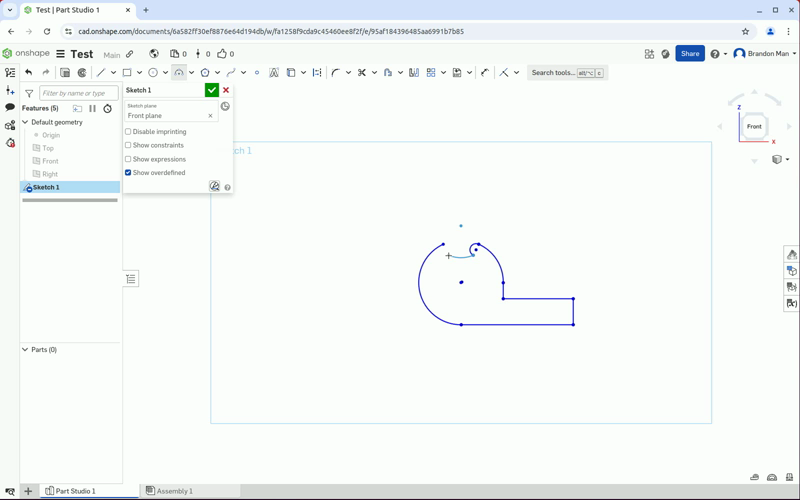
click(448, 255)
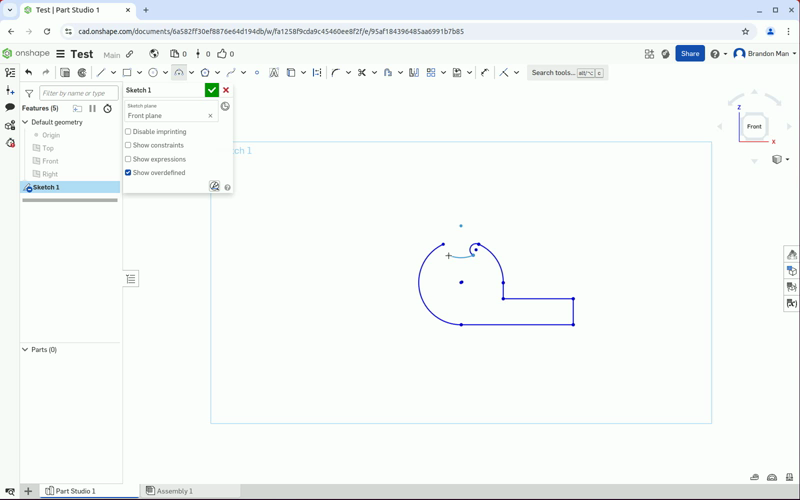
mouse_move(461, 309)
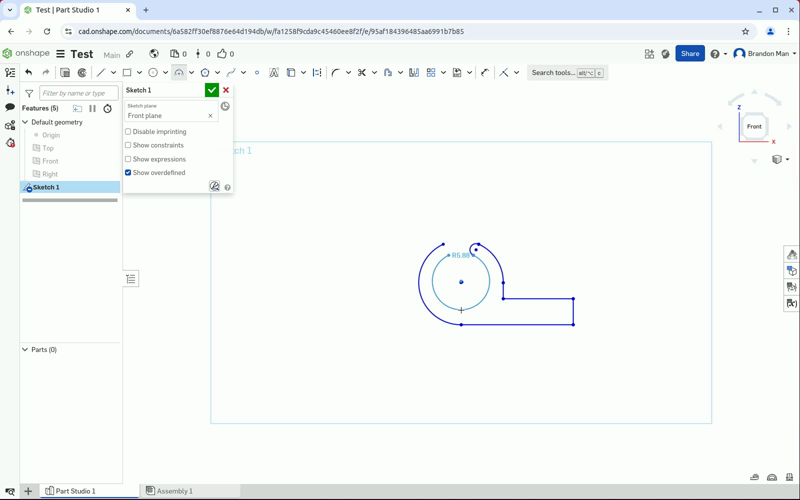
click(461, 309)
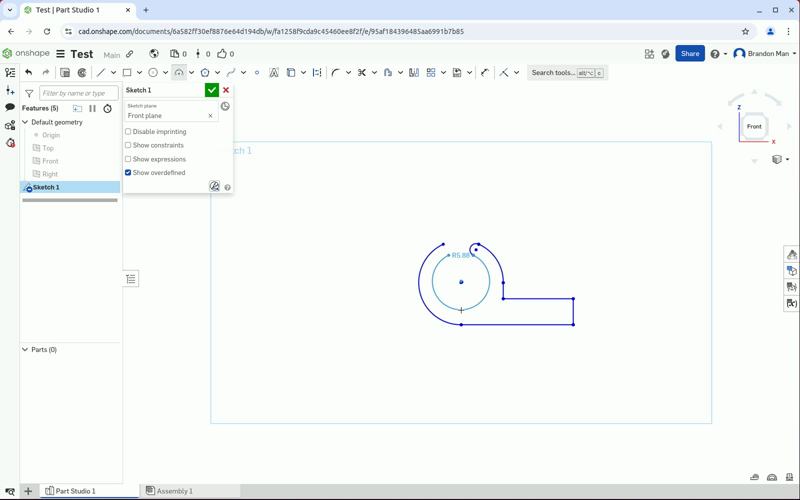
key_up(shift)
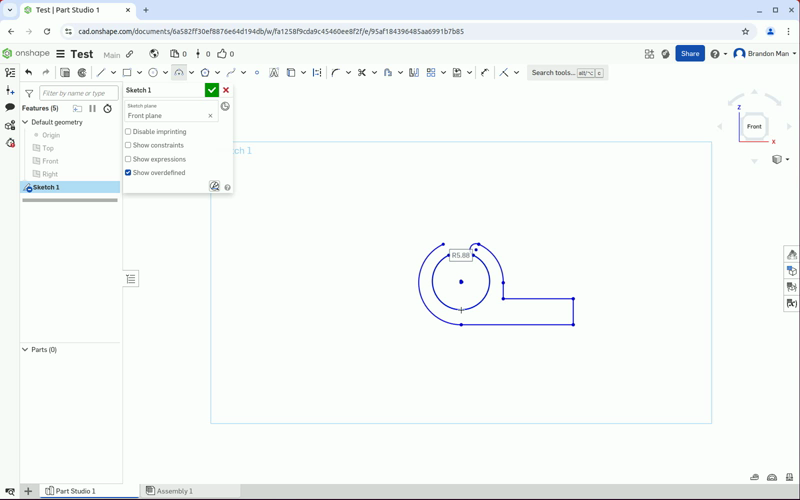
mouse_move(448, 255)
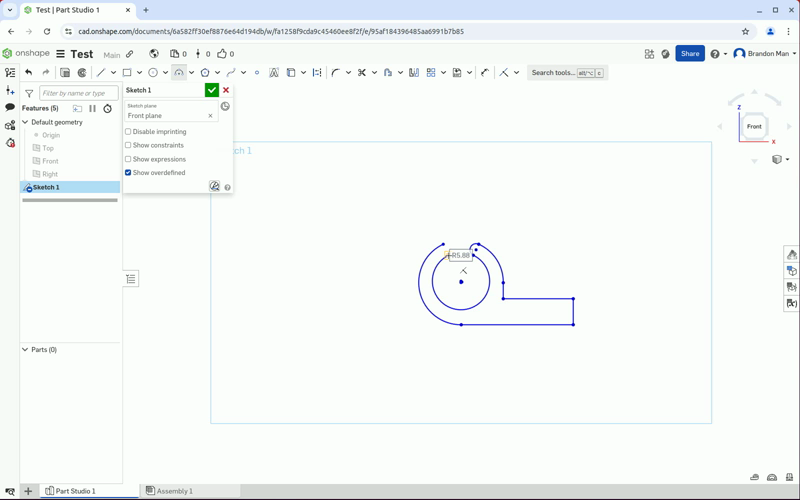
click(448, 255)
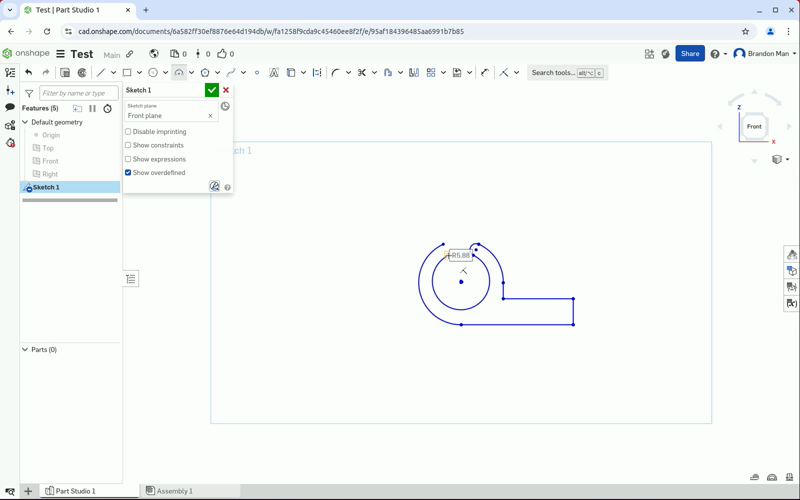
mouse_move(443, 244)
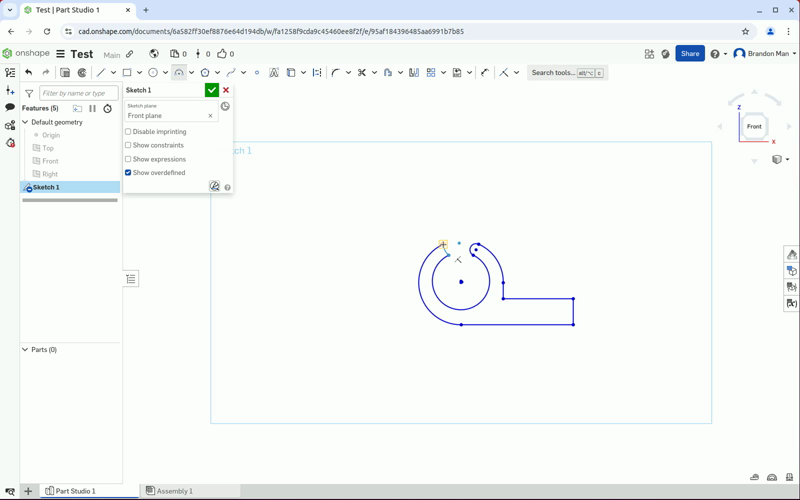
click(443, 244)
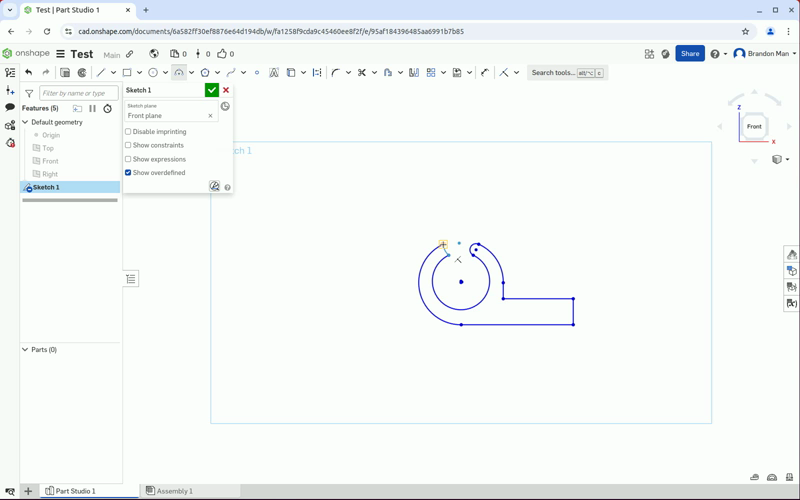
key_down(shift)
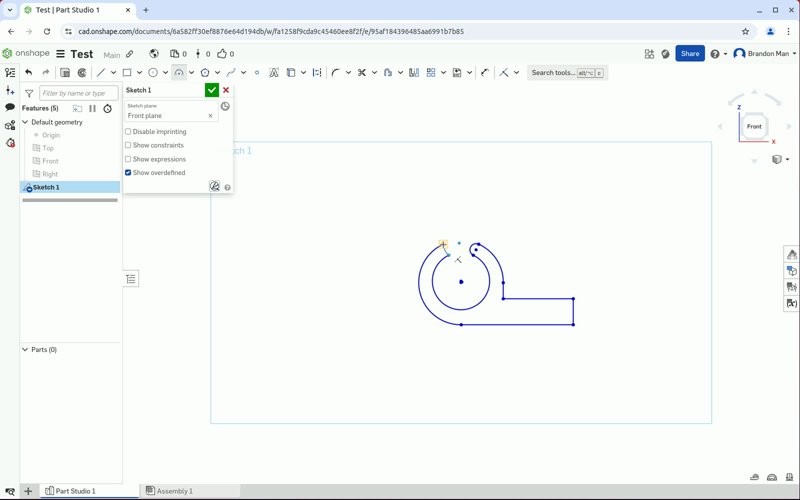
mouse_move(451, 246)
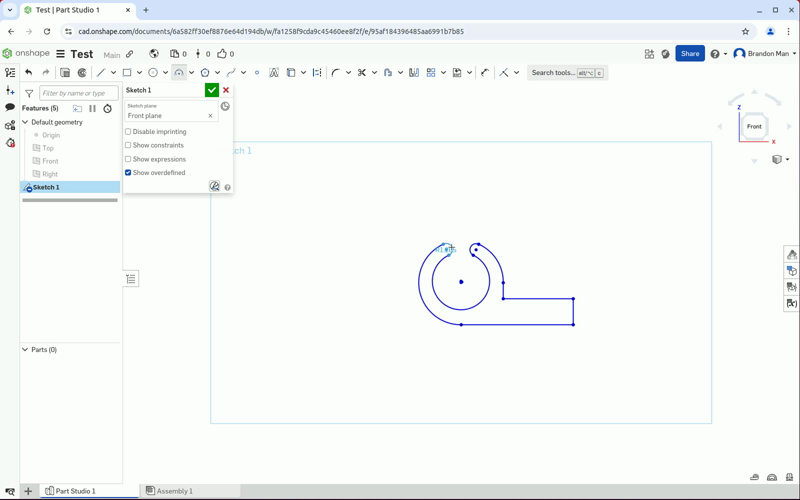
click(451, 246)
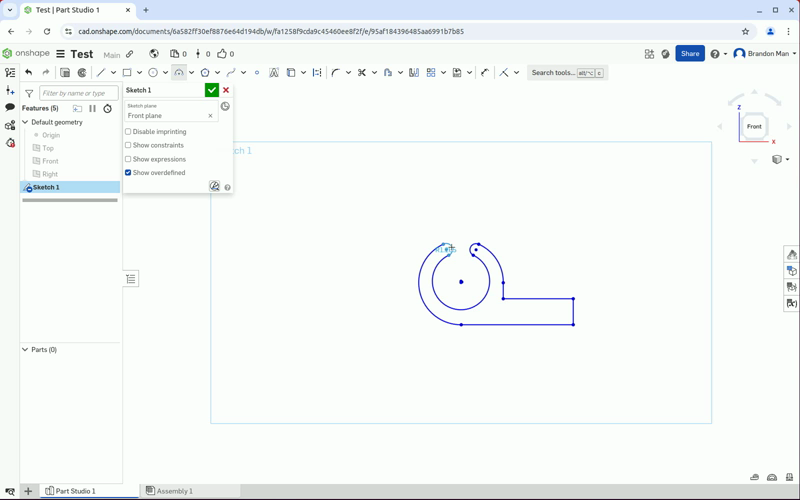
key_up(shift)
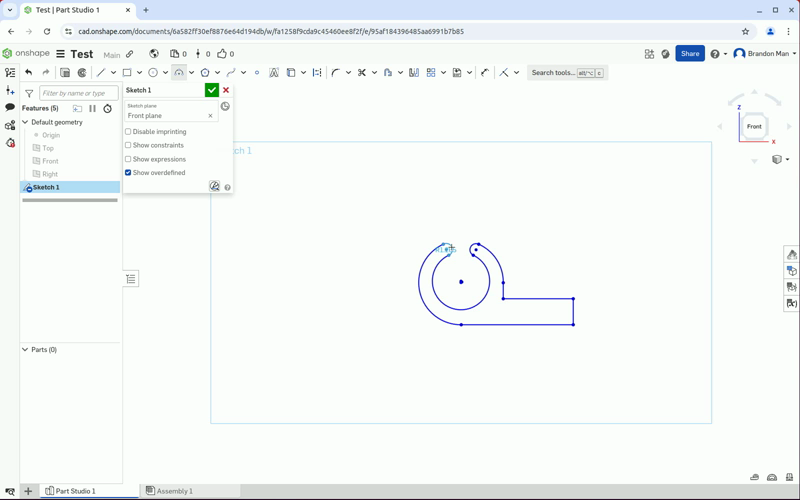
key(esc)
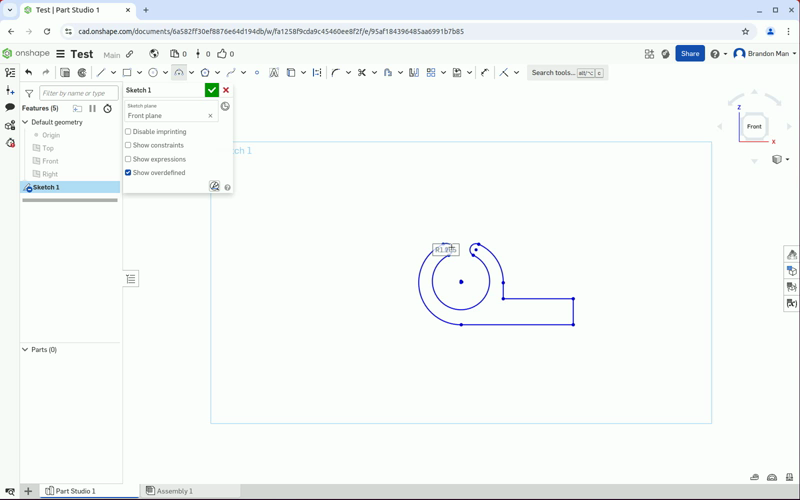
mouse_move(491, 311)
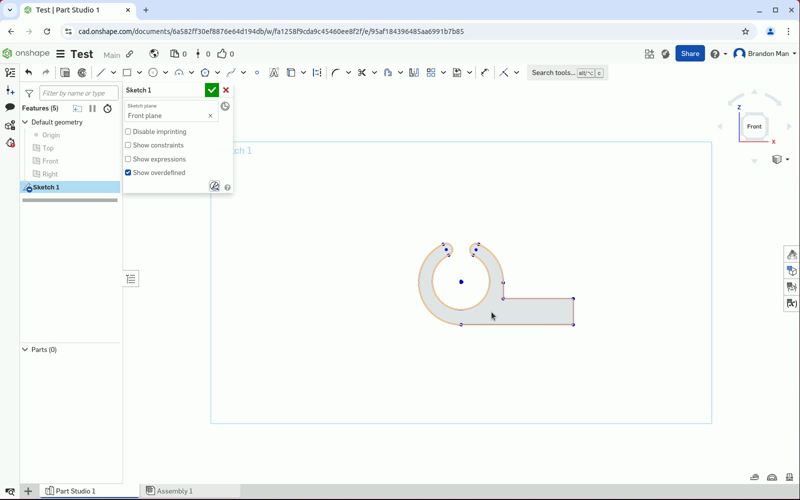
click(491, 311)
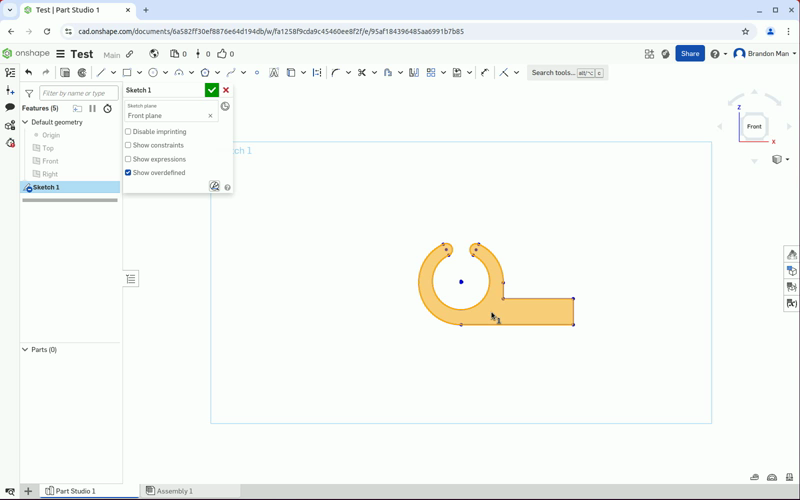
mouse_move(73, 352)
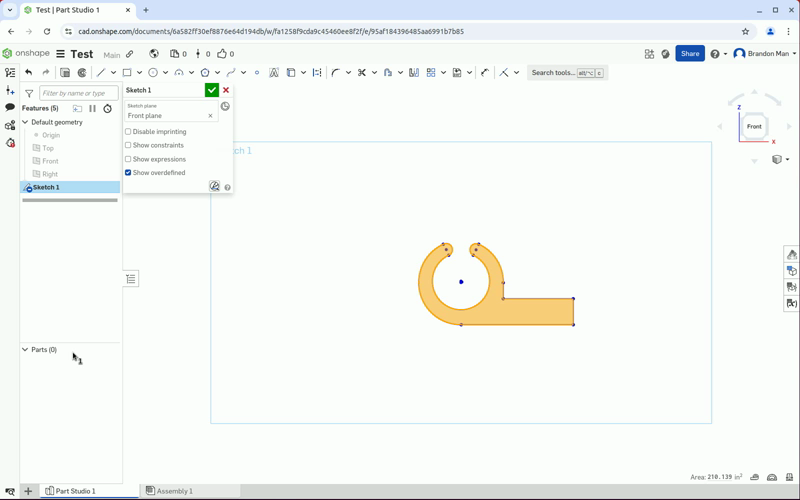
key(shift+y)
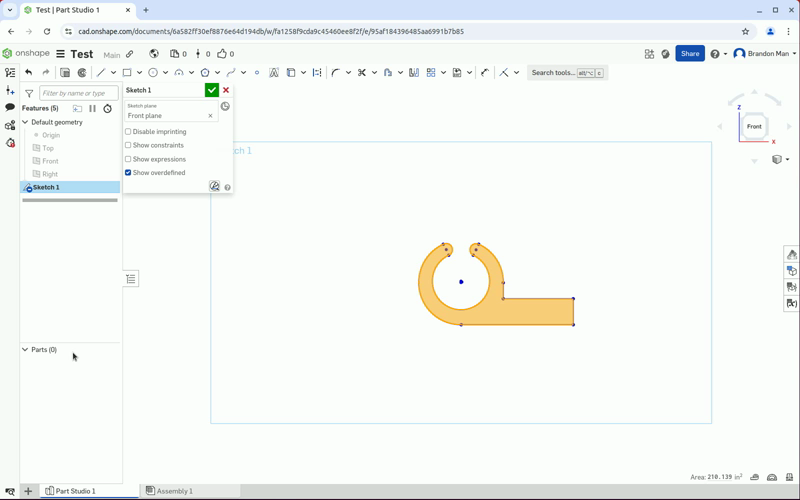
key(shift+e)
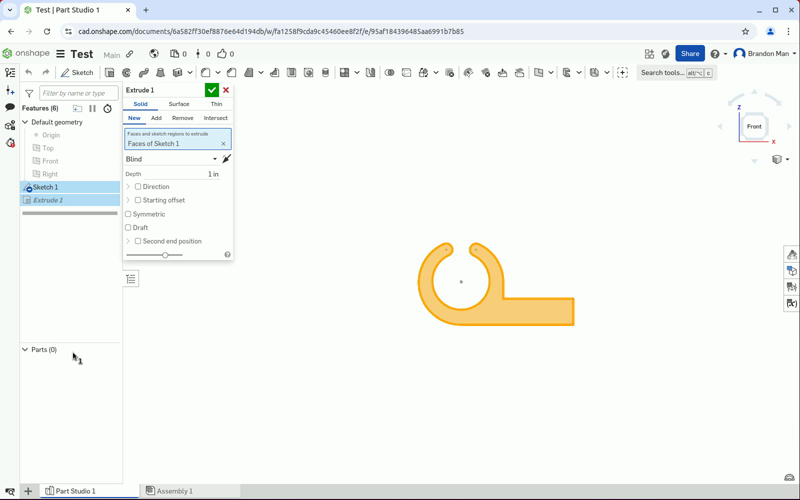
mouse_move(143, 106)
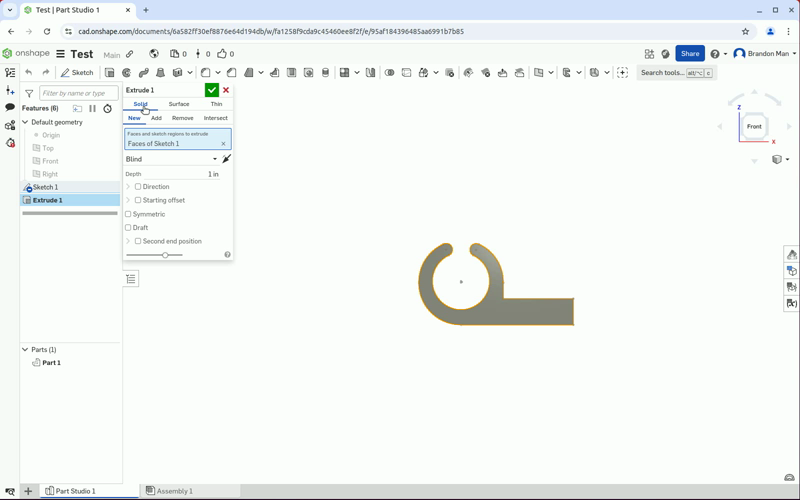
click(143, 106)
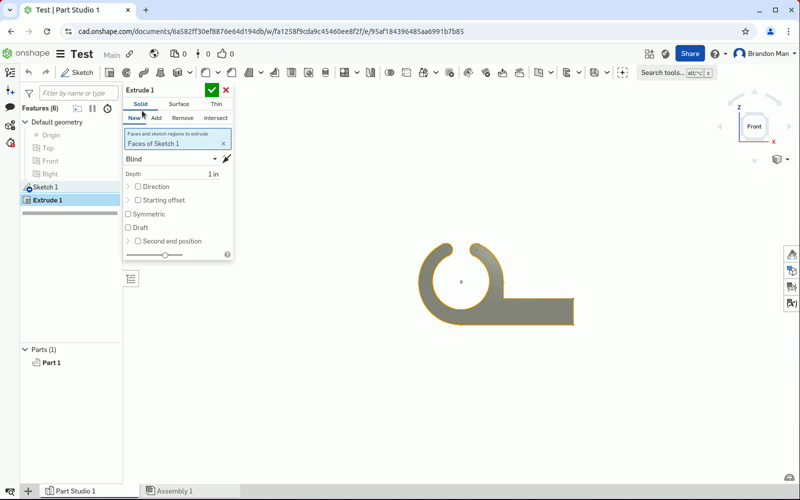
mouse_move(137, 120)
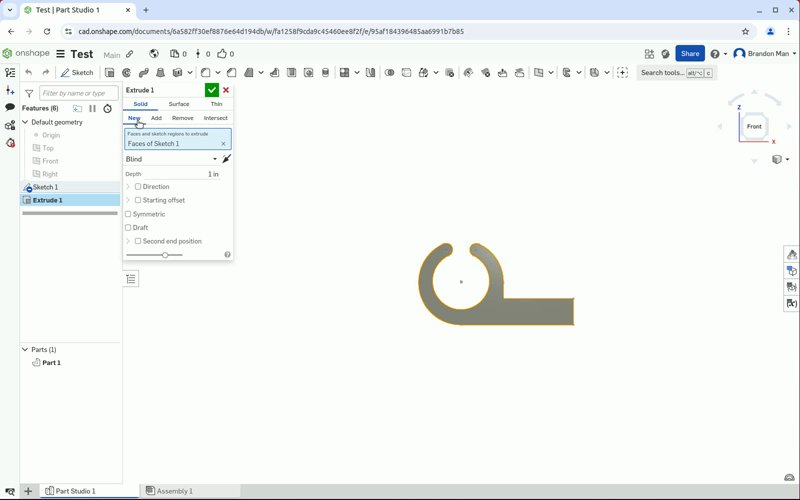
click(137, 120)
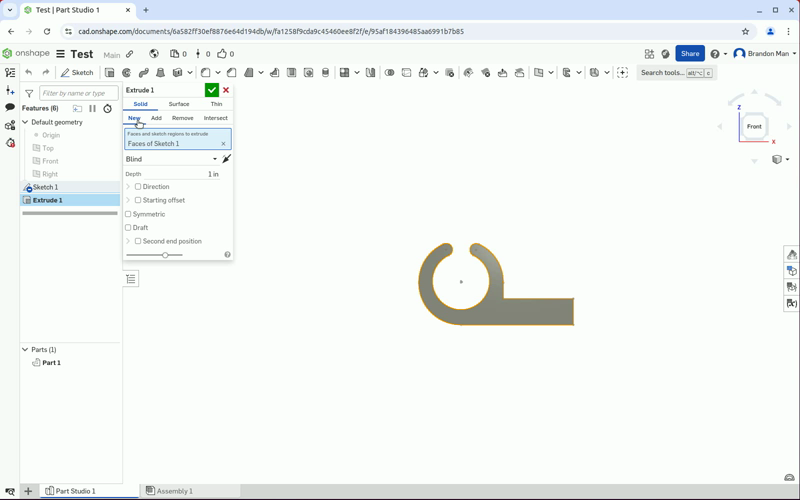
key(tab, 4)
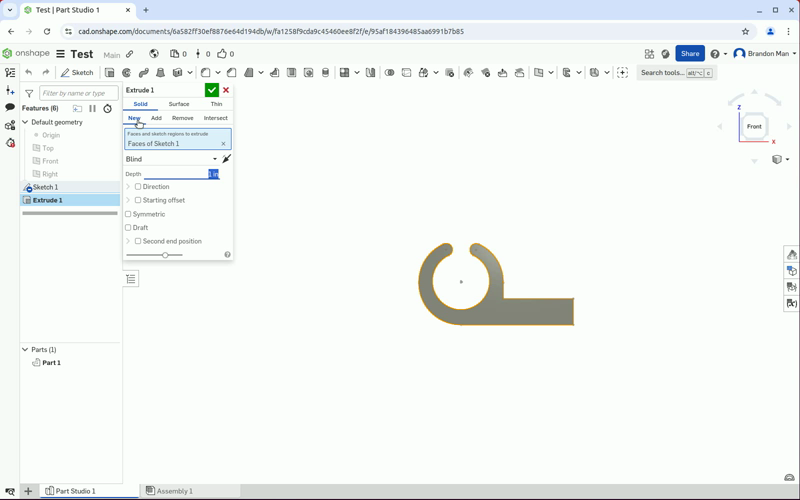
text(35.144)
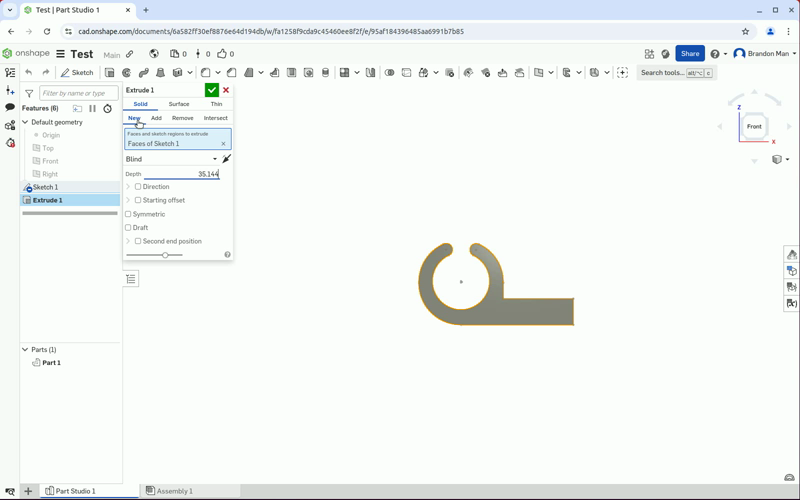
key(tab, 3)
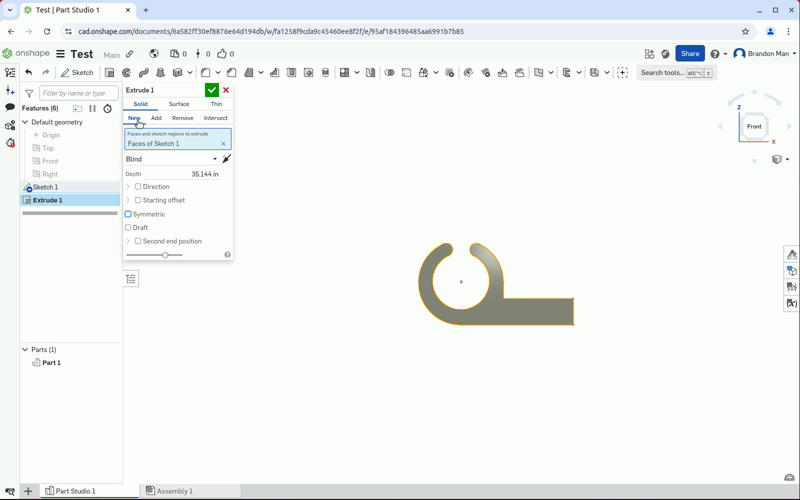
key(space)
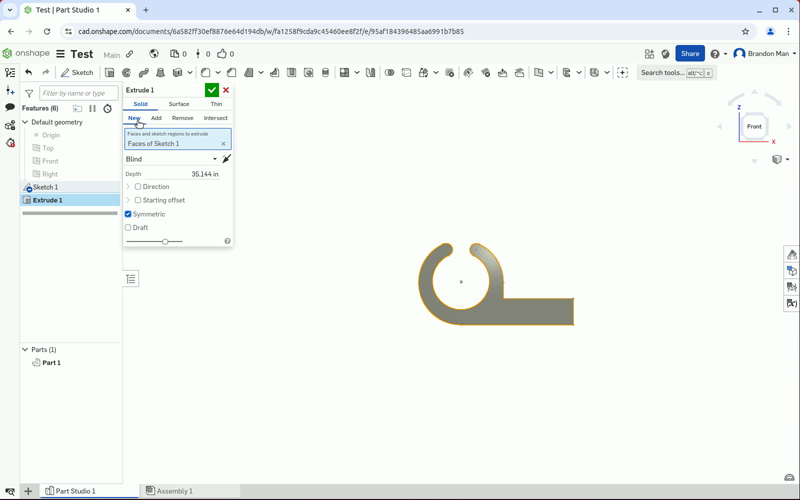
key(enter)
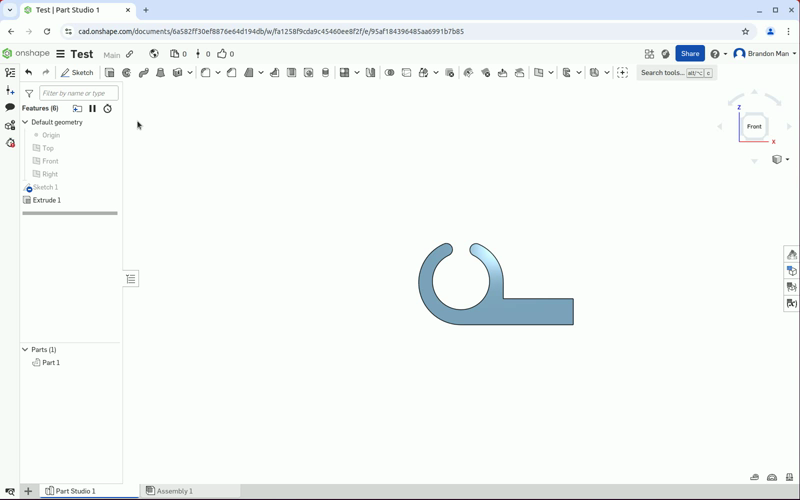
key(shift+h)
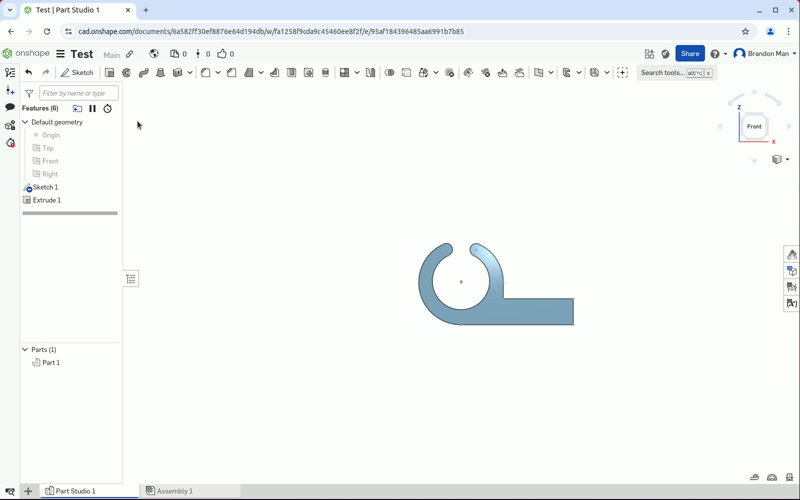
key(shift+h)
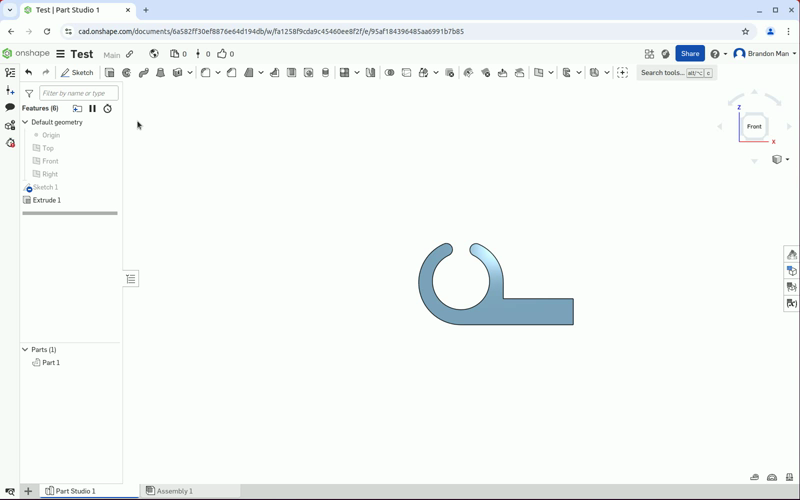
mouse_move(73, 189)
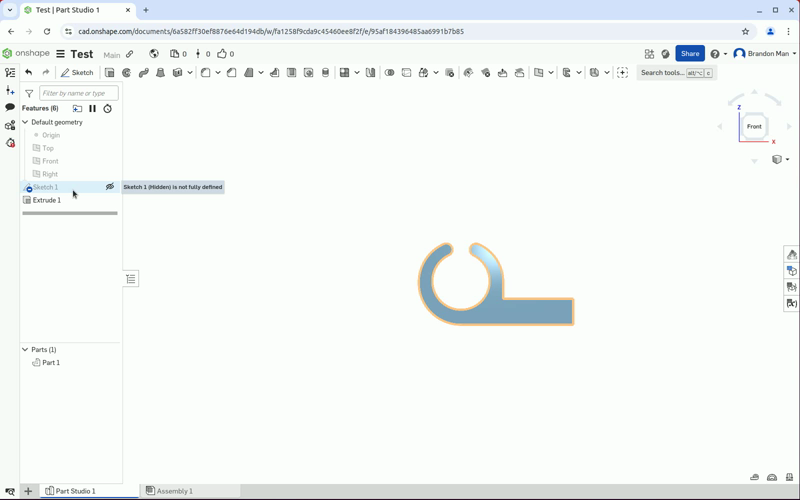
click(73, 189)
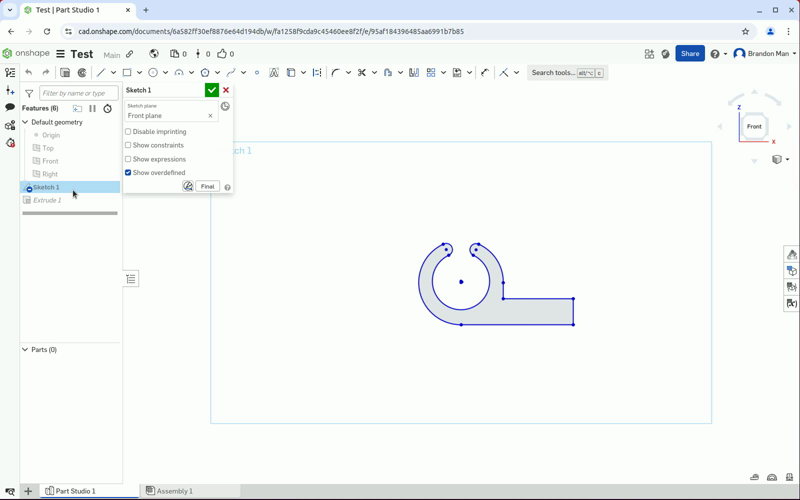
mouse_move(229, 92)
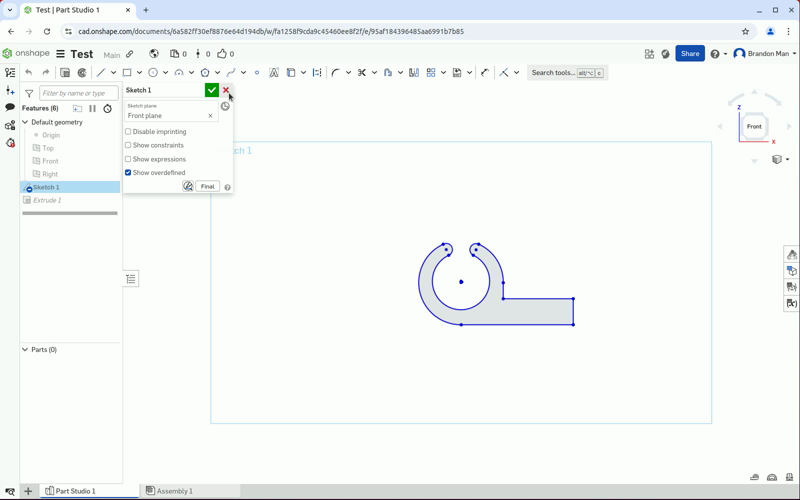
click(229, 92)
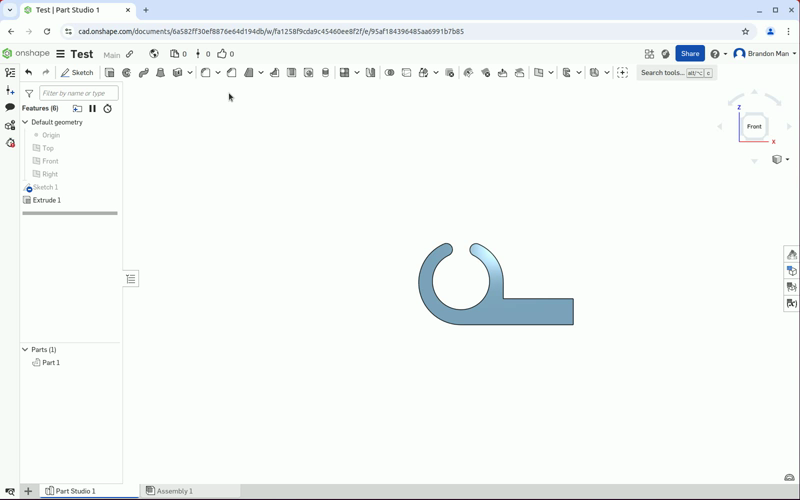
mouse_move(73, 352)
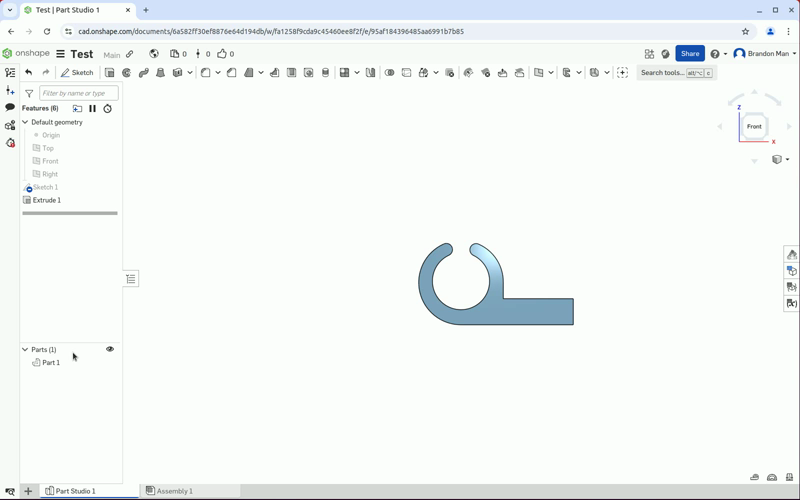
key(y)
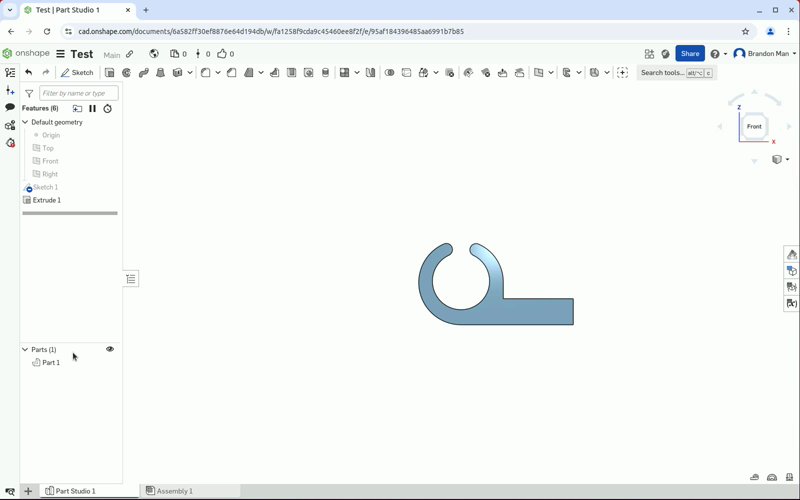
key(shift+p)
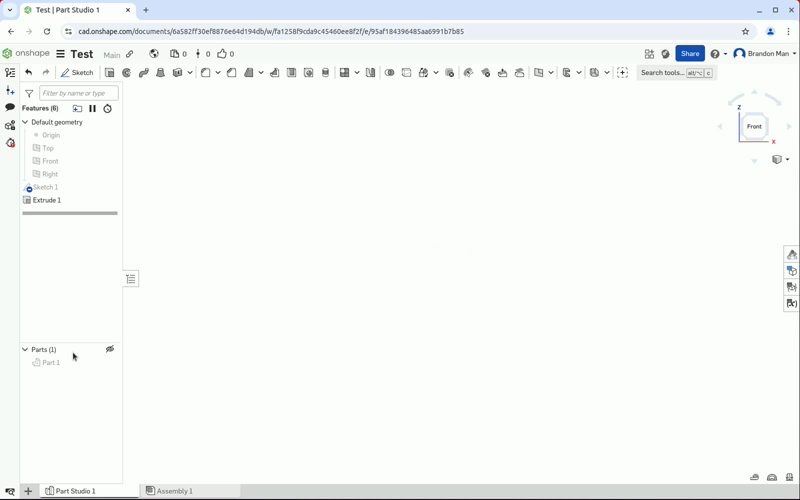
key(space)
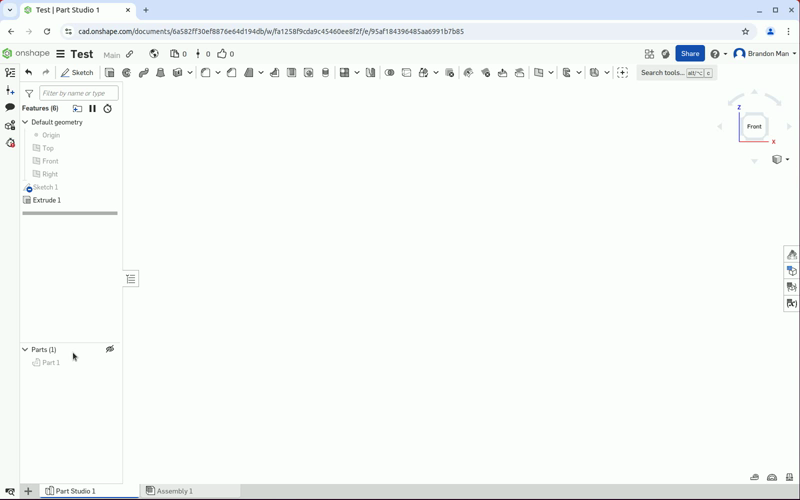
key_down(shift)
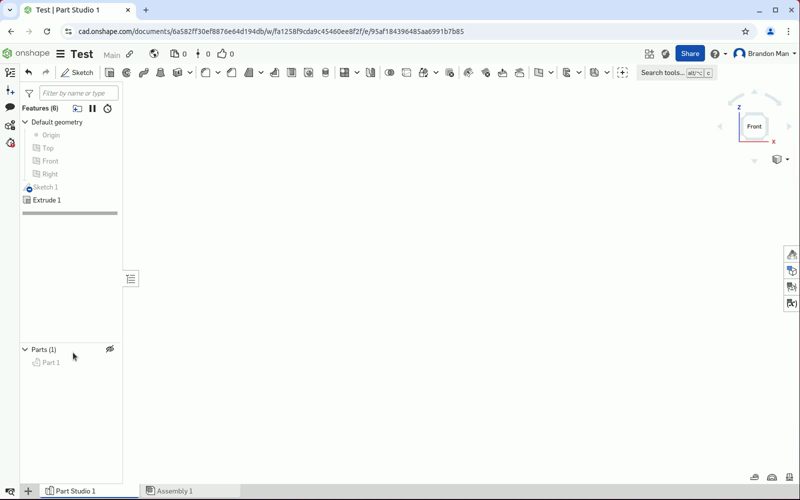
key(left)
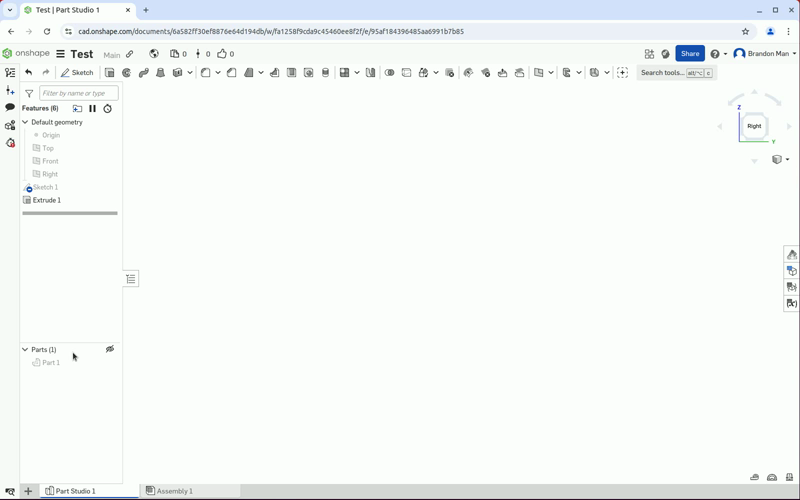
key_up(shift)
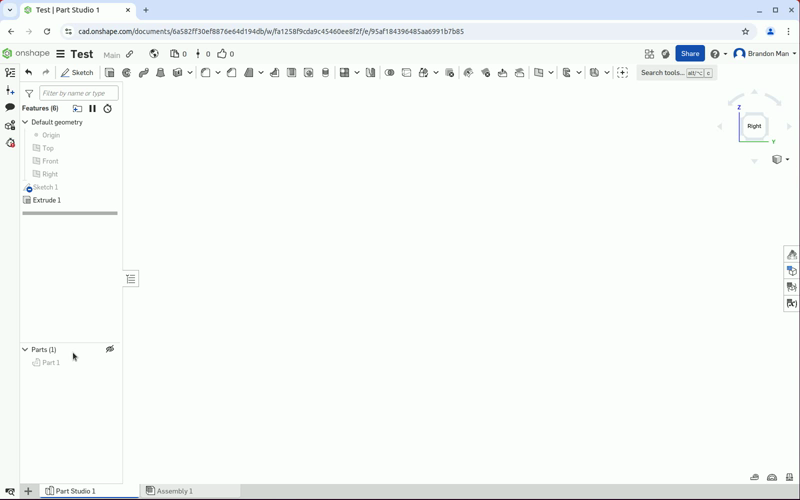
mouse_move(73, 352)
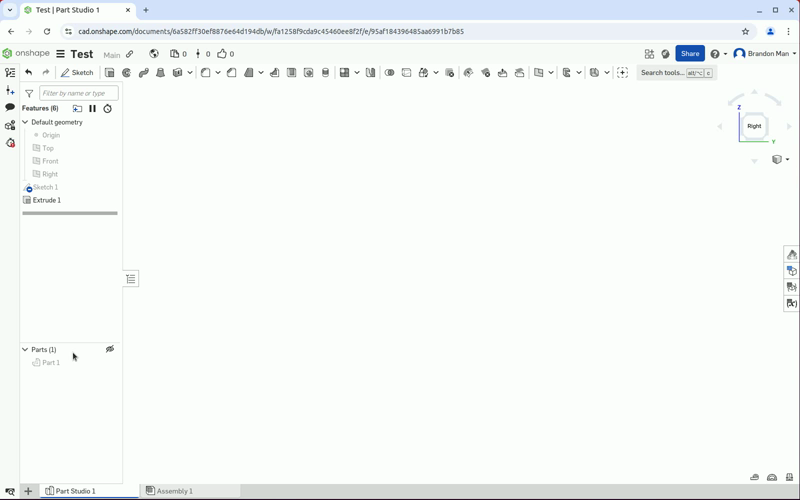
key(shift+y)
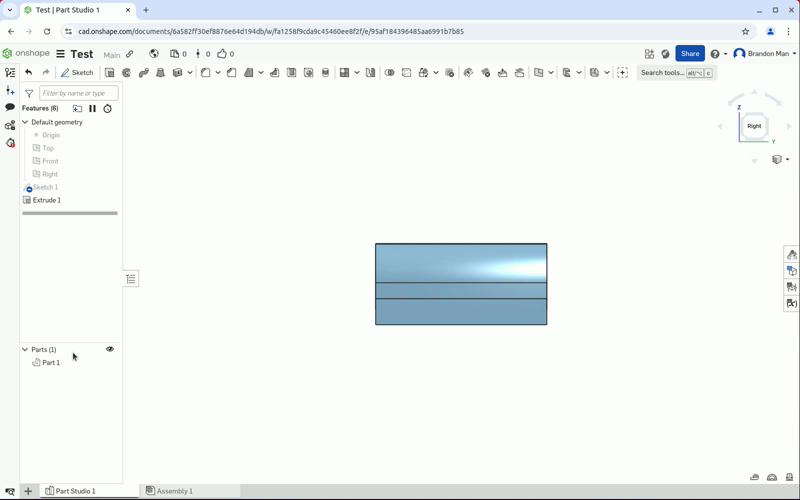
mouse_move(541, 75)
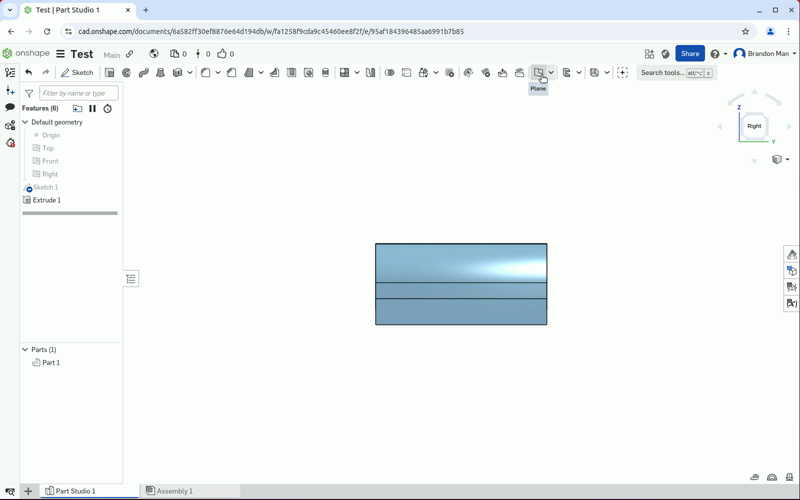
click(541, 75)
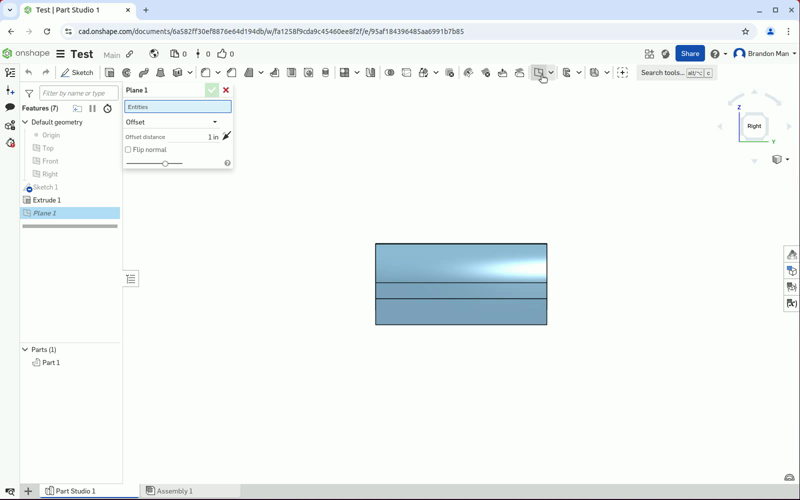
mouse_move(73, 176)
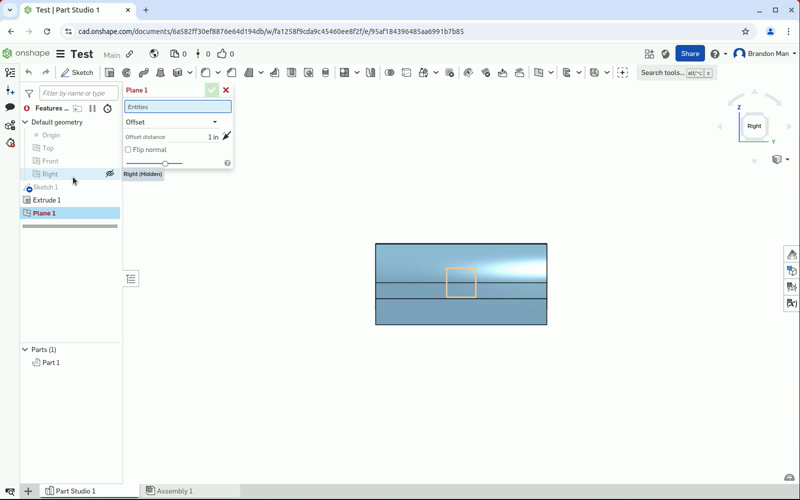
click(73, 176)
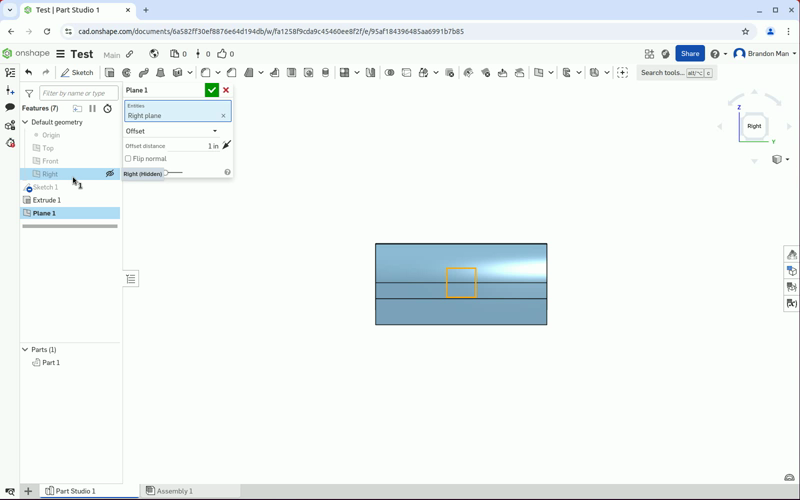
key(tab, 2)
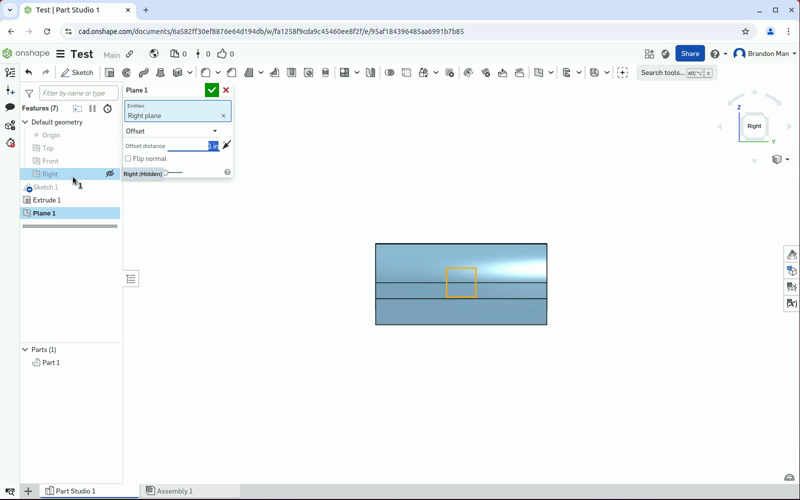
text(23.108)
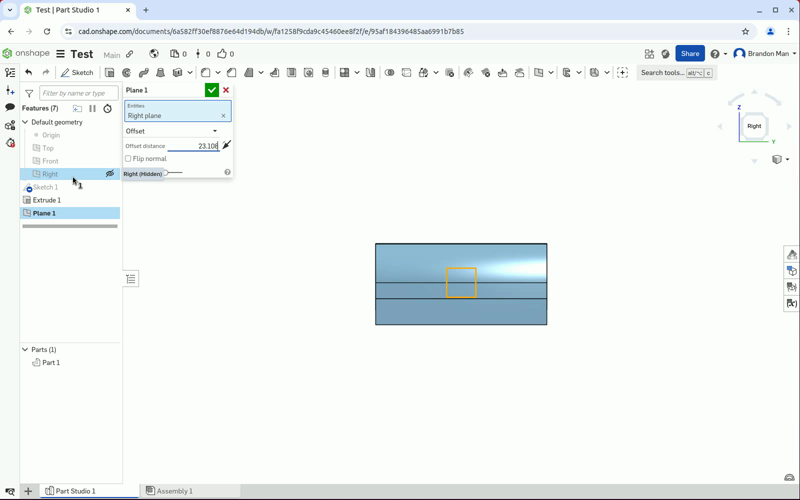
key(enter, 2)
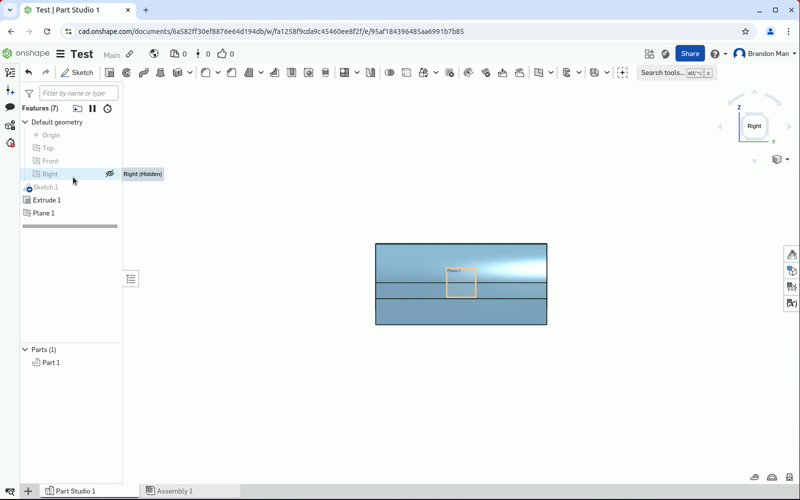
key(shift+s)
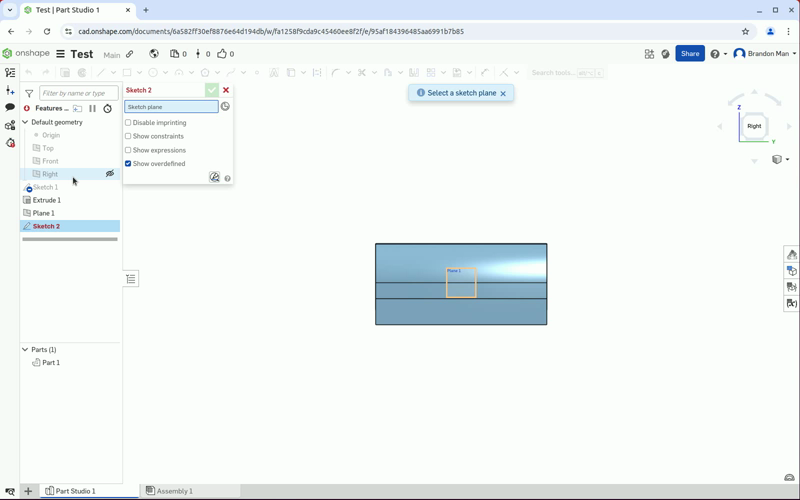
mouse_move(73, 215)
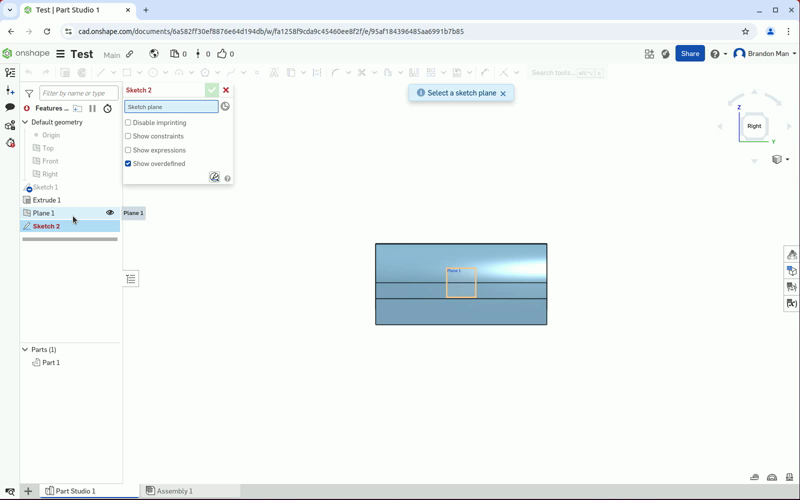
click(73, 215)
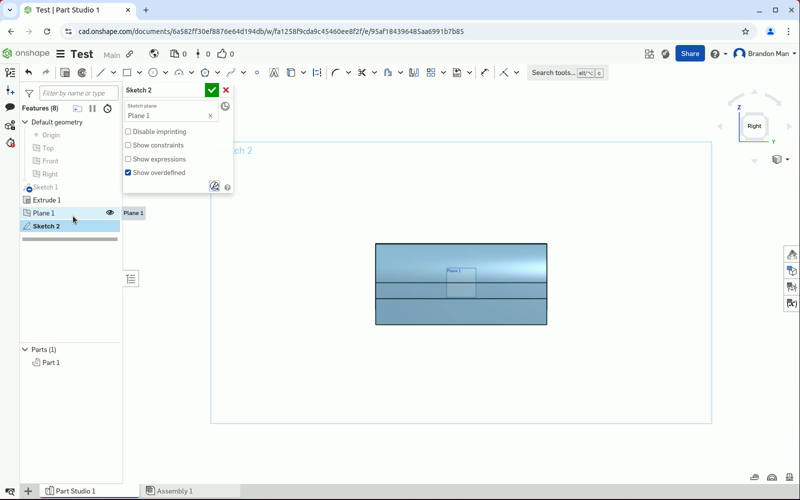
mouse_move(73, 352)
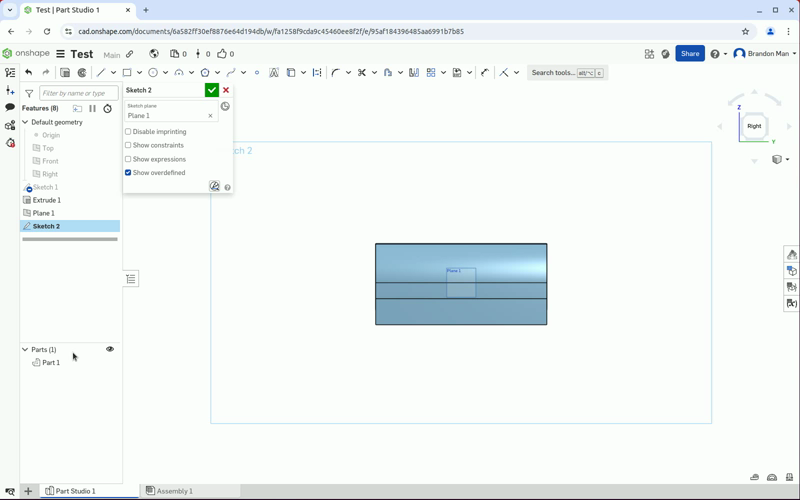
key(y)
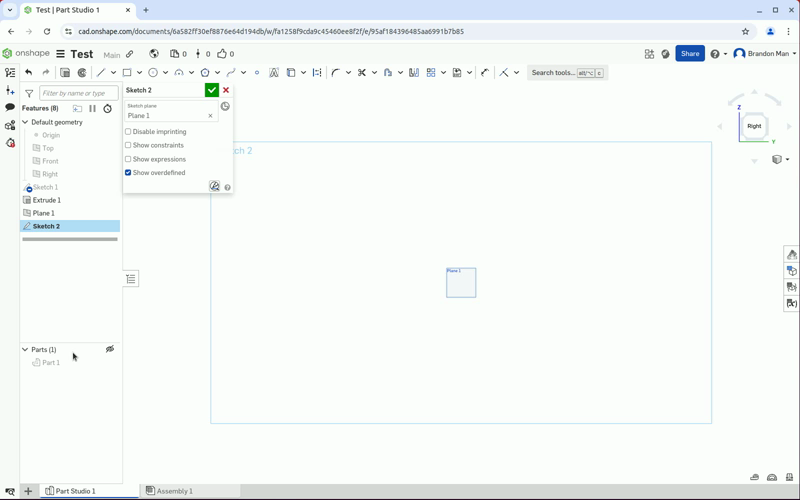
key(a)
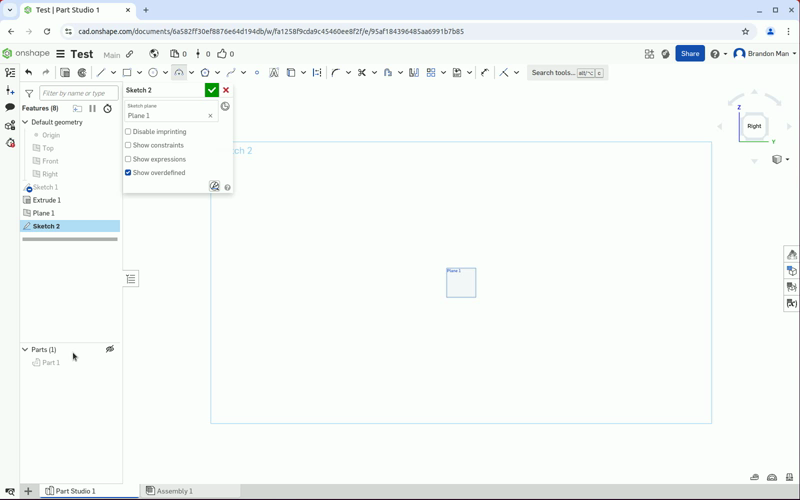
key_down(shift)
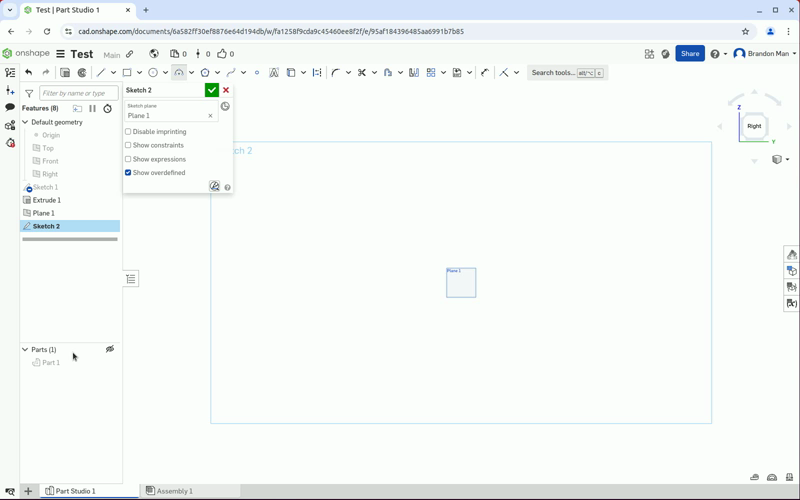
mouse_move(352, 282)
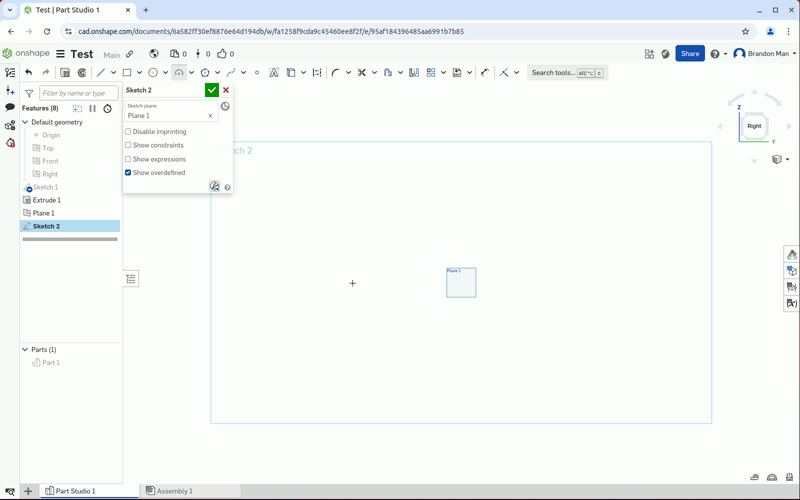
click(352, 282)
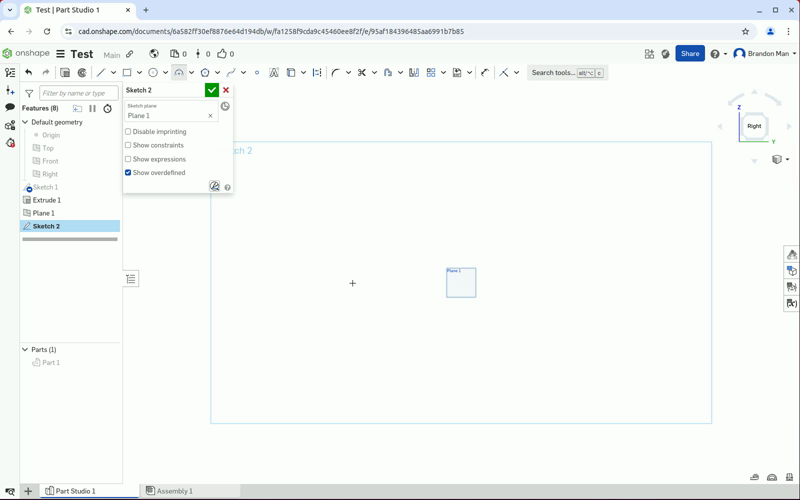
key_up(shift)
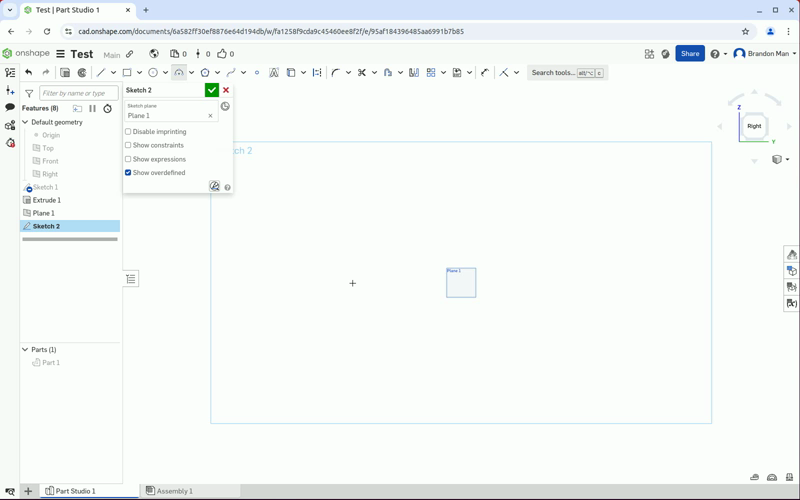
key_down(shift)
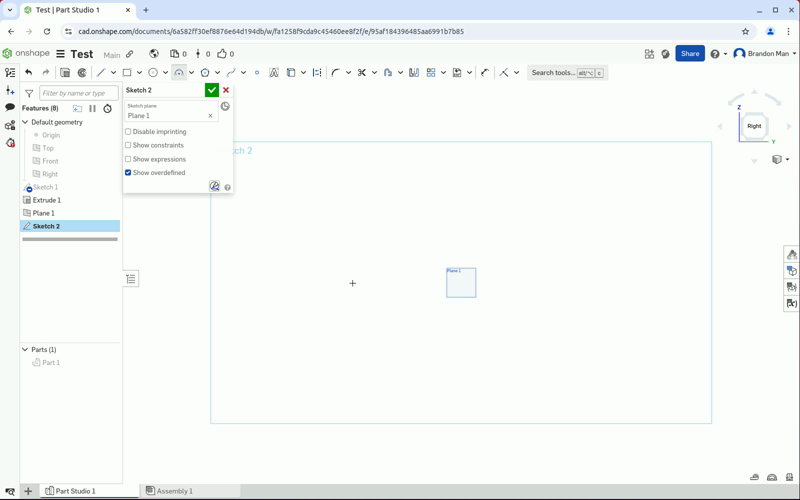
mouse_move(356, 294)
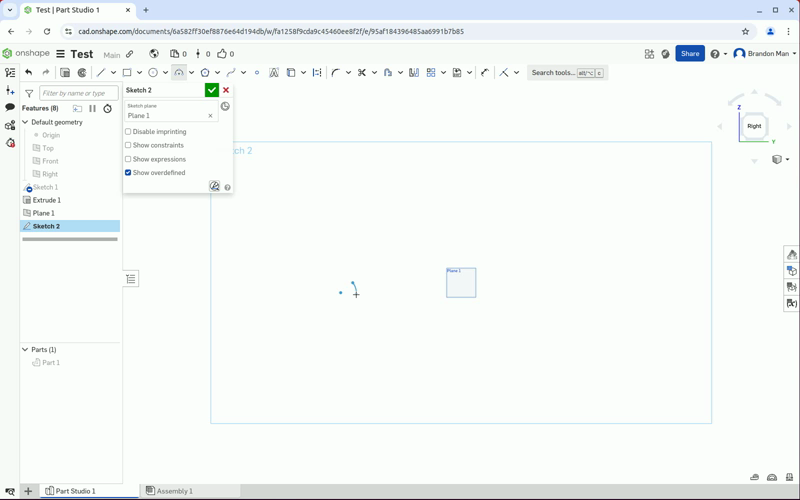
click(356, 294)
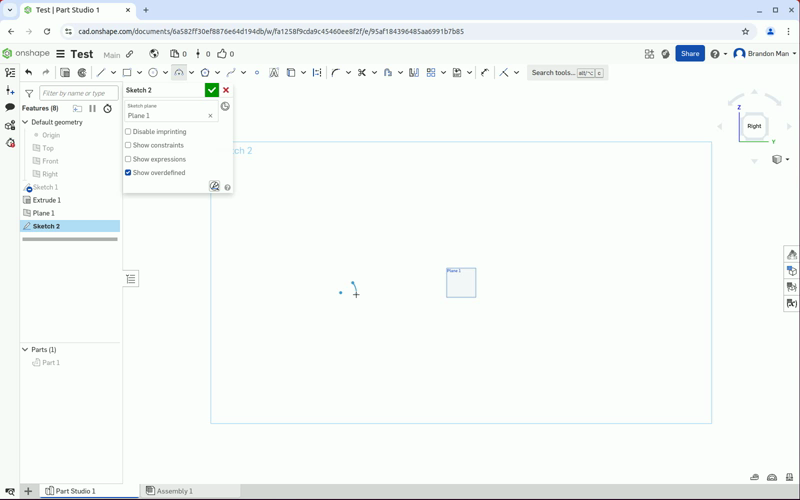
mouse_move(353, 288)
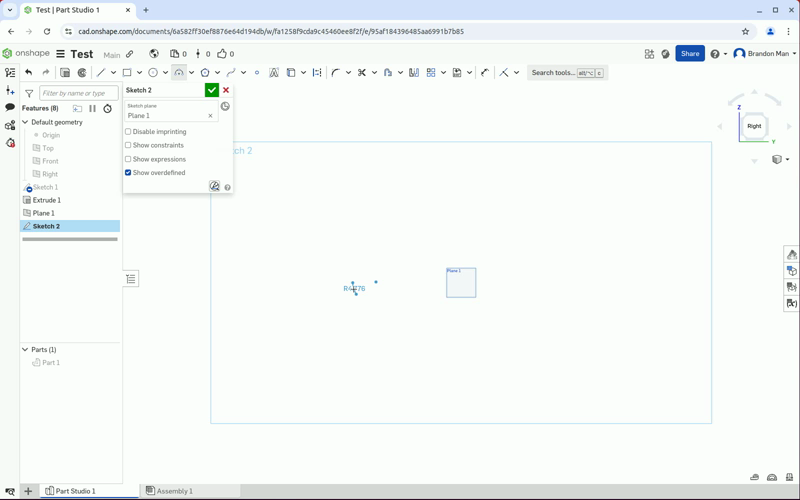
click(353, 288)
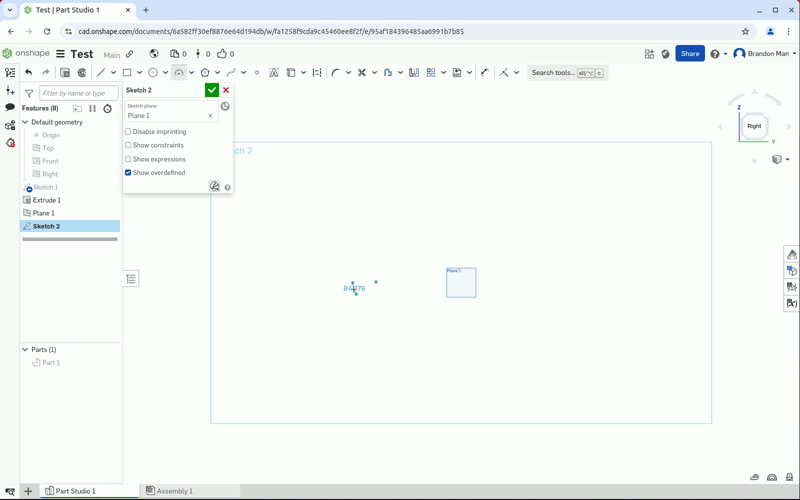
key_up(shift)
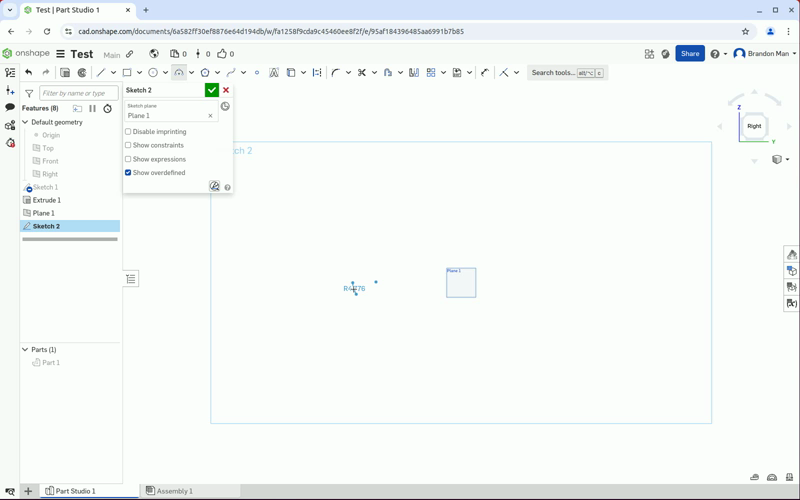
key(esc)
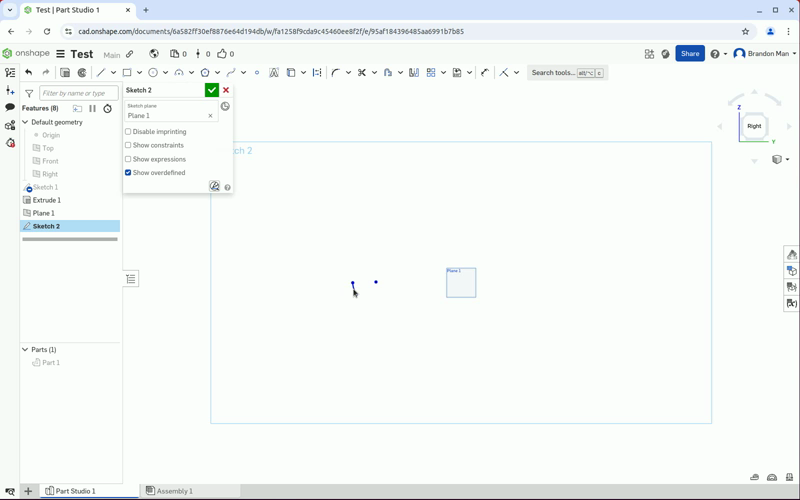
key(l)
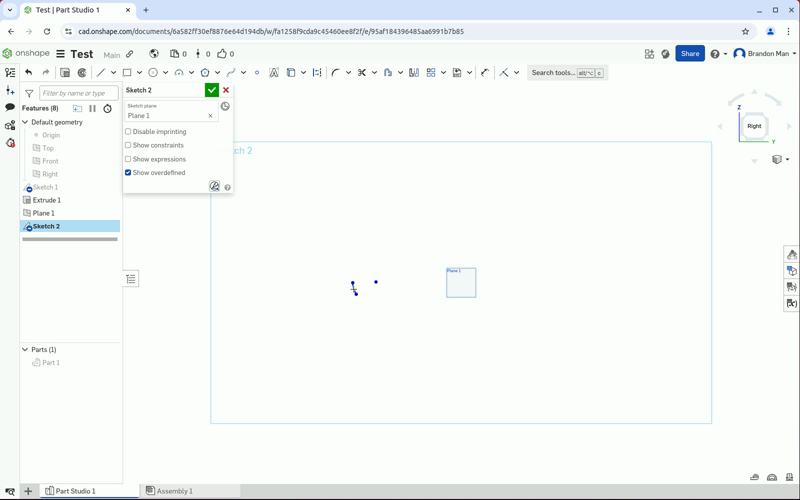
mouse_move(356, 294)
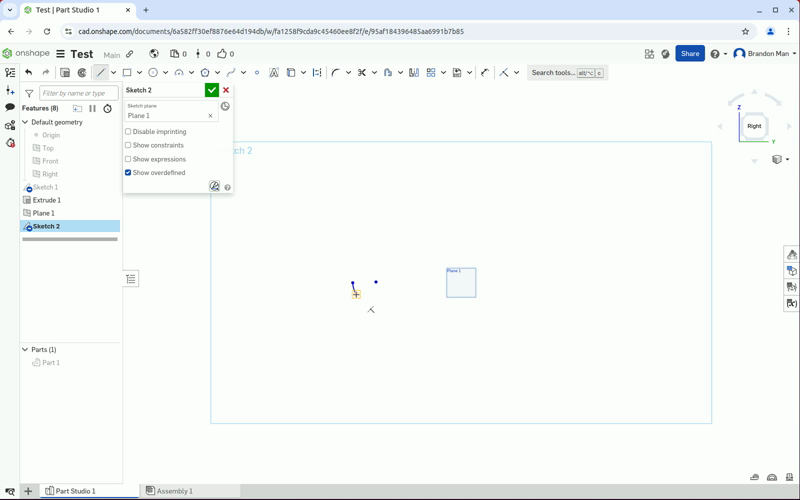
click(356, 294)
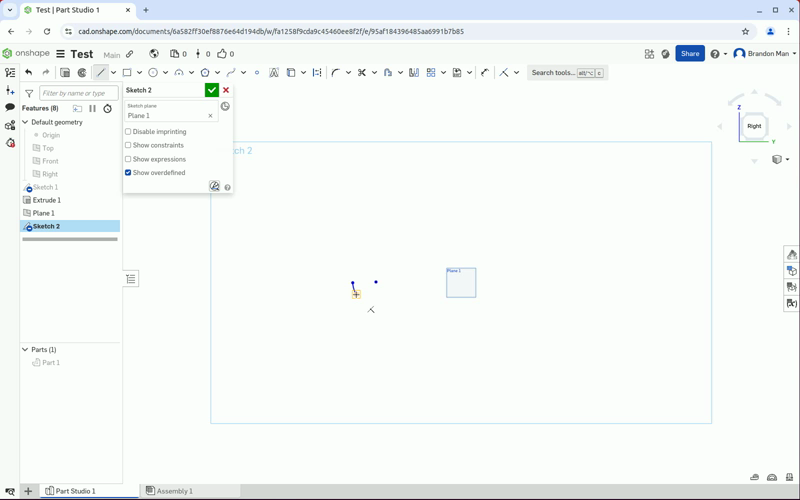
key_down(shift)
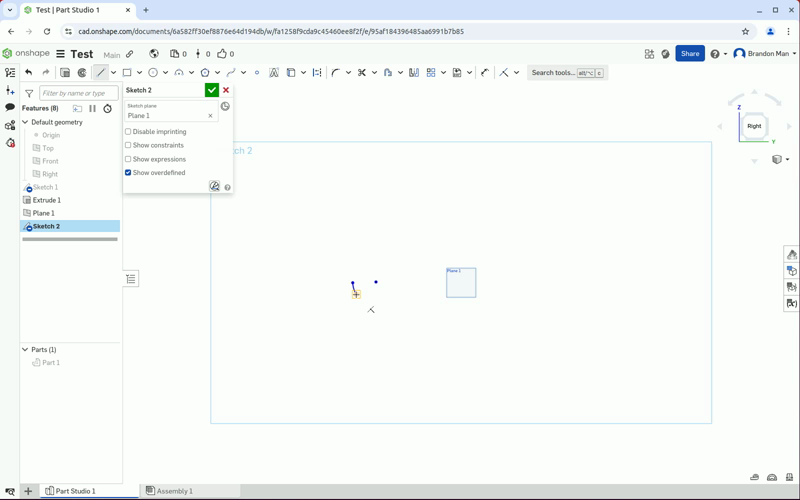
mouse_move(386, 294)
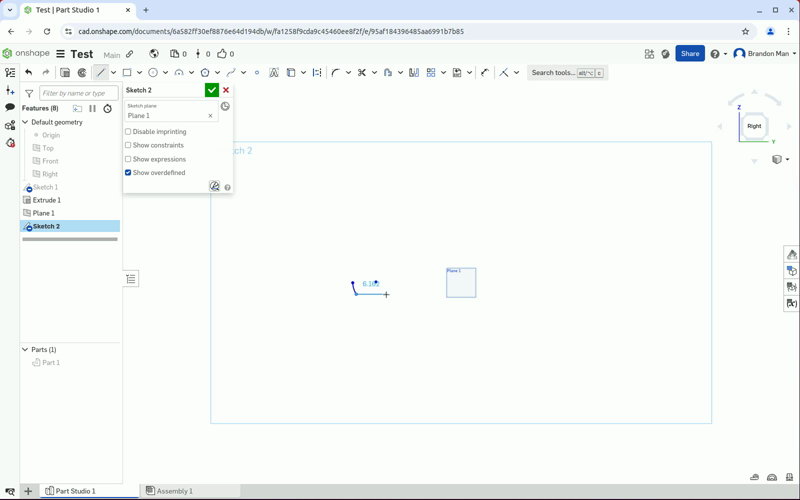
mouse_move(375, 325)
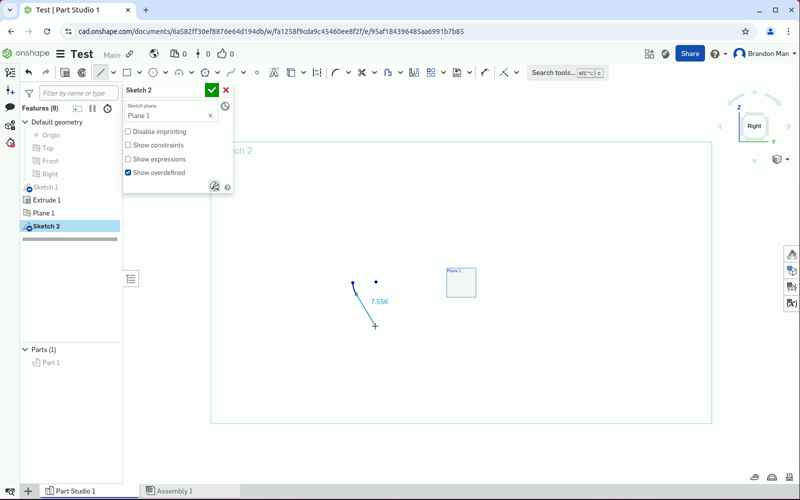
click(375, 325)
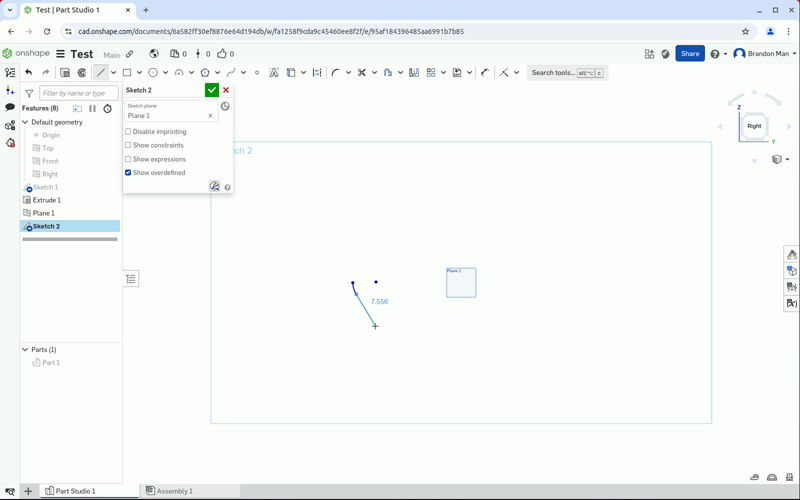
key_up(shift)
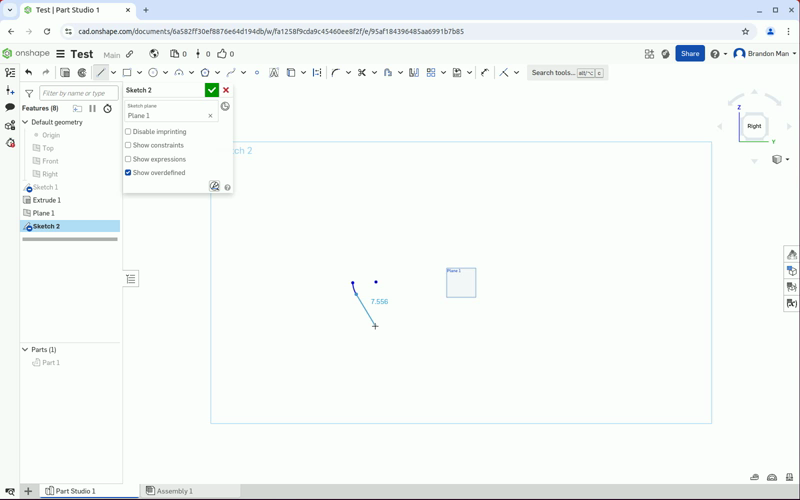
key_down(shift)
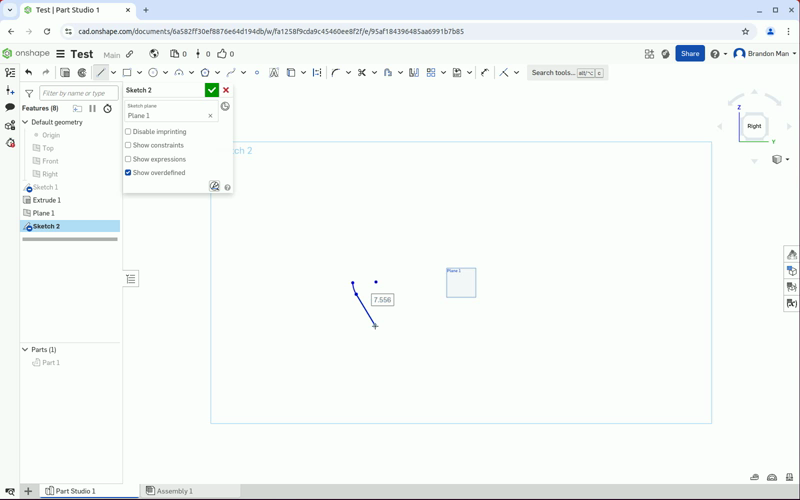
mouse_move(405, 325)
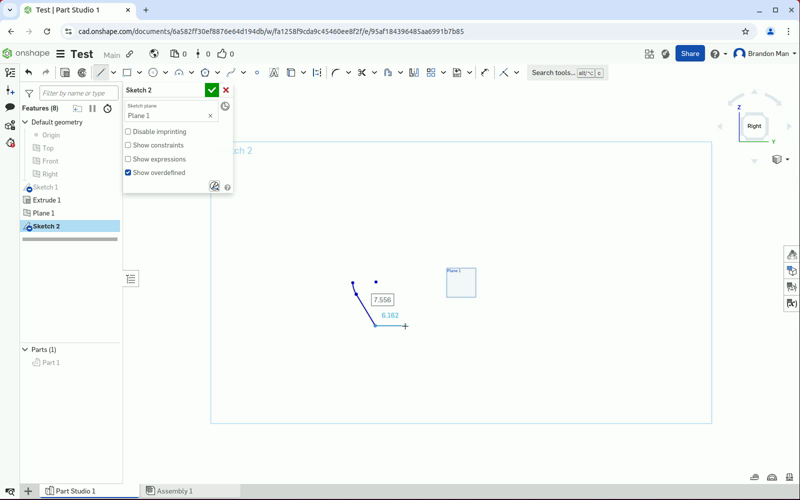
mouse_move(375, 300)
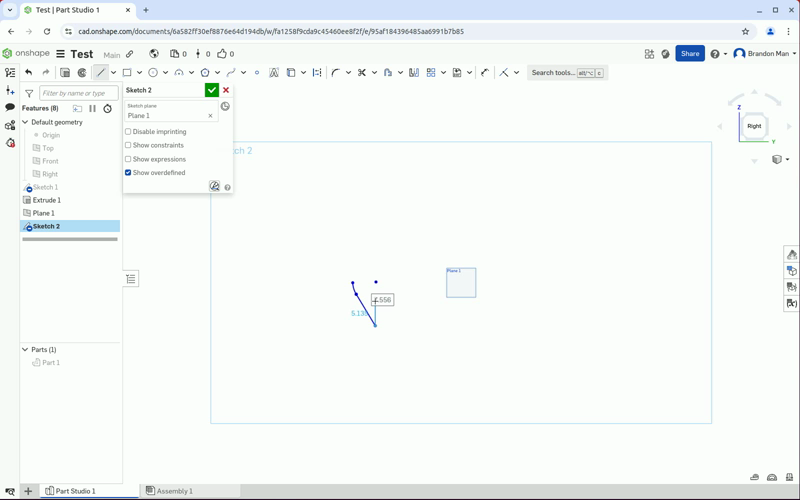
click(375, 300)
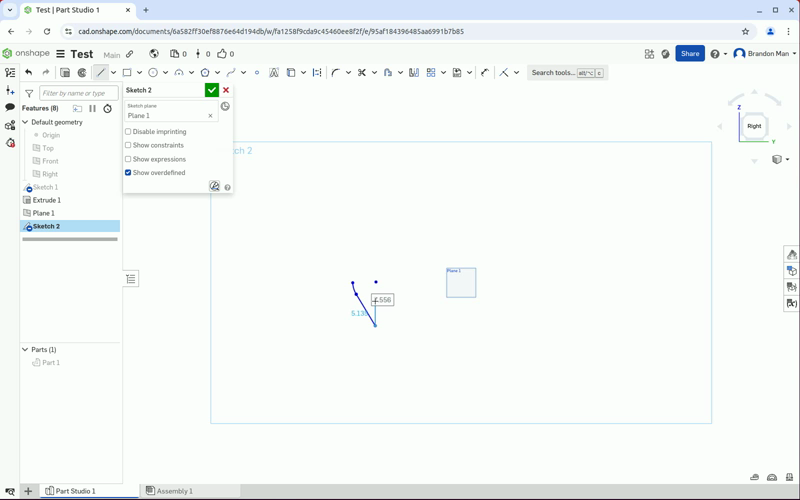
key_up(shift)
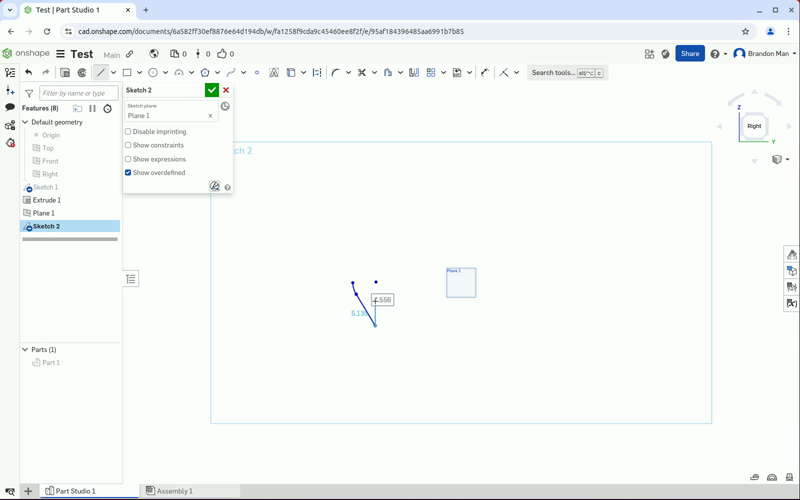
key_down(shift)
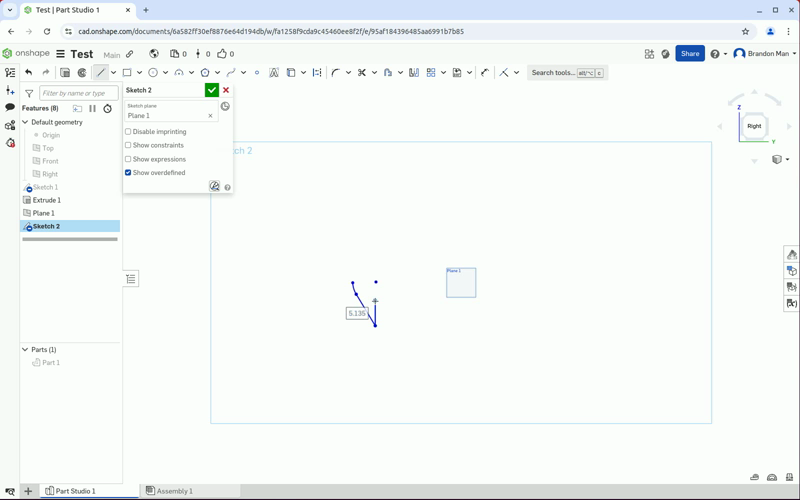
mouse_move(405, 300)
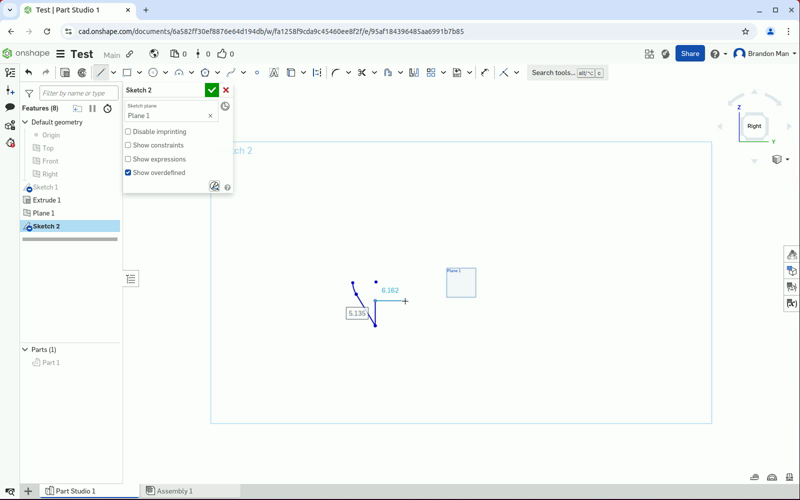
mouse_move(413, 300)
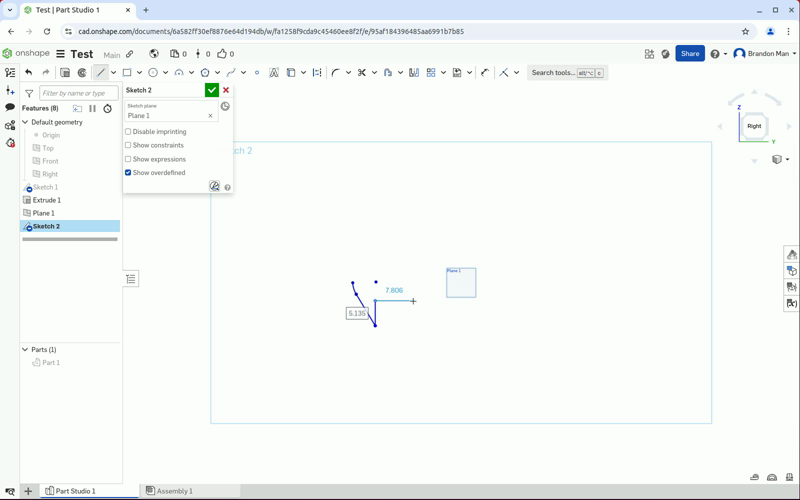
click(413, 300)
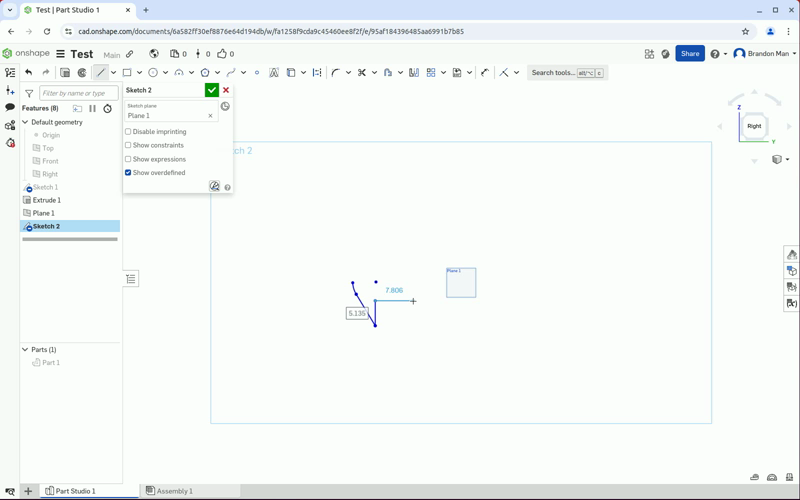
key_up(shift)
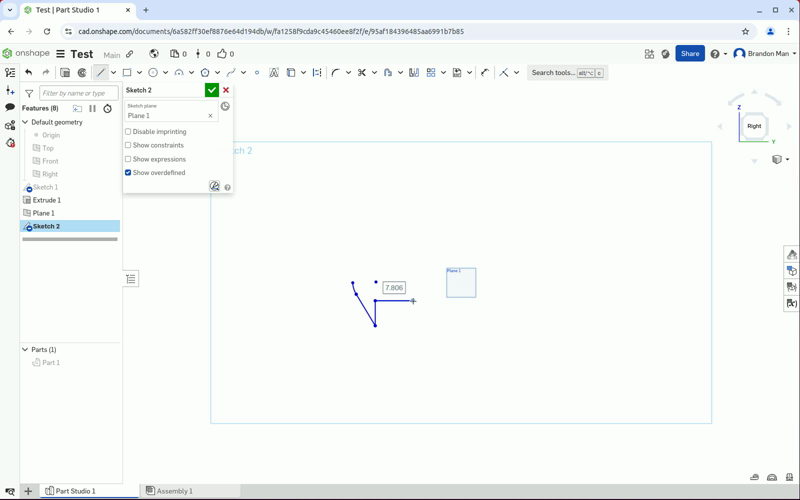
key(esc)
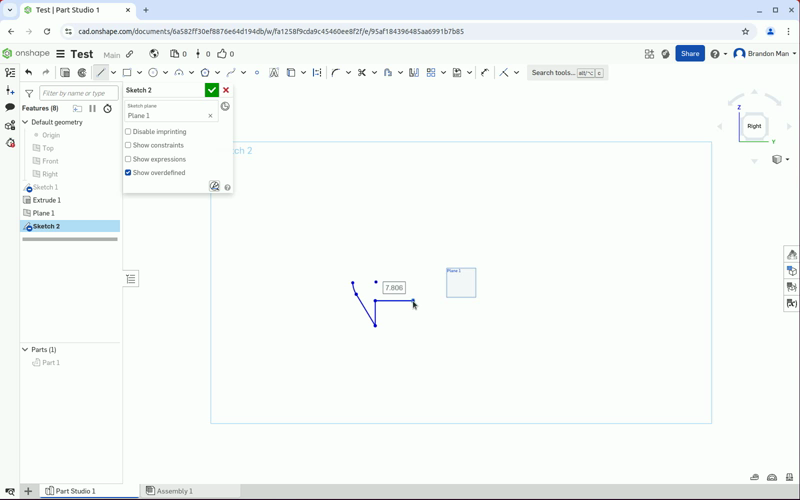
key(a)
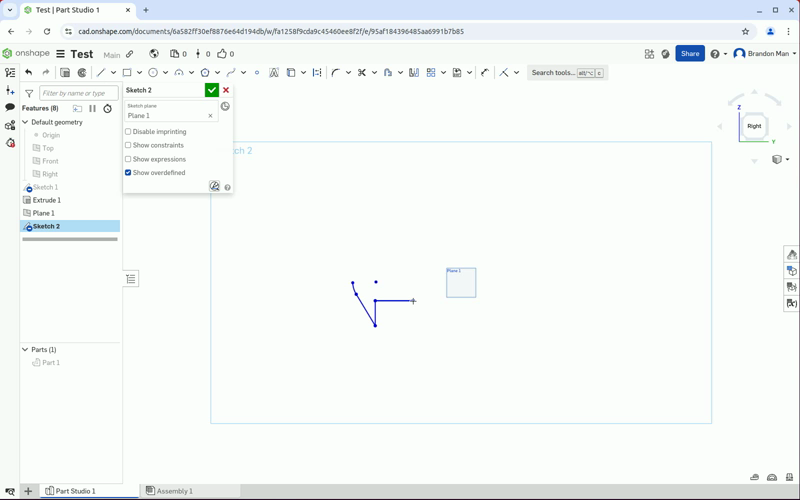
mouse_move(413, 300)
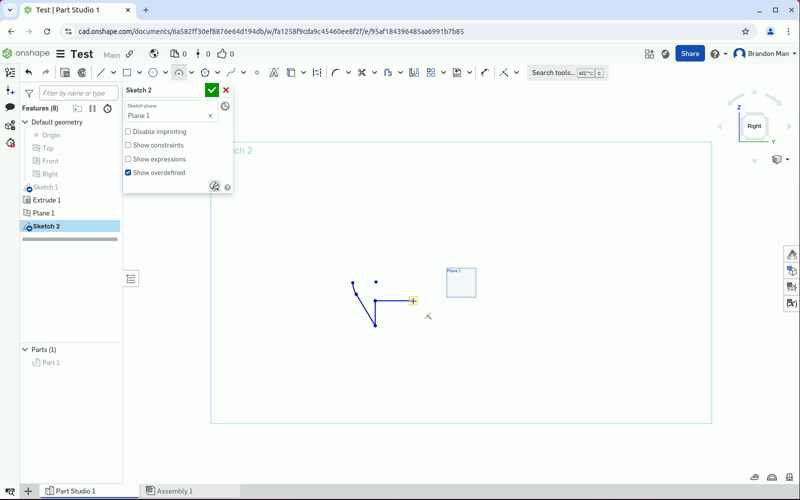
click(413, 300)
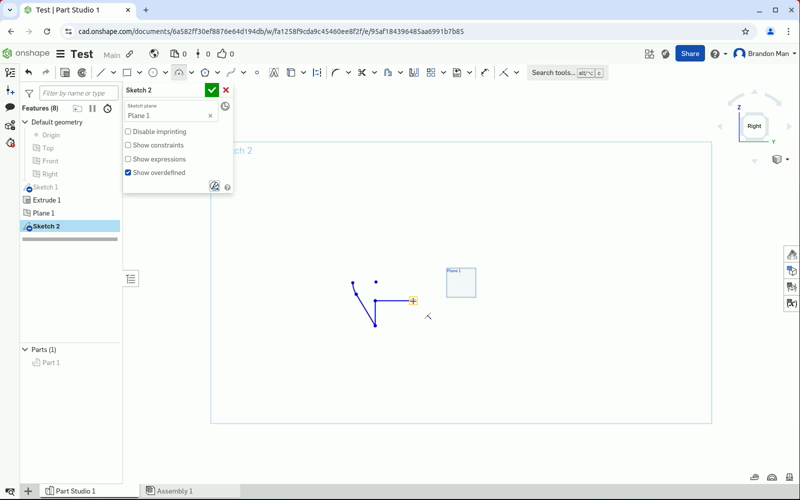
key_down(shift)
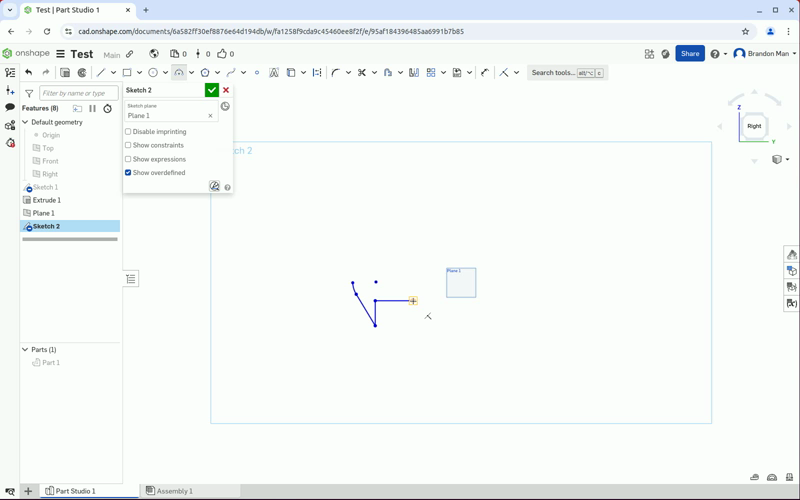
mouse_move(397, 284)
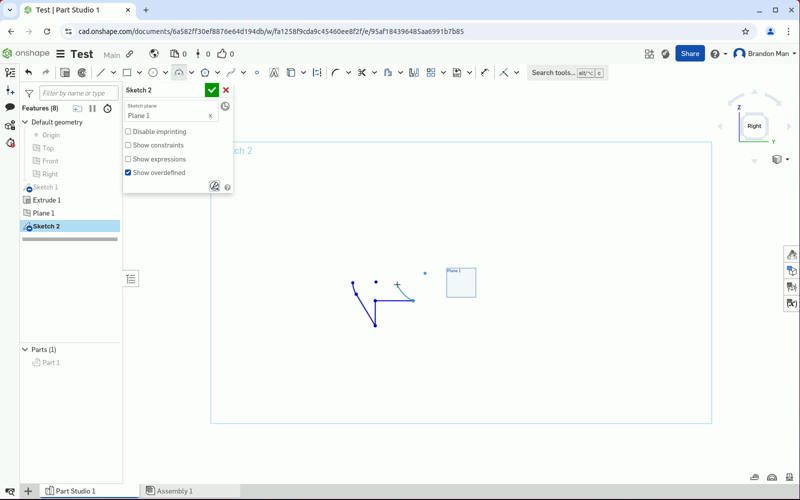
click(397, 284)
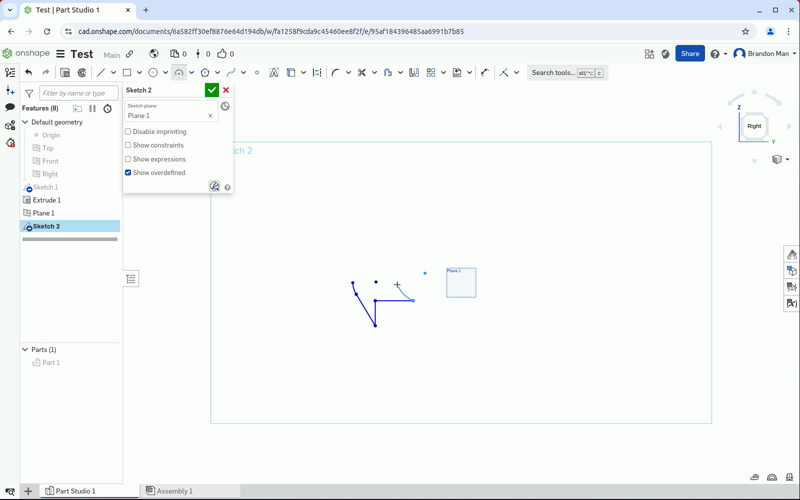
mouse_move(401, 295)
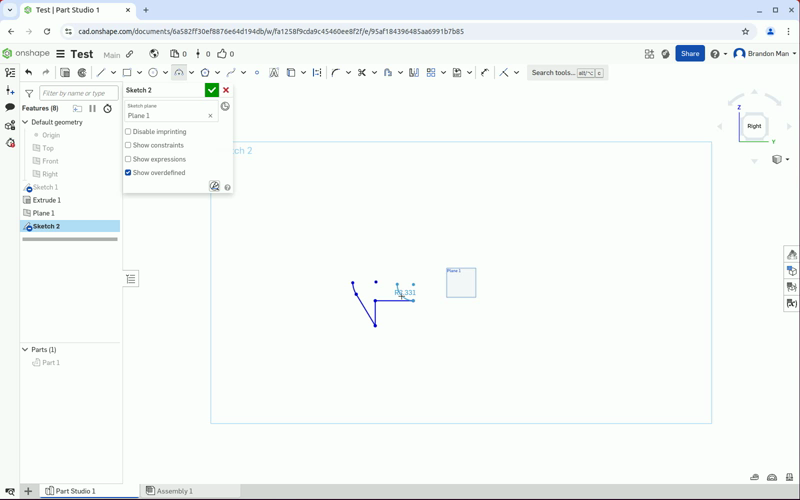
click(401, 295)
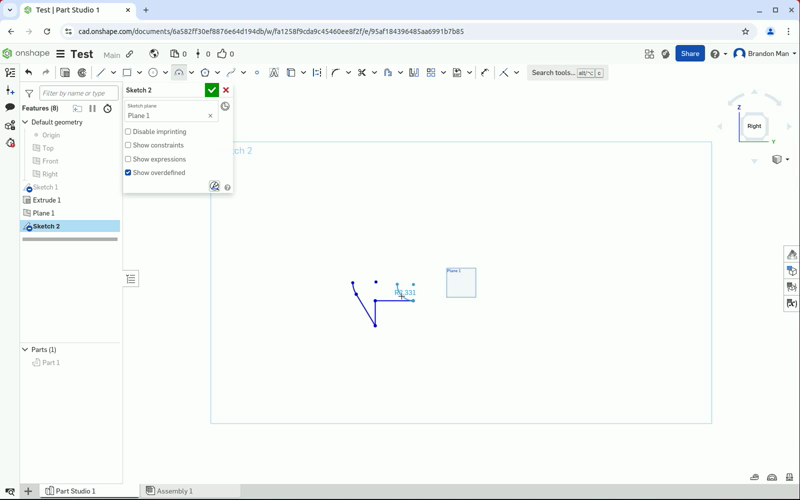
key_up(shift)
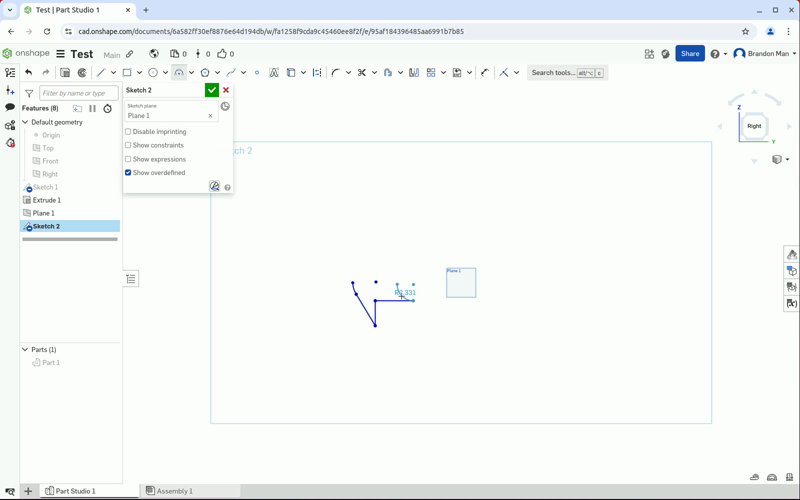
key(esc)
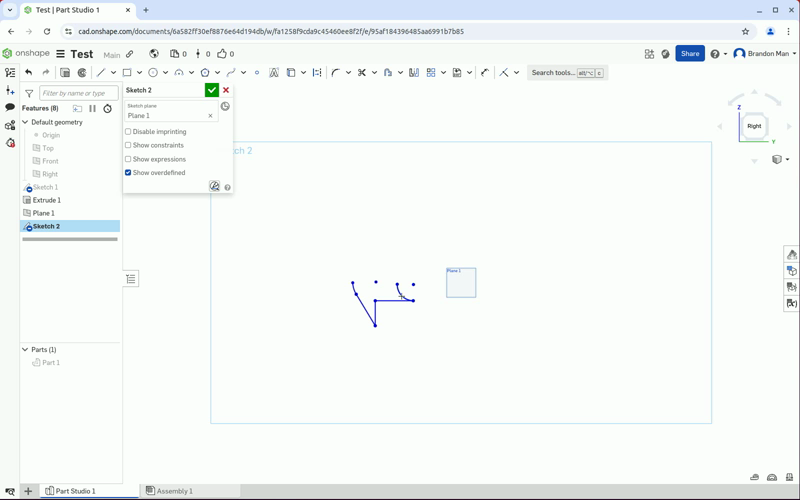
key(l)
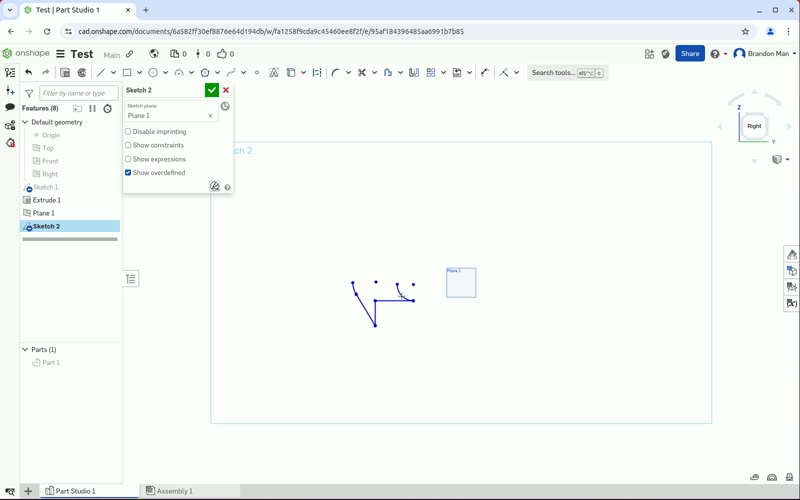
mouse_move(397, 284)
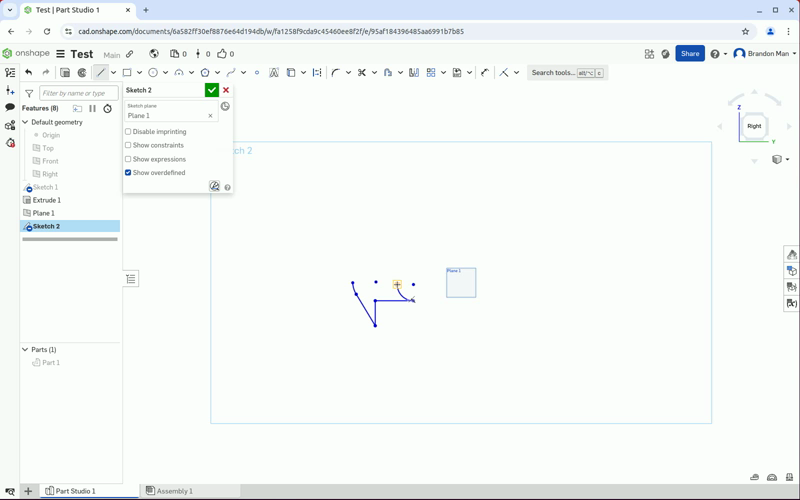
click(397, 284)
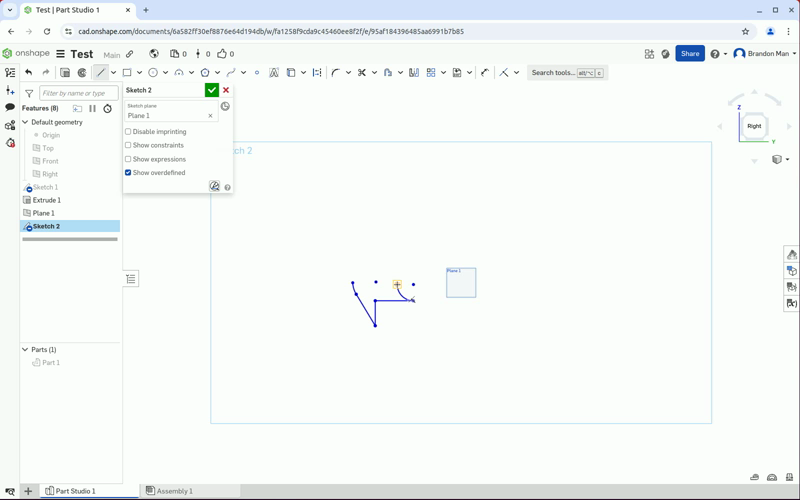
key_down(shift)
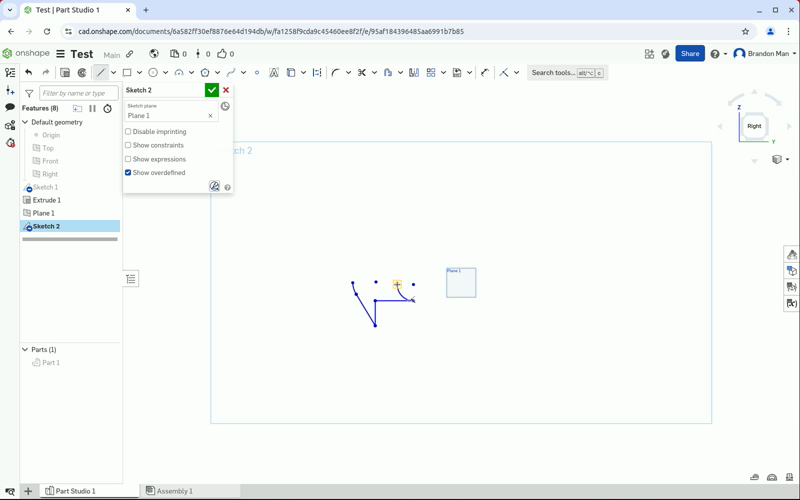
mouse_move(427, 284)
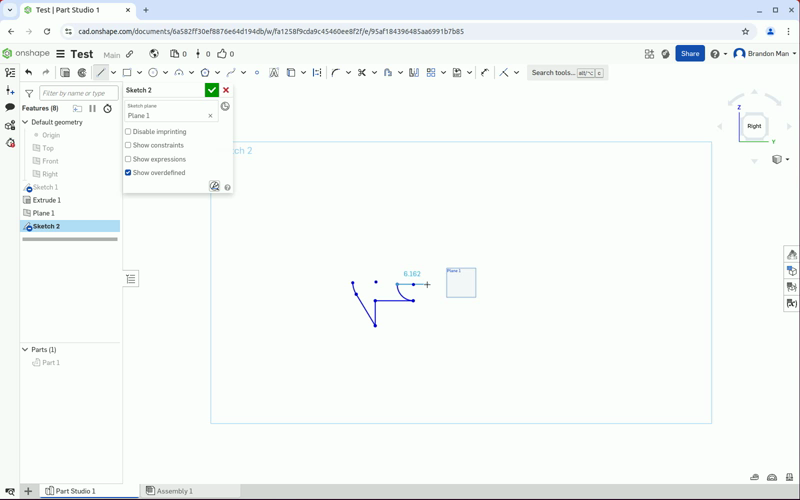
mouse_move(397, 282)
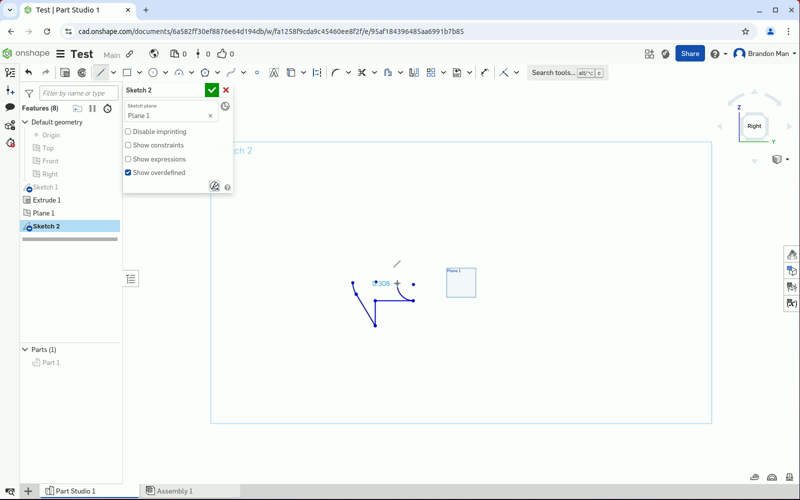
scroll(6)
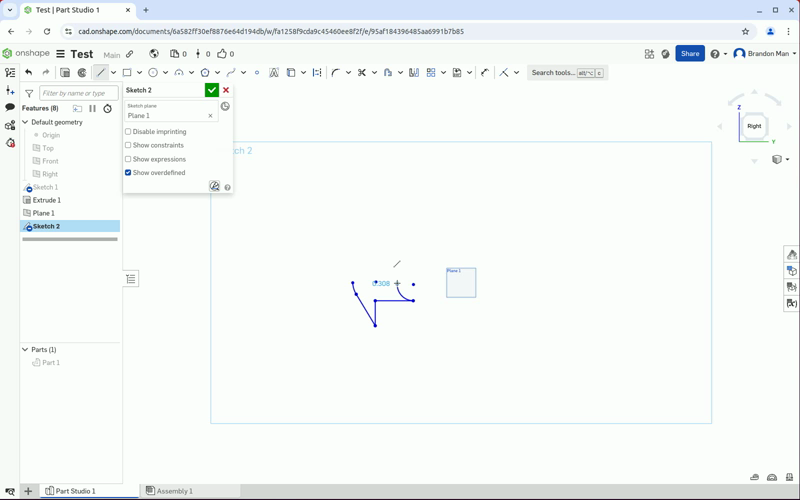
scroll(6)
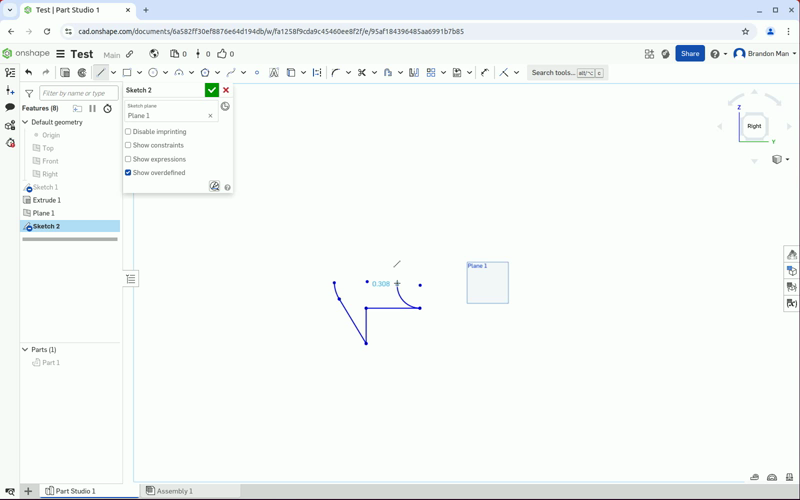
scroll(6)
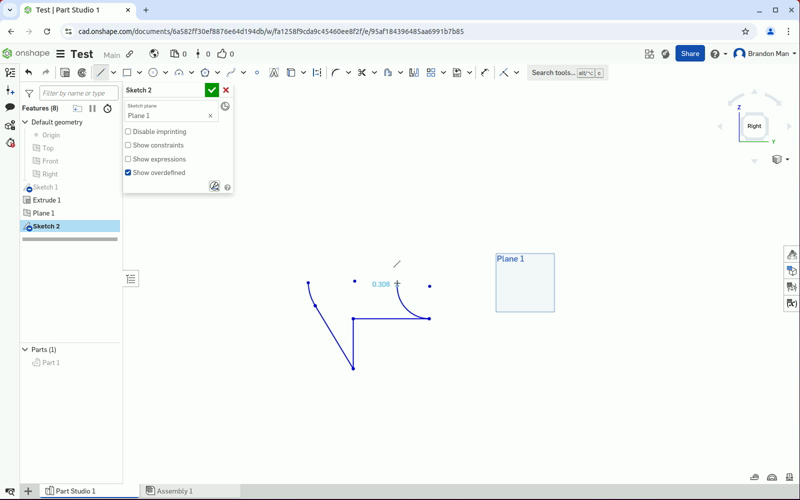
scroll(6)
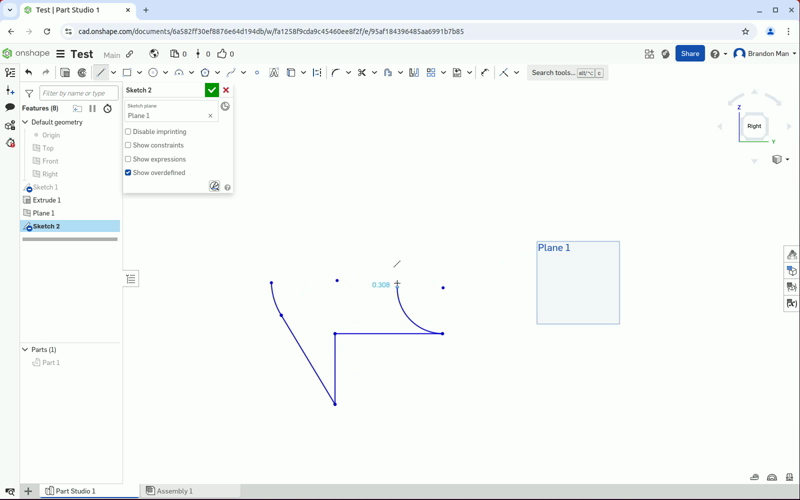
scroll(6)
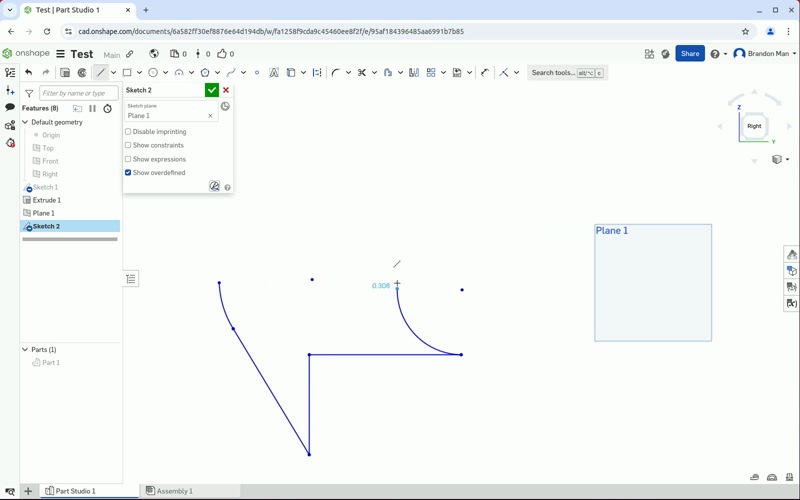
scroll(6)
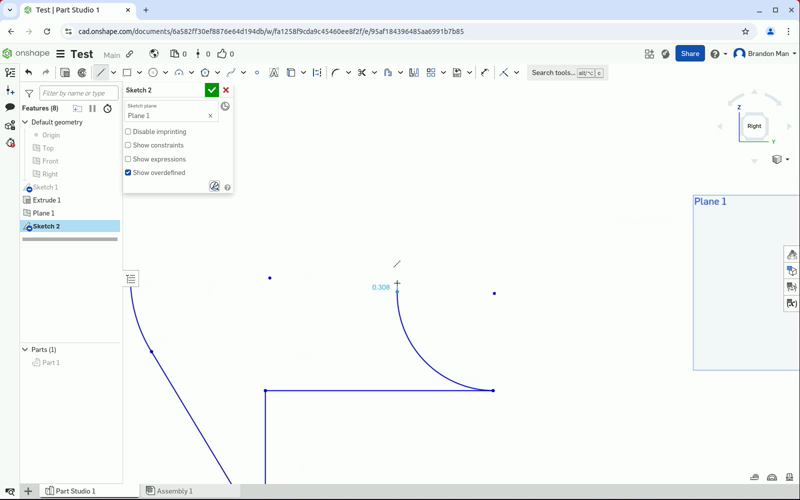
scroll(6)
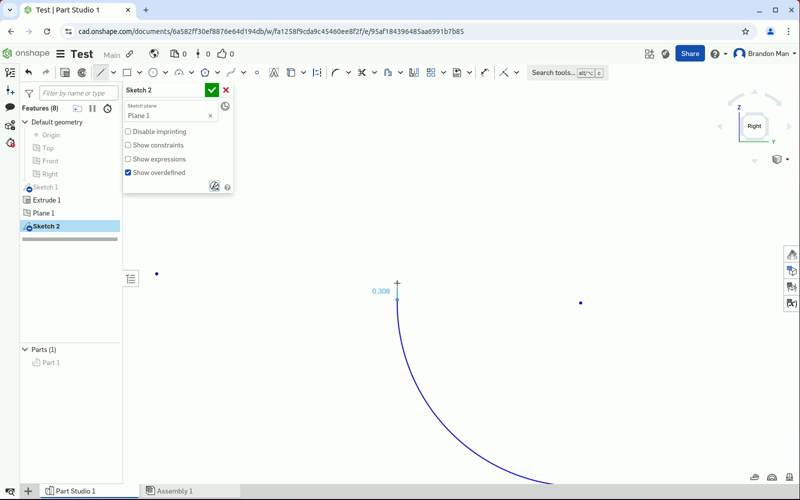
click(397, 282)
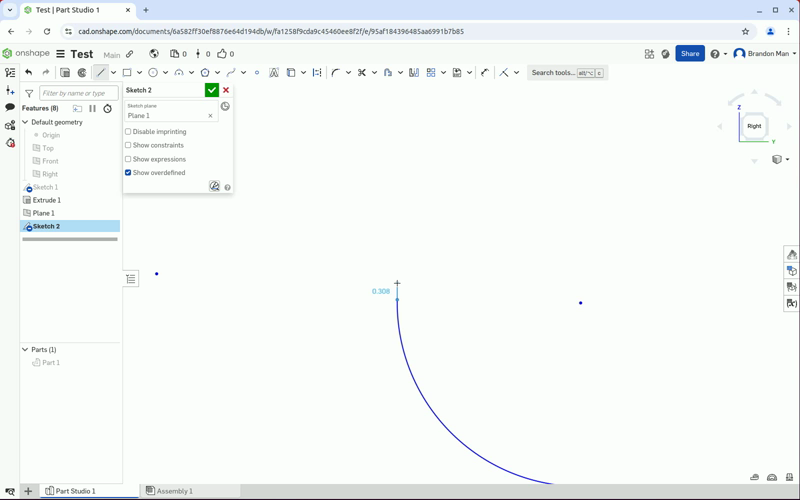
scroll(-6)
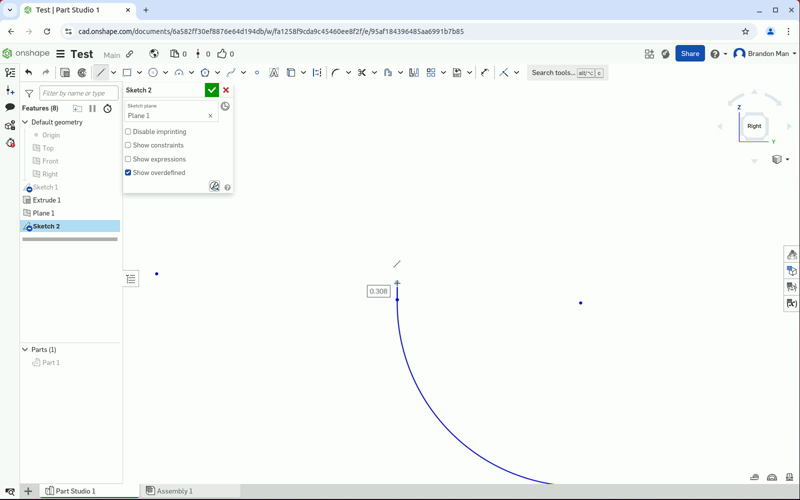
scroll(-6)
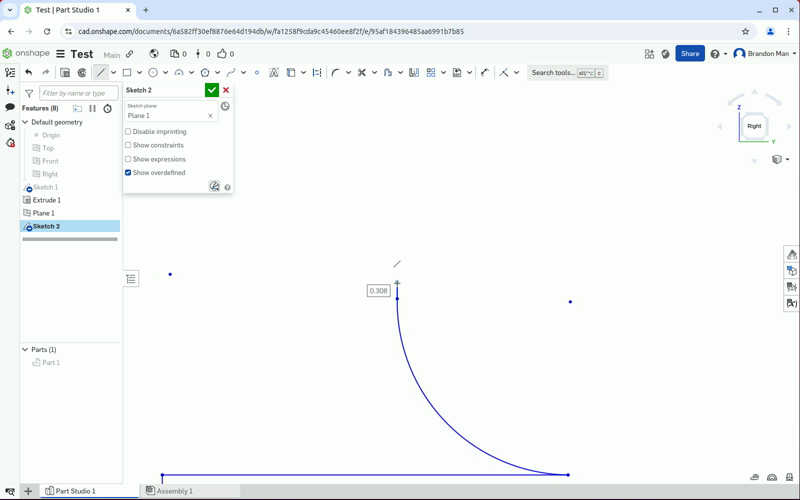
scroll(-6)
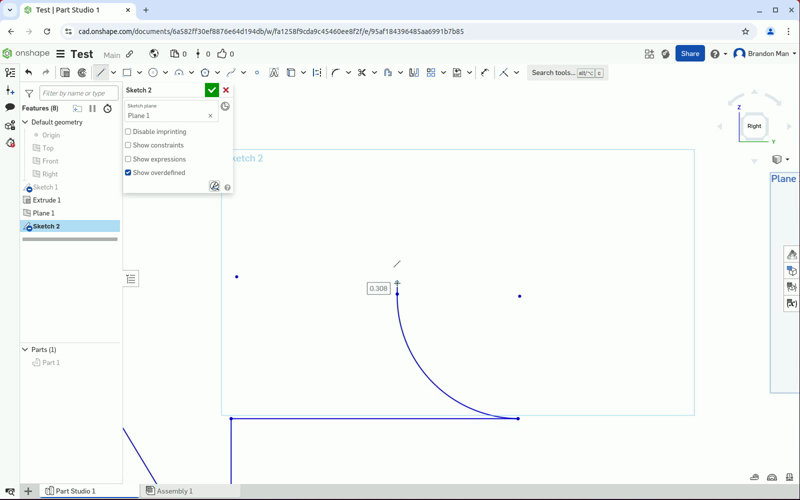
scroll(-6)
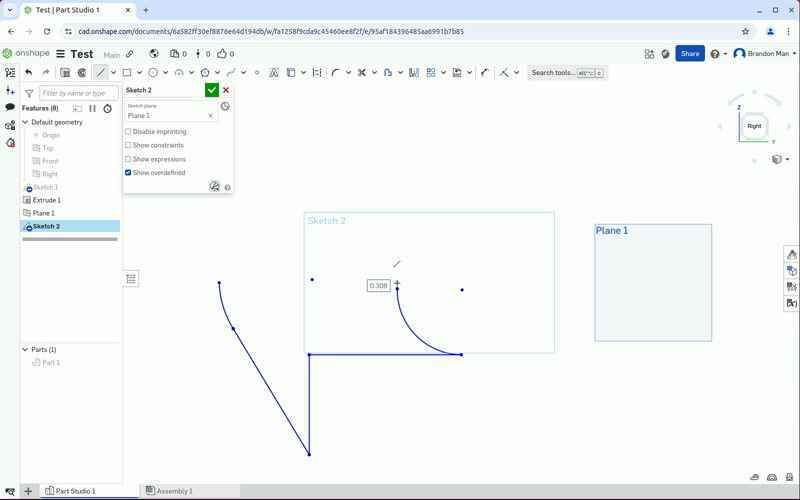
scroll(-6)
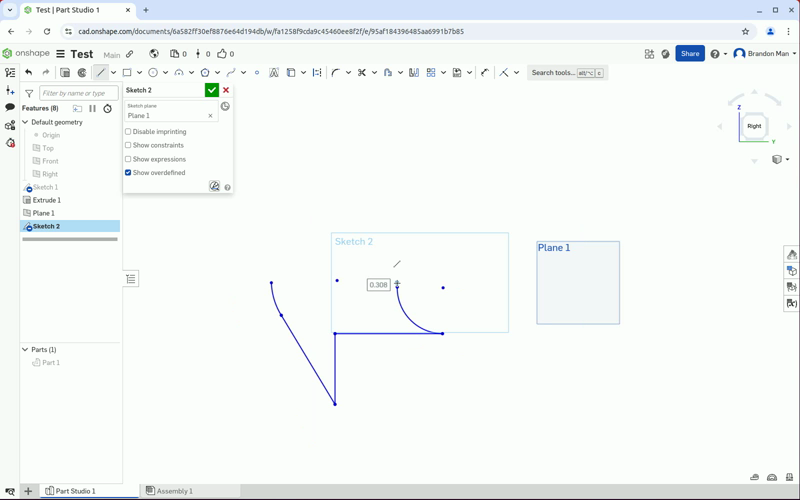
scroll(-6)
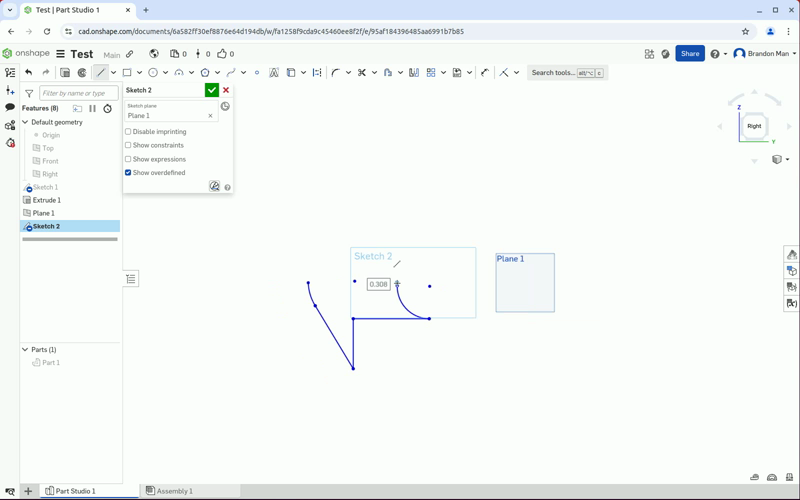
scroll(-6)
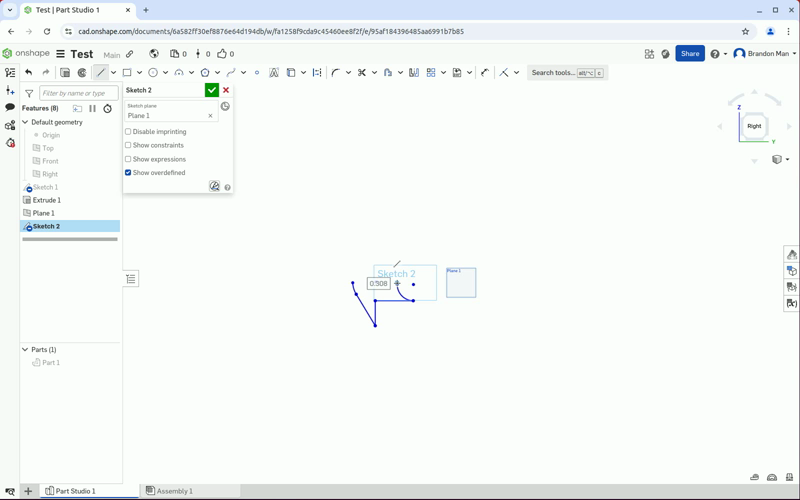
key_up(shift)
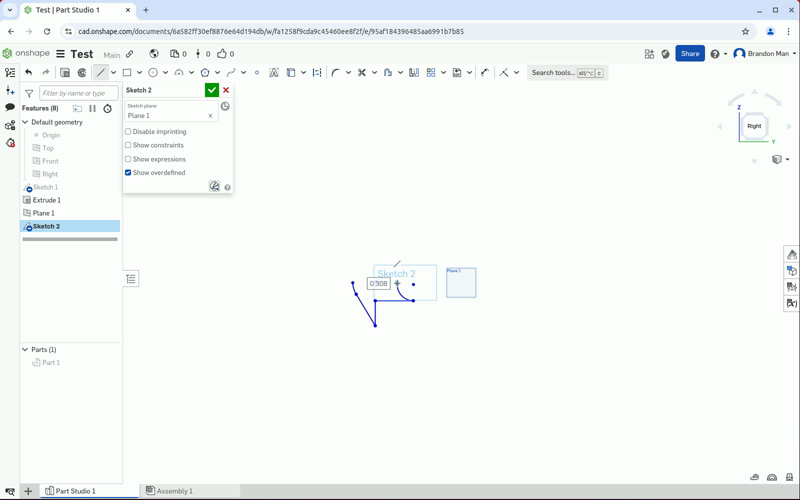
key_down(shift)
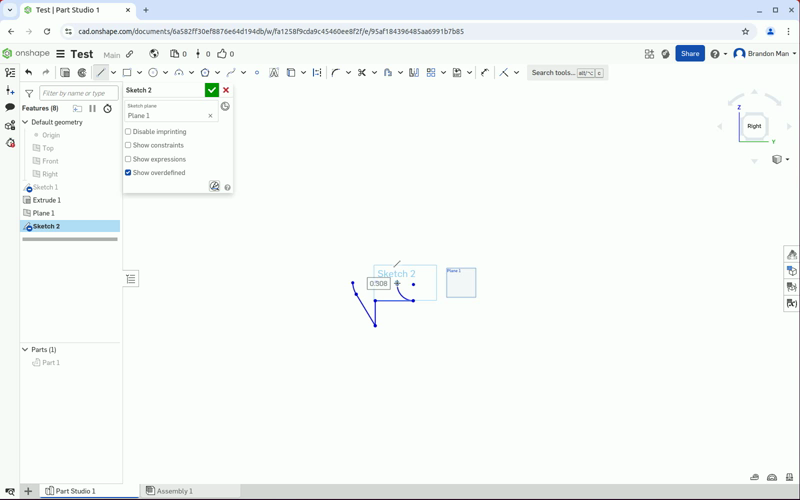
mouse_move(427, 282)
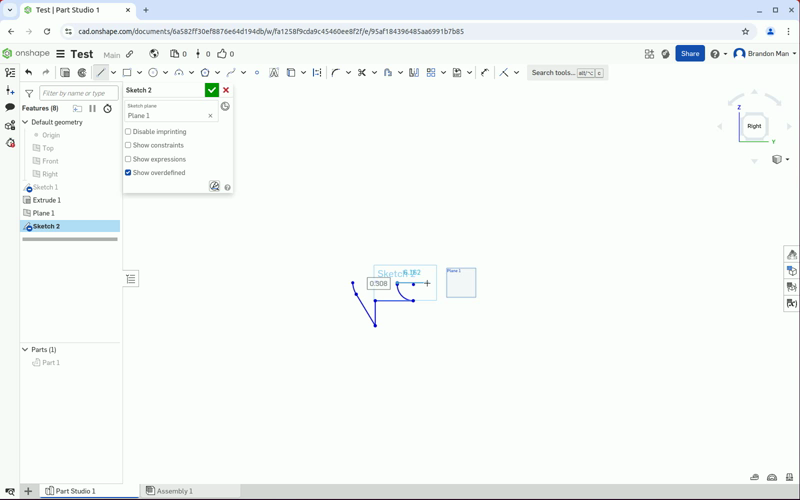
mouse_move(397, 251)
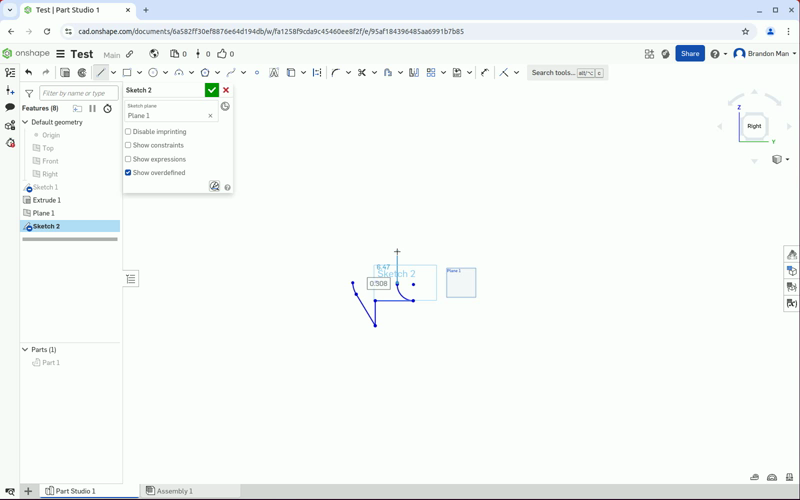
click(397, 251)
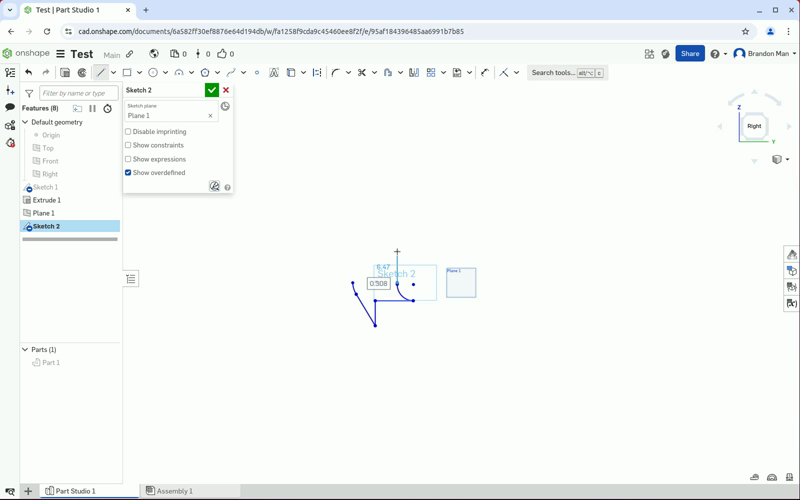
key_up(shift)
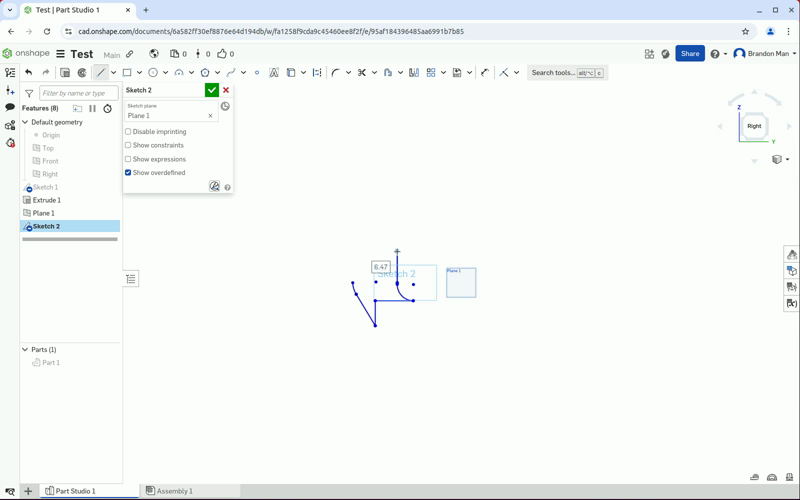
key_down(shift)
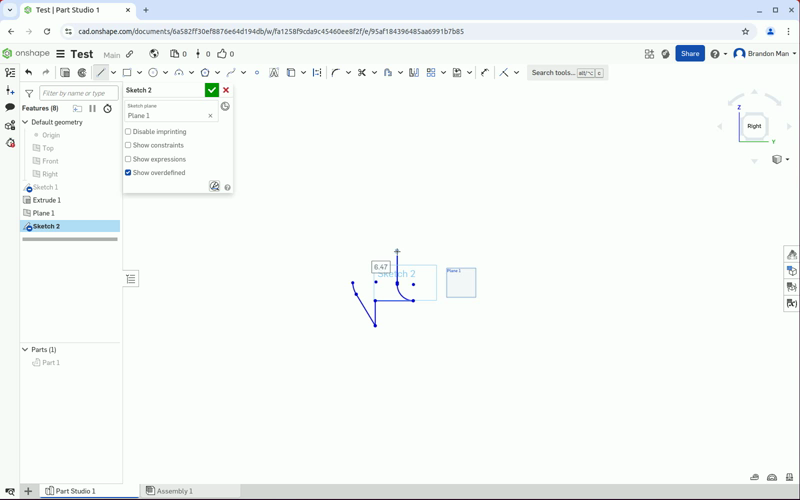
mouse_move(427, 251)
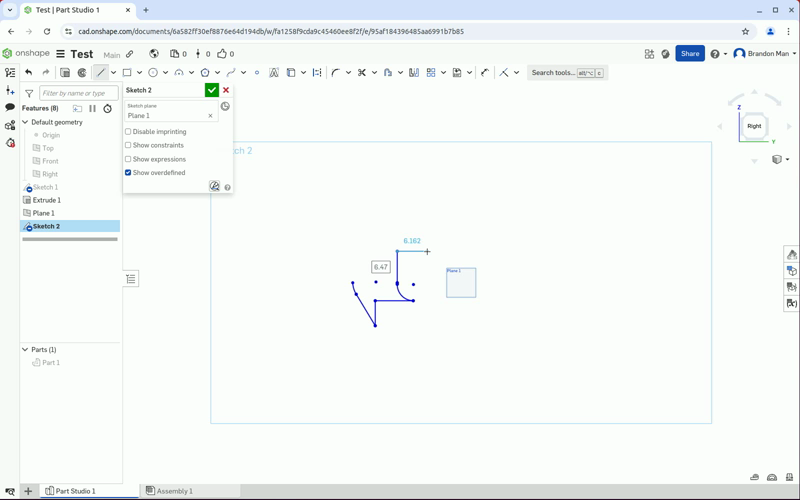
mouse_move(378, 251)
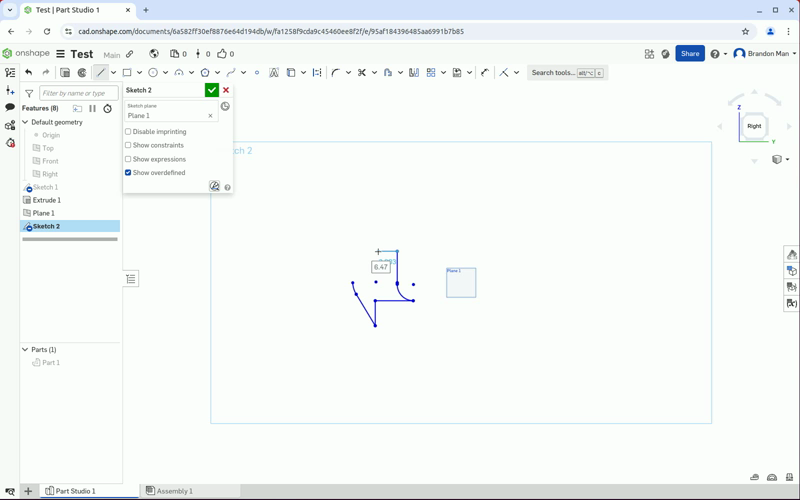
click(378, 251)
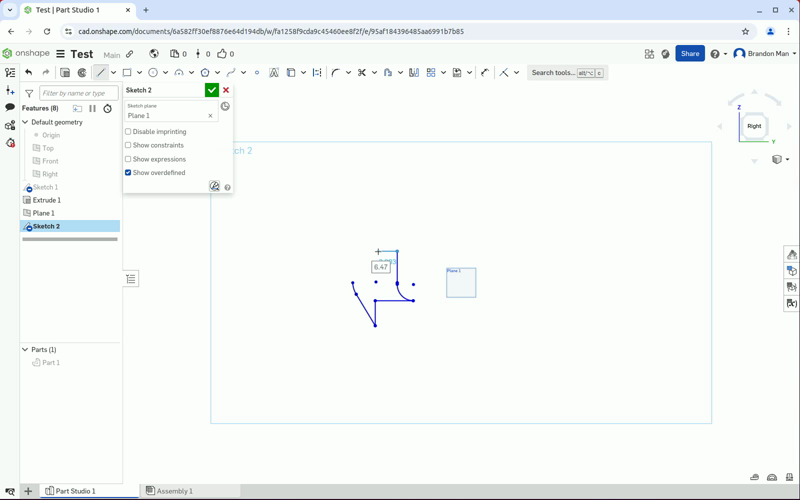
key_up(shift)
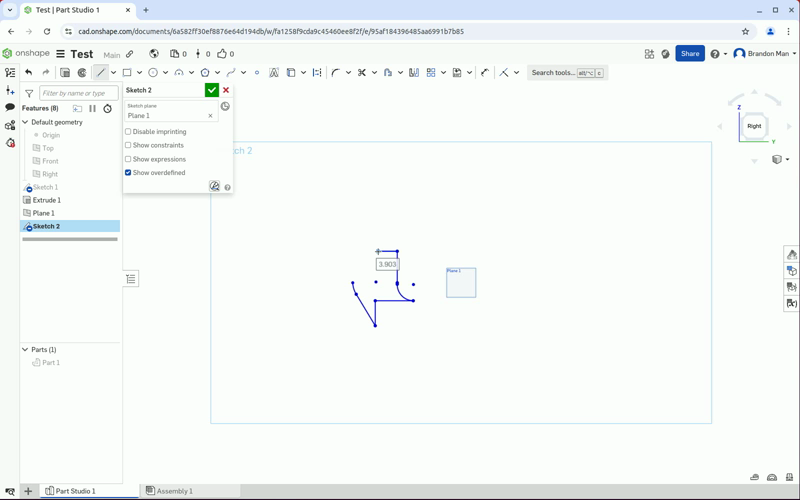
key_down(shift)
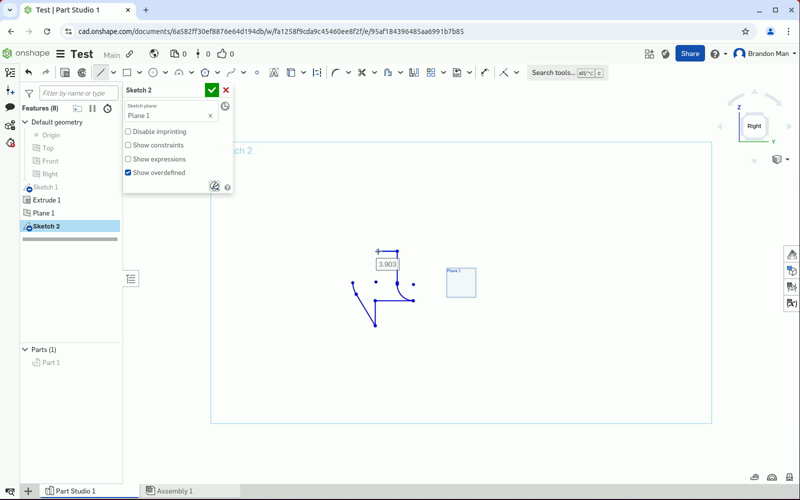
mouse_move(408, 251)
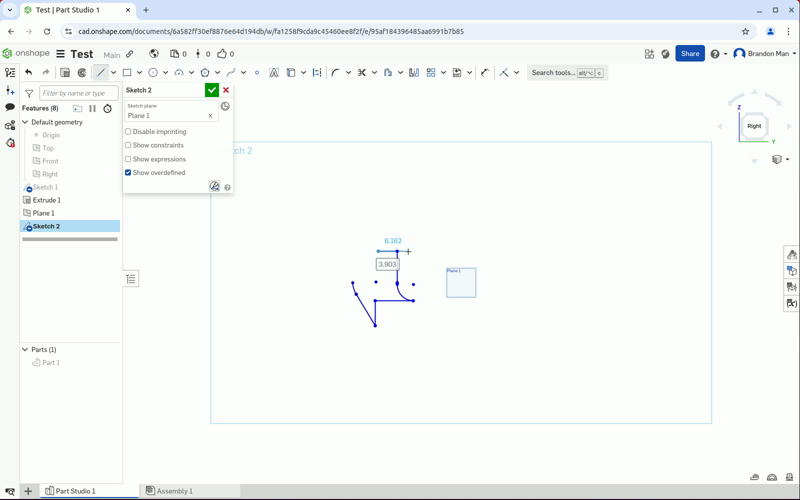
mouse_move(378, 270)
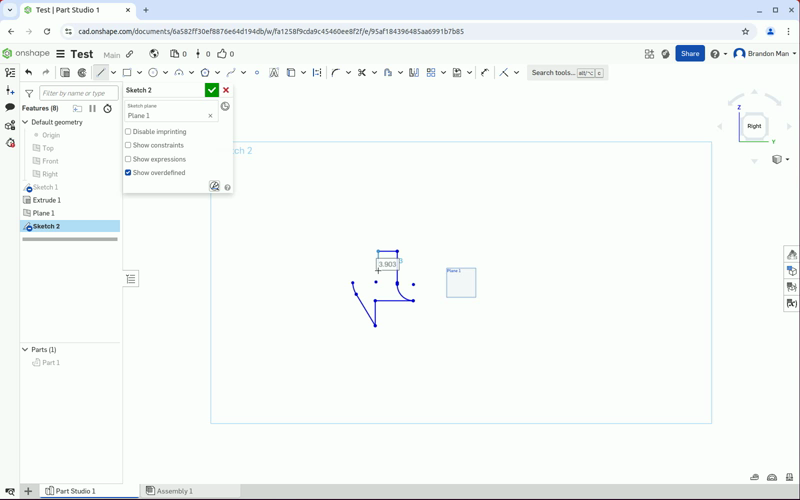
click(378, 270)
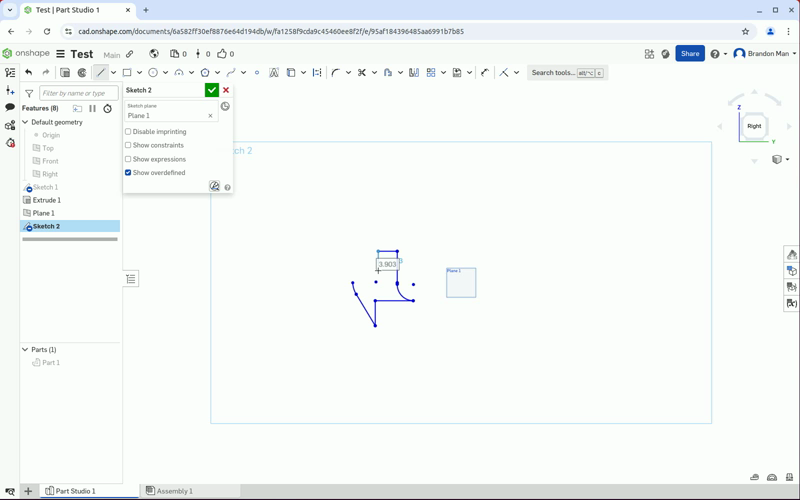
key_up(shift)
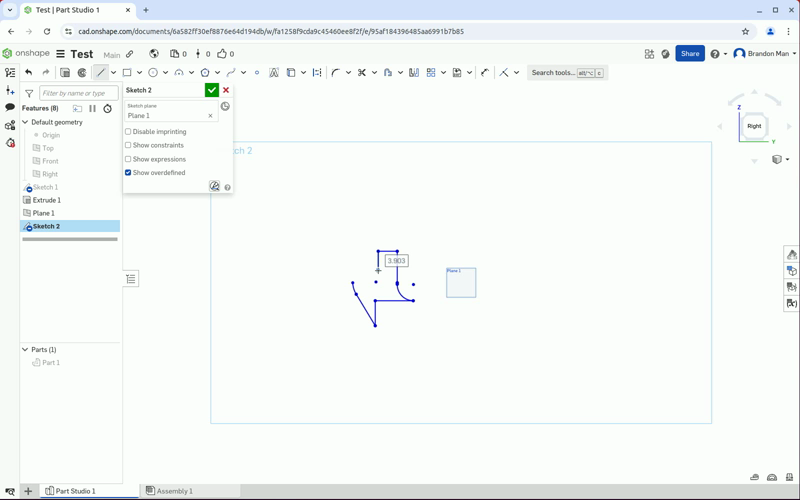
key(esc)
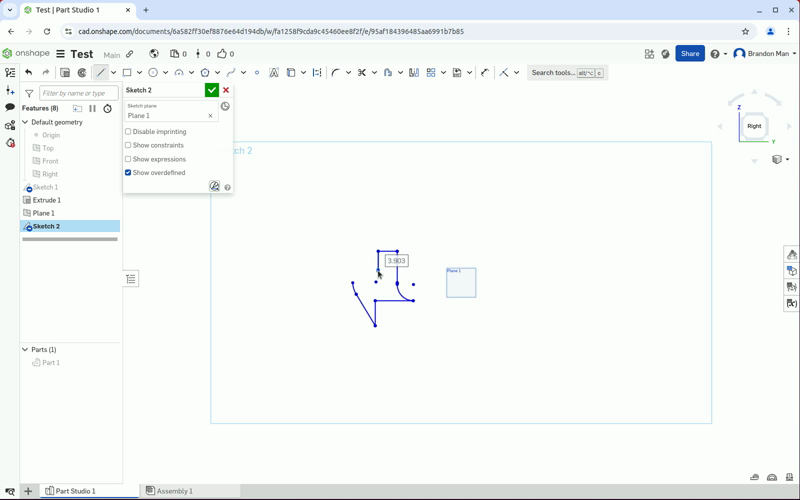
key(a)
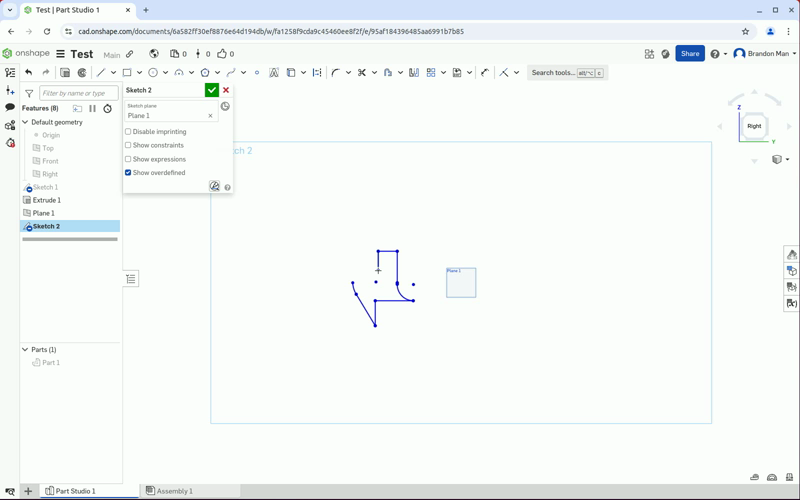
mouse_move(378, 270)
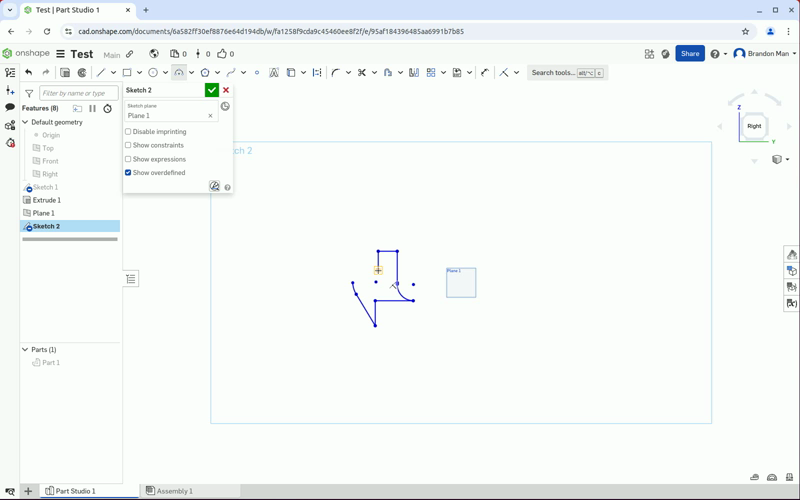
click(378, 270)
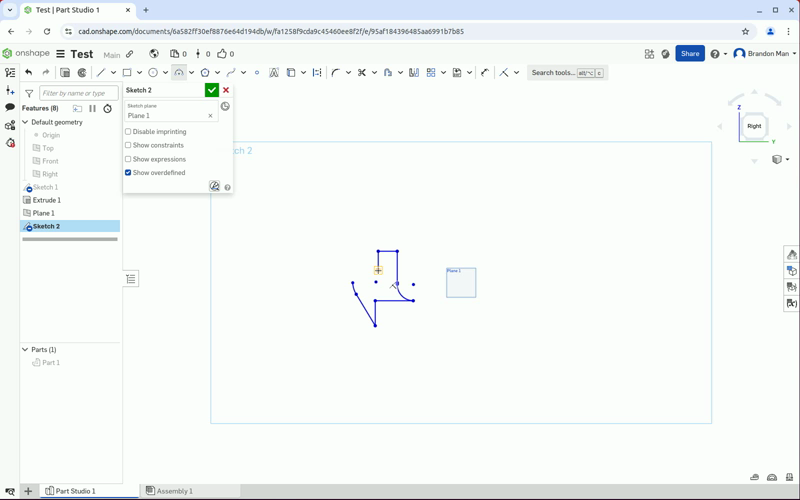
key_down(shift)
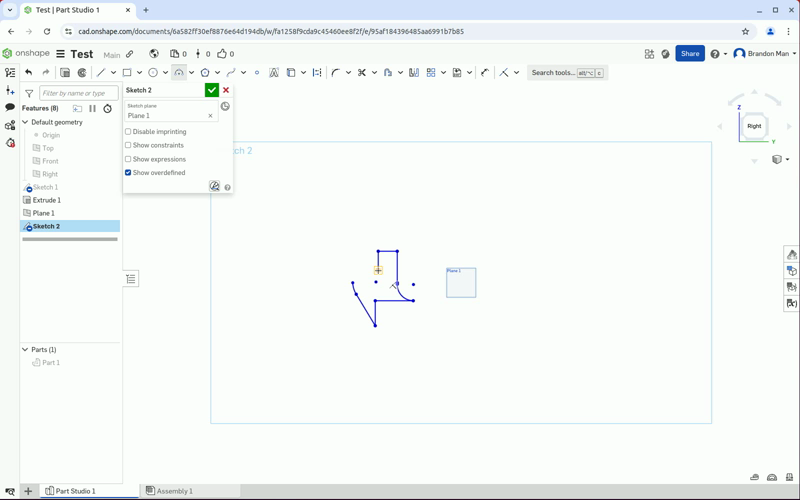
mouse_move(371, 270)
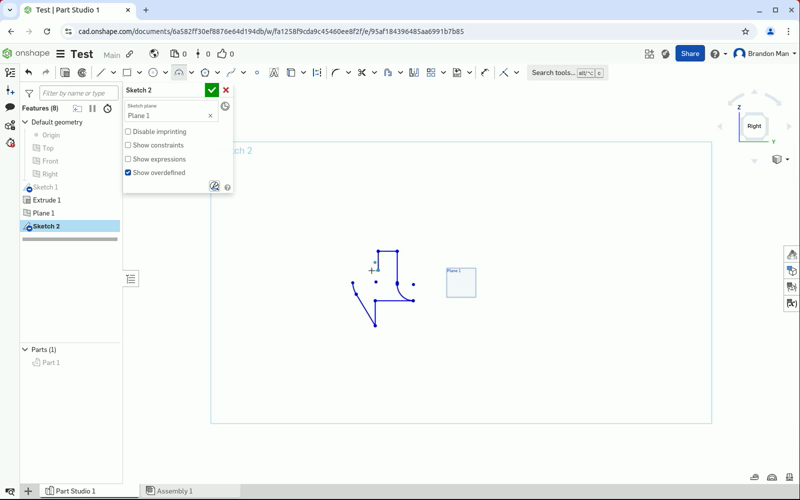
scroll(6)
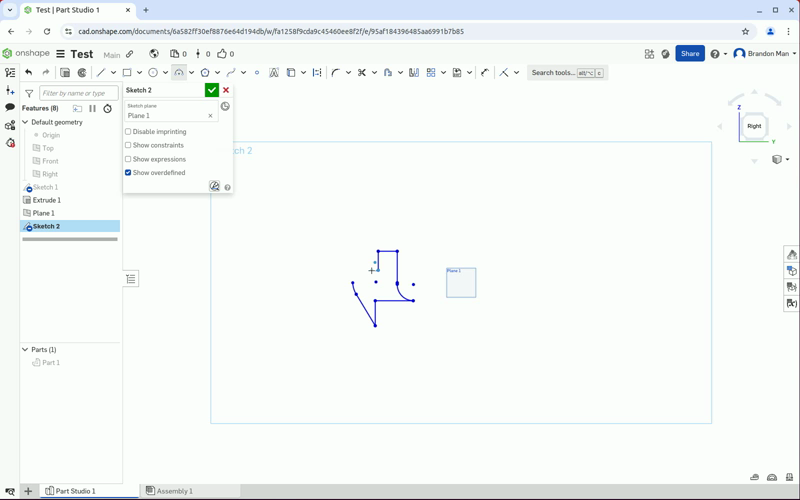
scroll(6)
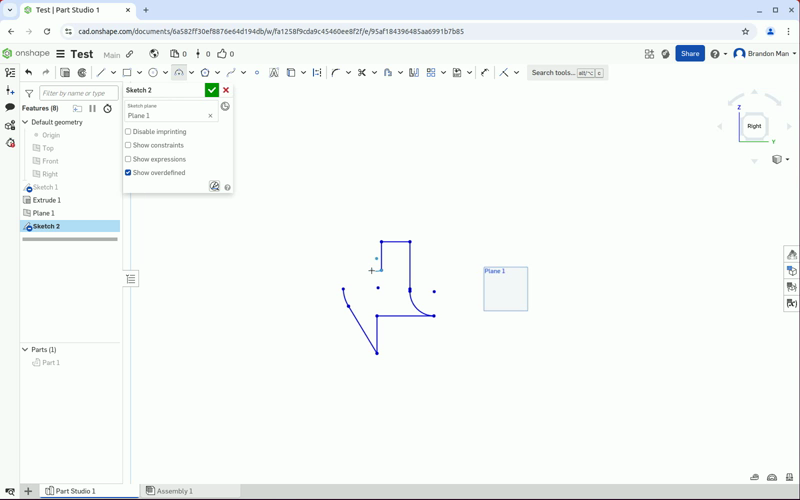
scroll(6)
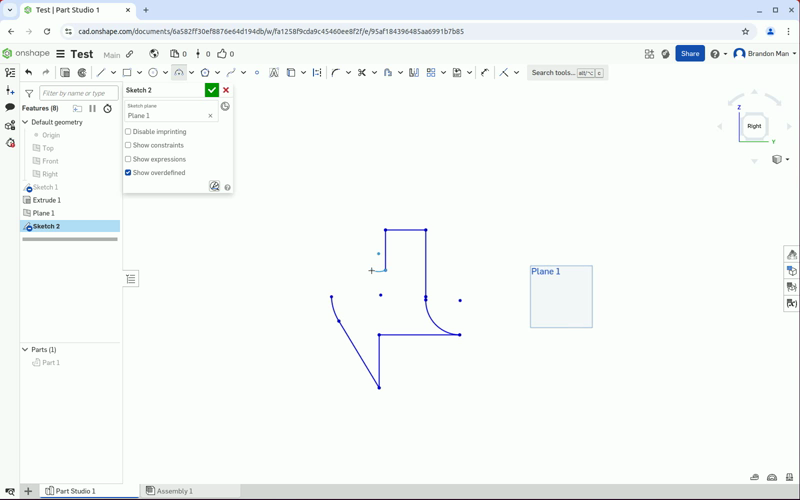
scroll(6)
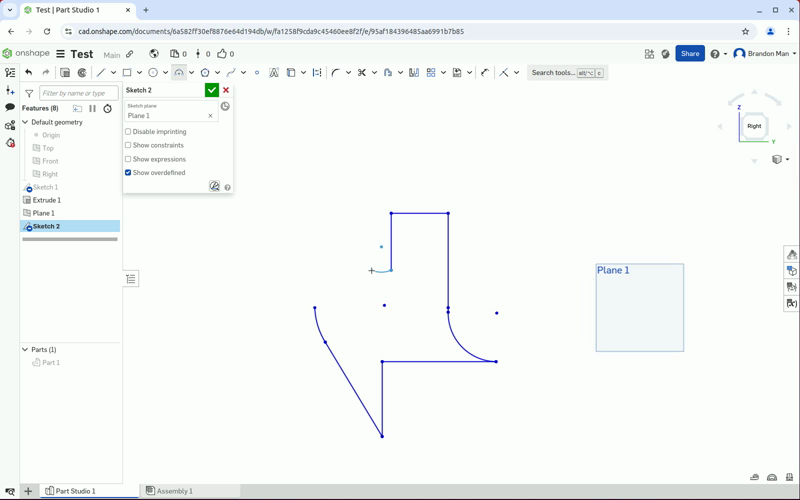
scroll(6)
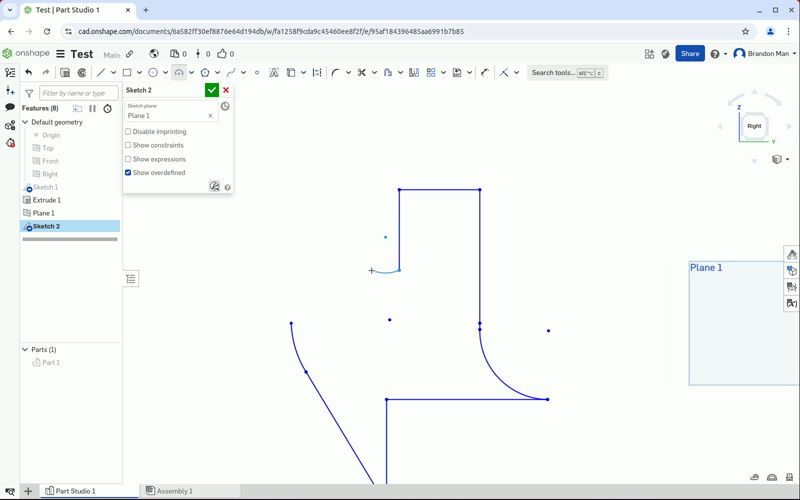
scroll(6)
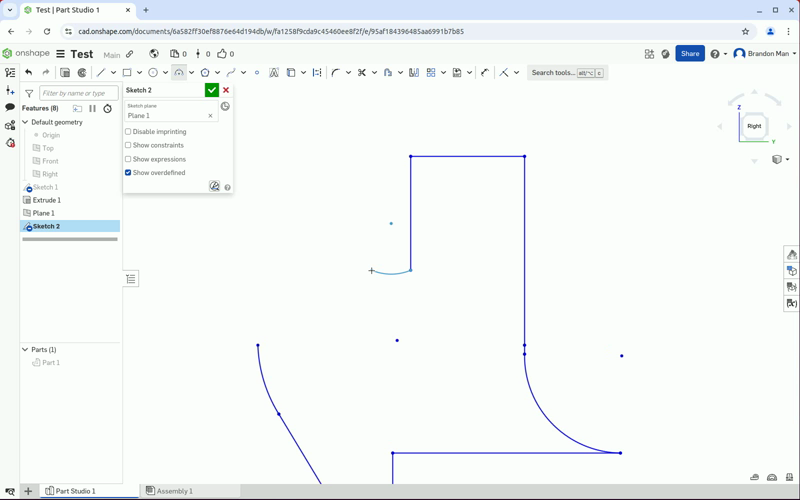
scroll(6)
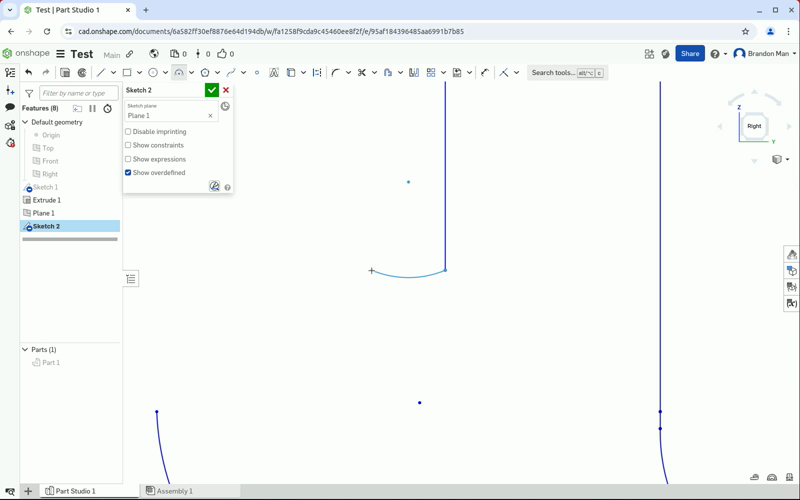
click(371, 270)
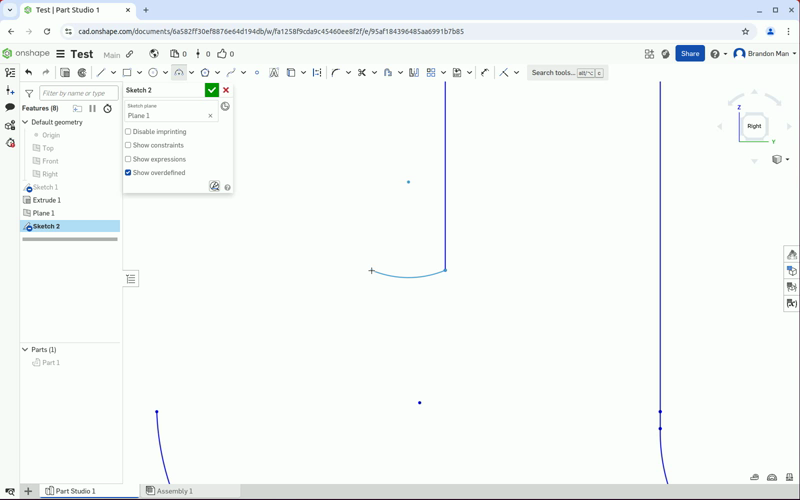
scroll(-6)
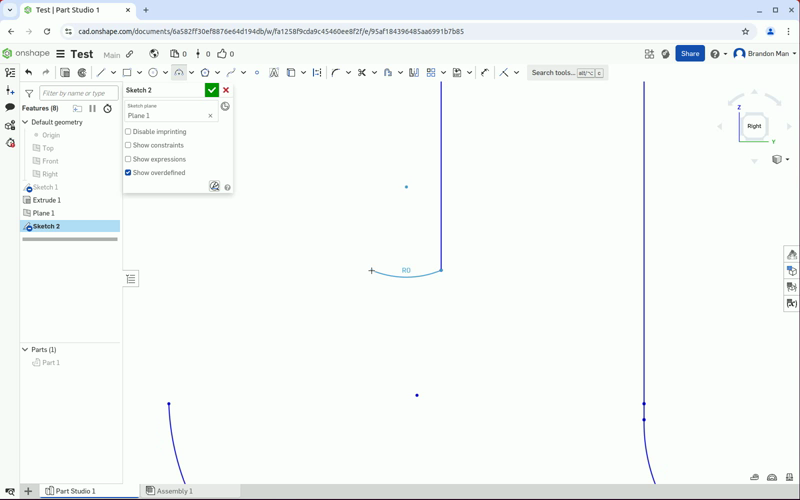
scroll(-6)
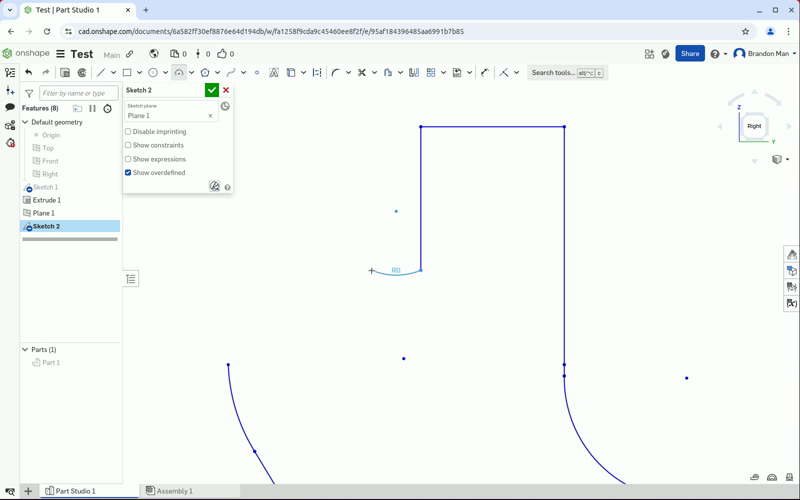
scroll(-6)
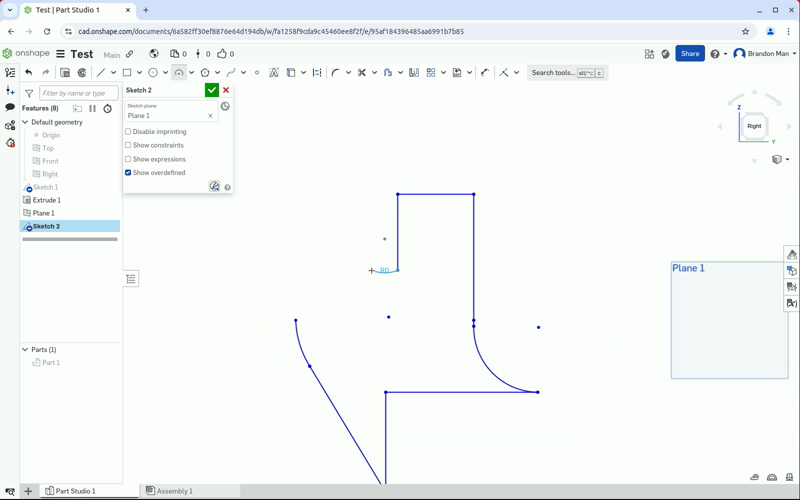
scroll(-6)
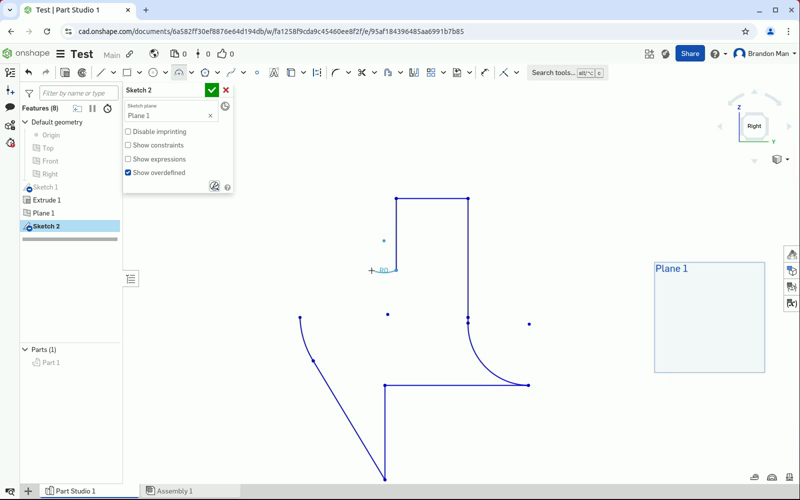
scroll(-6)
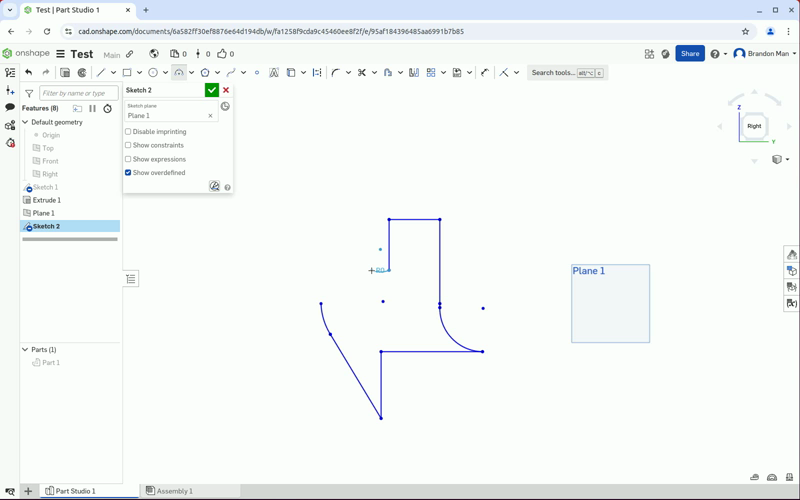
scroll(-6)
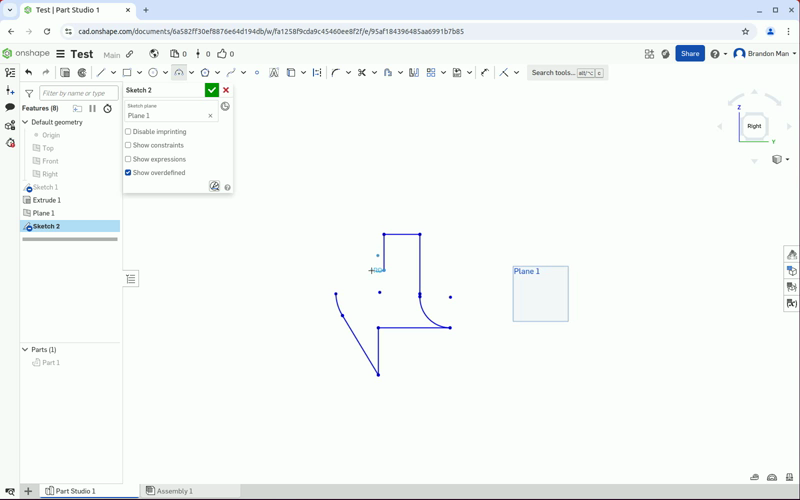
scroll(-6)
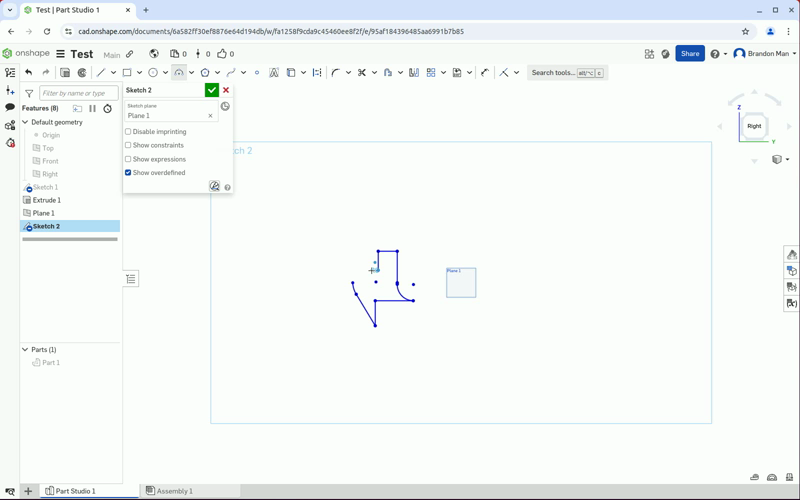
mouse_move(375, 295)
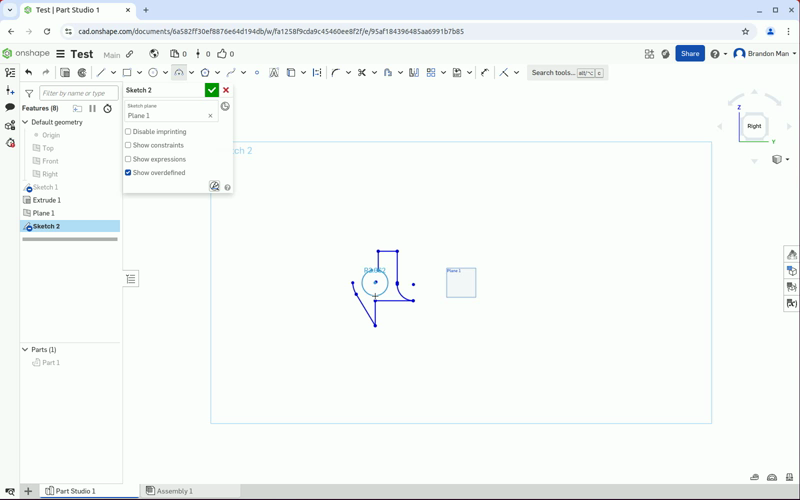
scroll(6)
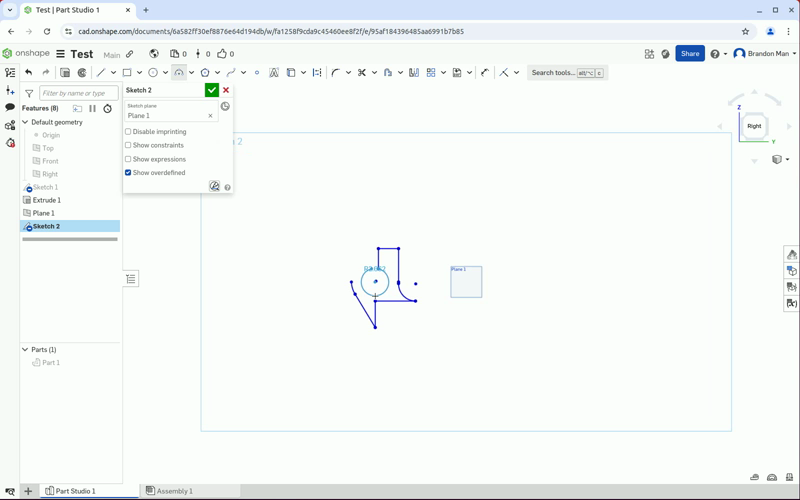
scroll(6)
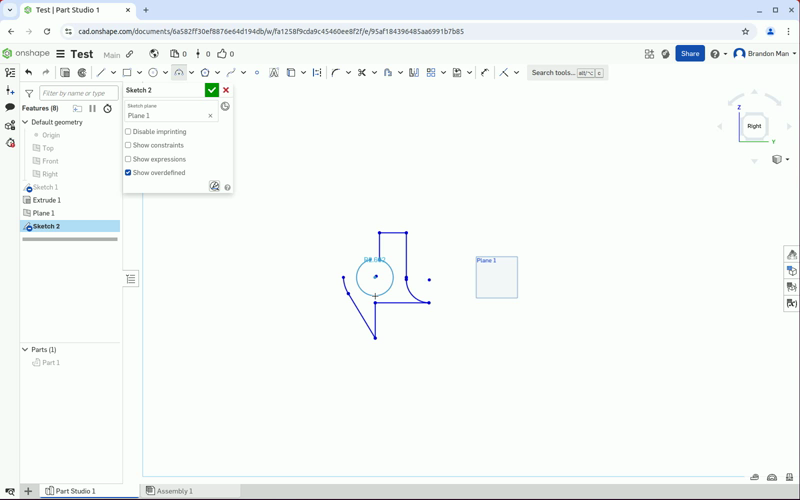
scroll(6)
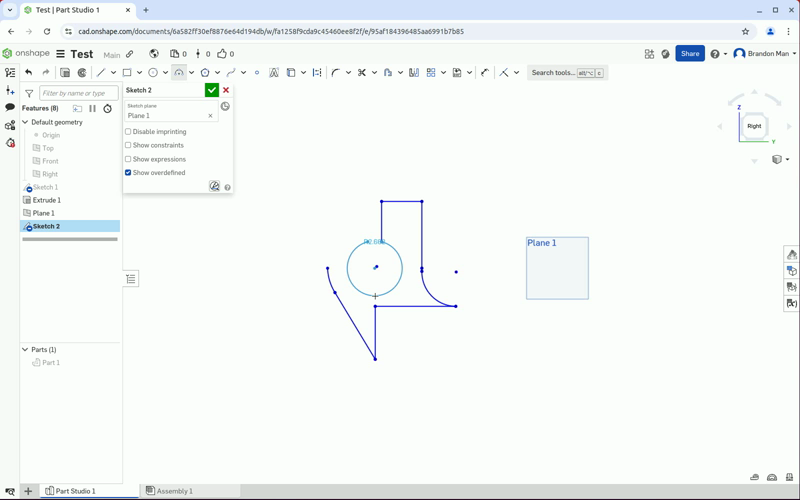
scroll(6)
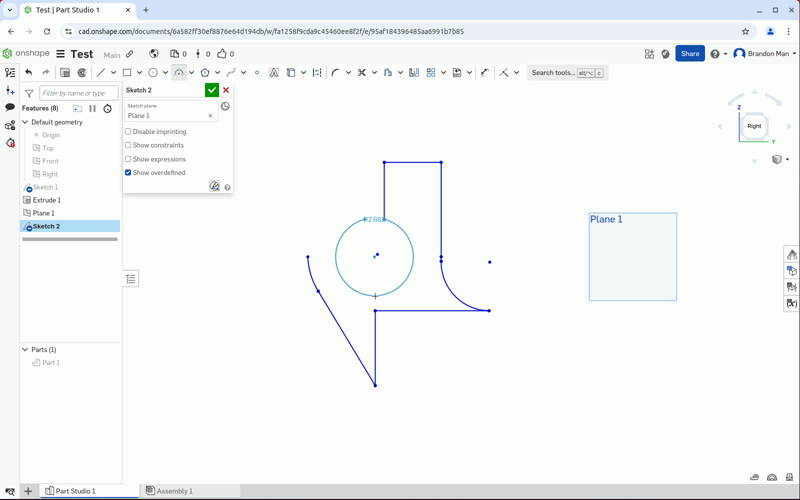
scroll(6)
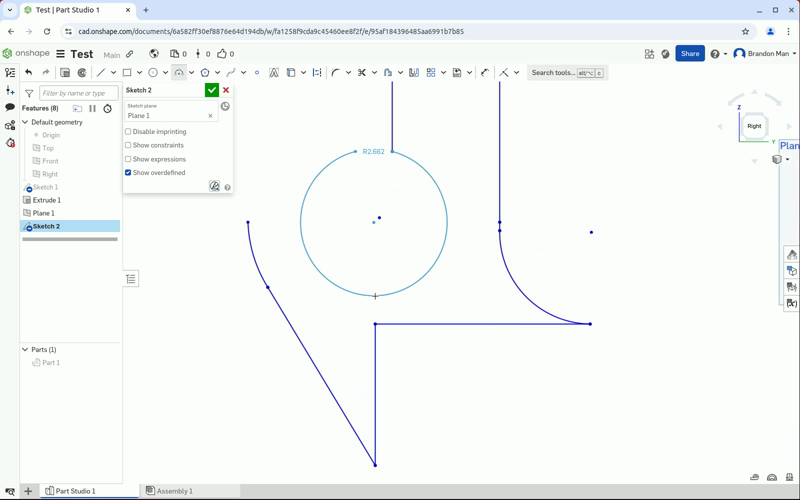
scroll(6)
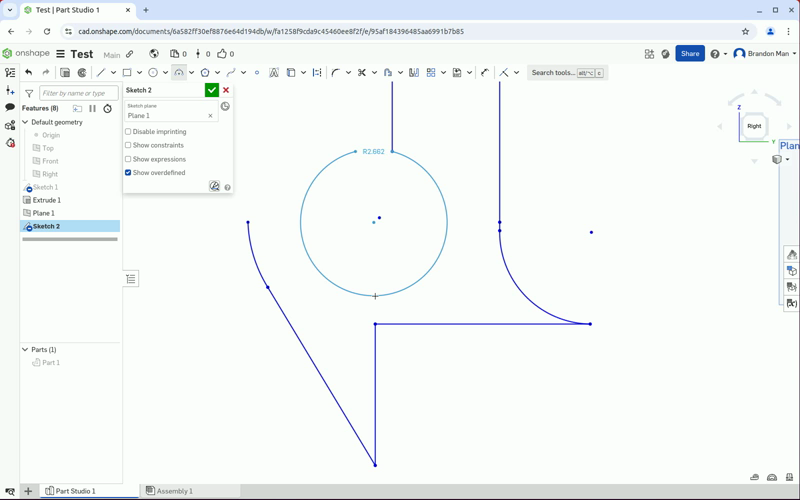
scroll(6)
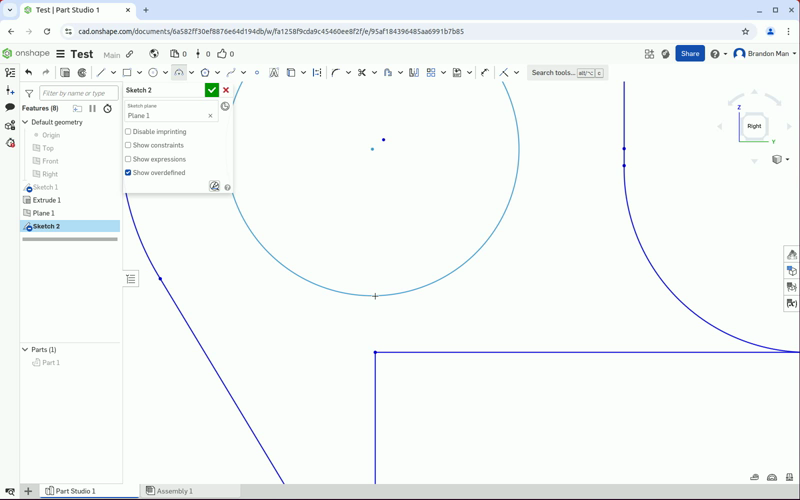
click(375, 295)
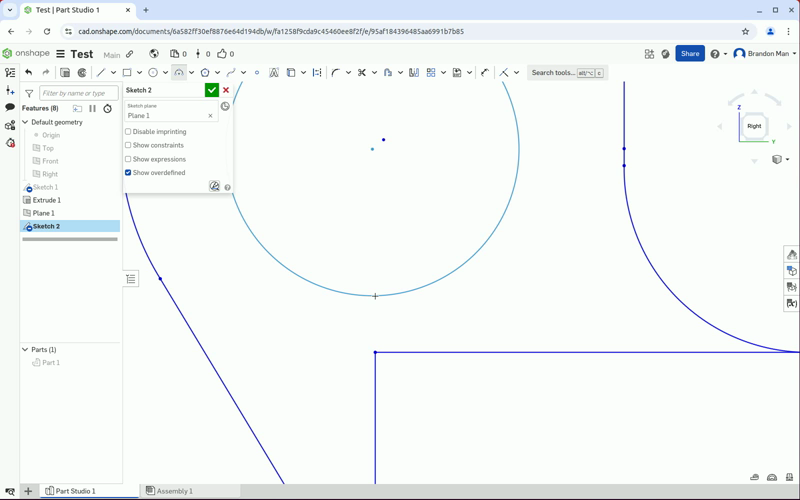
scroll(-6)
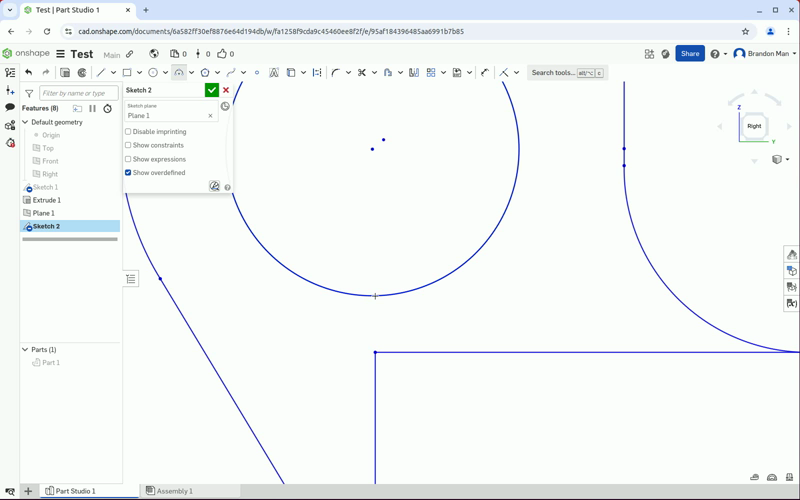
scroll(-6)
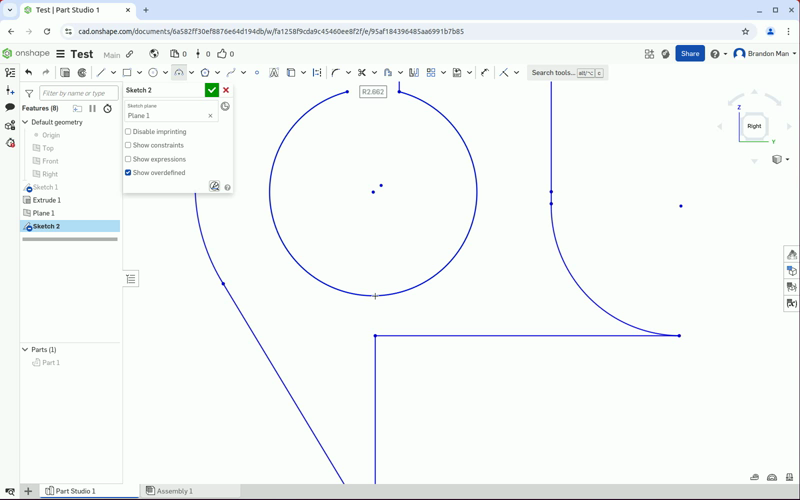
scroll(-6)
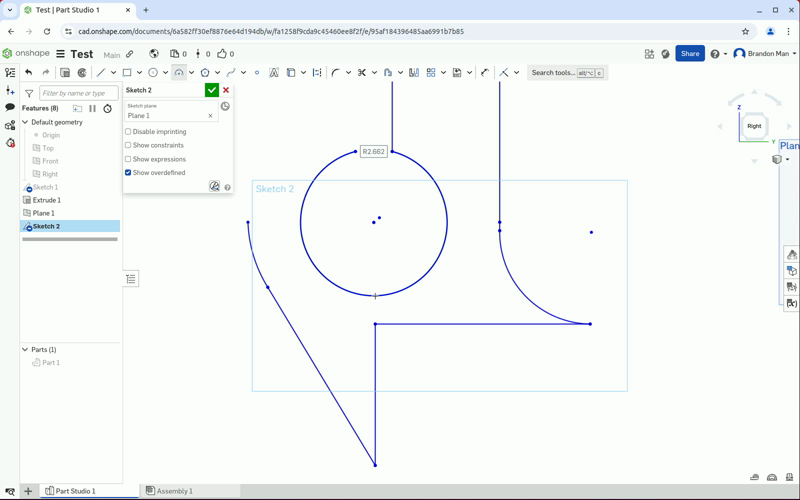
scroll(-6)
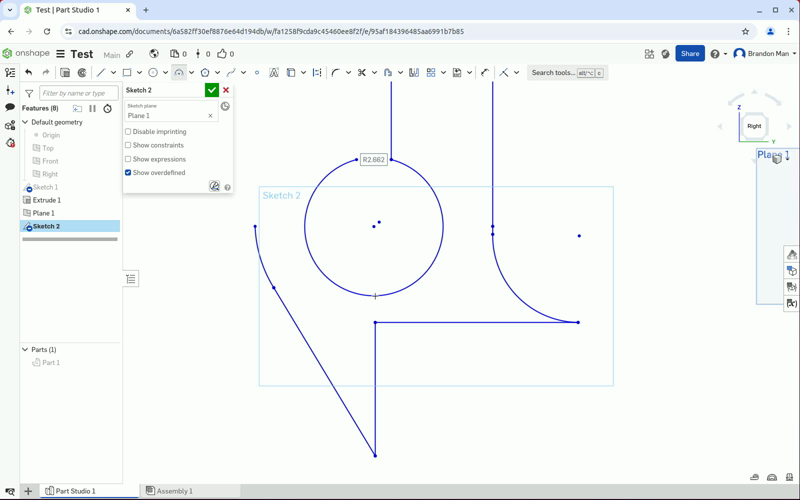
scroll(-6)
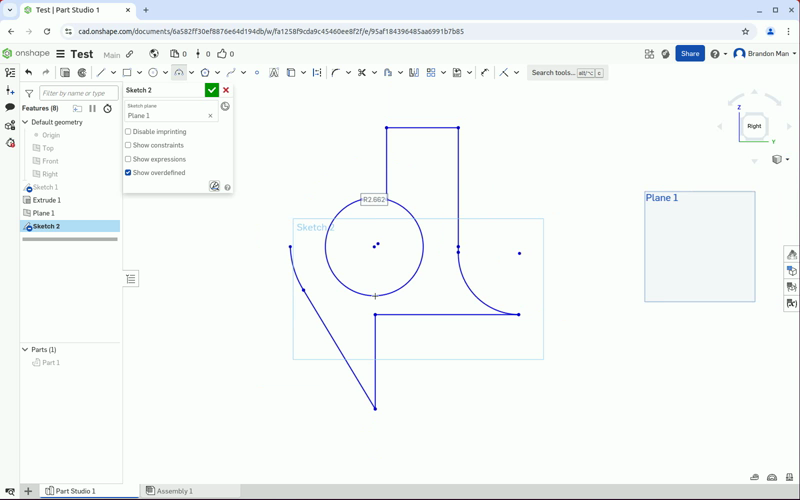
scroll(-6)
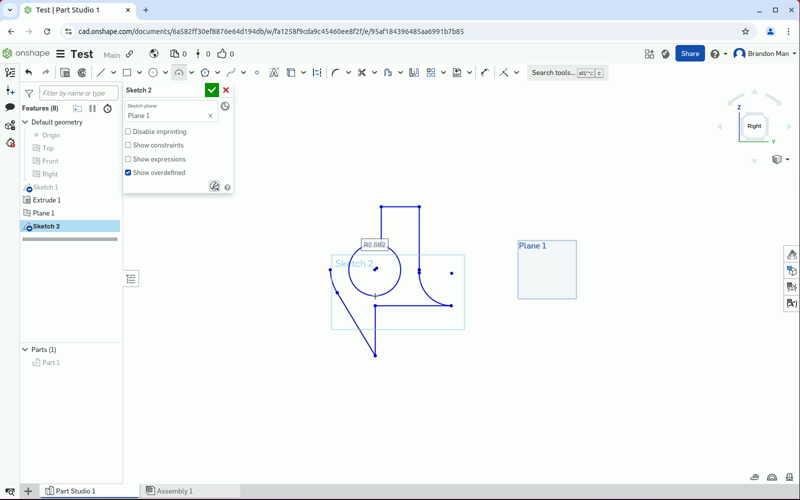
scroll(-6)
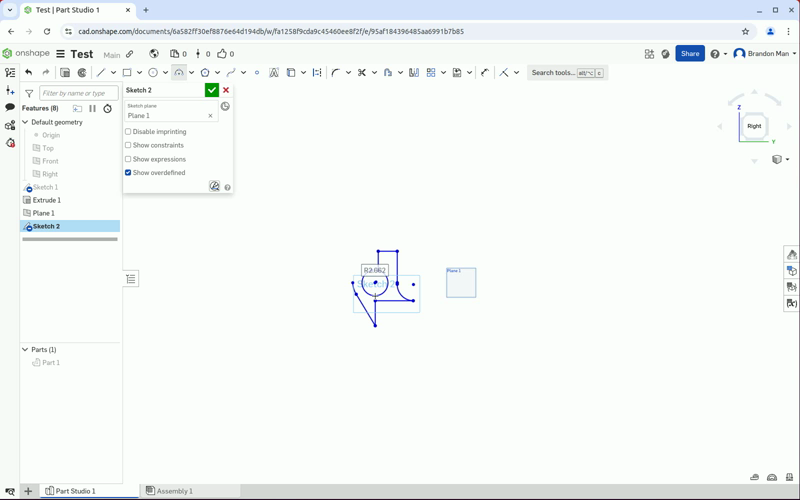
key_up(shift)
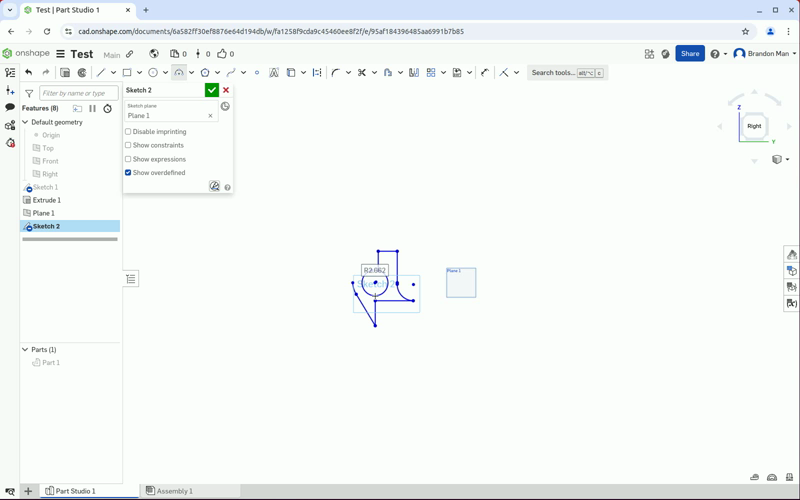
key(esc)
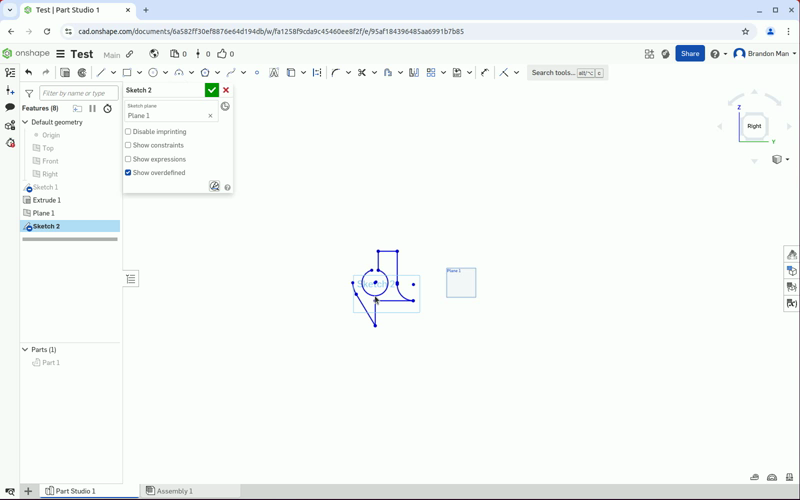
key(l)
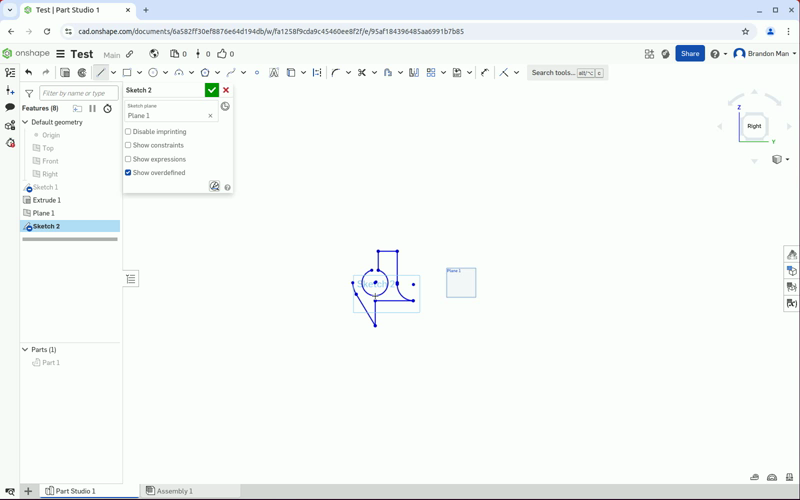
mouse_move(371, 270)
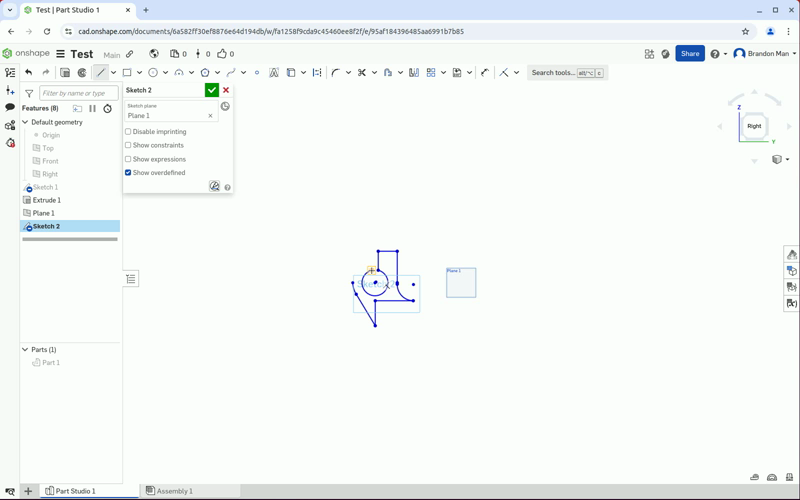
click(371, 270)
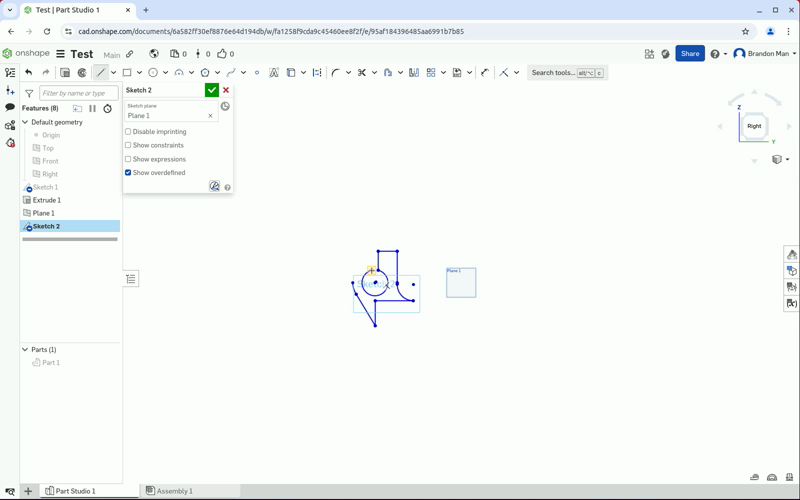
key_down(shift)
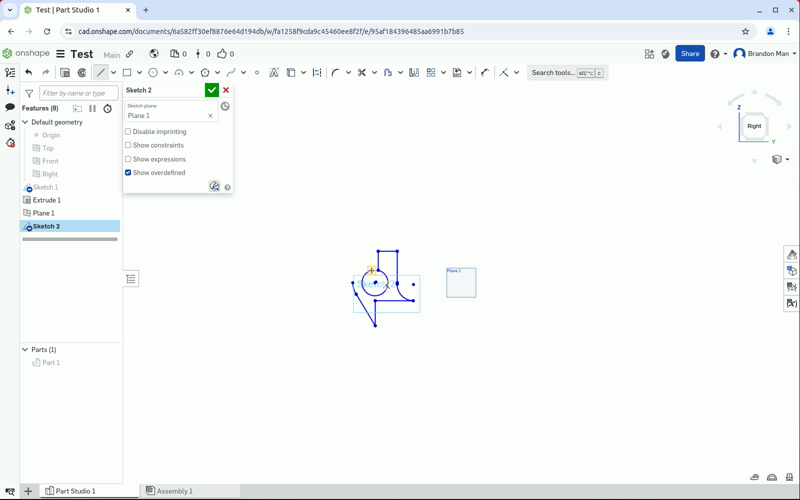
mouse_move(401, 270)
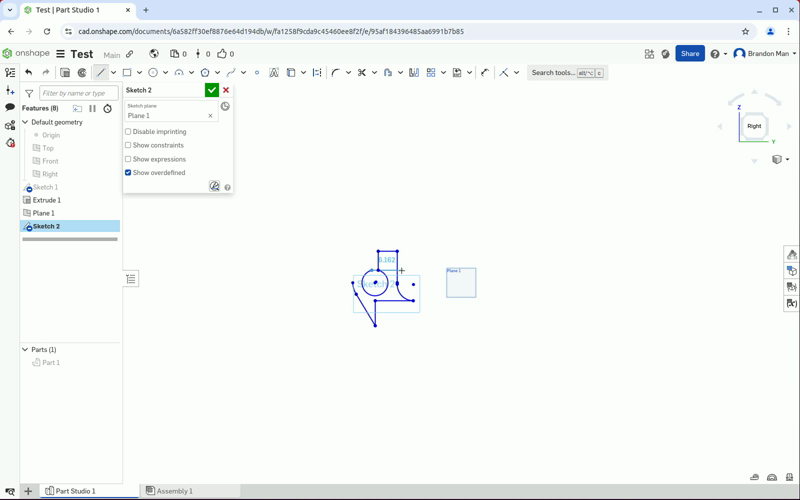
mouse_move(371, 251)
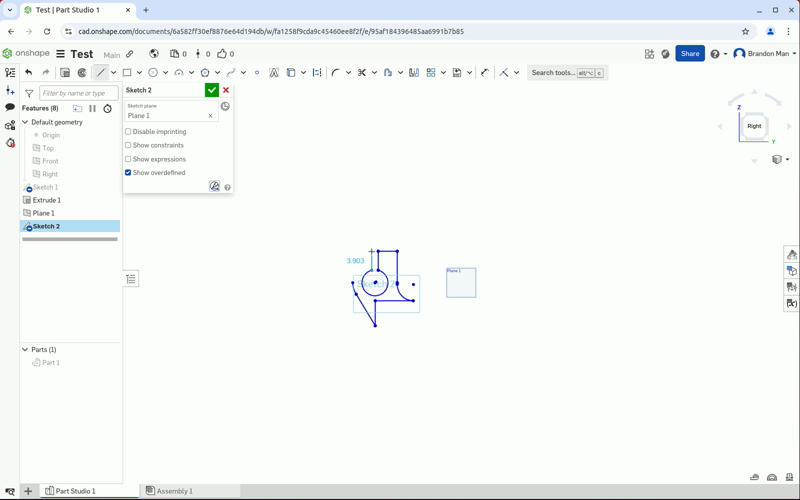
click(371, 251)
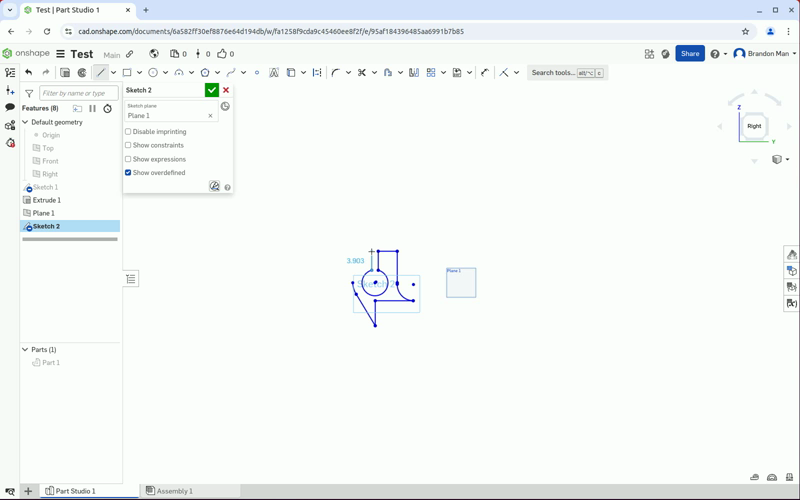
key_up(shift)
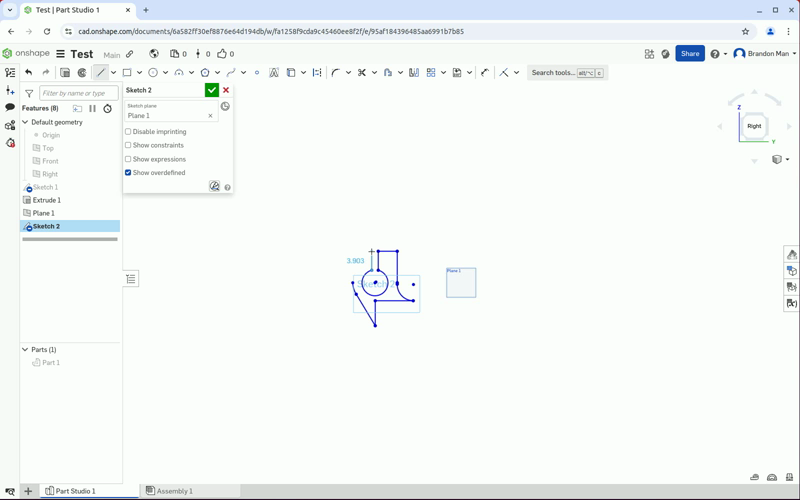
key_down(shift)
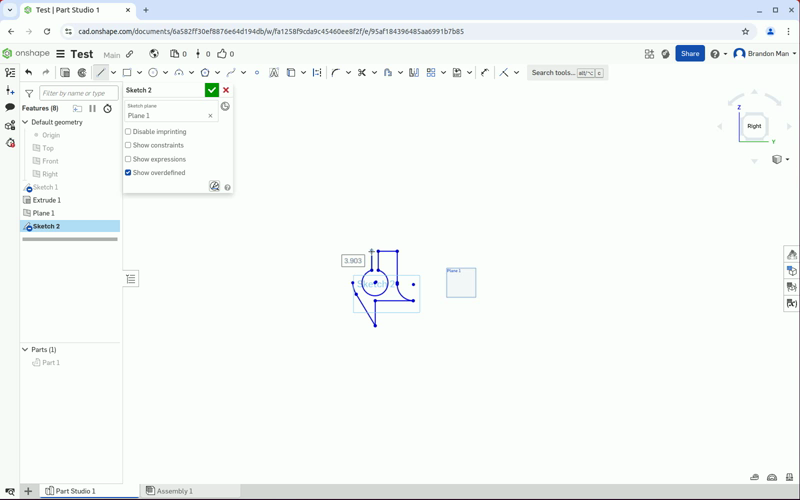
mouse_move(401, 251)
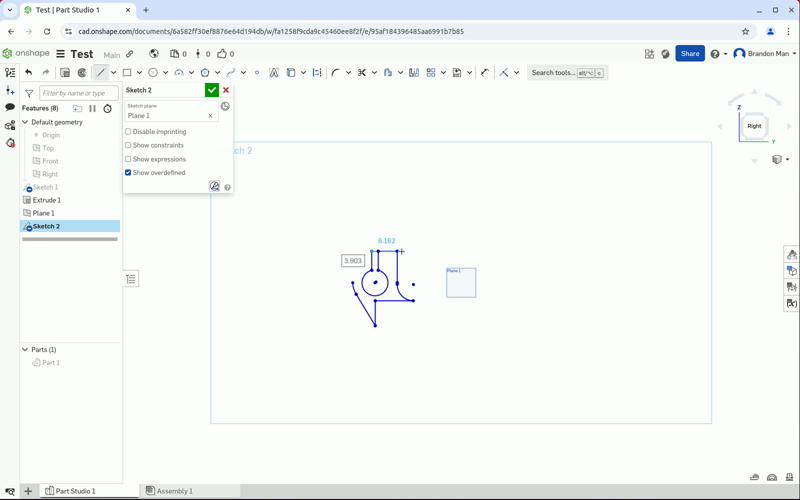
mouse_move(352, 251)
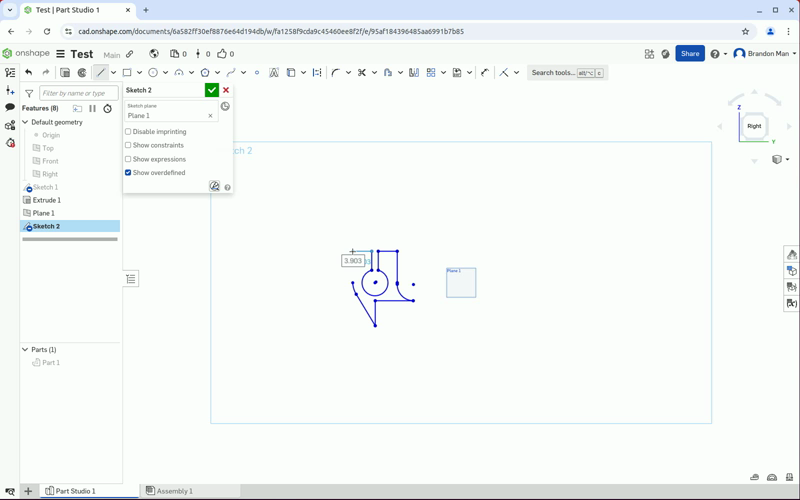
click(352, 251)
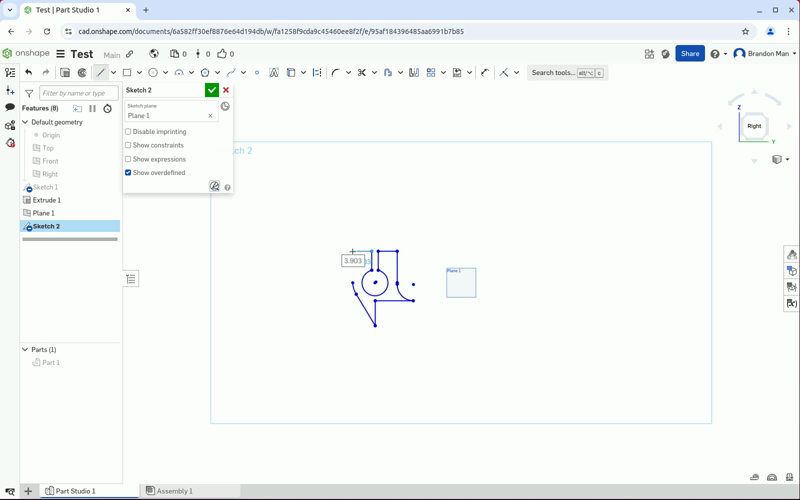
key_up(shift)
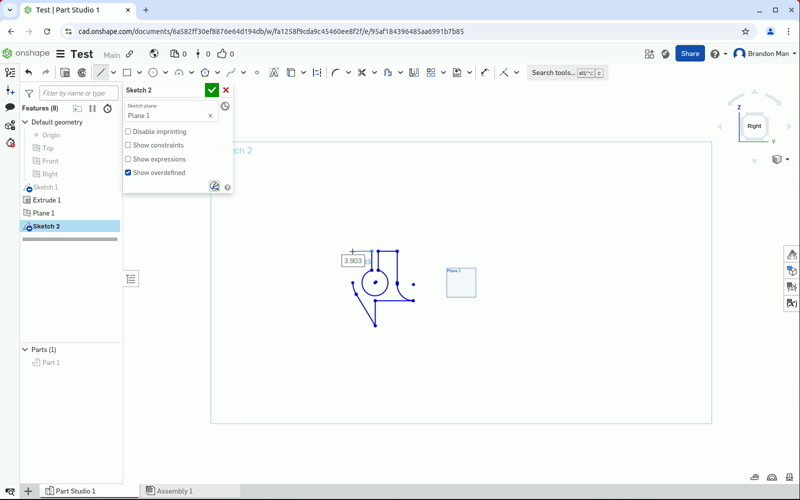
mouse_move(382, 251)
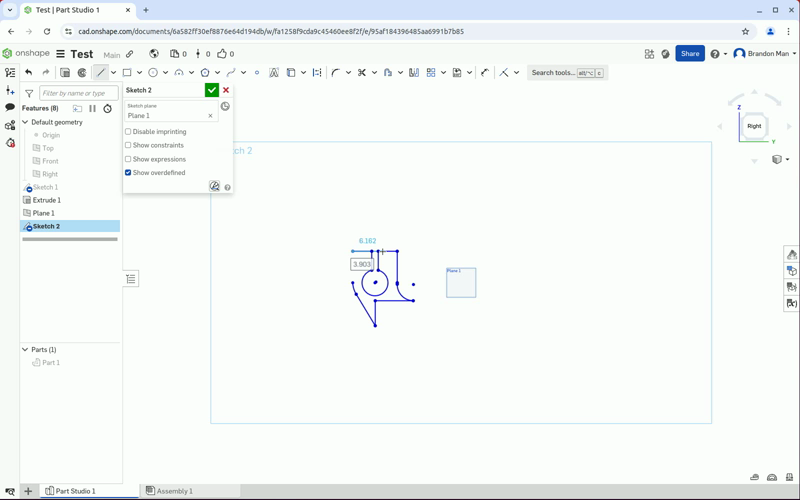
key_down(shift)
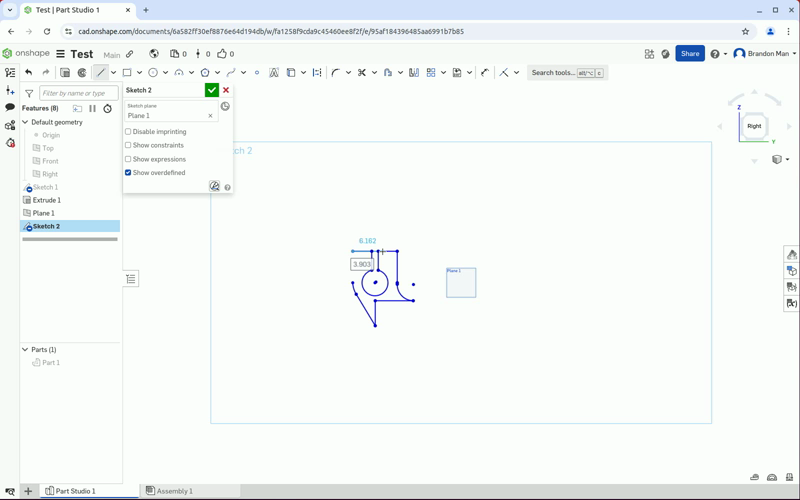
mouse_move(352, 282)
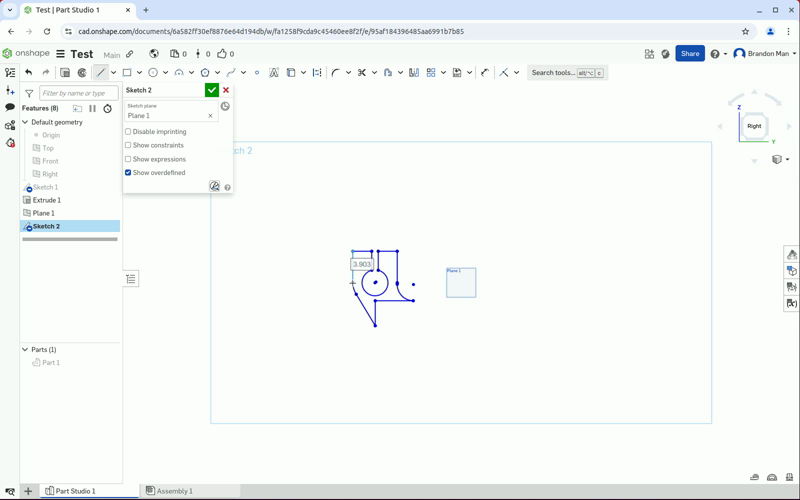
key_up(shift)
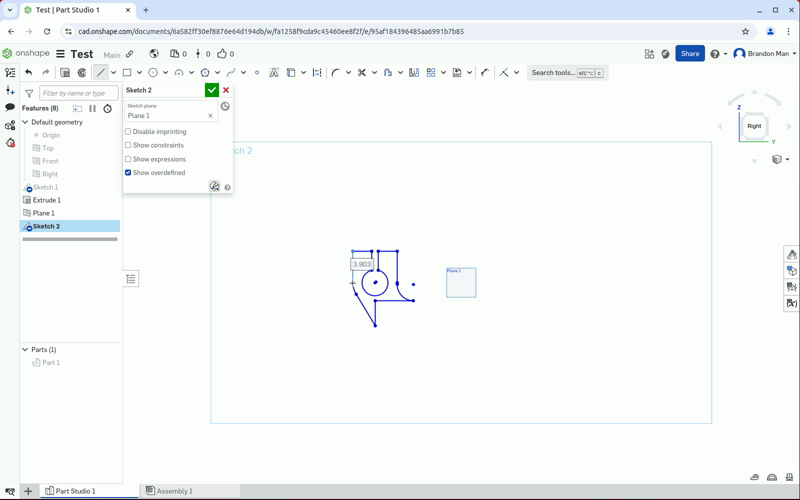
click(352, 282)
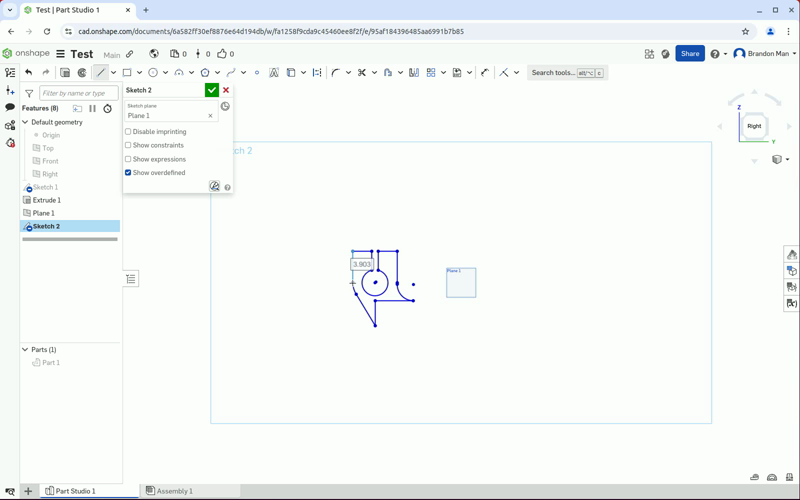
key(esc)
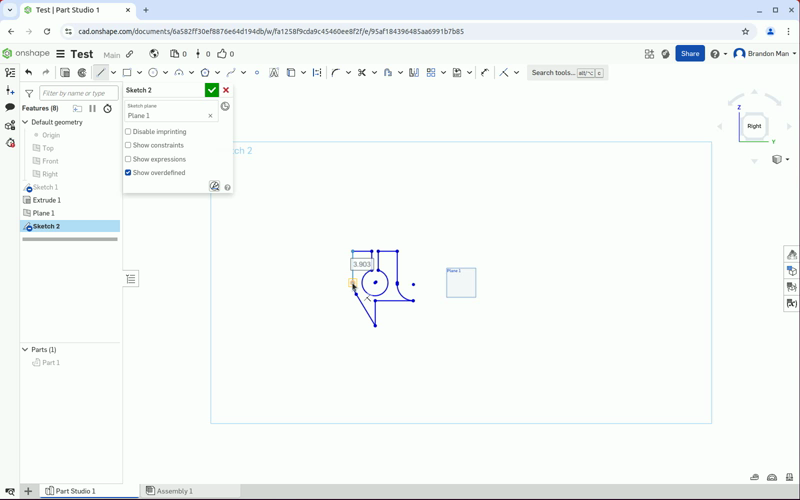
mouse_move(392, 288)
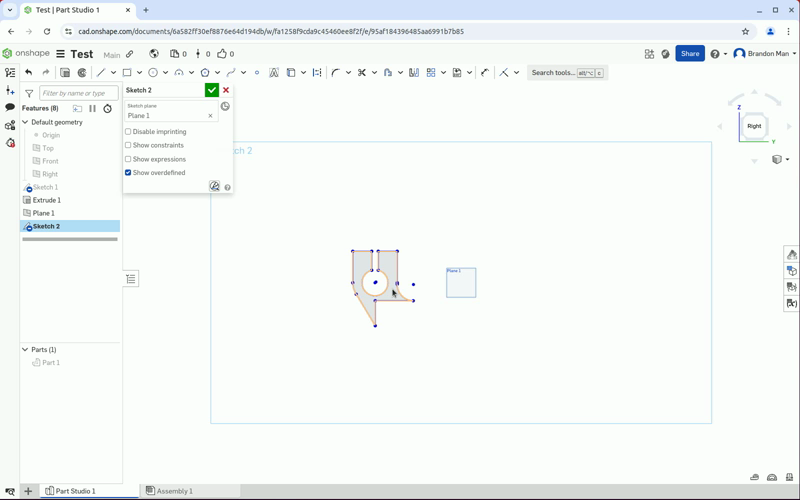
scroll(6)
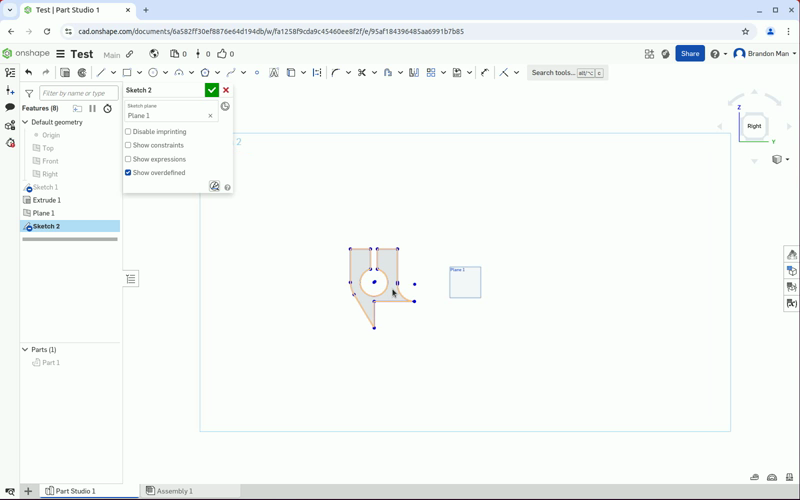
scroll(6)
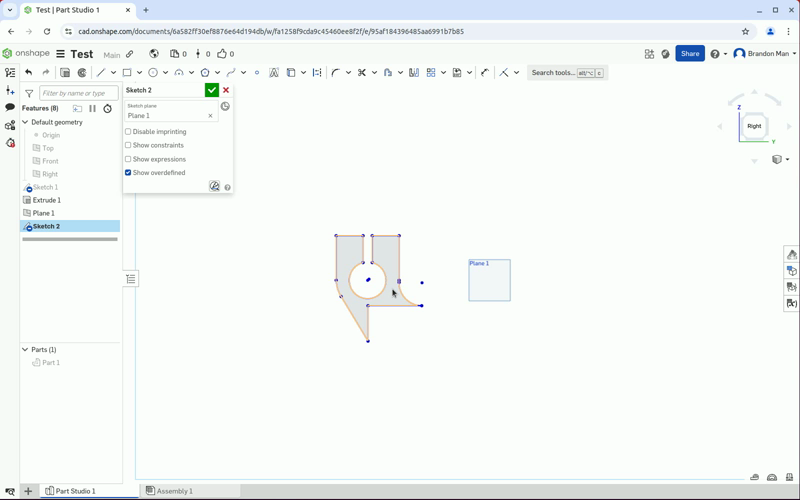
scroll(6)
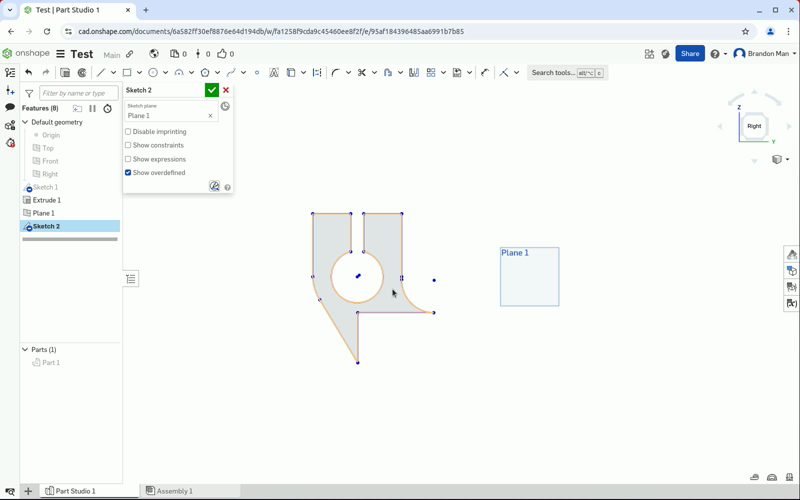
scroll(6)
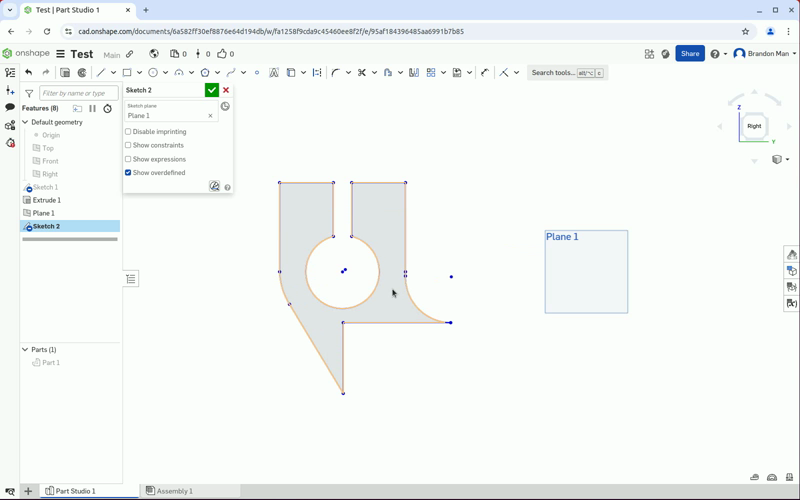
scroll(6)
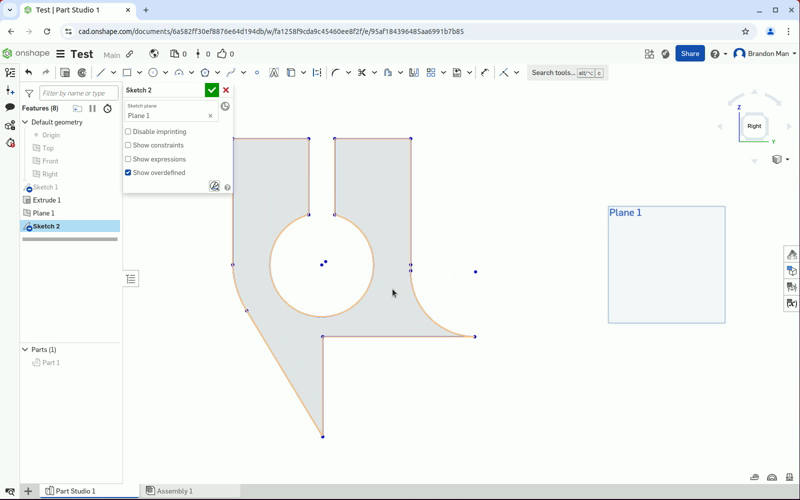
scroll(6)
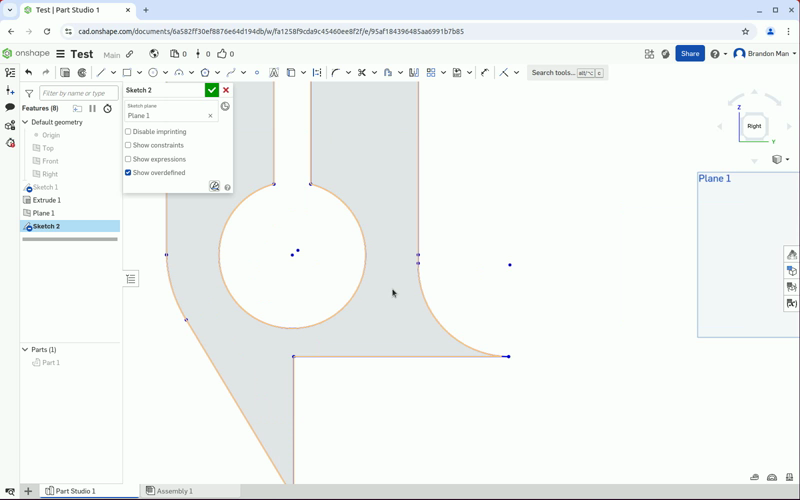
scroll(6)
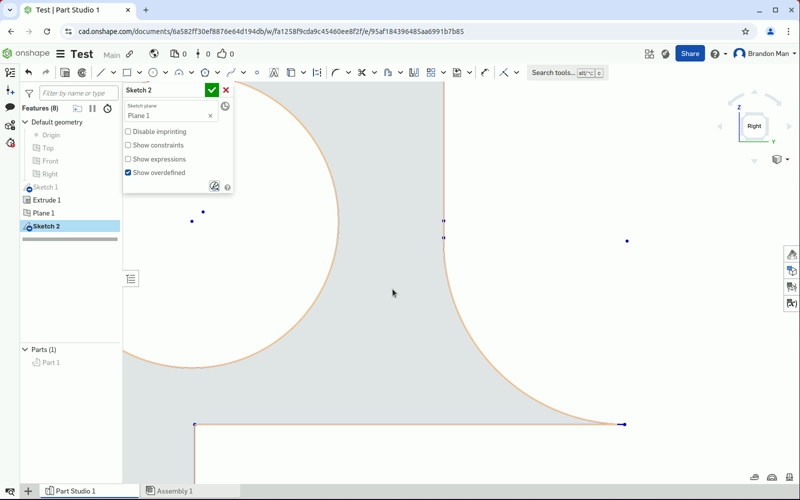
click(392, 288)
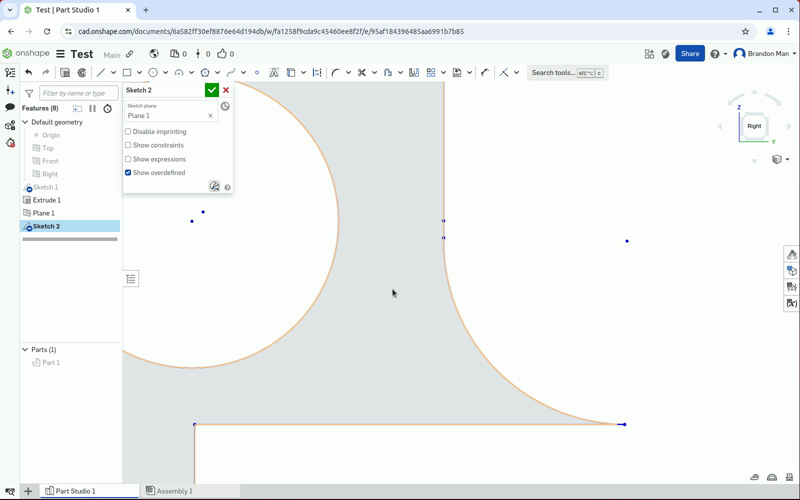
scroll(-6)
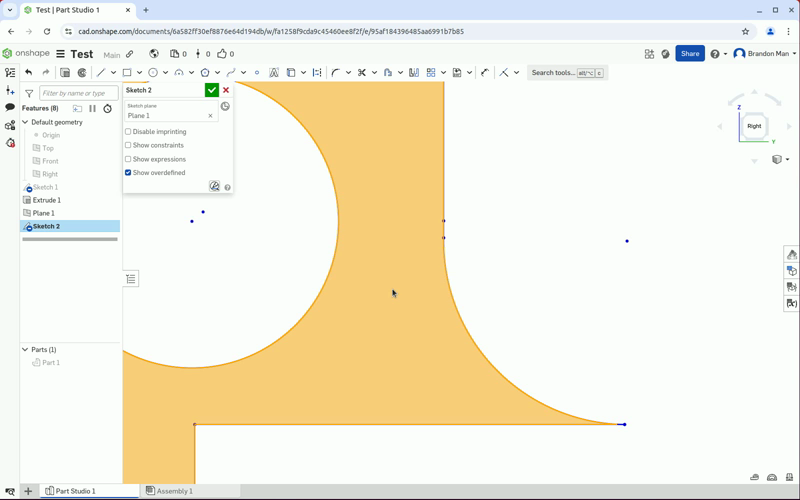
scroll(-6)
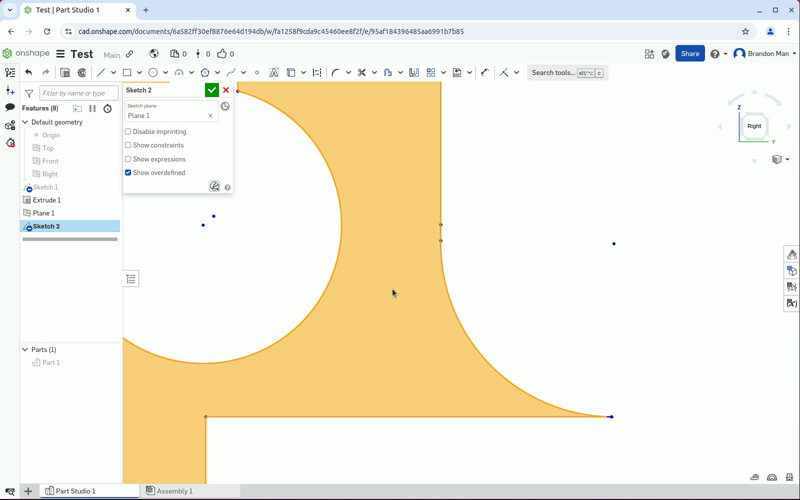
scroll(-6)
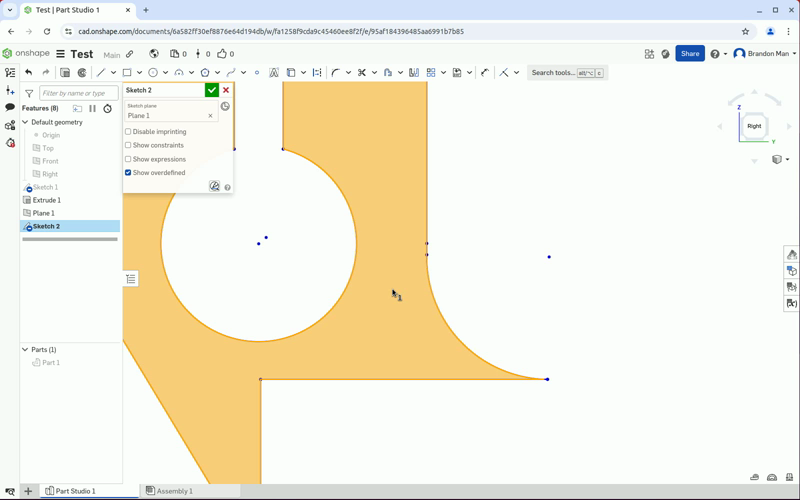
scroll(-6)
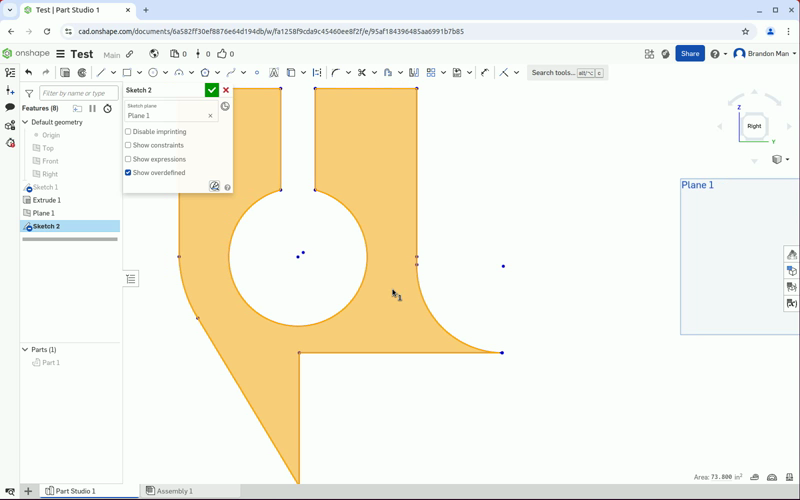
scroll(-6)
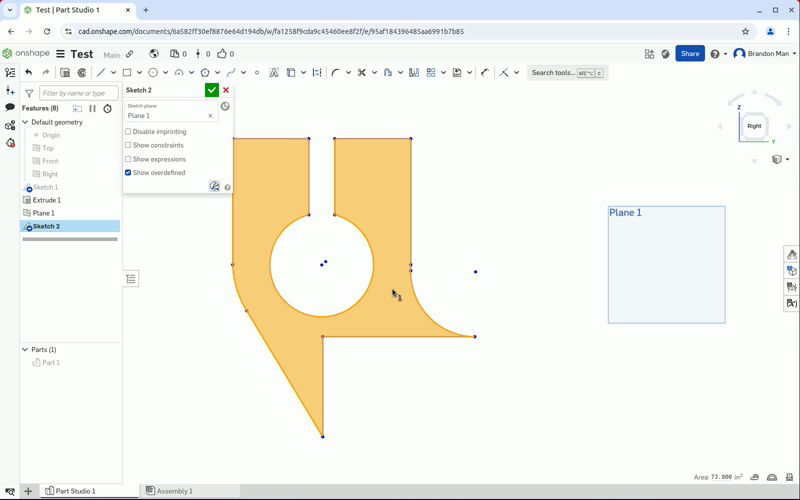
scroll(-6)
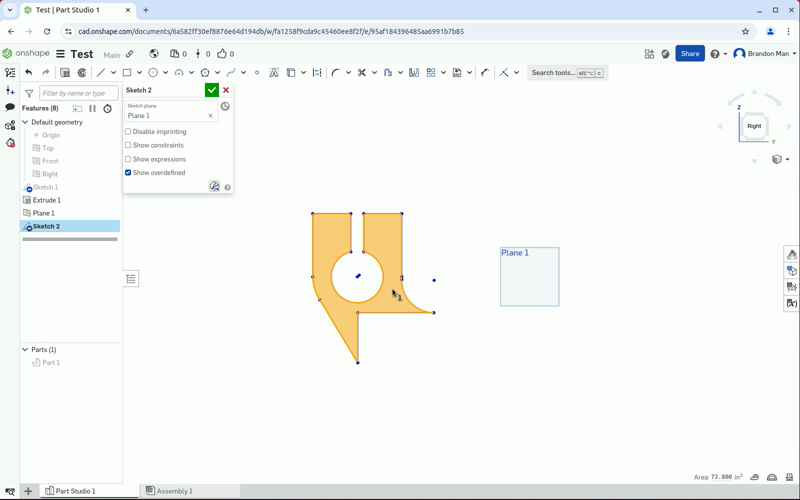
scroll(-6)
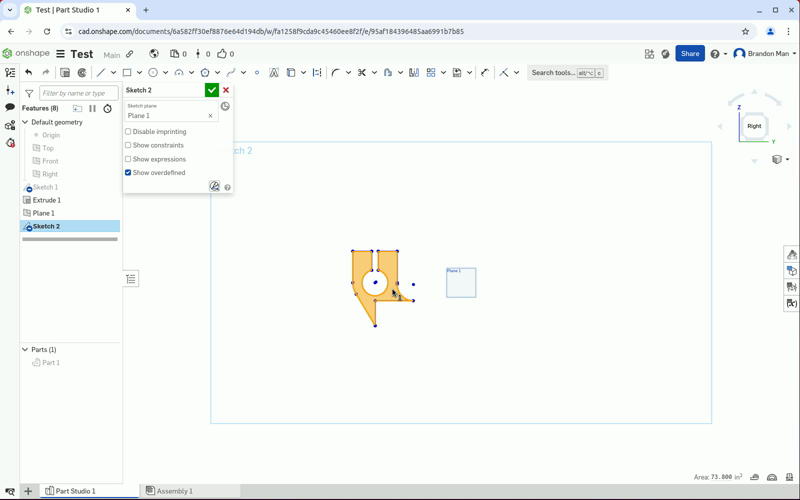
mouse_move(73, 352)
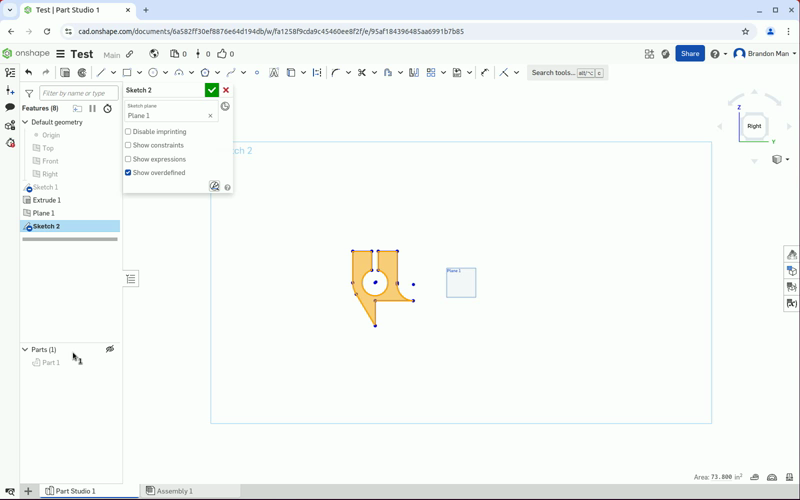
key(shift+y)
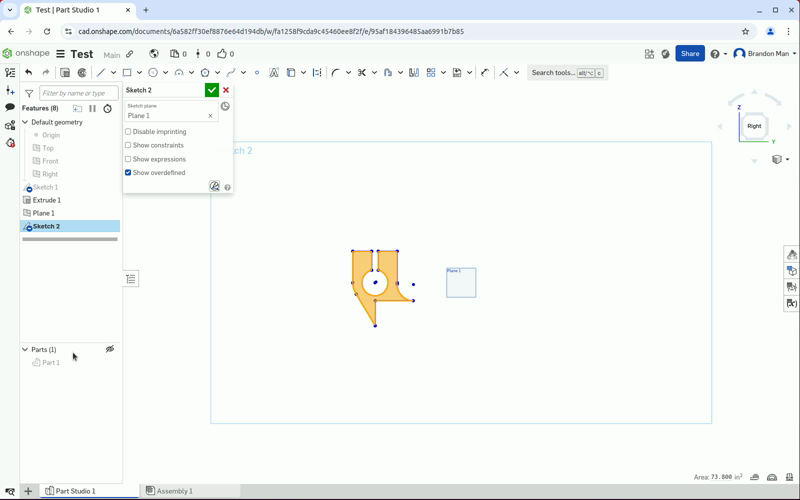
key(shift+e)
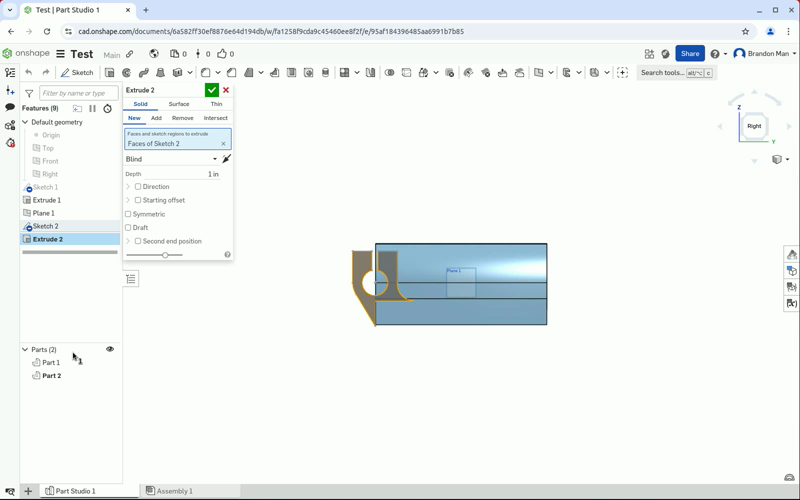
mouse_move(143, 106)
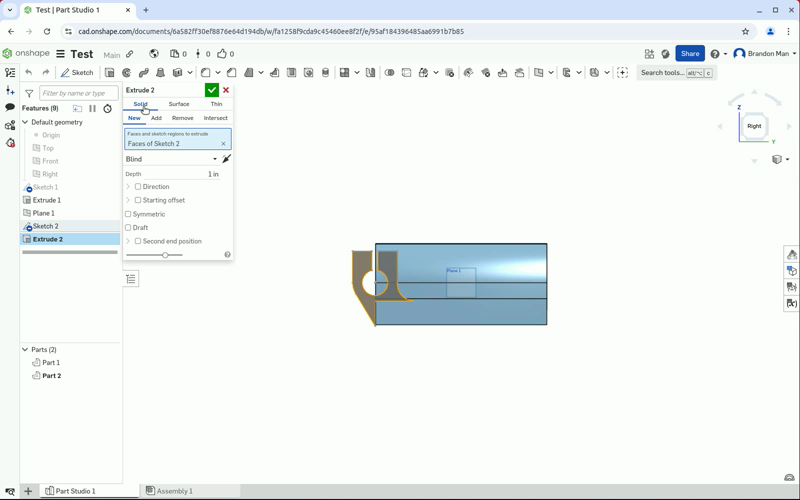
click(143, 106)
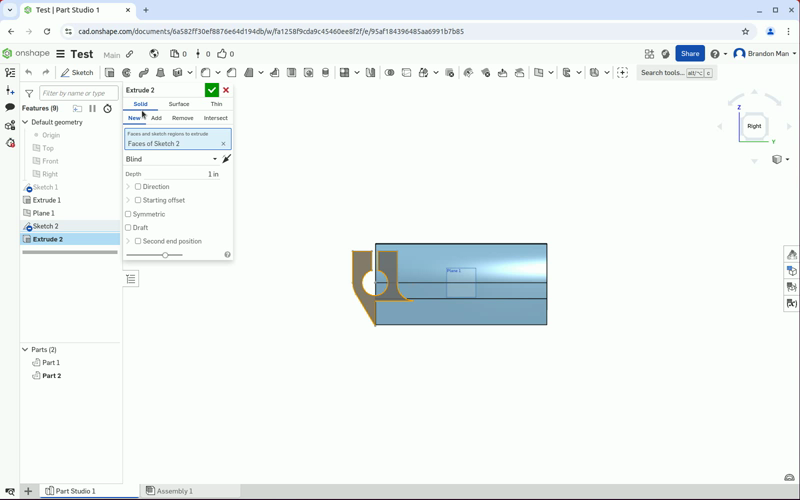
mouse_move(137, 120)
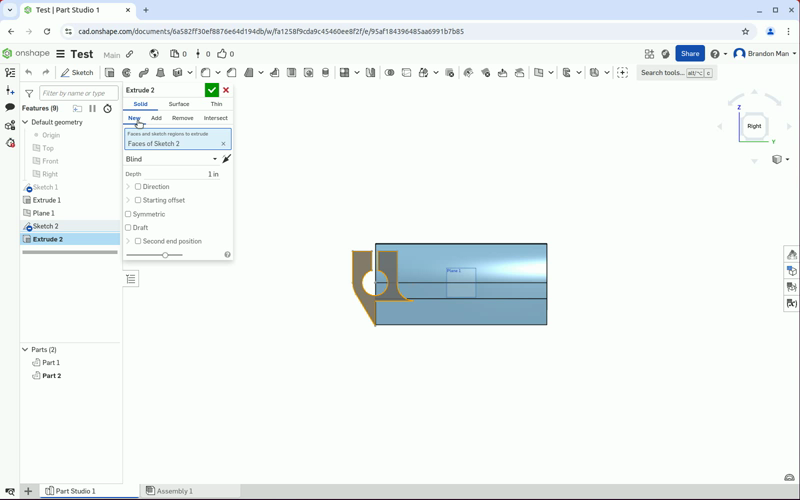
click(137, 120)
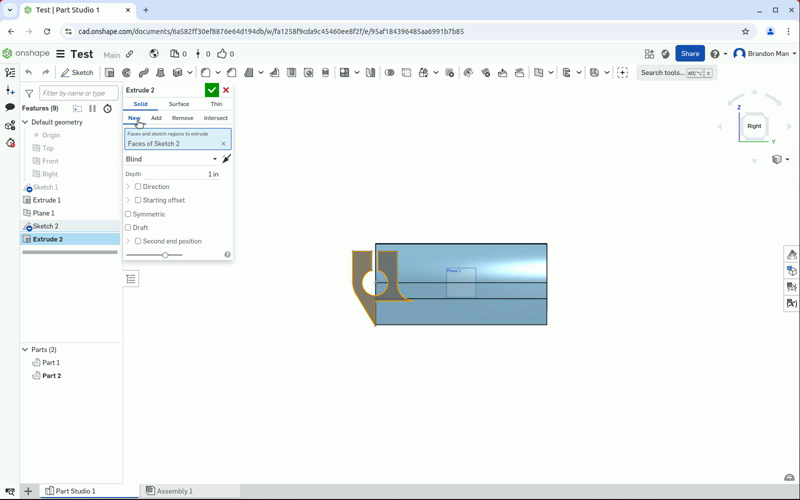
key(tab, 4)
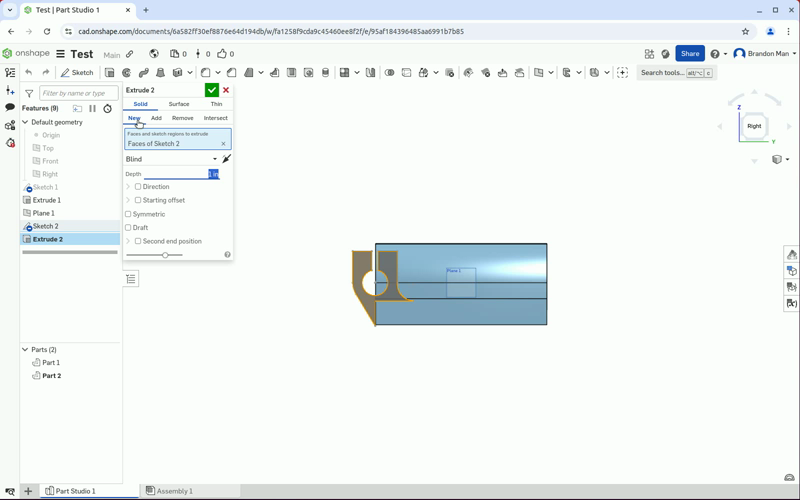
text(-12.758)
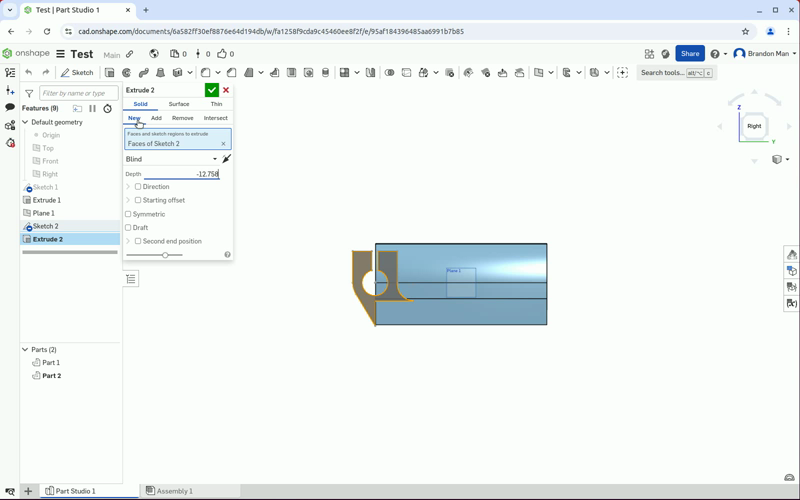
key(enter)
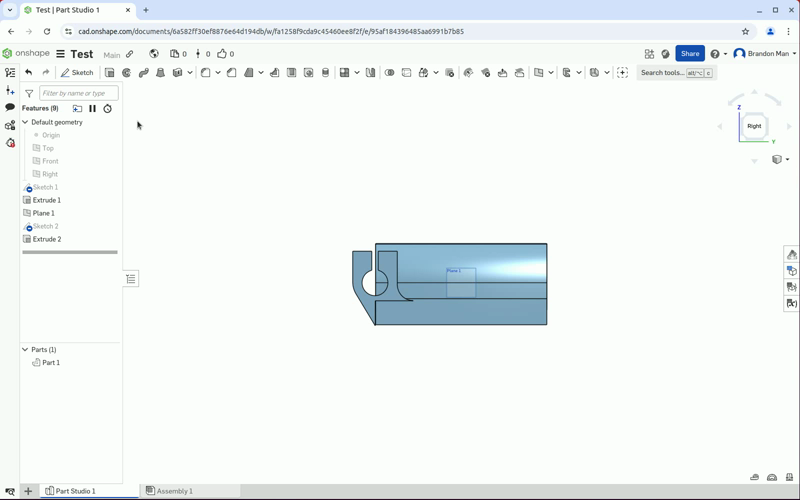
key(shift+h)
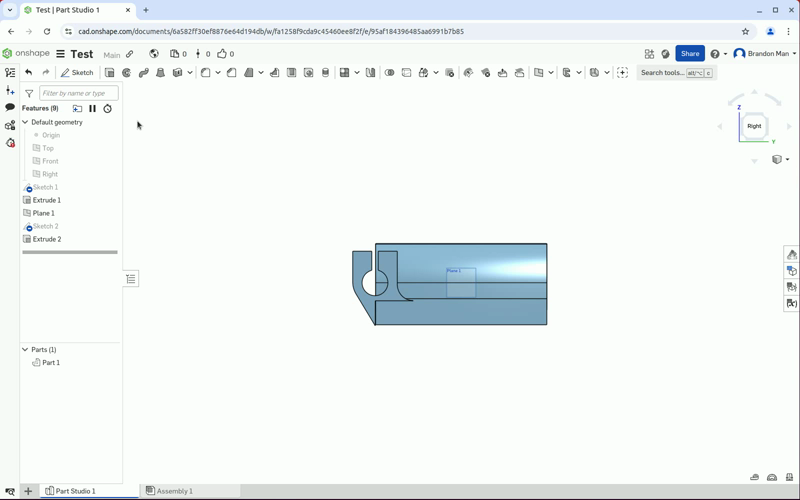
key(shift+h)
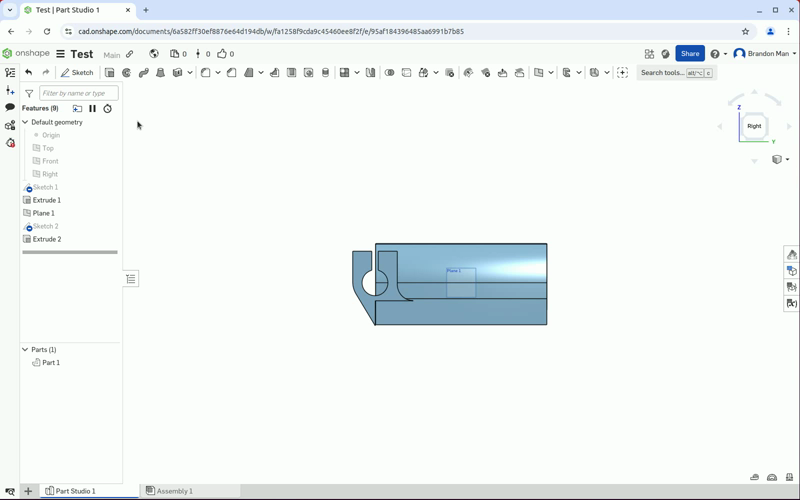
mouse_move(73, 189)
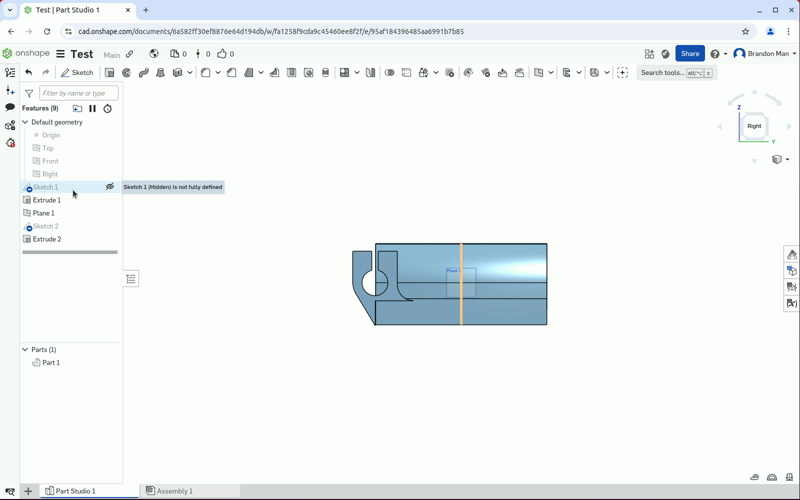
click(73, 189)
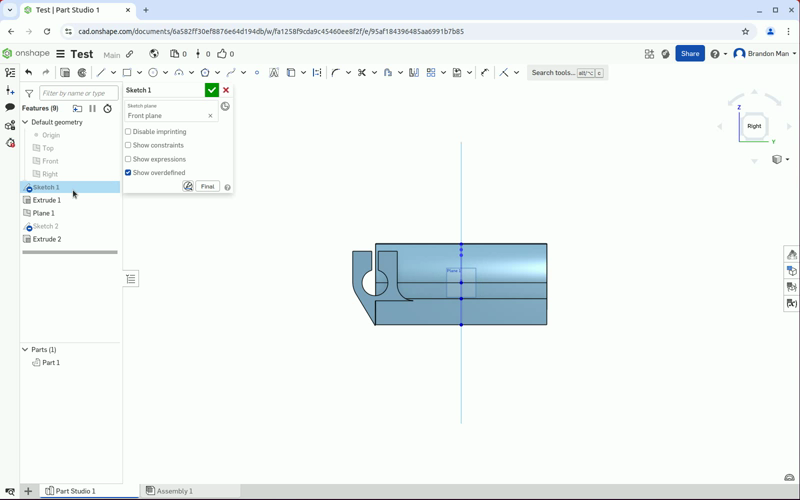
mouse_move(229, 92)
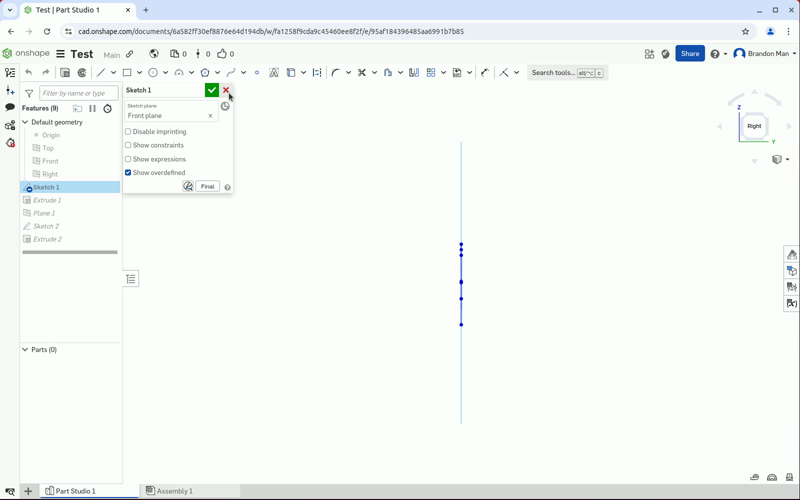
click(229, 92)
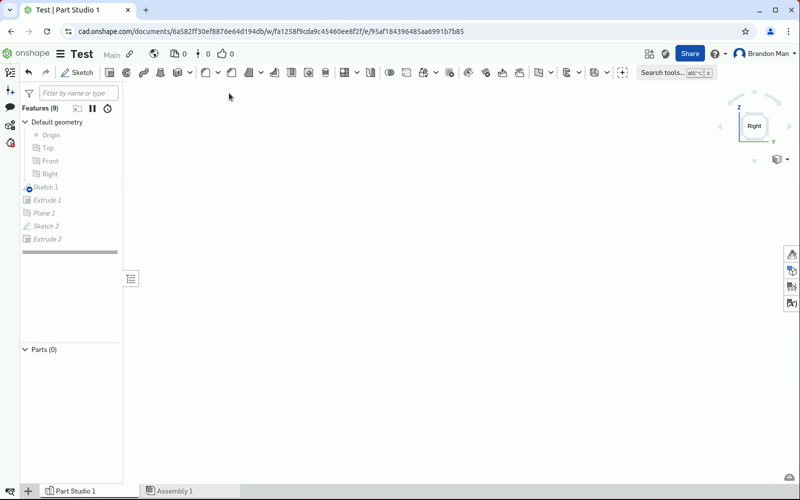
key(shift+s)
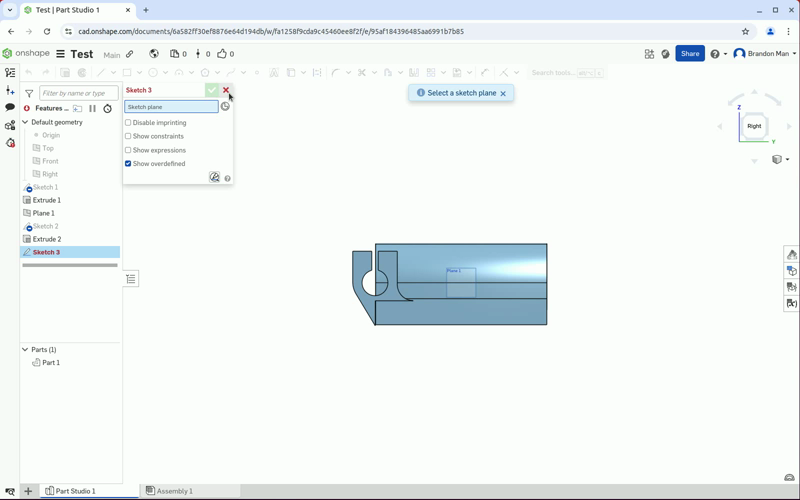
mouse_move(73, 215)
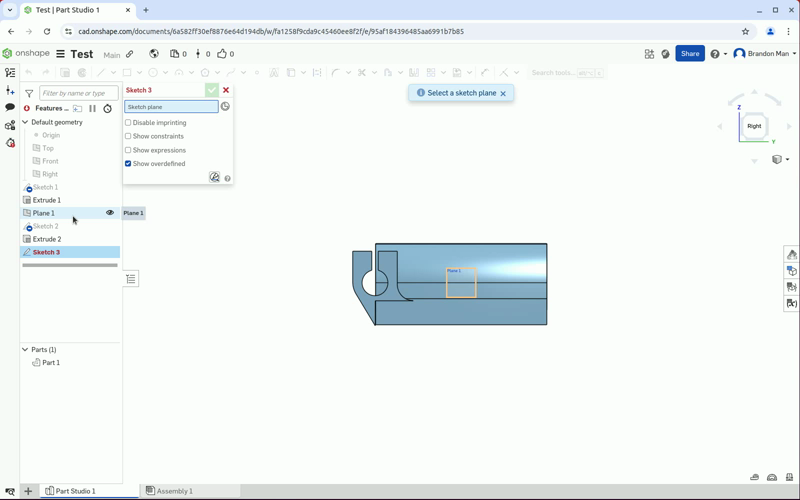
click(73, 215)
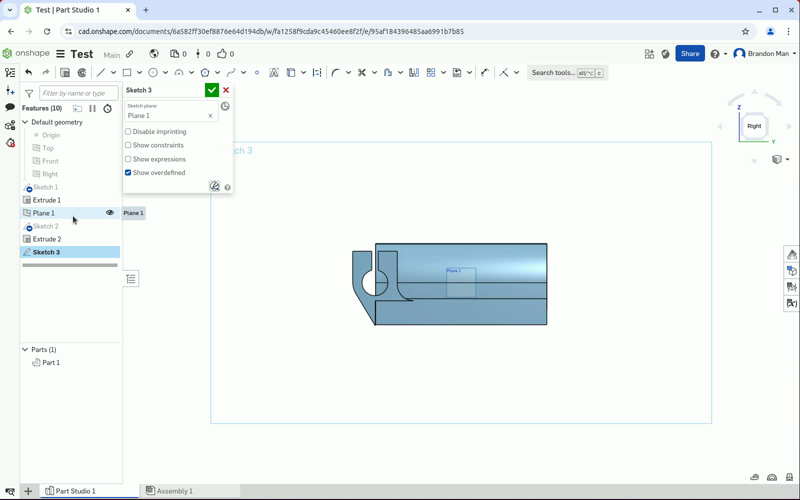
mouse_move(73, 352)
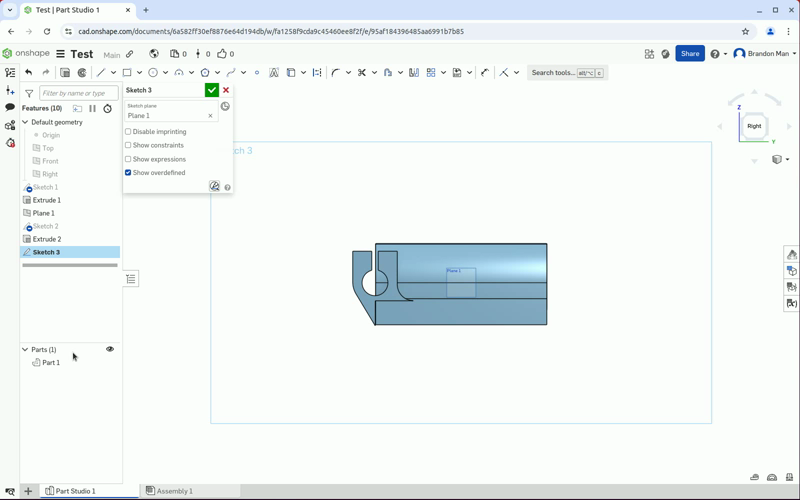
key(y)
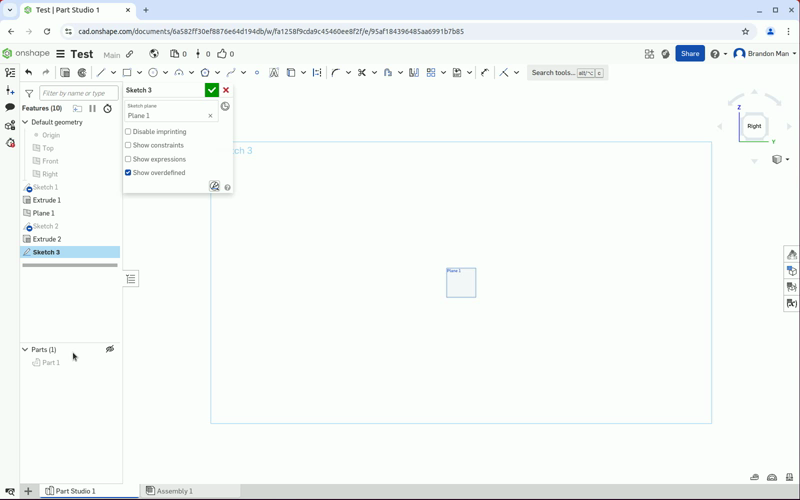
key(l)
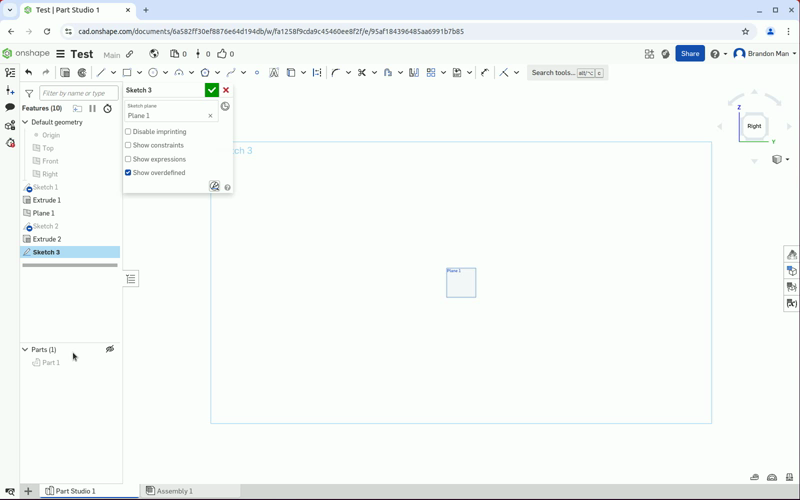
key_down(shift)
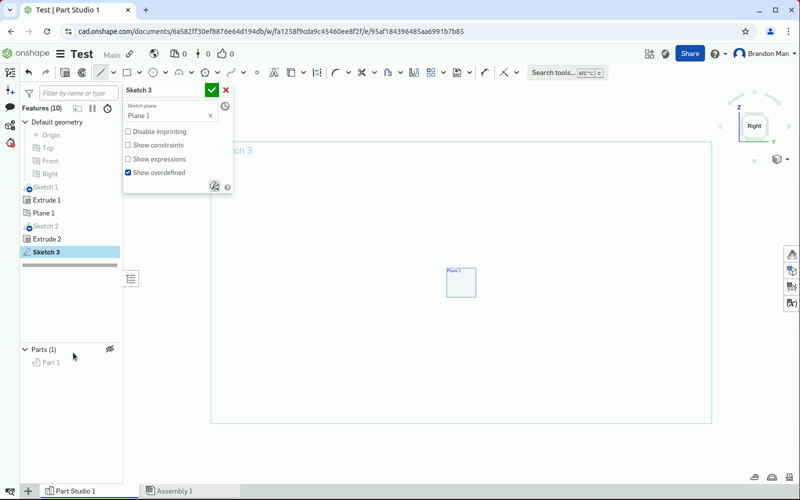
mouse_move(508, 300)
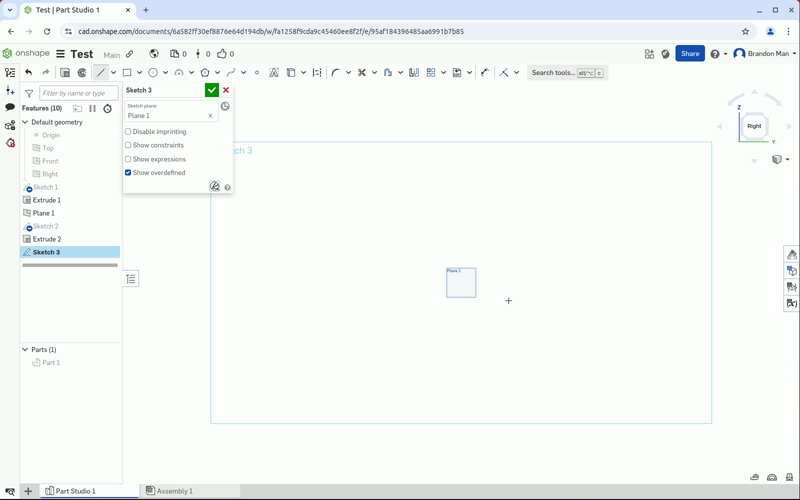
click(508, 300)
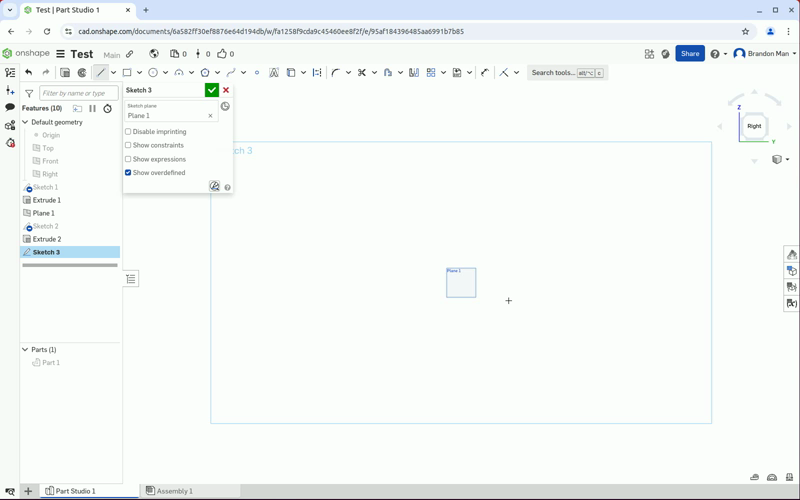
key_up(shift)
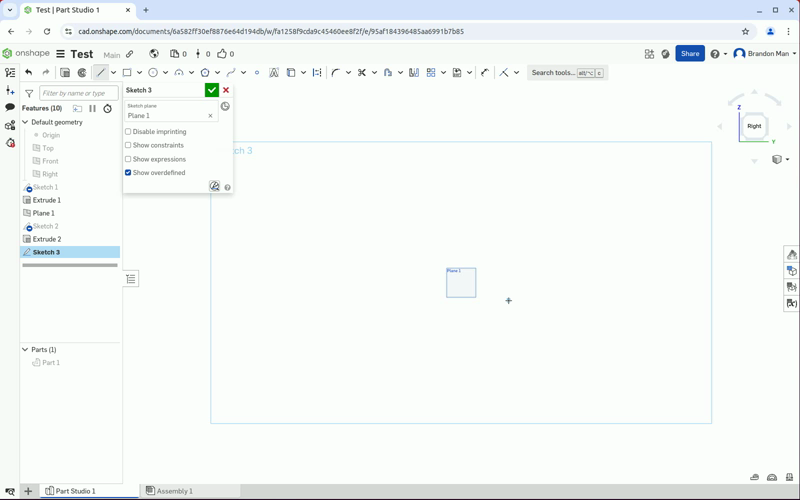
key_down(shift)
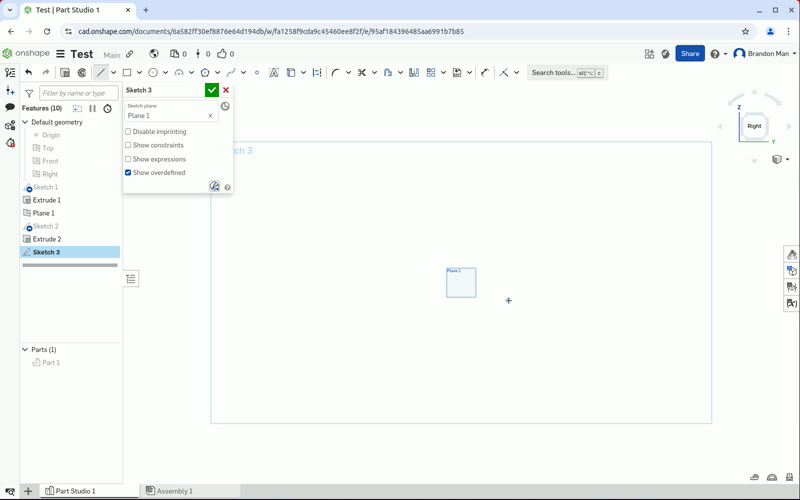
mouse_move(538, 300)
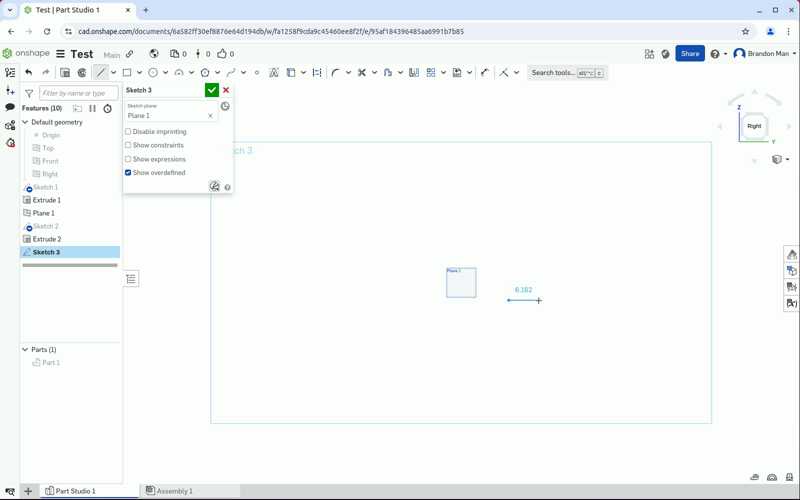
mouse_move(546, 300)
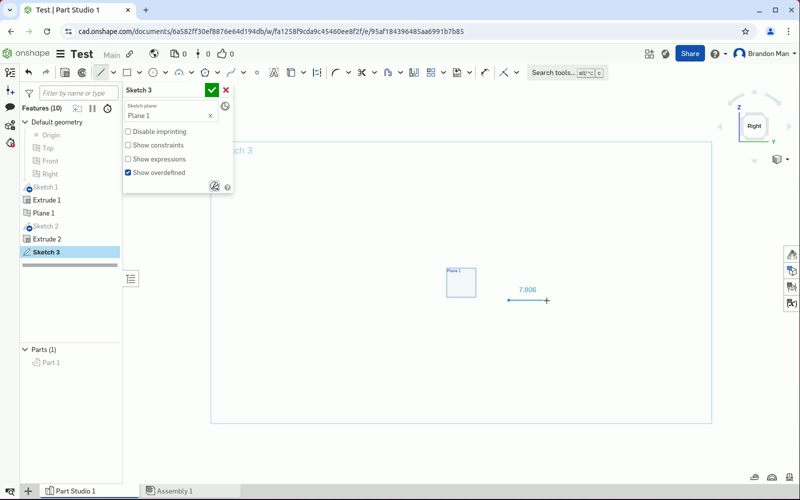
click(546, 300)
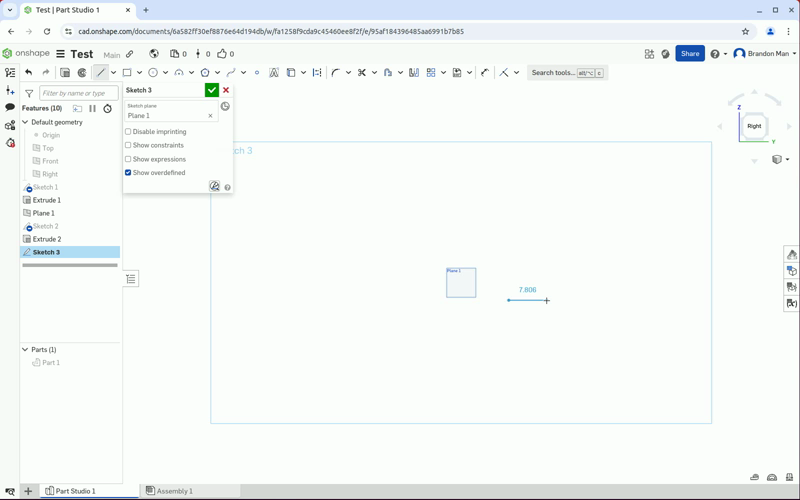
key_up(shift)
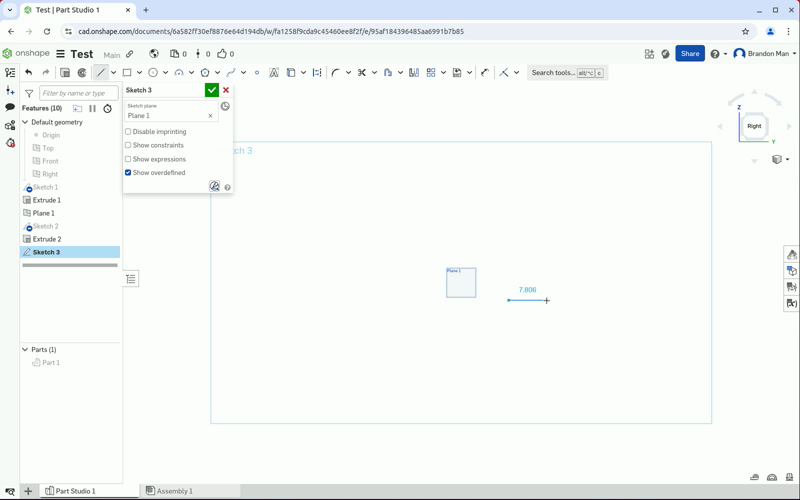
key_down(shift)
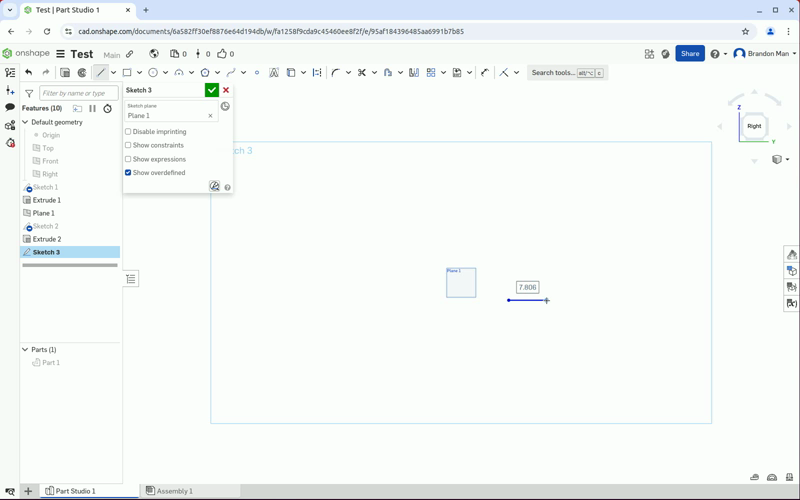
mouse_move(576, 300)
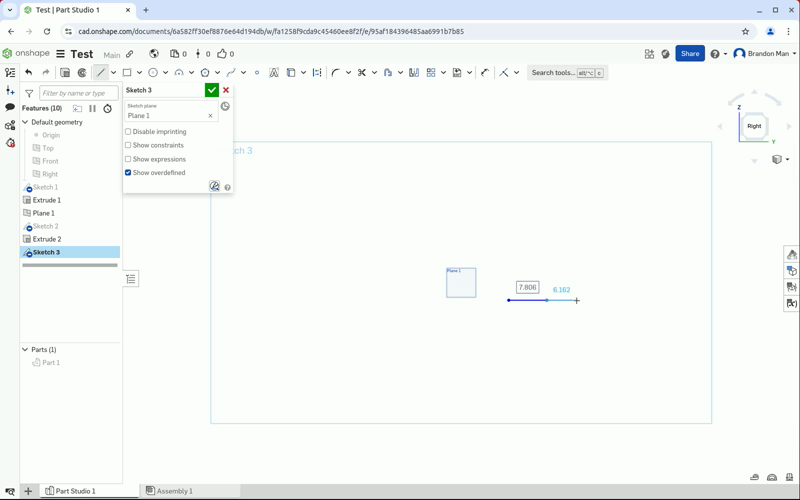
mouse_move(546, 325)
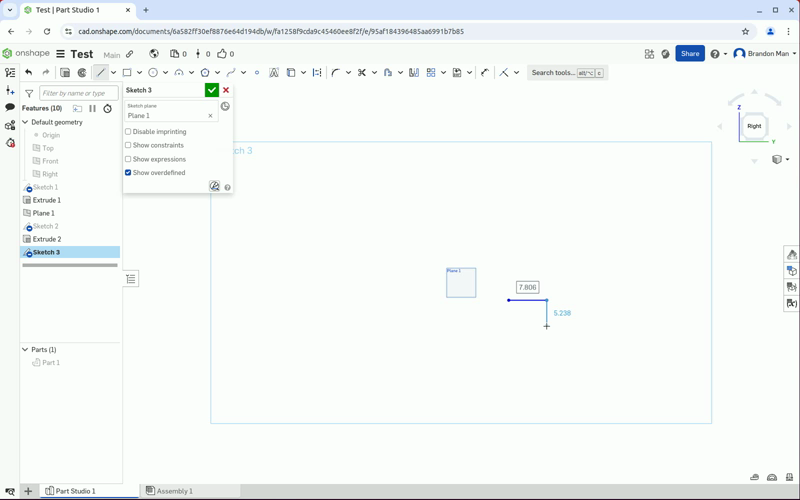
click(546, 325)
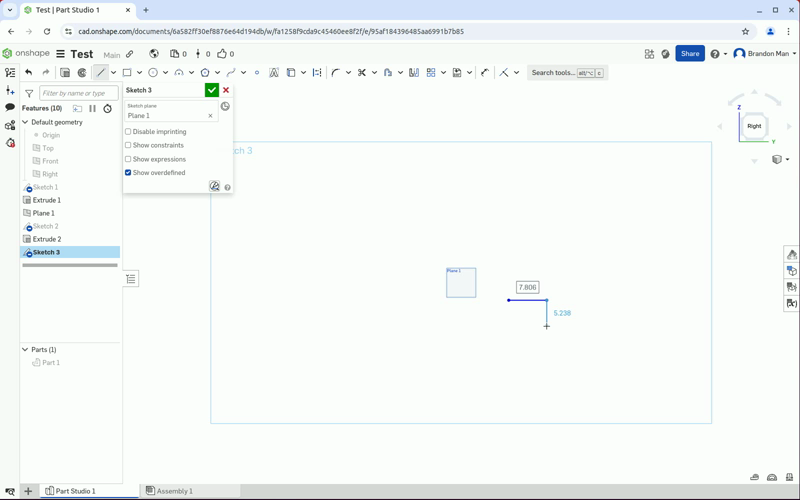
key_up(shift)
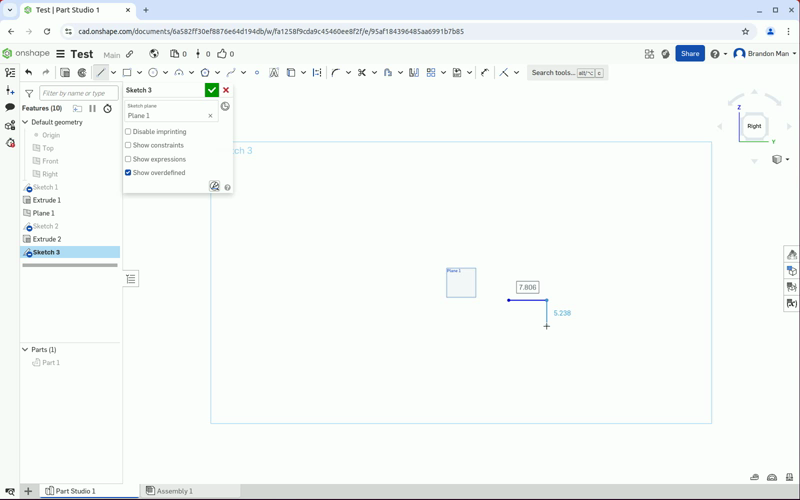
key_down(shift)
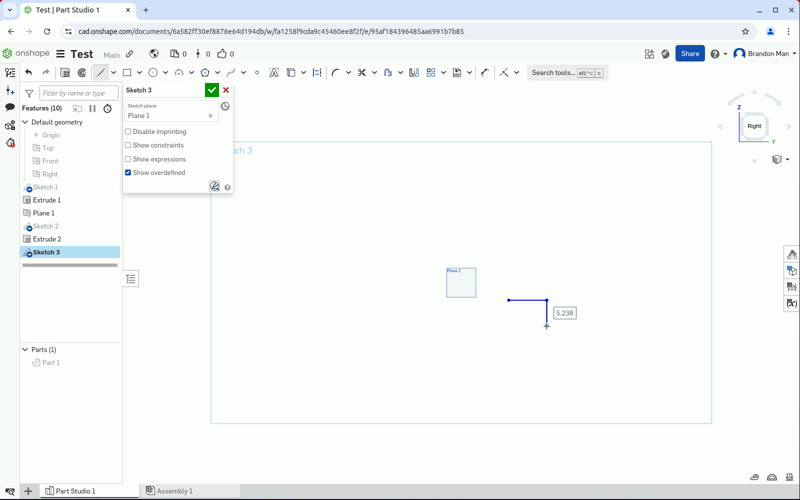
mouse_move(576, 325)
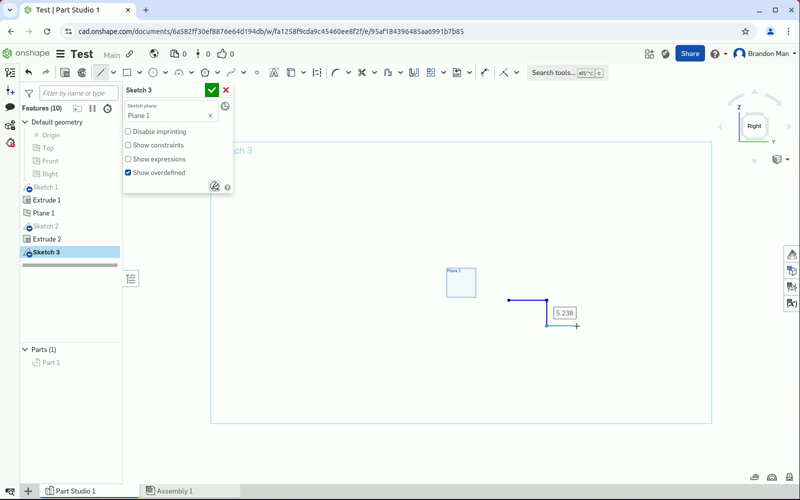
mouse_move(565, 294)
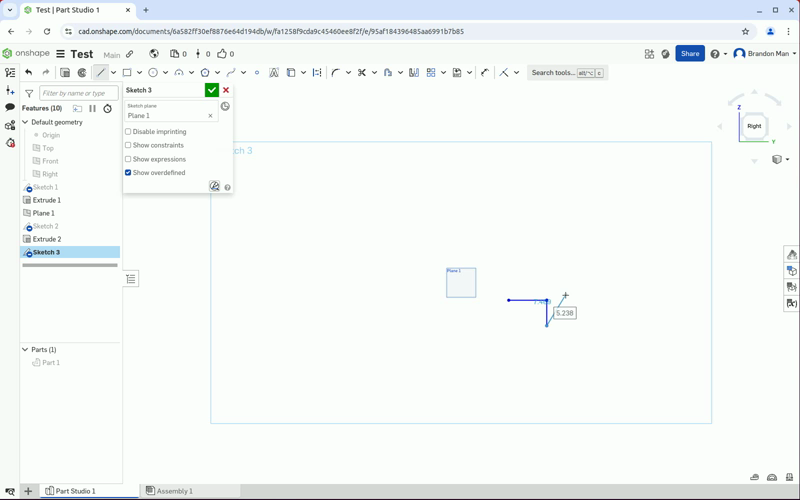
click(565, 294)
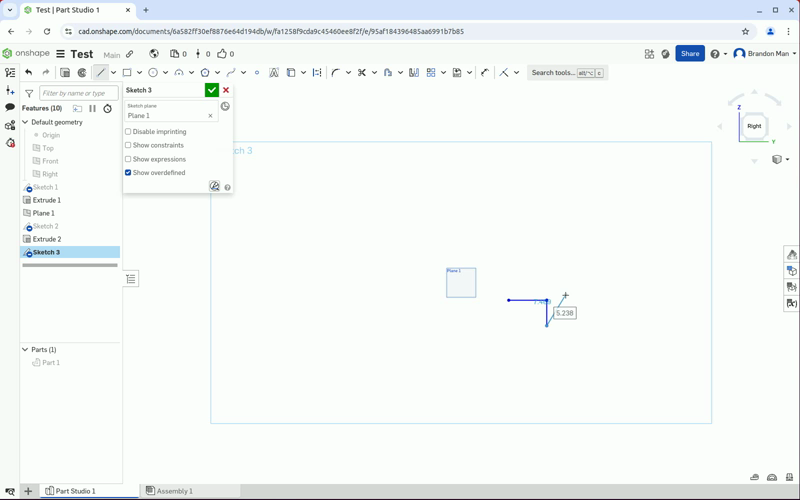
key_up(shift)
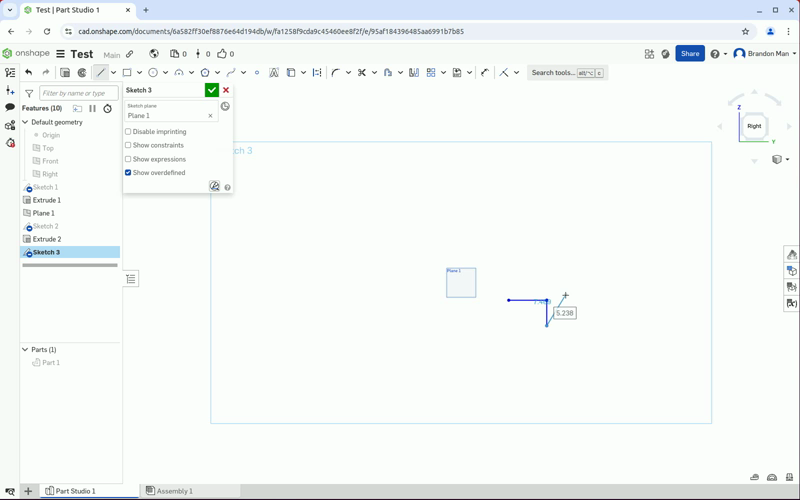
key(esc)
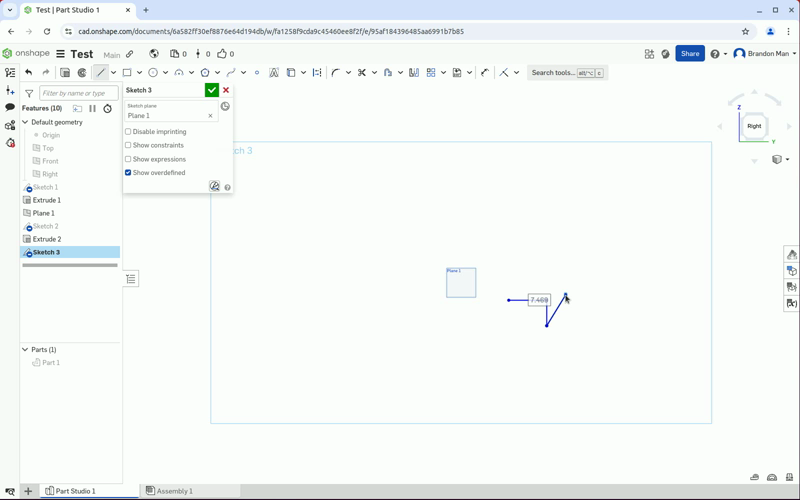
key(a)
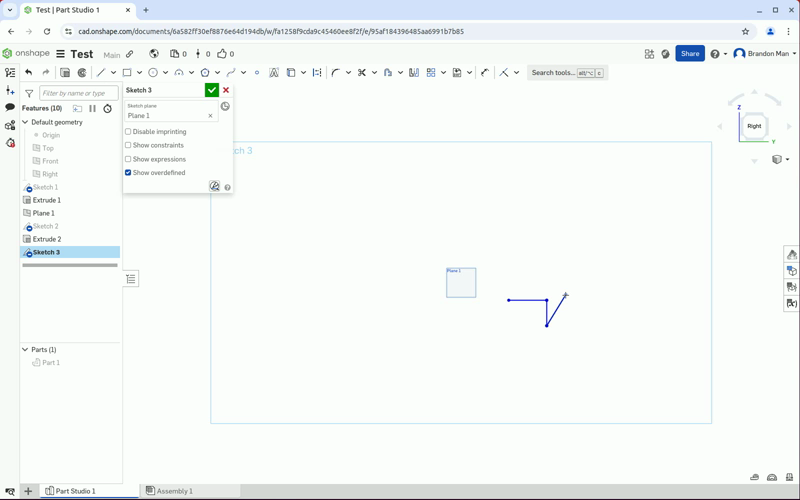
mouse_move(565, 294)
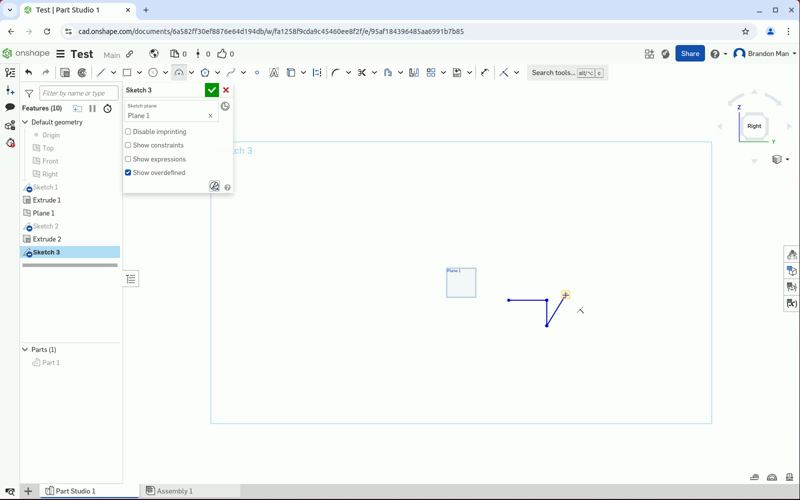
click(565, 294)
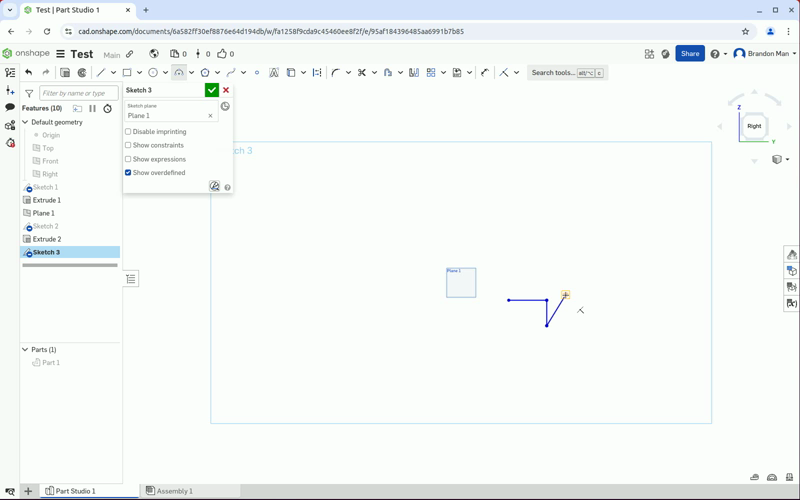
key_down(shift)
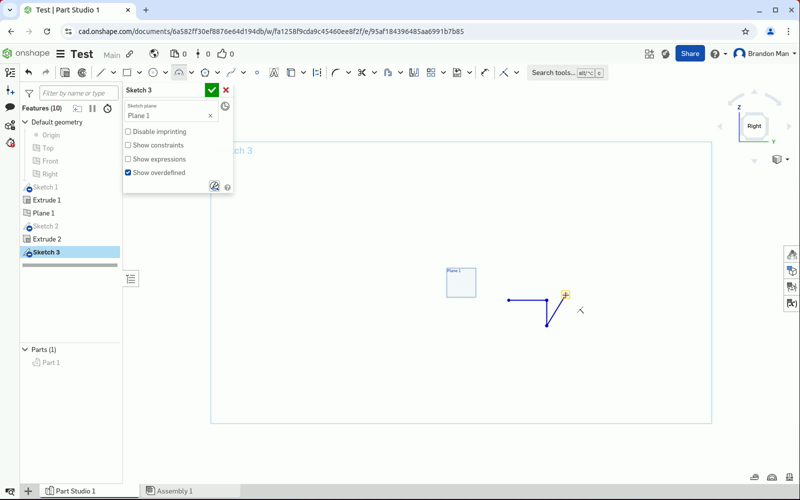
mouse_move(569, 282)
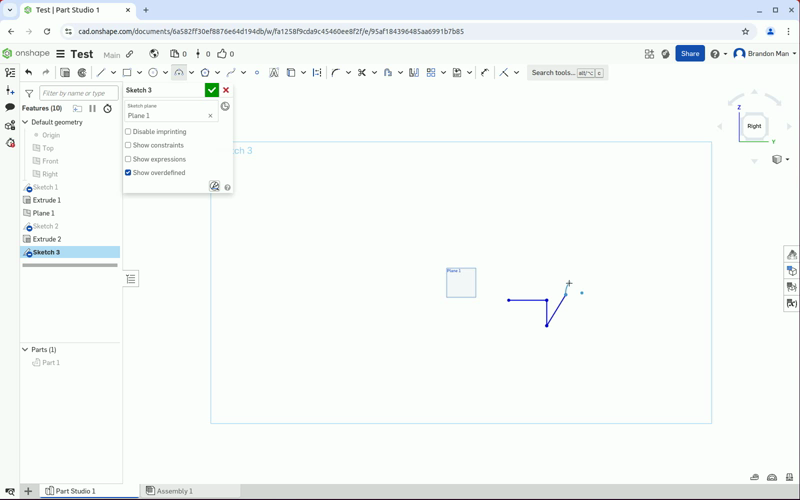
click(569, 282)
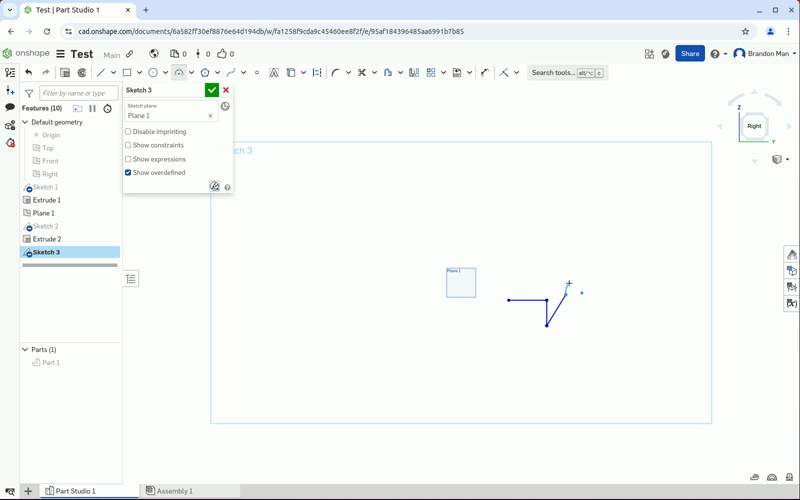
mouse_move(568, 288)
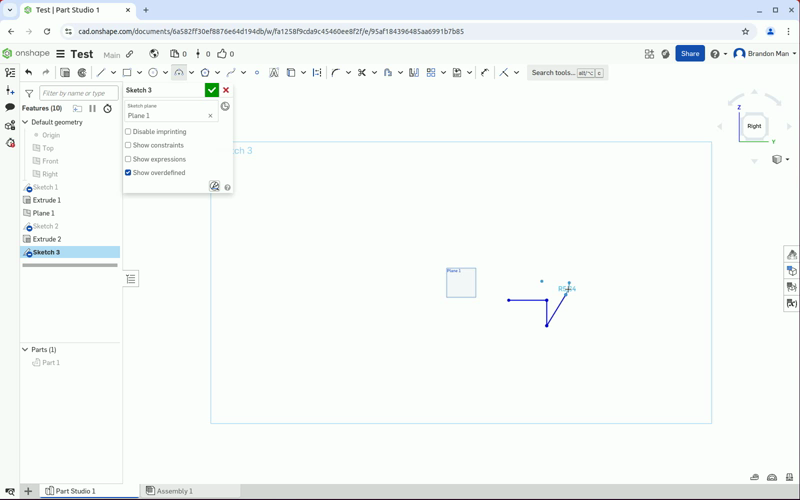
click(568, 288)
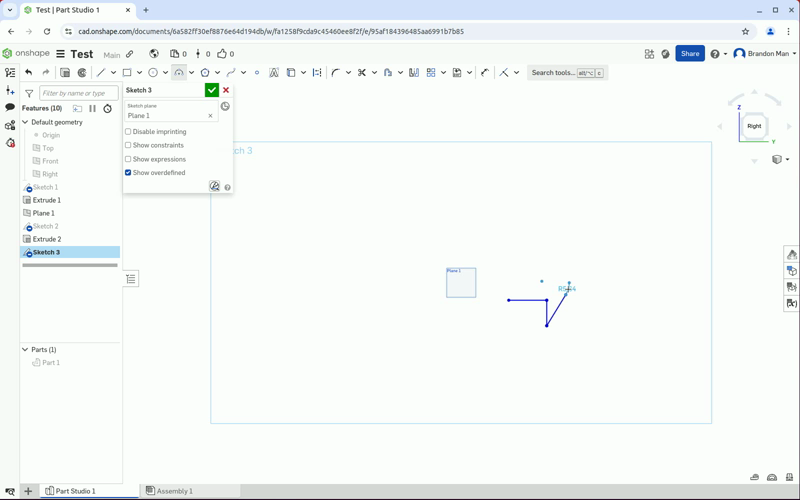
key_up(shift)
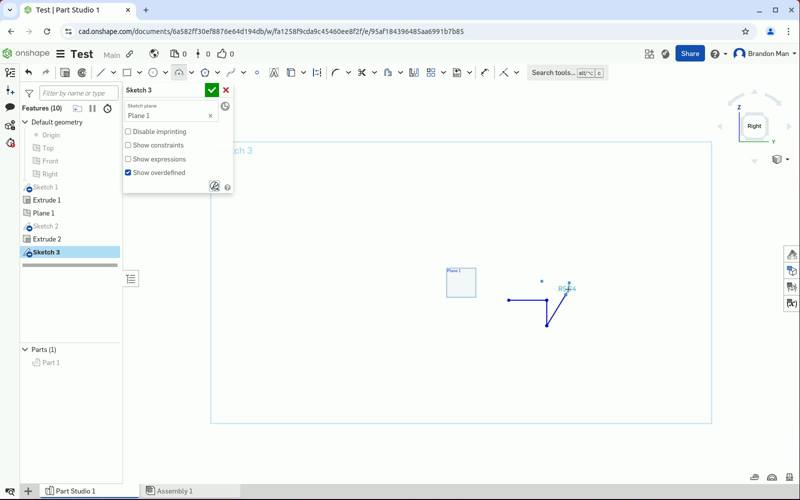
key(esc)
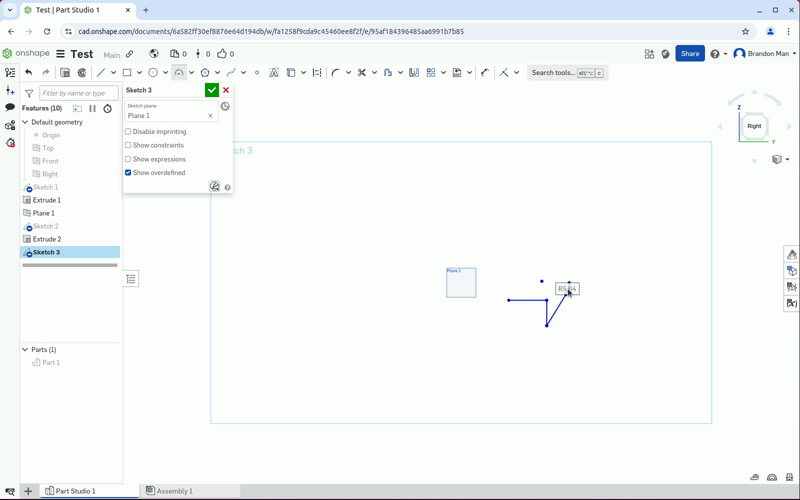
key(l)
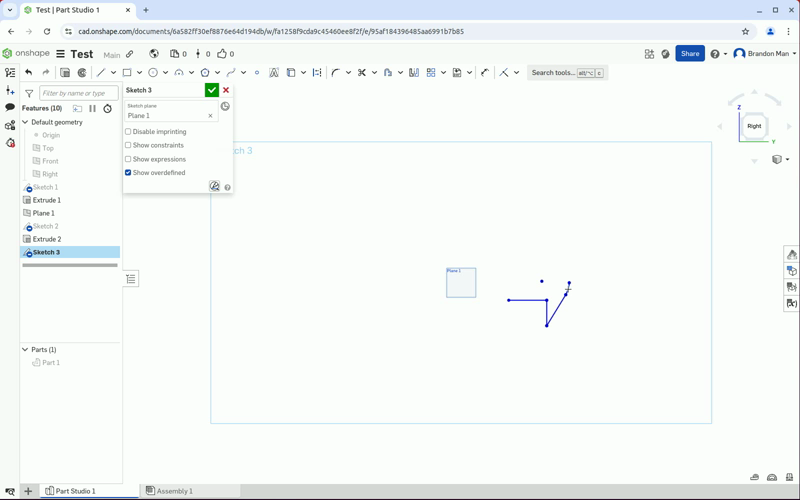
mouse_move(569, 282)
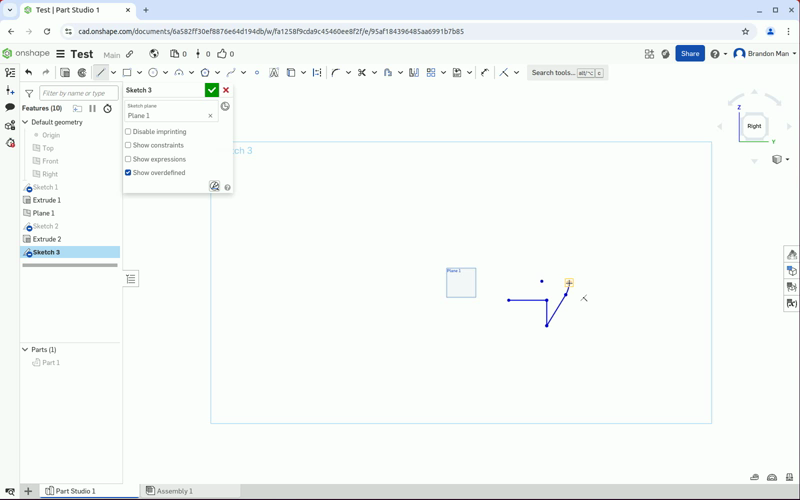
click(569, 282)
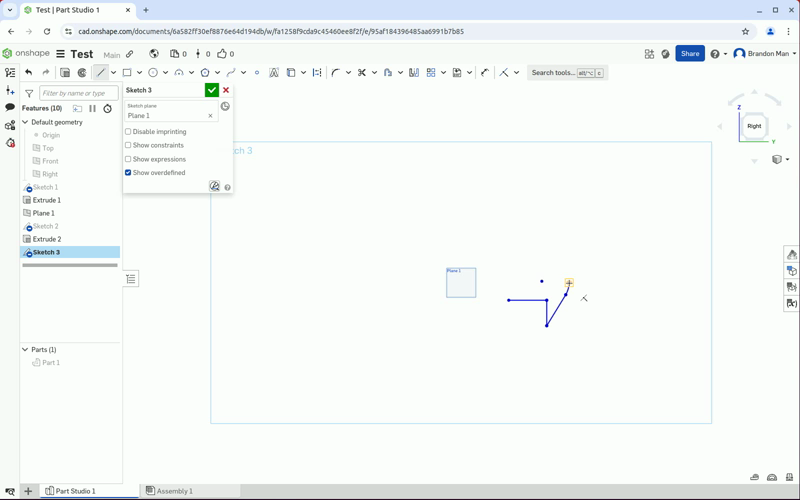
key_down(shift)
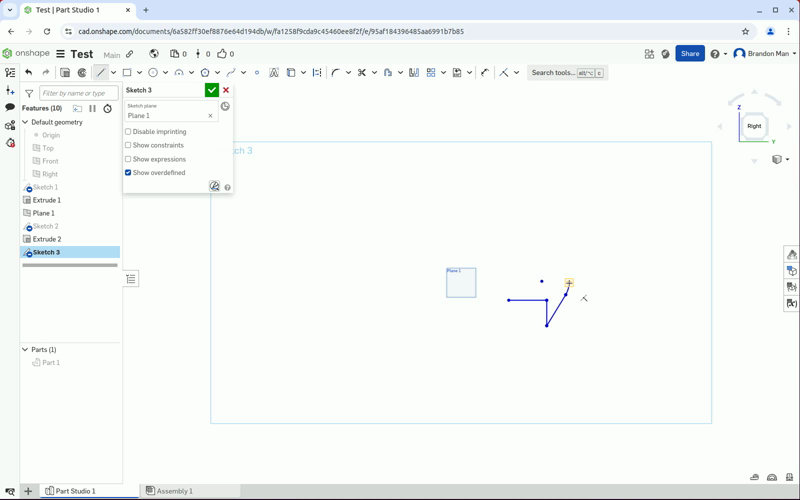
mouse_move(589, 282)
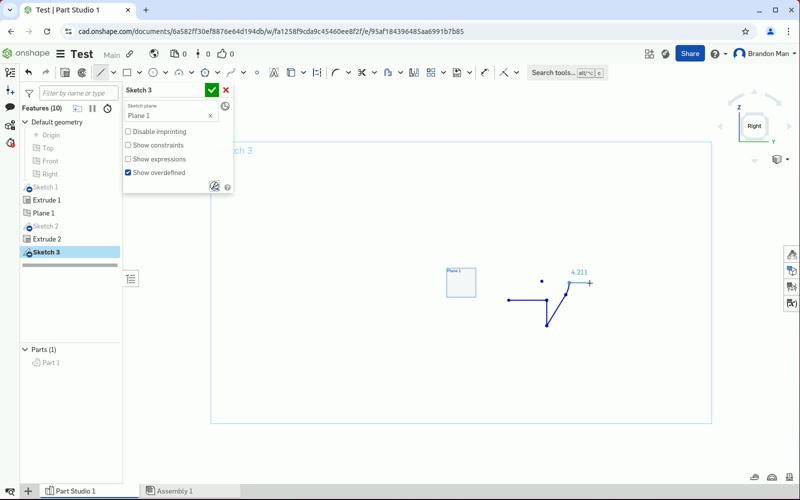
mouse_move(569, 250)
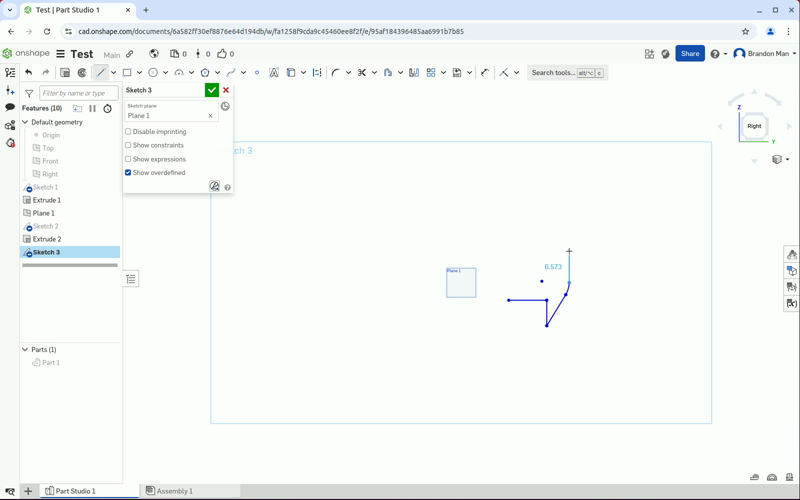
click(569, 250)
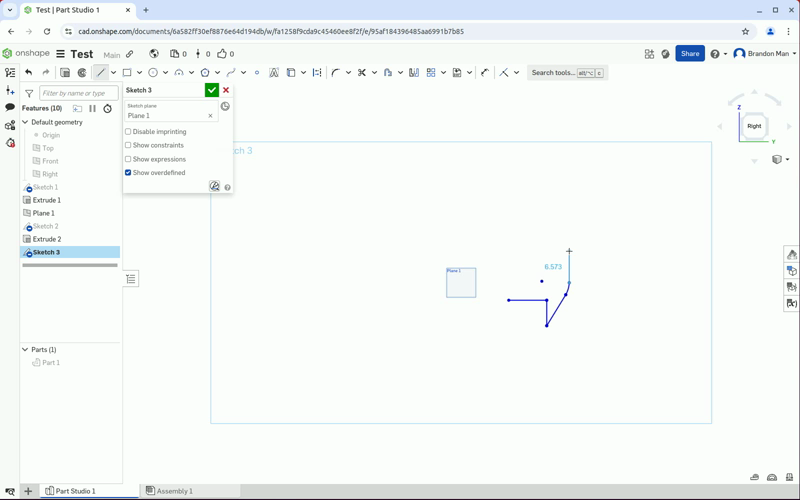
key_up(shift)
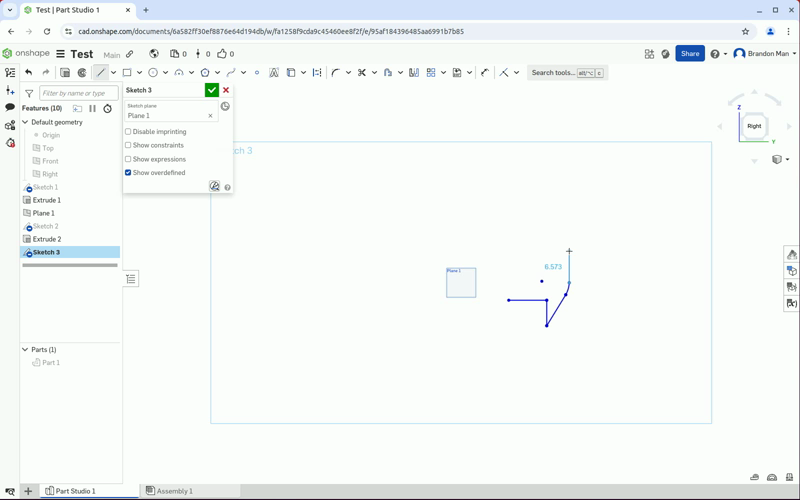
key_down(shift)
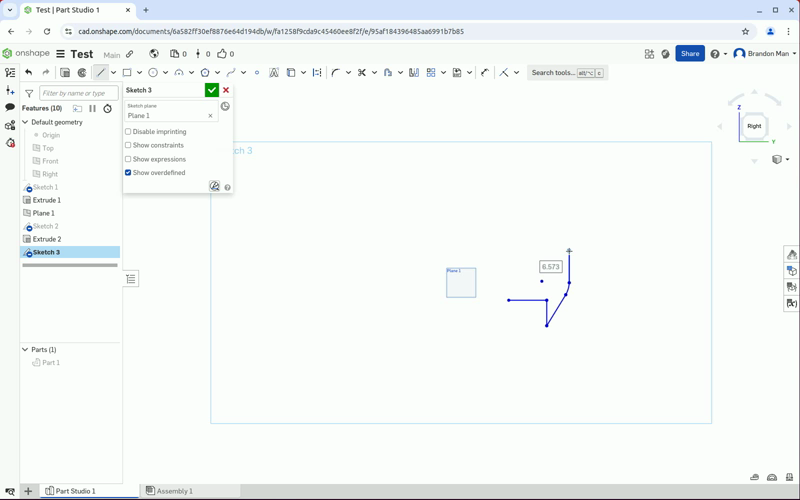
mouse_move(589, 250)
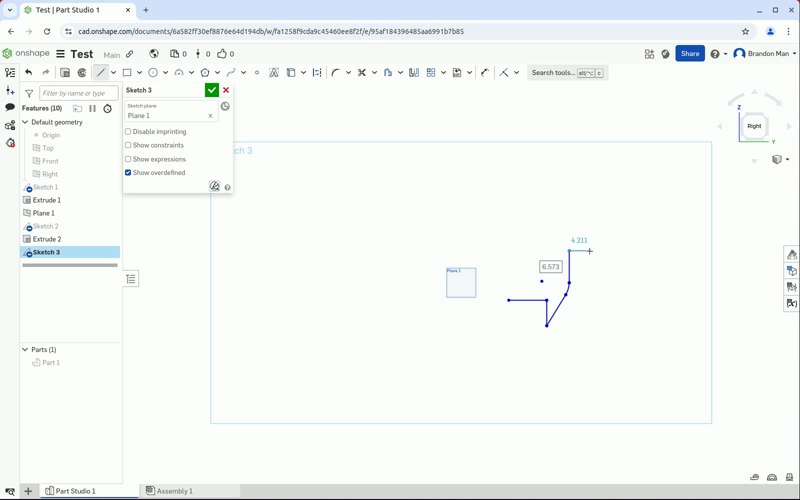
mouse_move(550, 250)
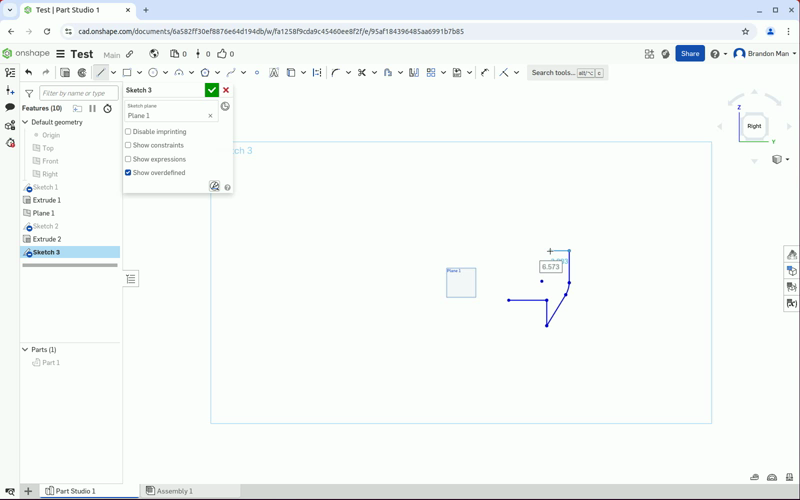
click(550, 250)
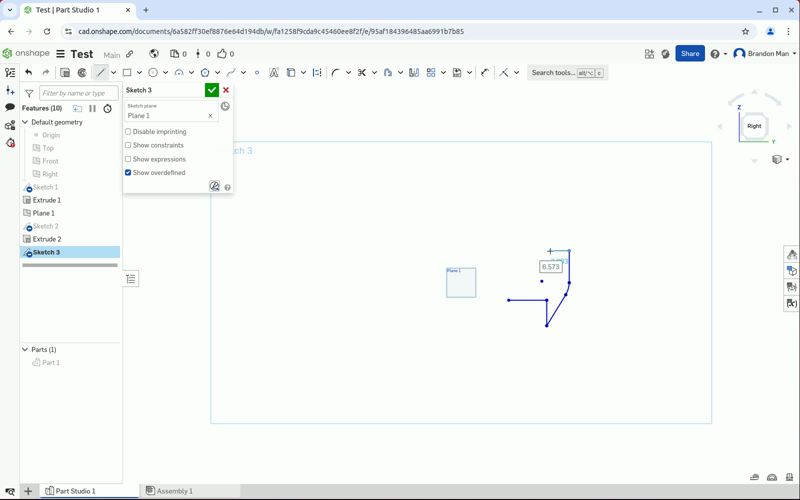
key_up(shift)
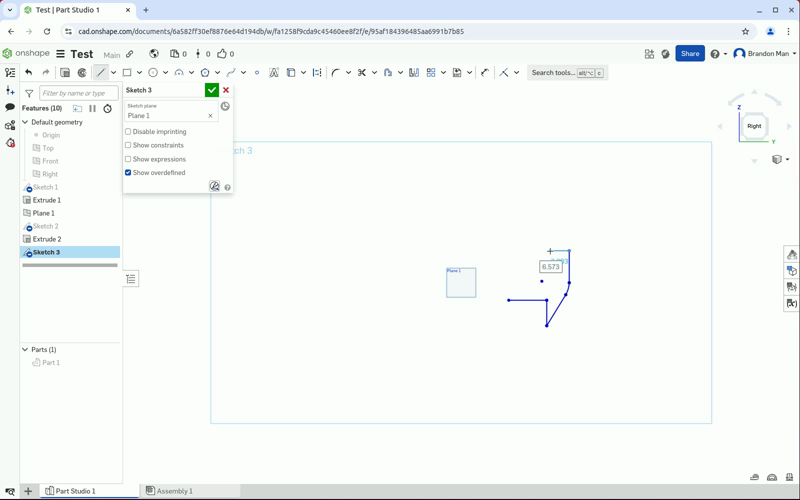
key_down(shift)
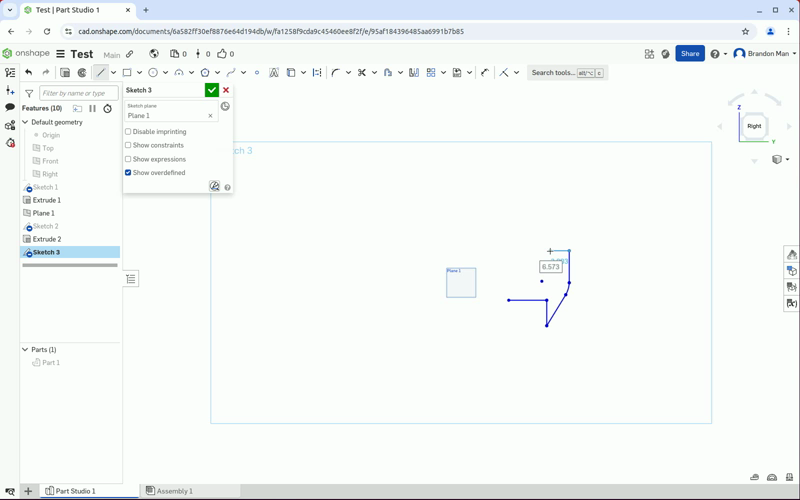
mouse_move(580, 250)
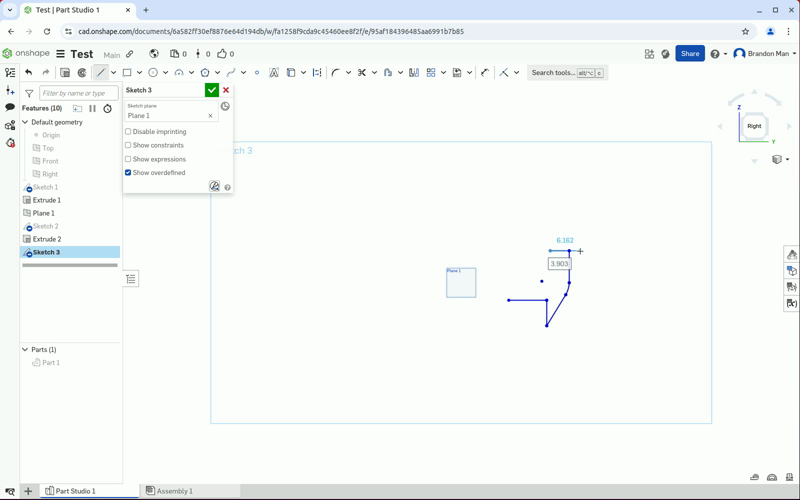
mouse_move(550, 270)
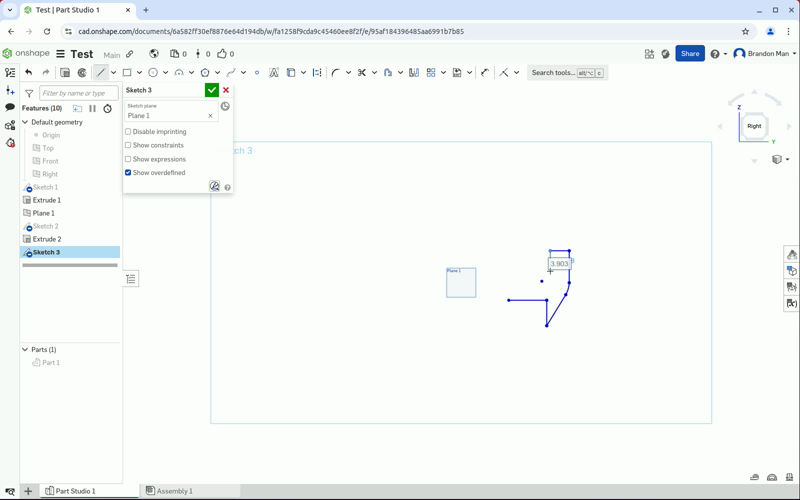
click(550, 270)
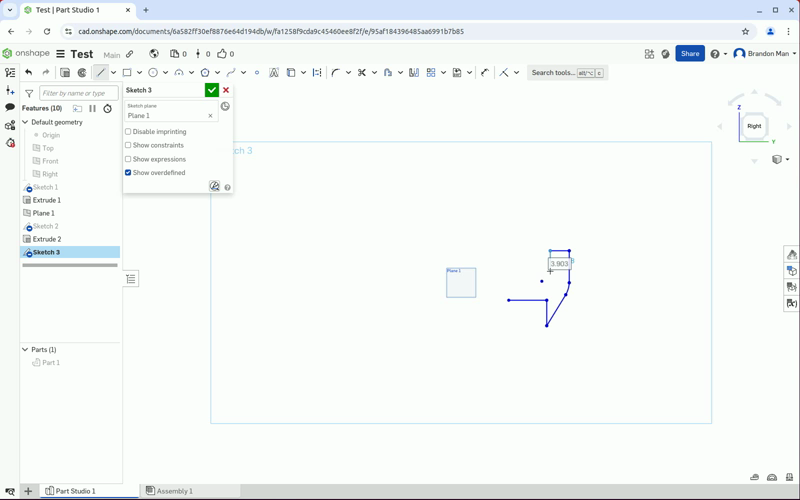
key_up(shift)
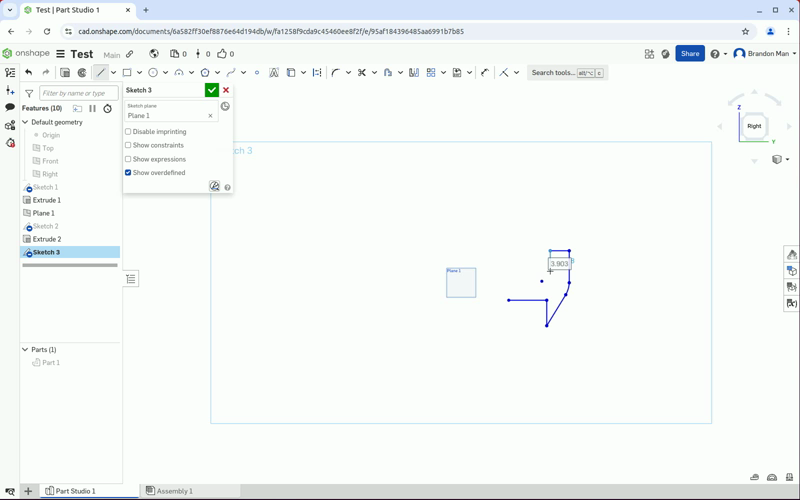
key(esc)
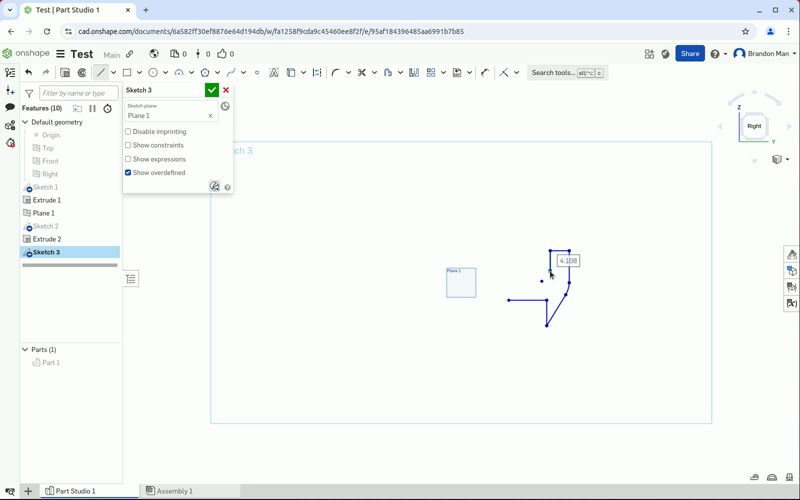
key(a)
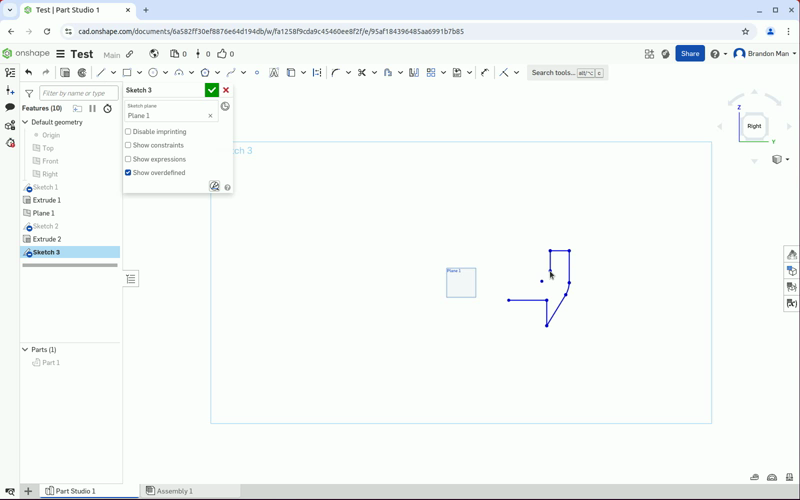
mouse_move(550, 270)
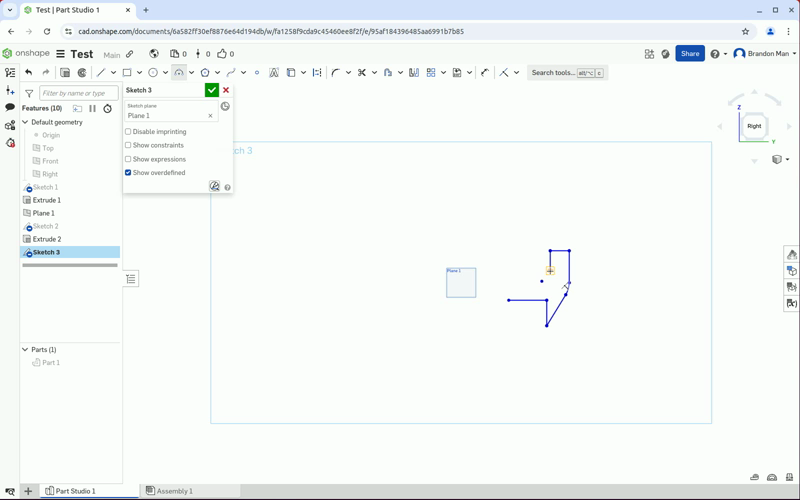
click(550, 270)
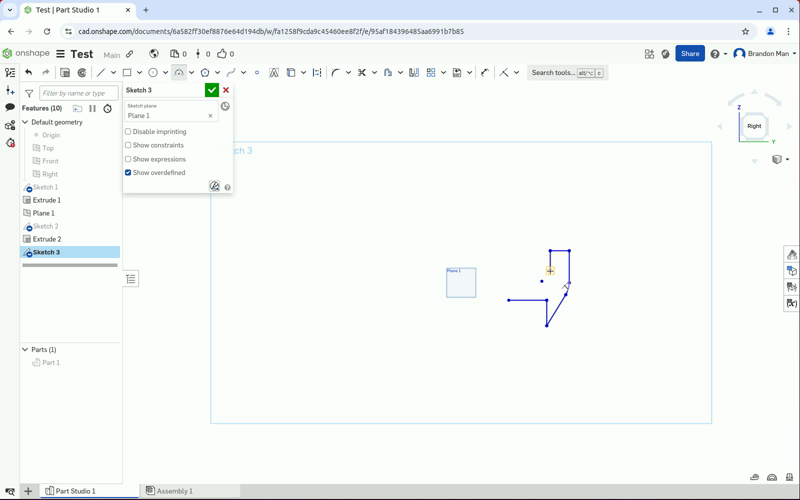
key_down(shift)
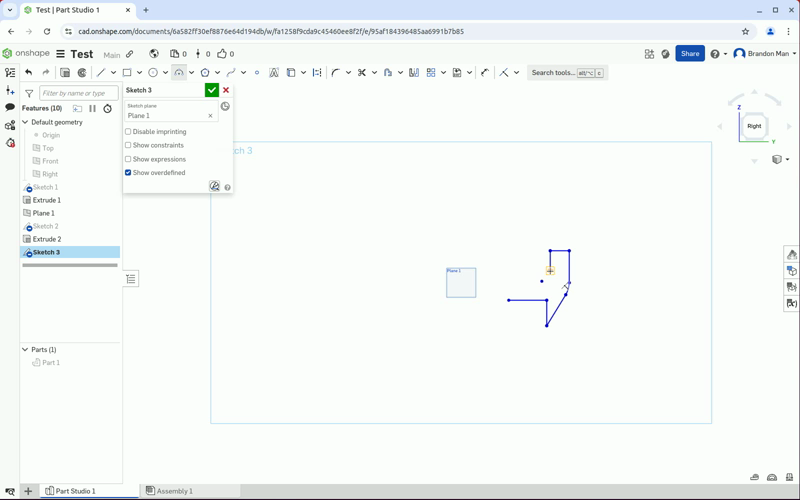
mouse_move(543, 270)
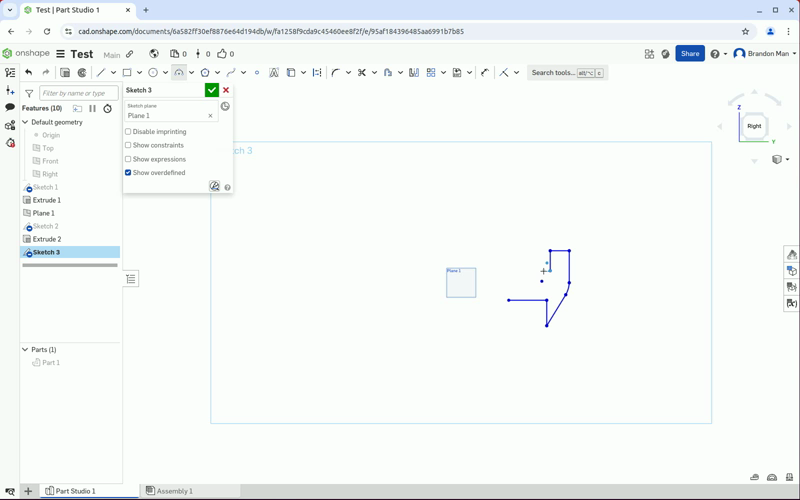
scroll(6)
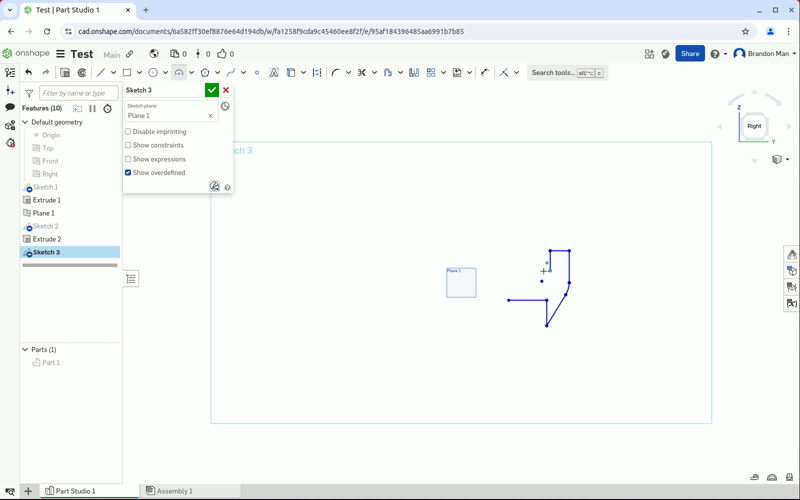
scroll(6)
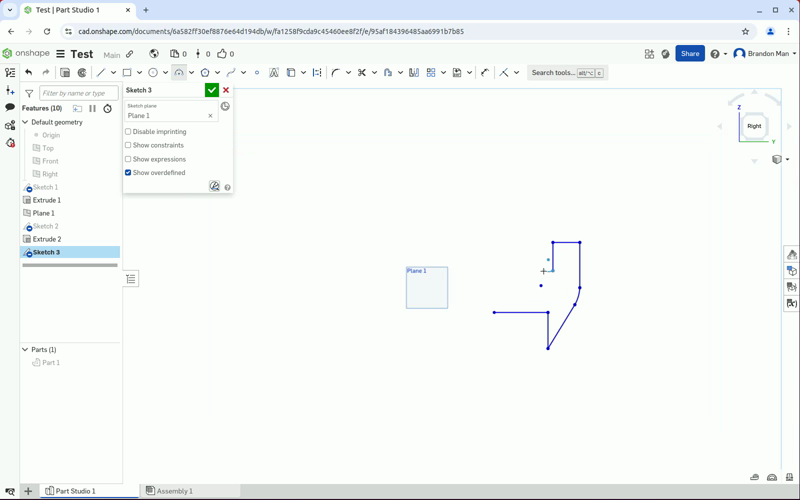
scroll(6)
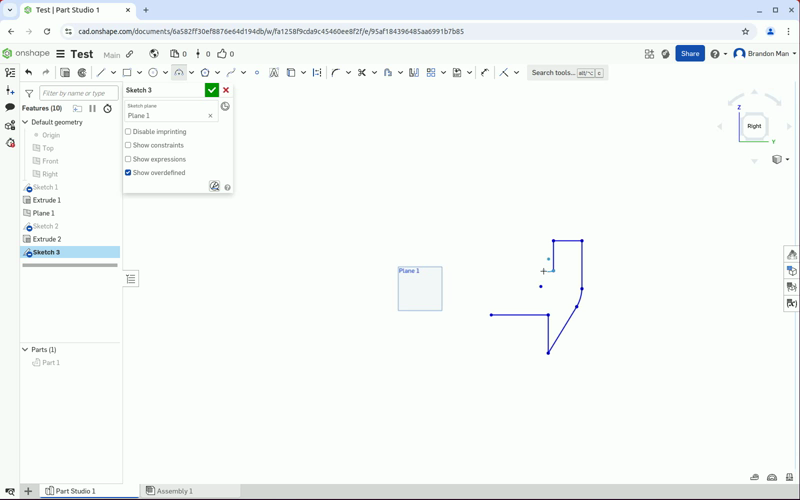
scroll(6)
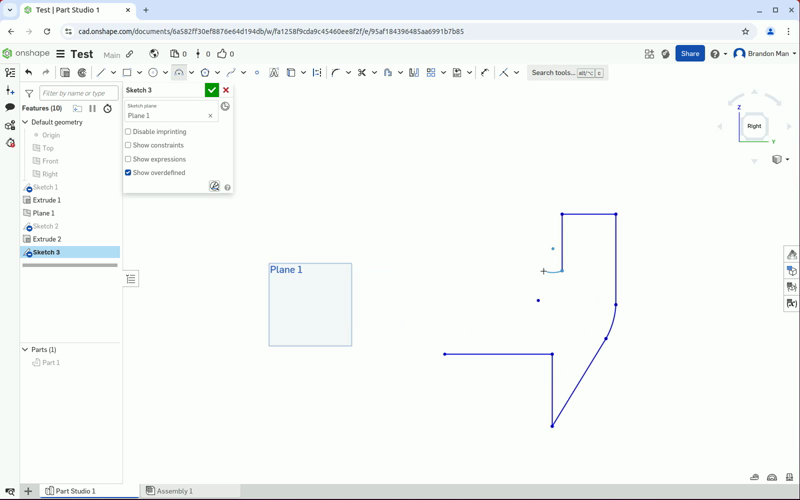
scroll(6)
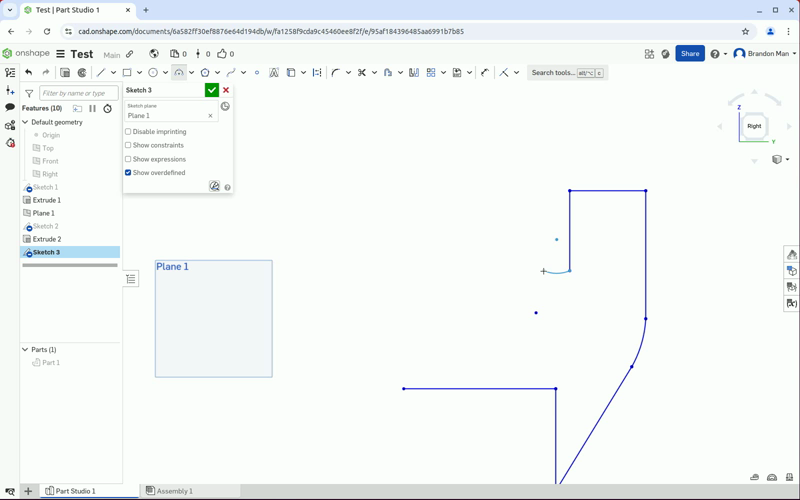
scroll(6)
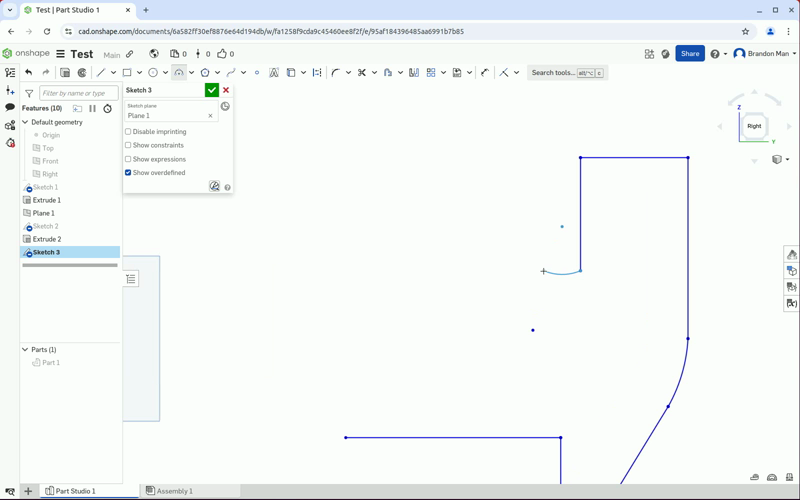
scroll(6)
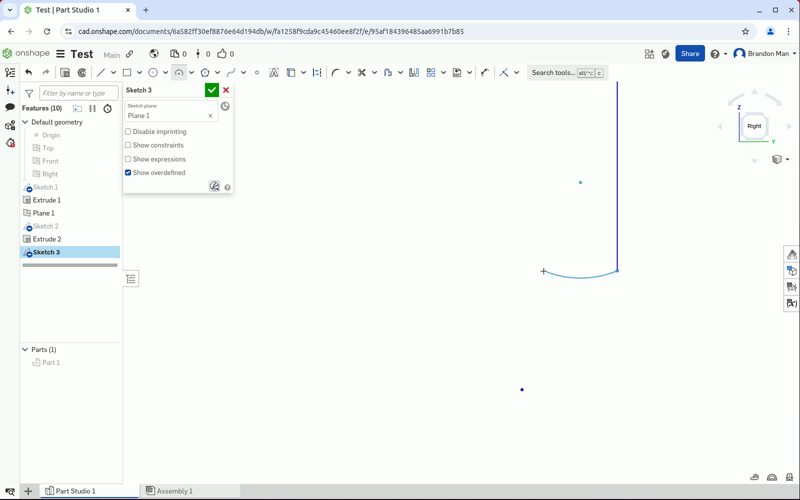
click(543, 270)
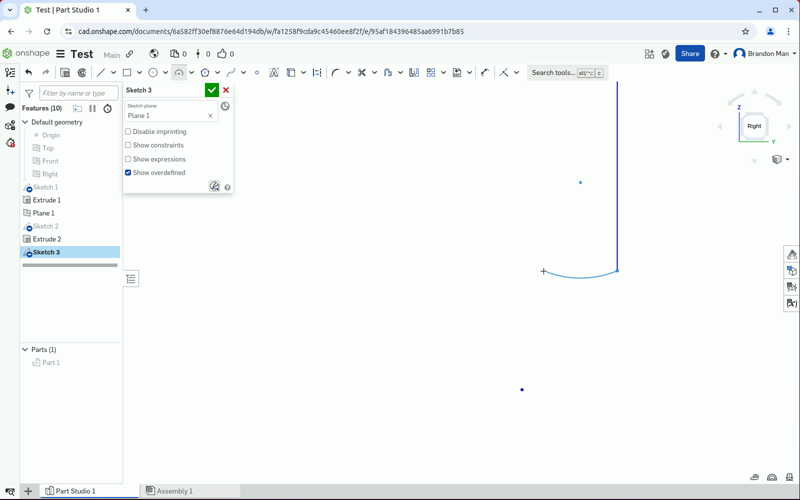
scroll(-6)
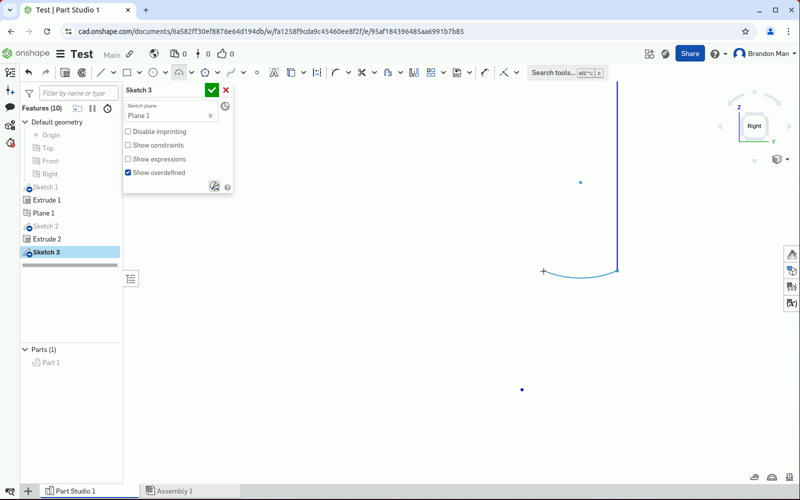
scroll(-6)
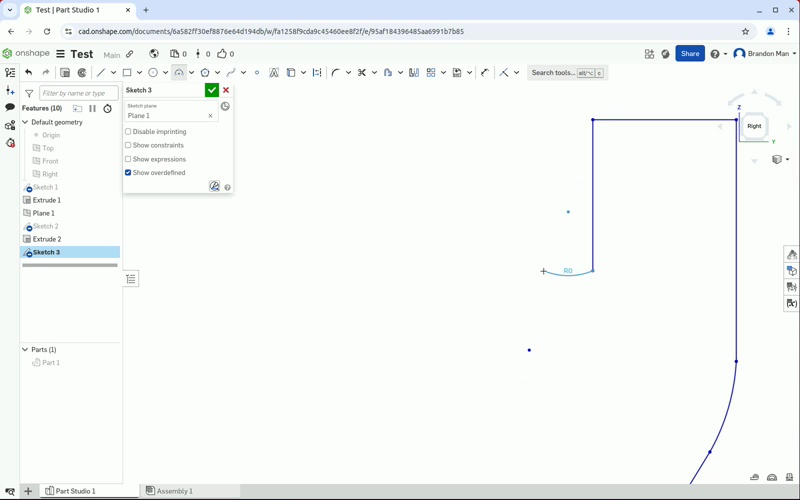
scroll(-6)
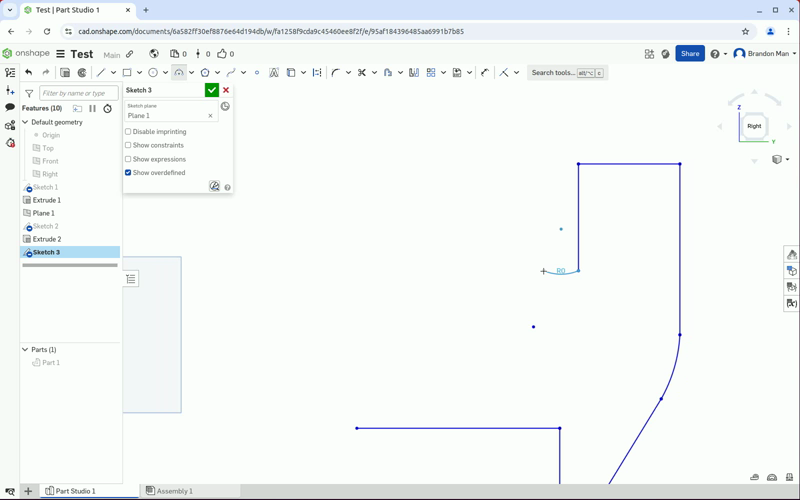
scroll(-6)
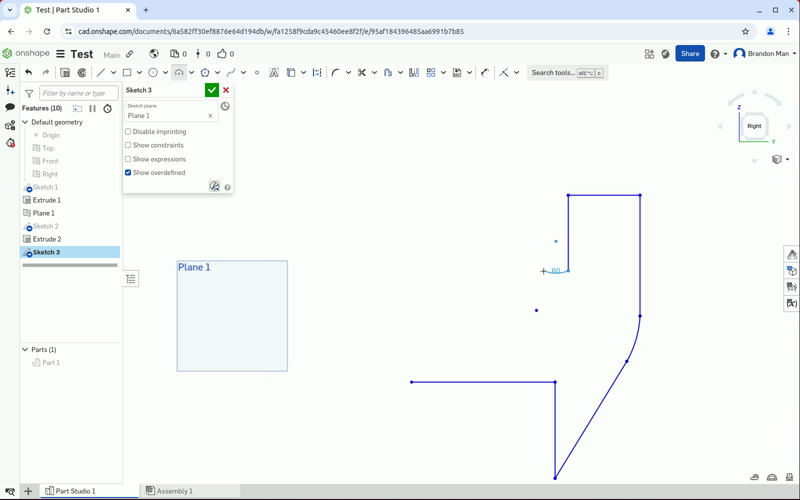
scroll(-6)
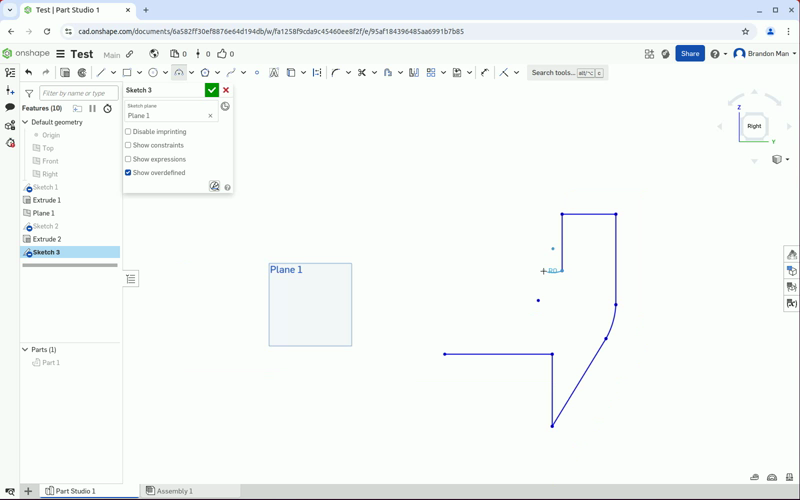
scroll(-6)
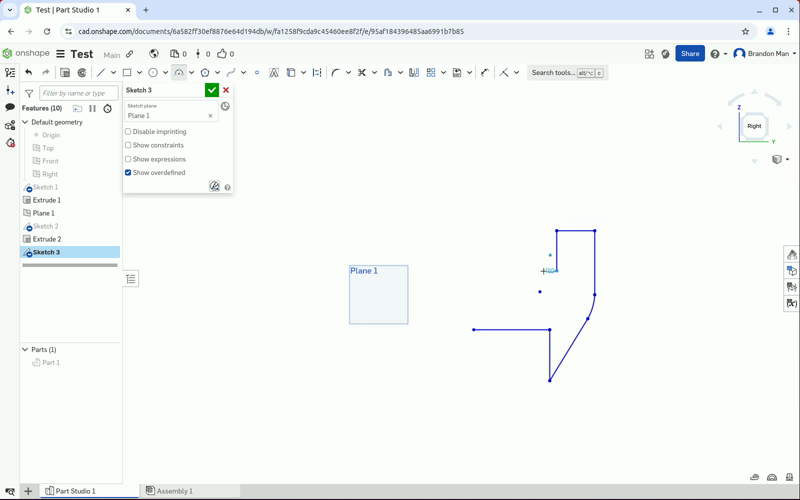
scroll(-6)
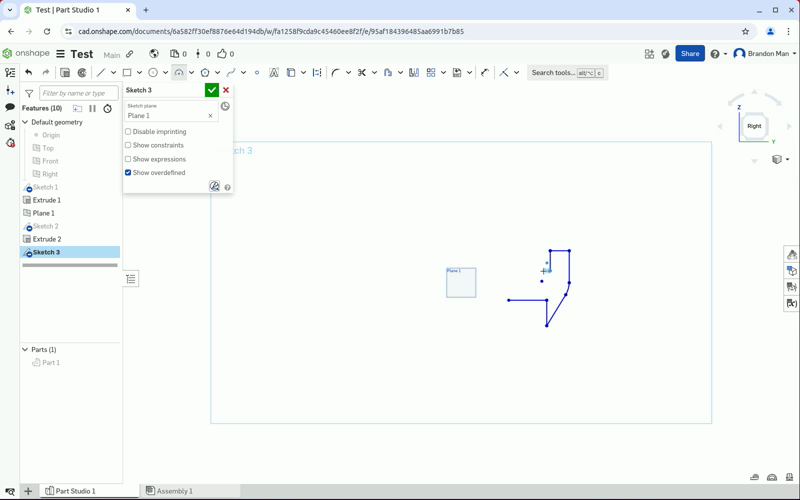
mouse_move(546, 296)
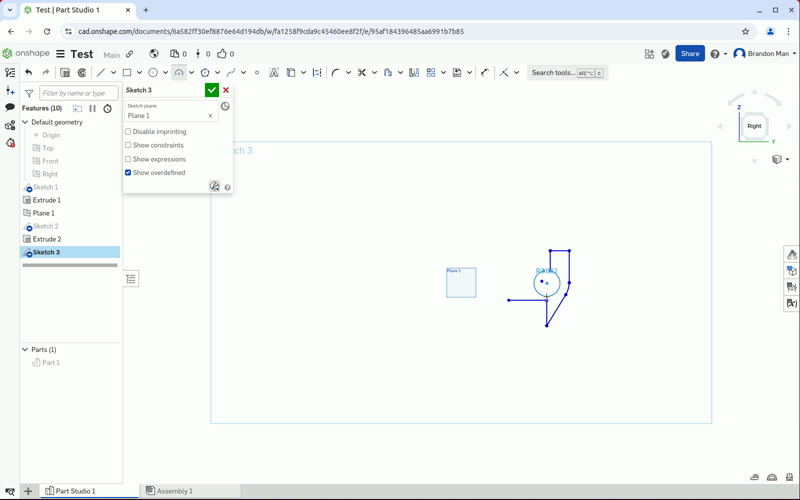
scroll(6)
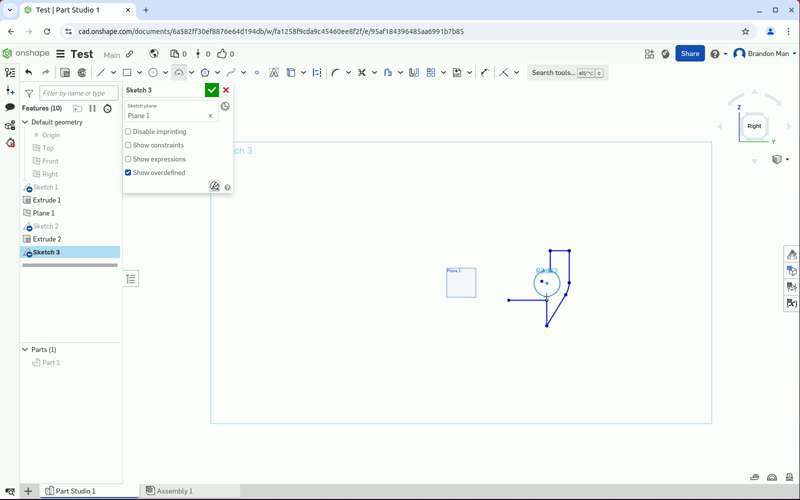
scroll(6)
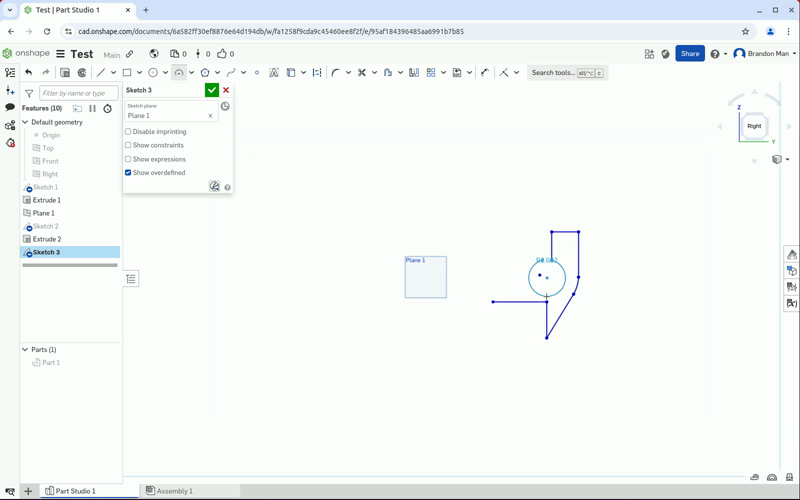
scroll(6)
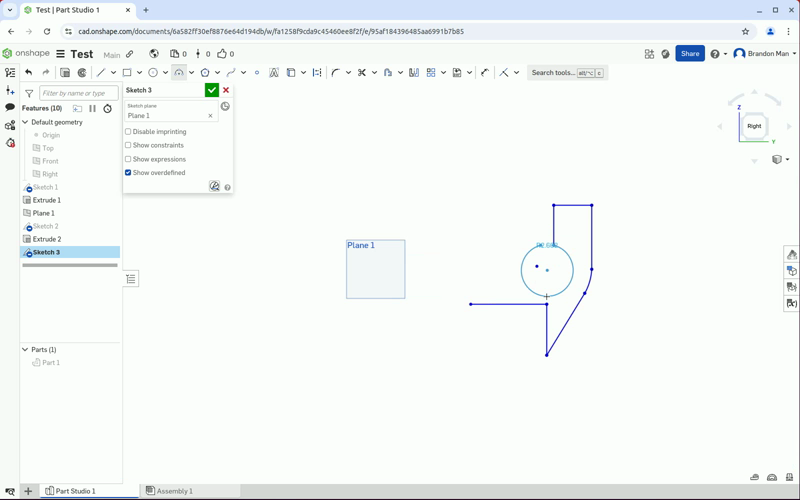
scroll(6)
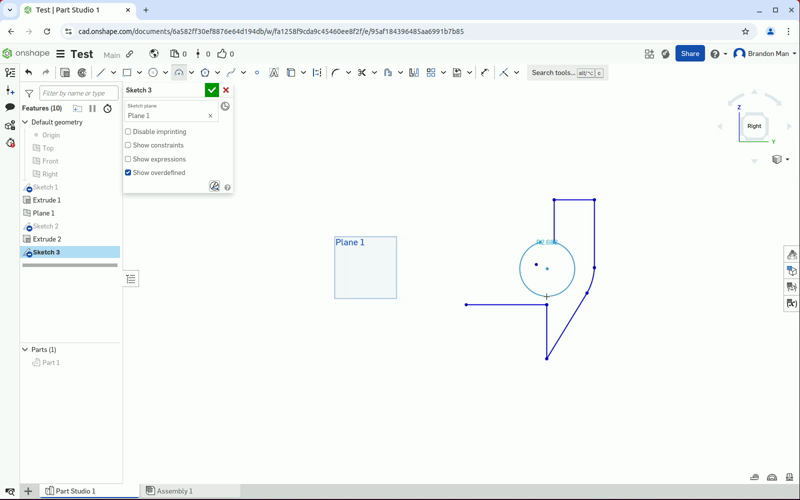
scroll(6)
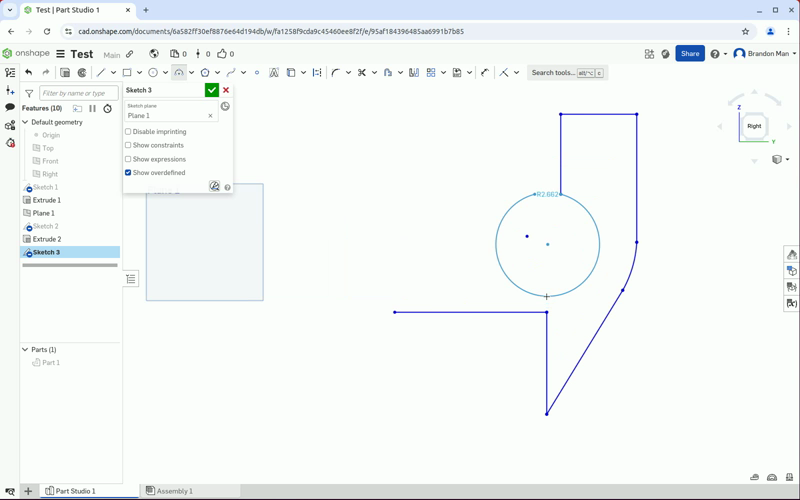
scroll(6)
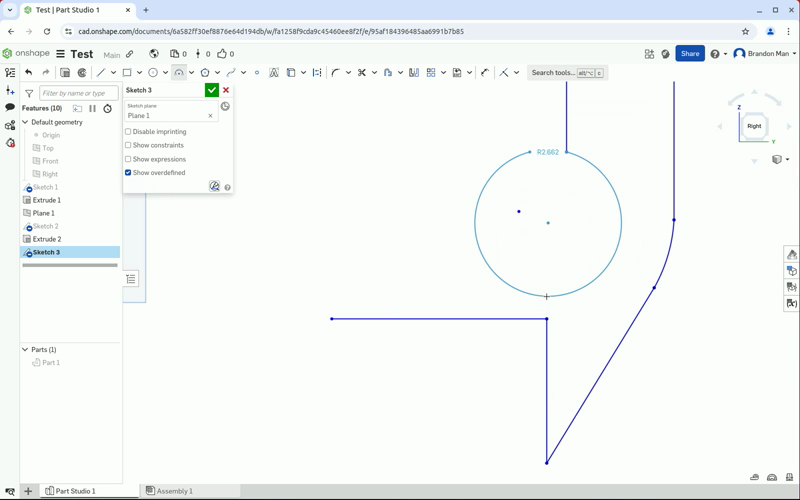
scroll(6)
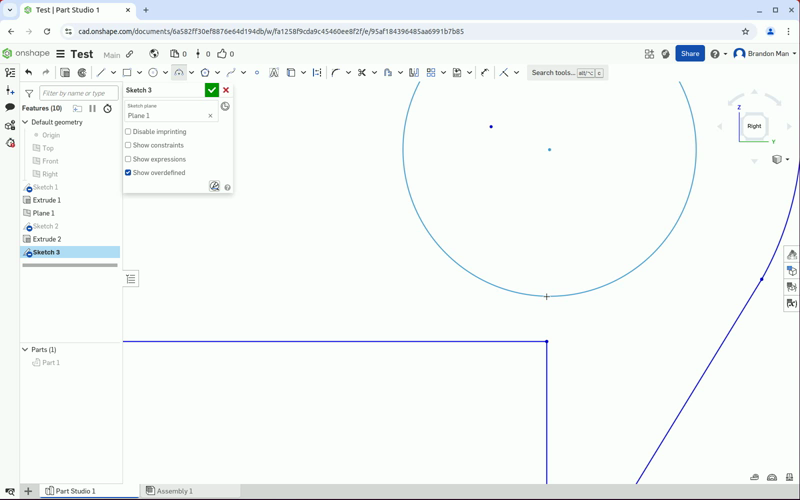
click(546, 296)
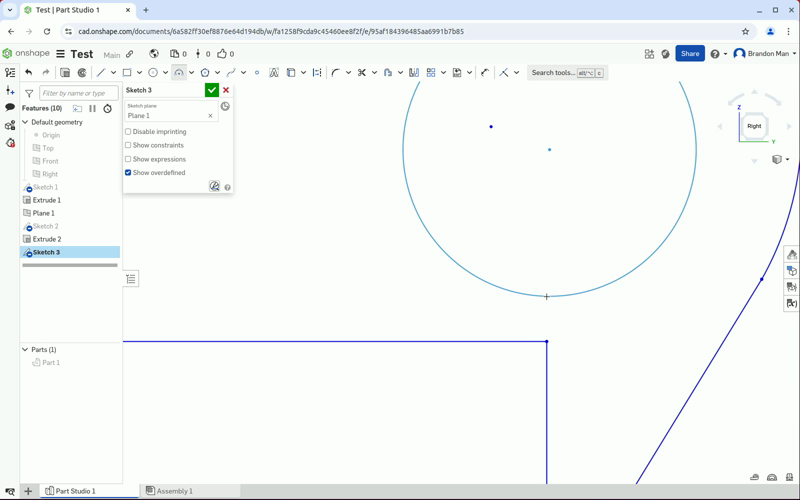
scroll(-6)
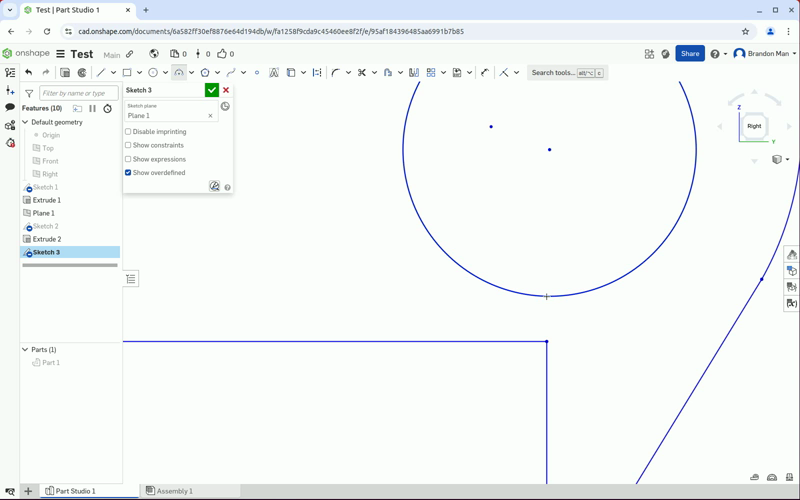
scroll(-6)
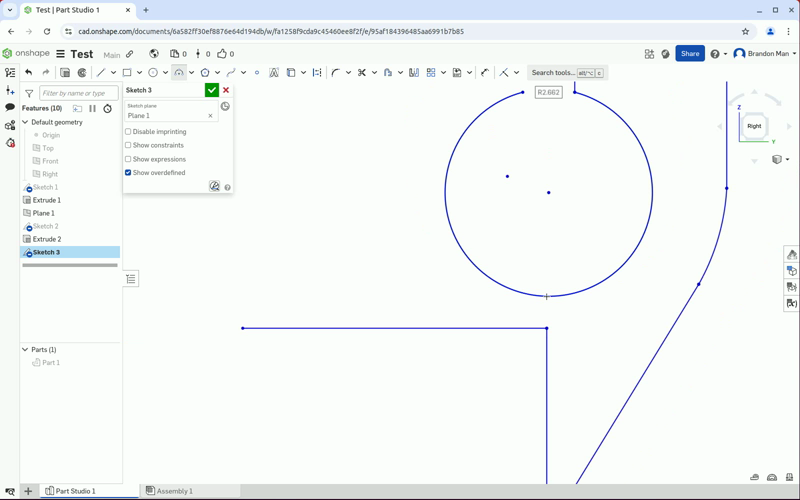
scroll(-6)
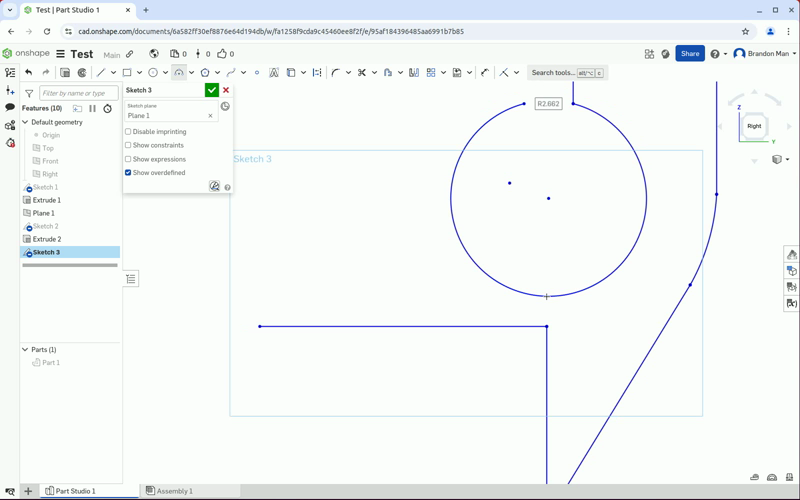
scroll(-6)
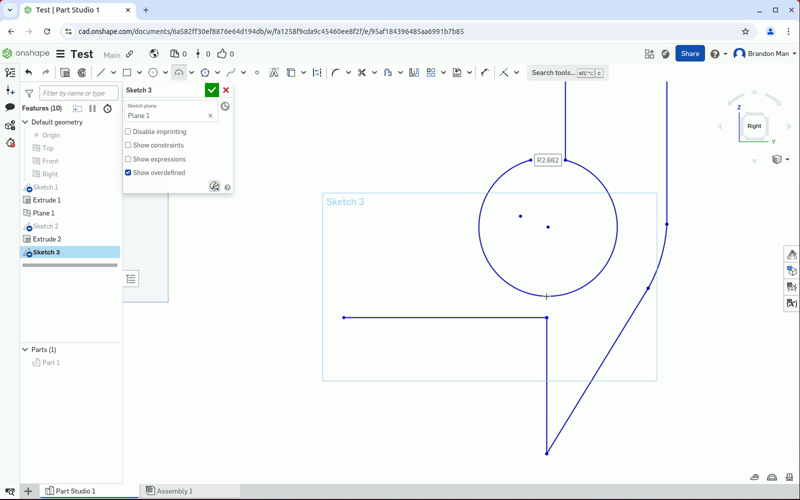
scroll(-6)
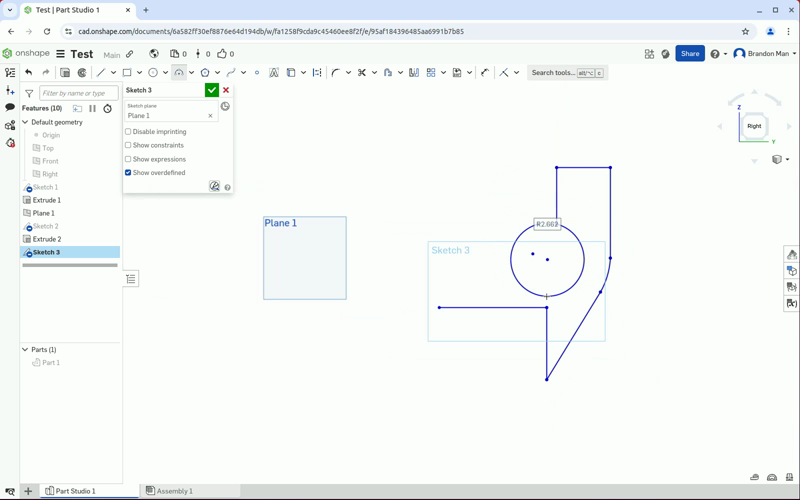
scroll(-6)
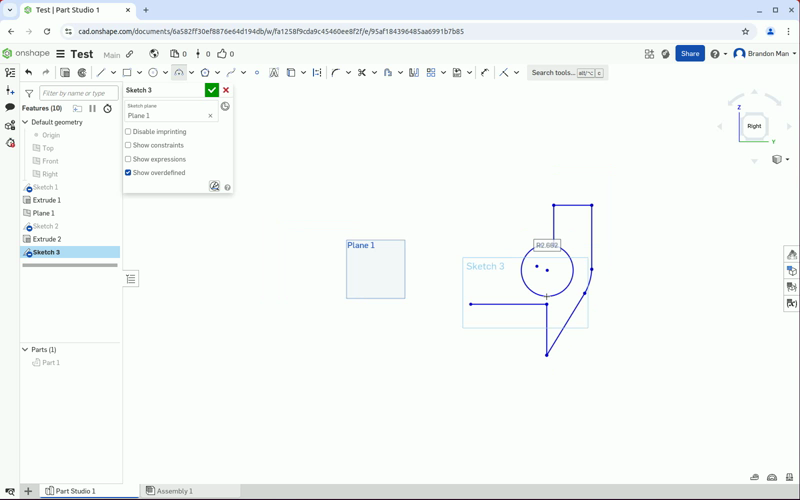
scroll(-6)
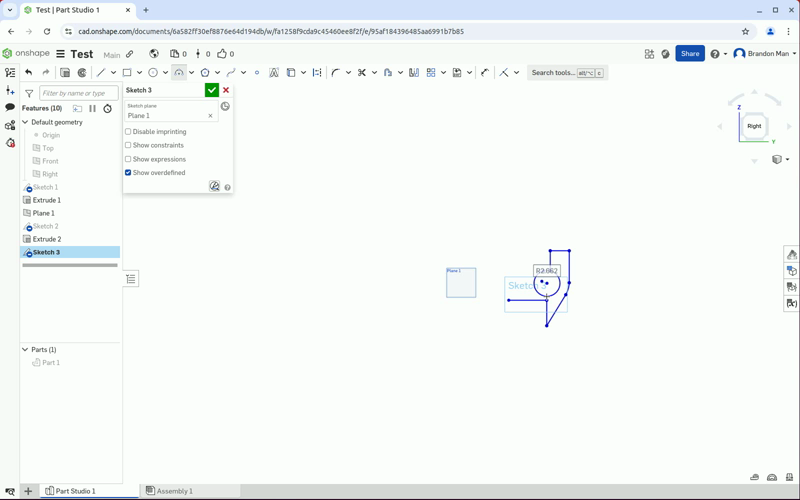
key_up(shift)
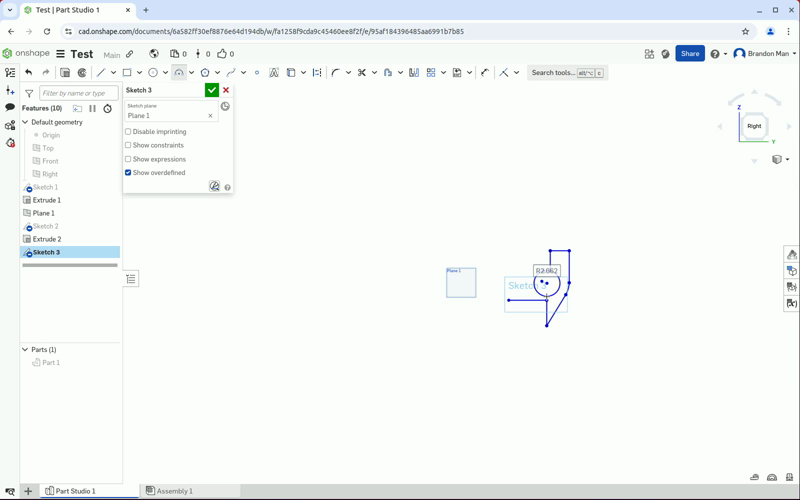
key(esc)
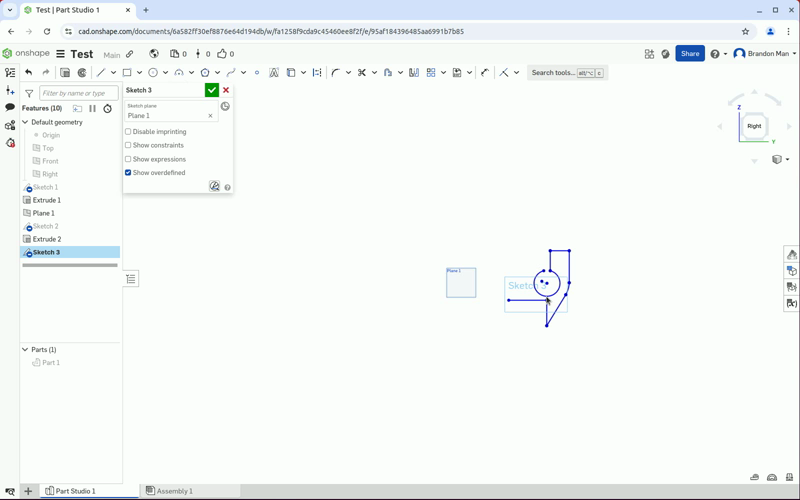
key(l)
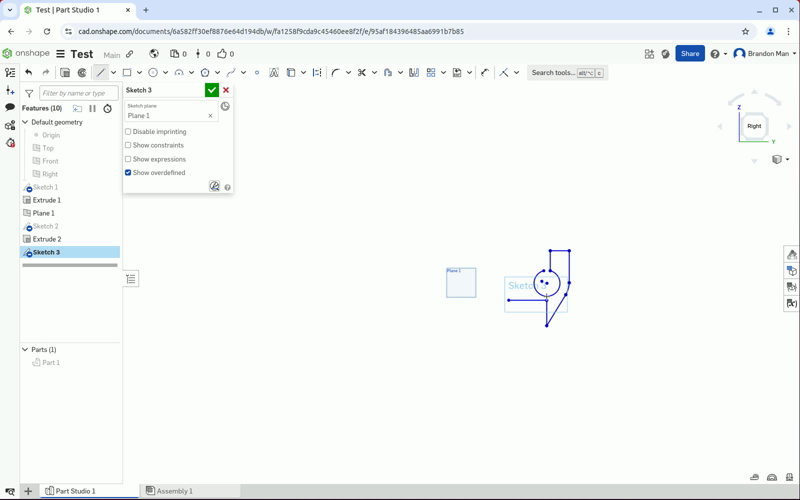
mouse_move(543, 270)
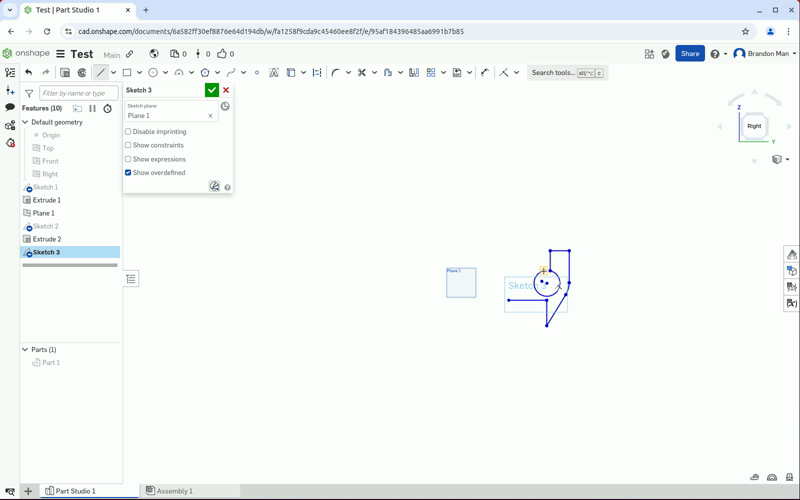
click(543, 270)
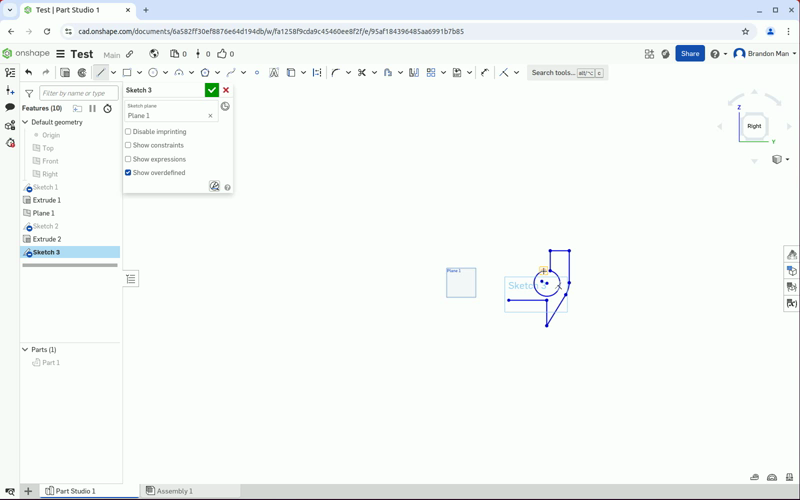
key_down(shift)
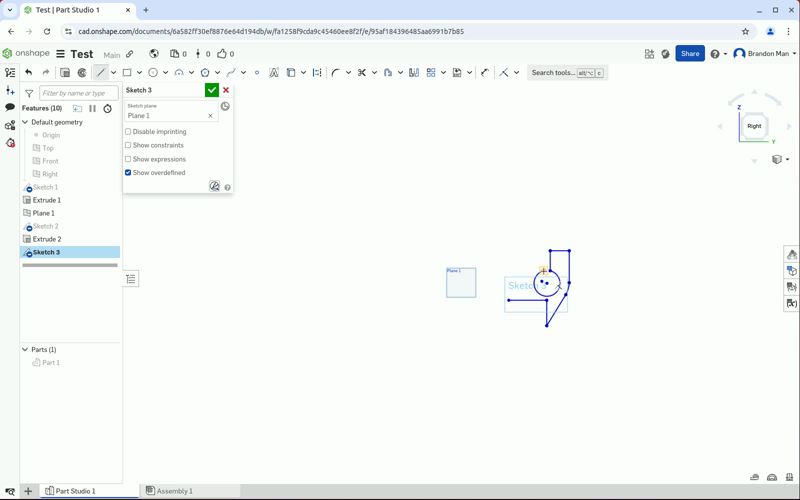
mouse_move(573, 270)
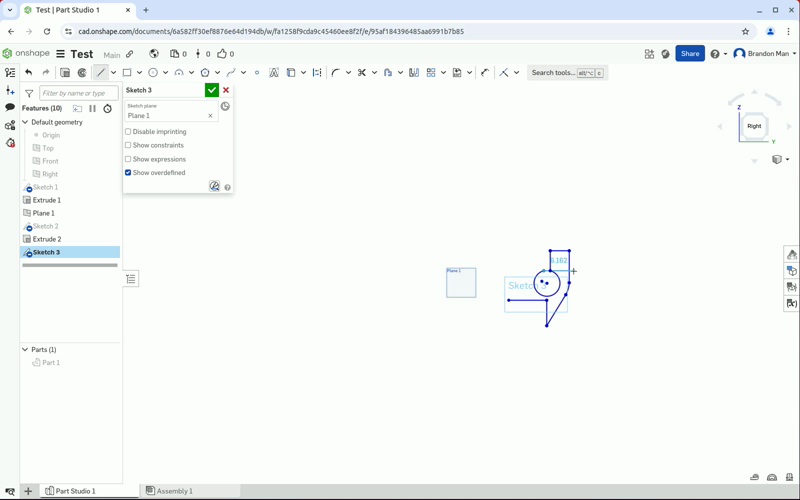
mouse_move(543, 250)
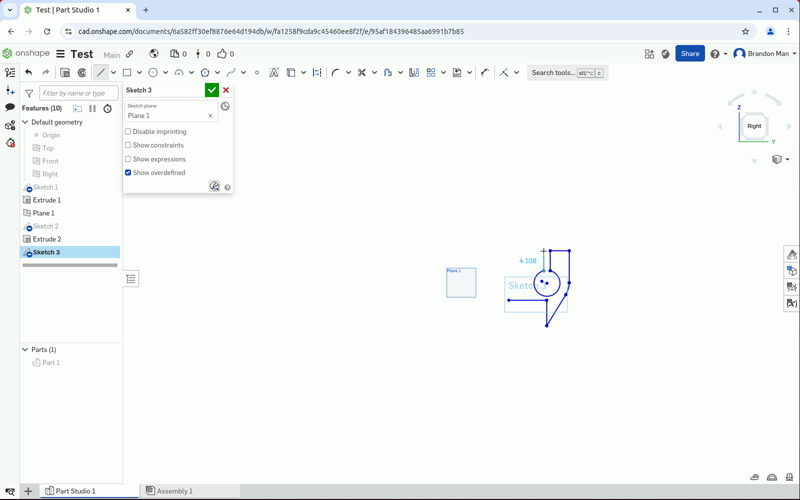
click(543, 250)
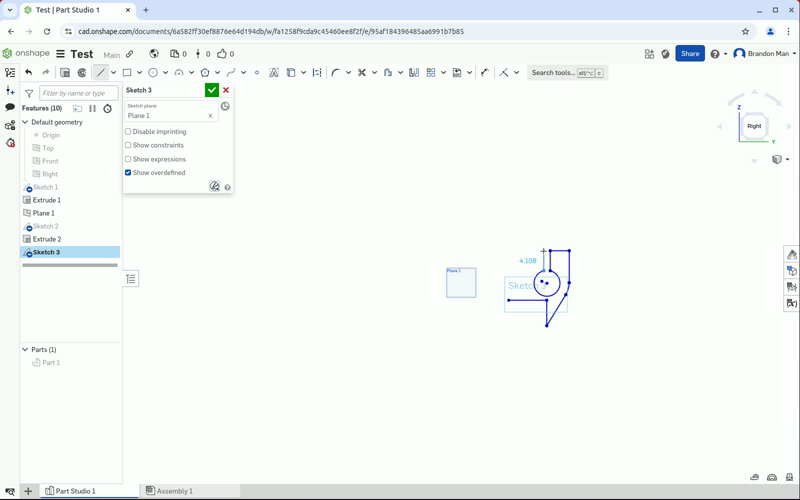
key_up(shift)
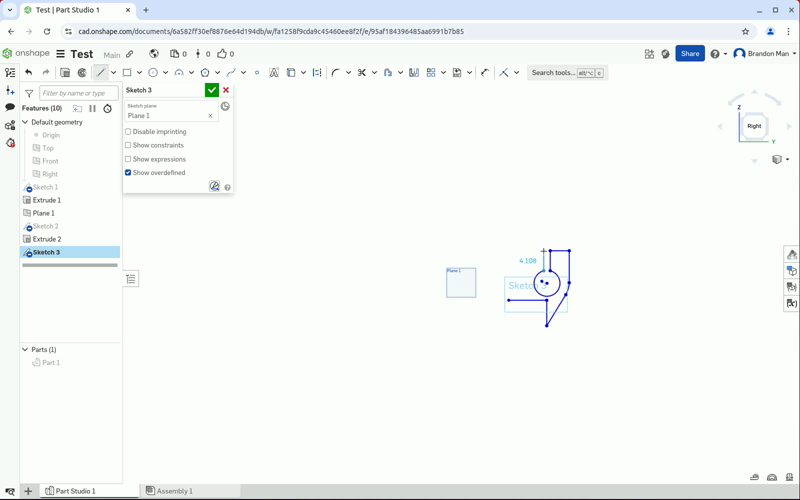
key_down(shift)
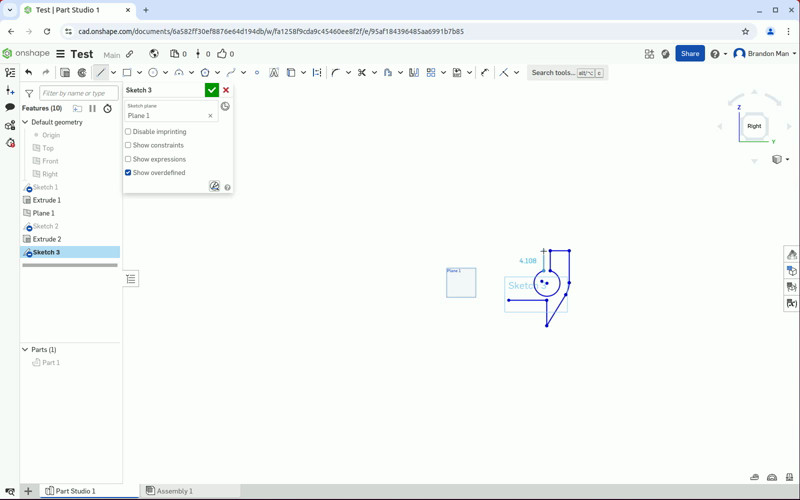
mouse_move(573, 250)
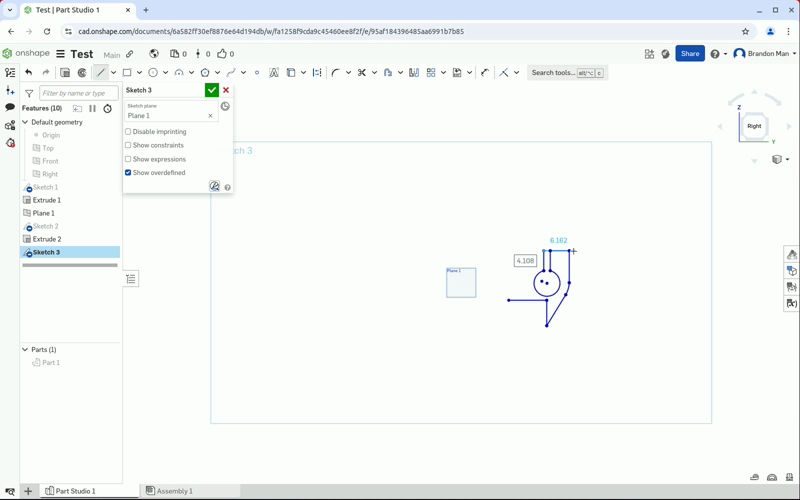
mouse_move(524, 250)
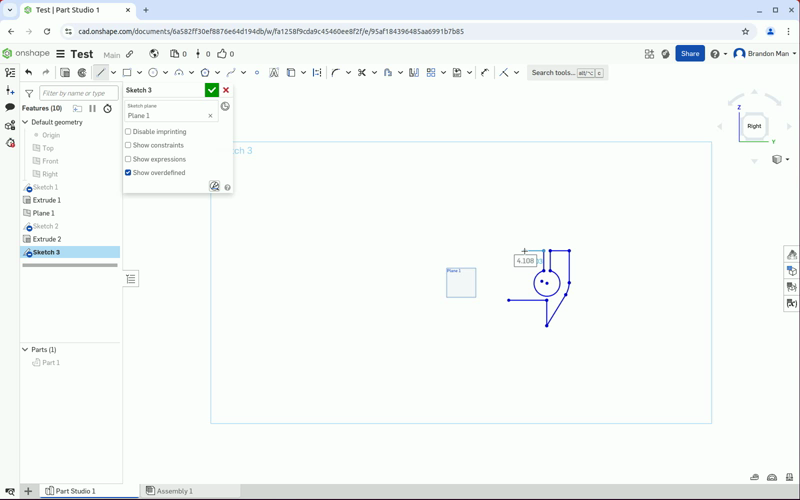
click(524, 250)
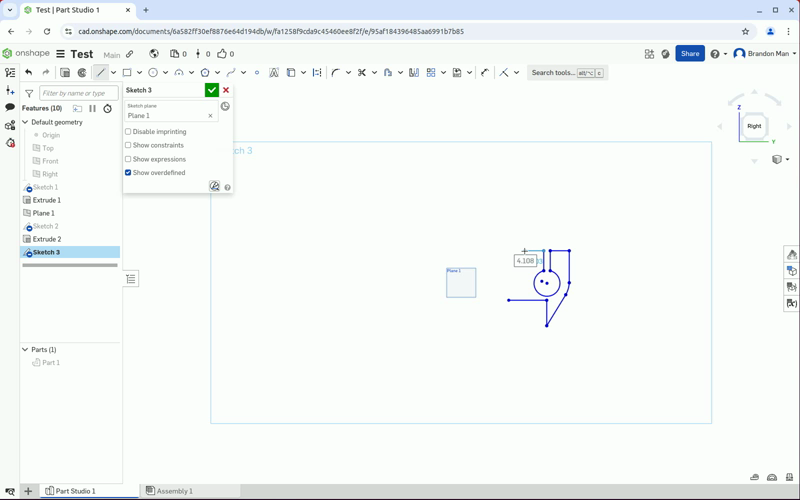
key_up(shift)
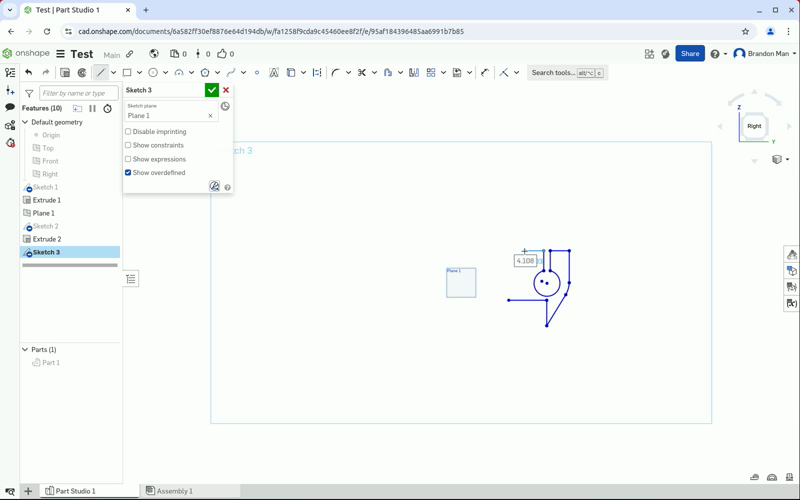
key_down(shift)
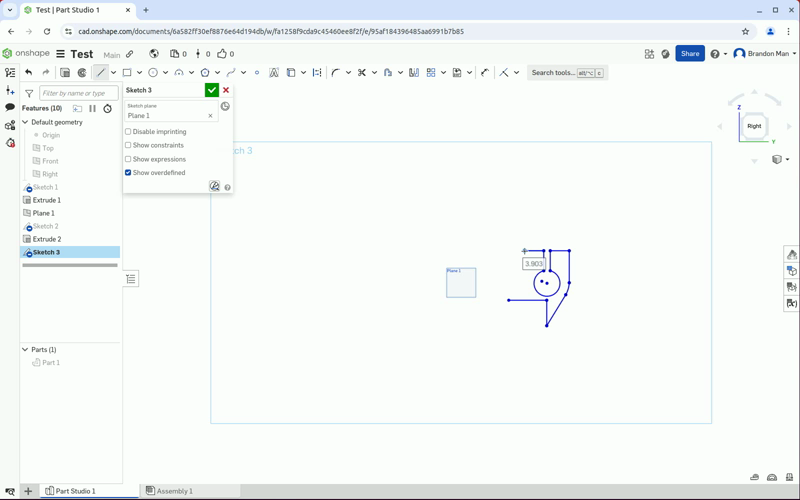
mouse_move(554, 250)
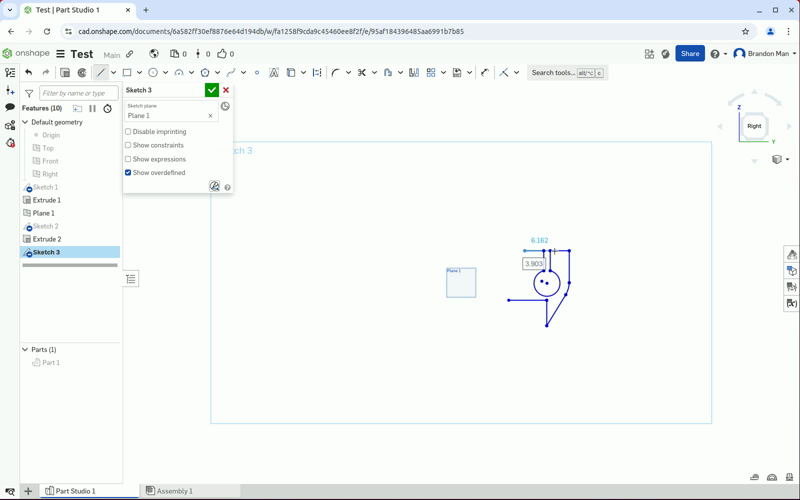
mouse_move(524, 282)
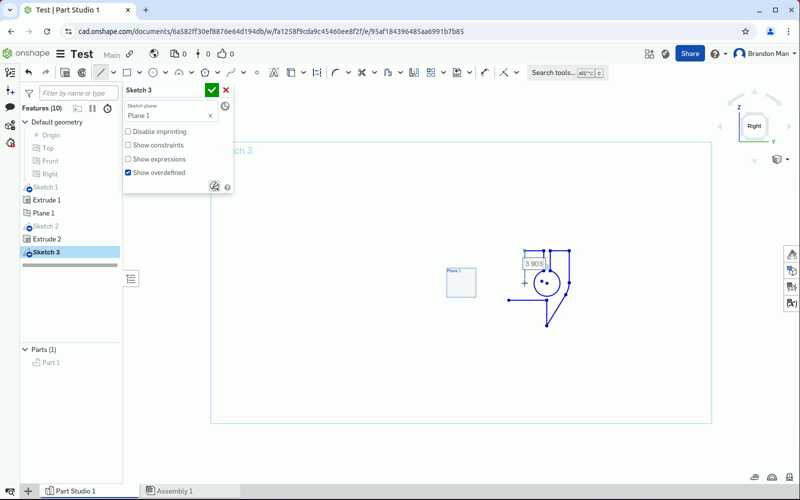
click(524, 282)
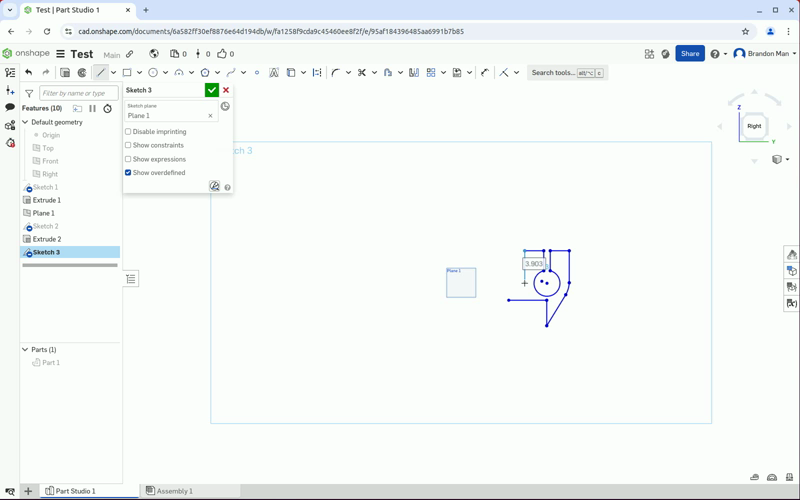
key_up(shift)
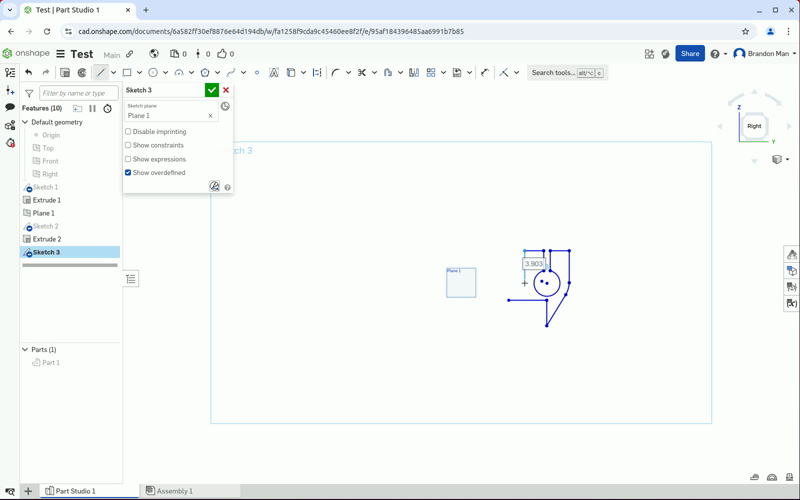
key_down(shift)
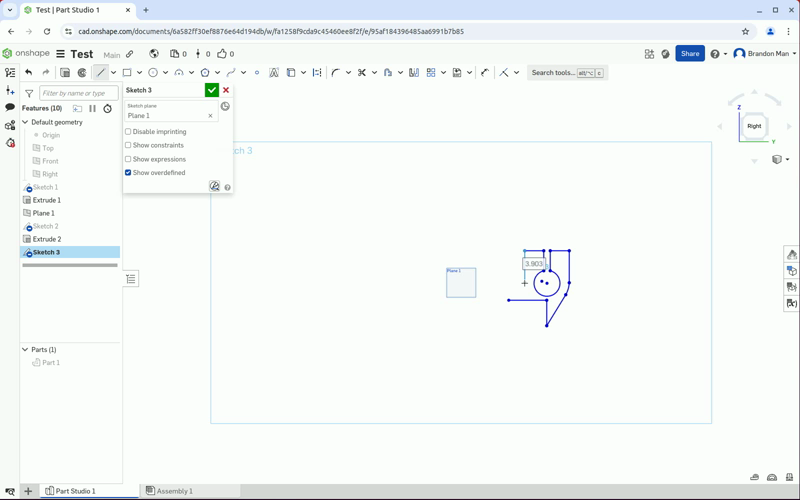
mouse_move(554, 282)
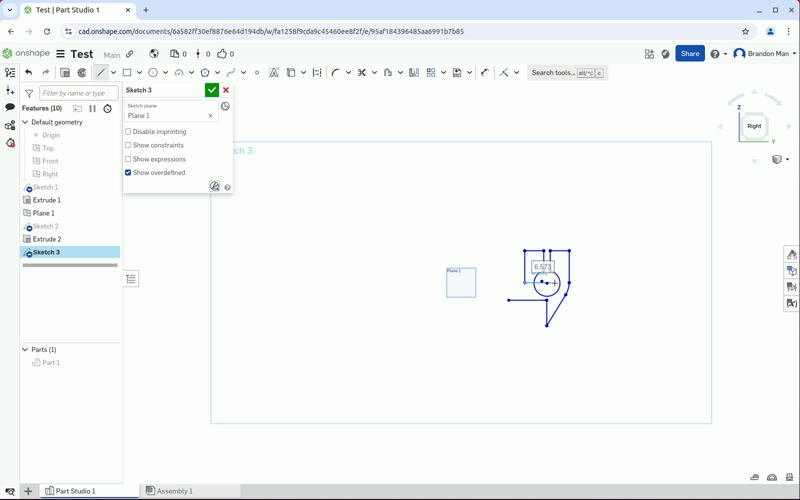
mouse_move(524, 284)
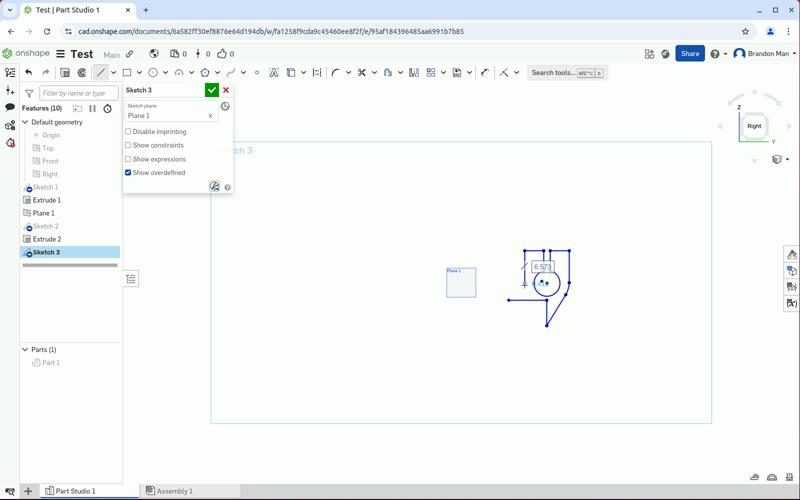
scroll(6)
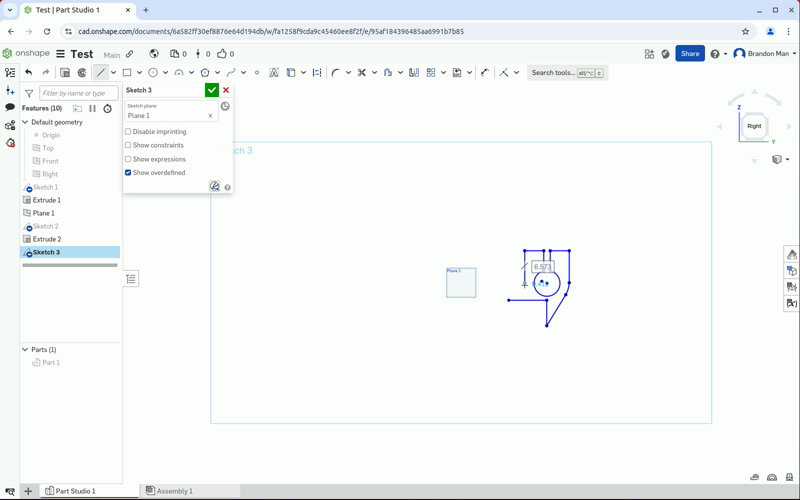
scroll(6)
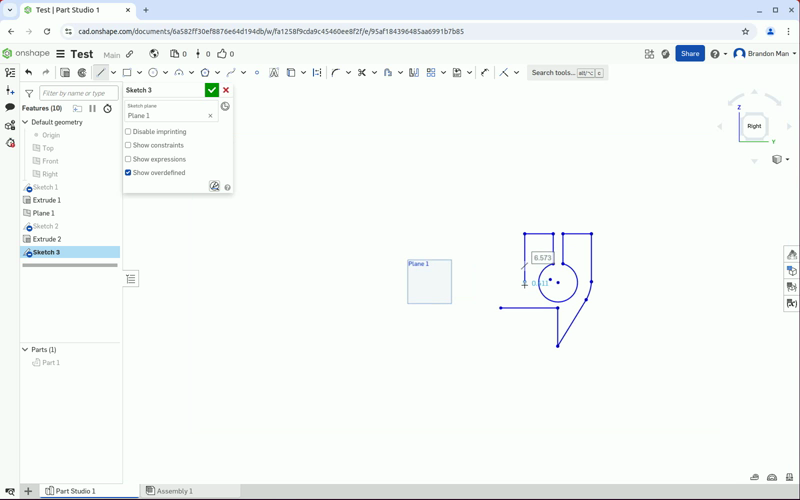
scroll(6)
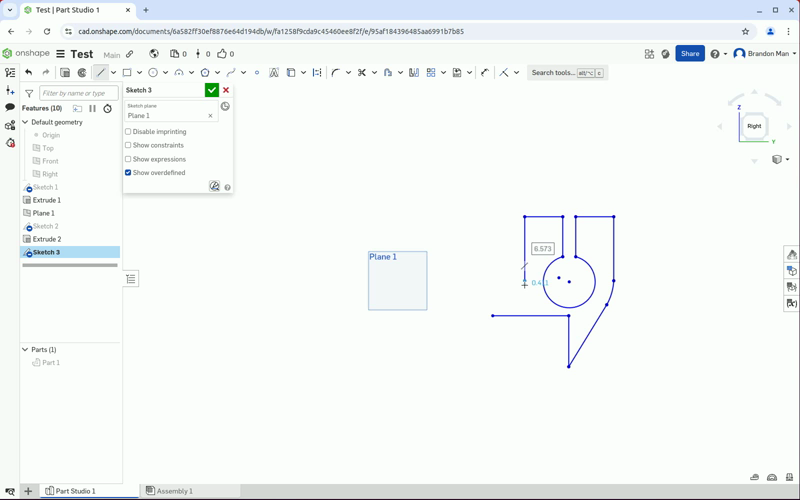
scroll(6)
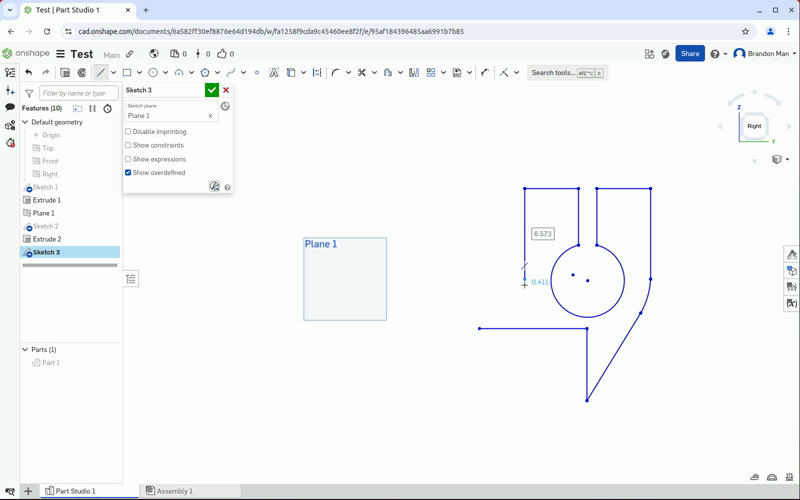
scroll(6)
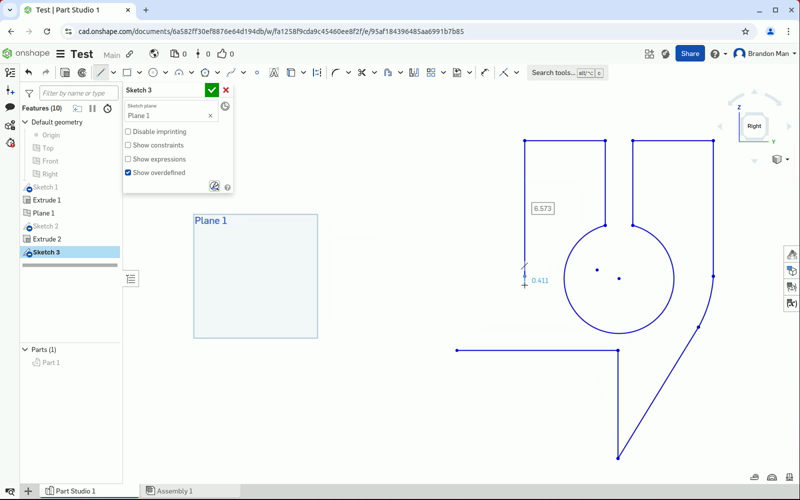
scroll(6)
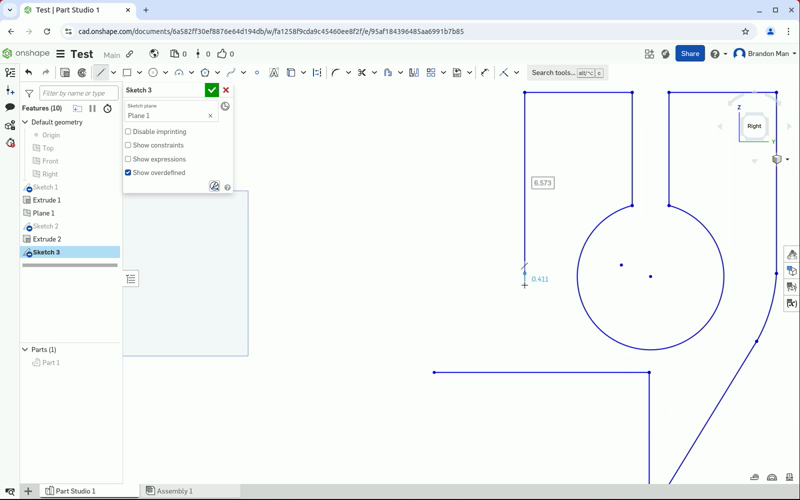
scroll(6)
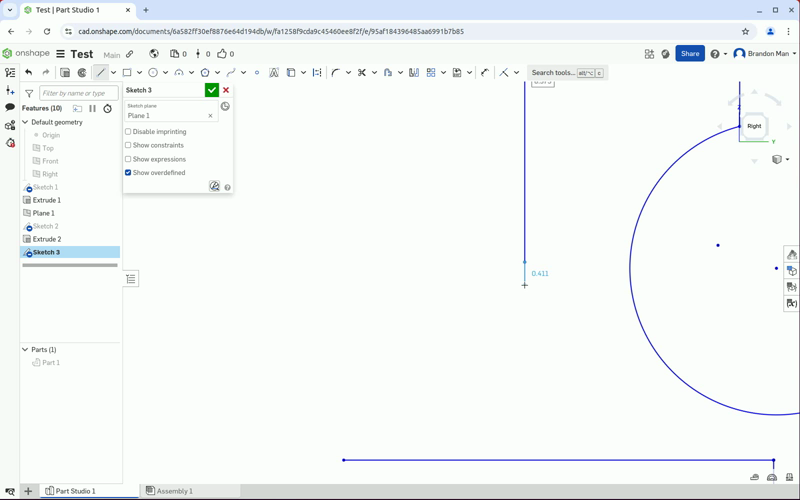
click(524, 284)
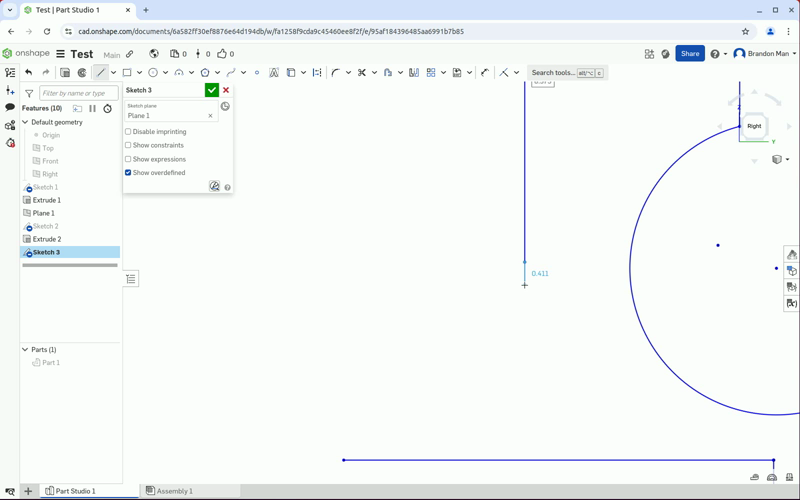
scroll(-6)
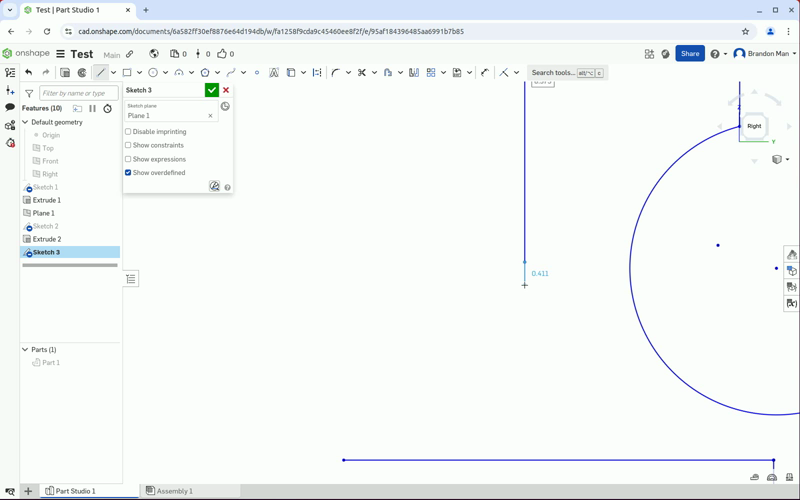
scroll(-6)
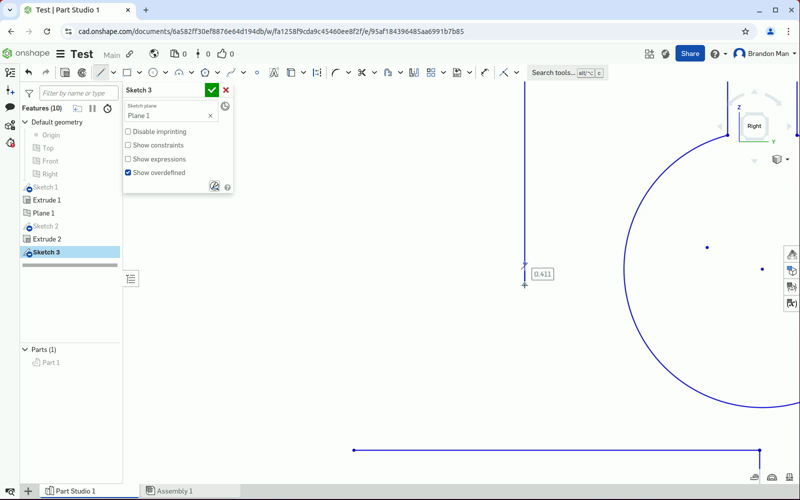
scroll(-6)
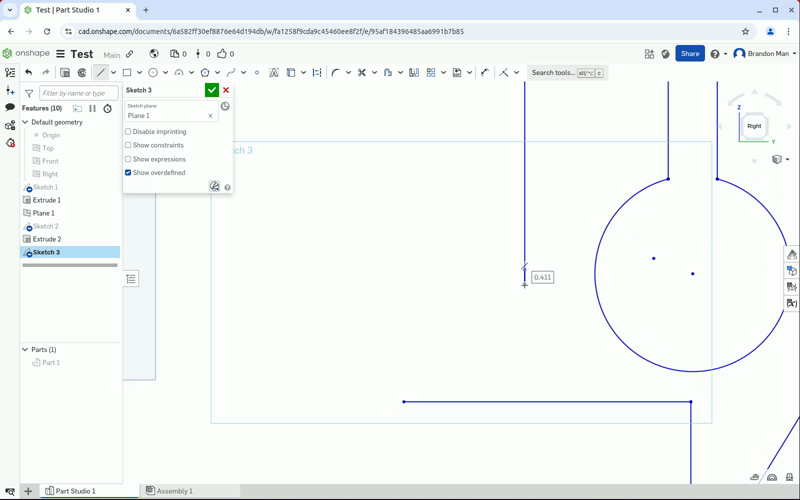
scroll(-6)
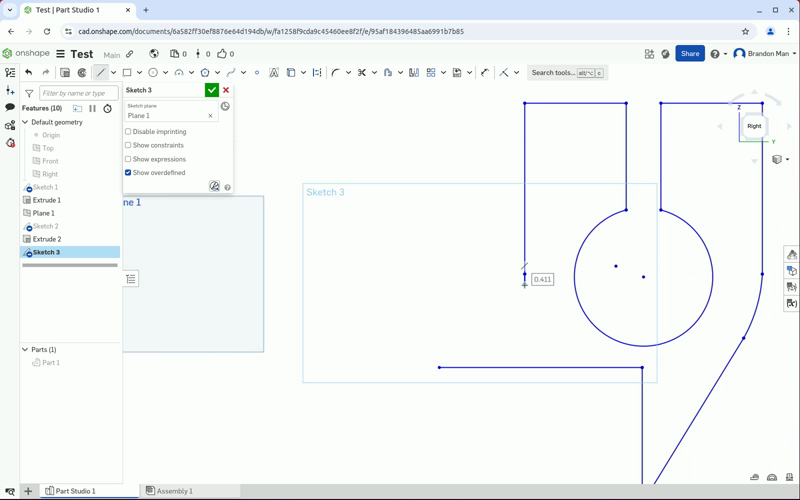
scroll(-6)
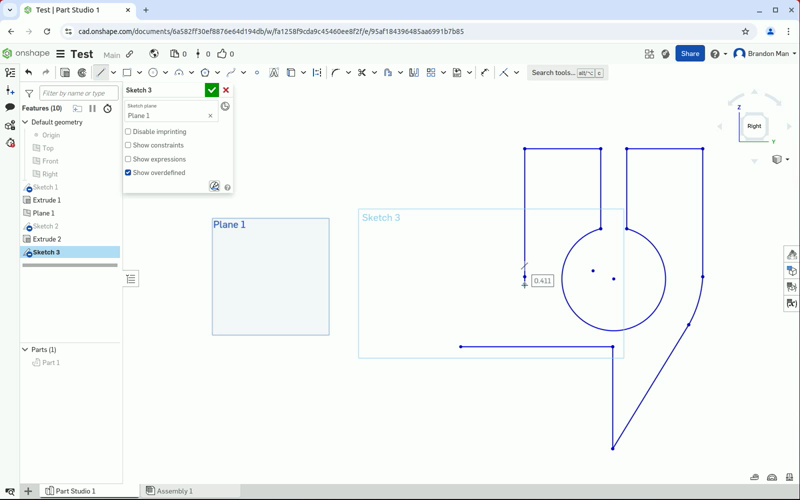
scroll(-6)
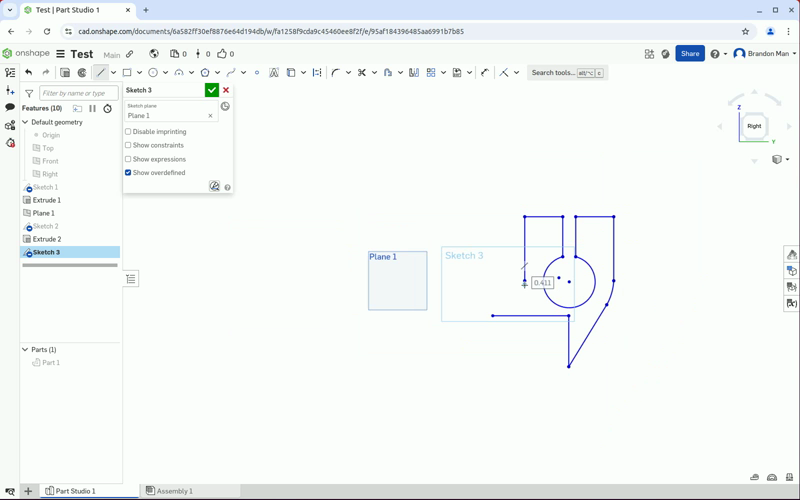
scroll(-6)
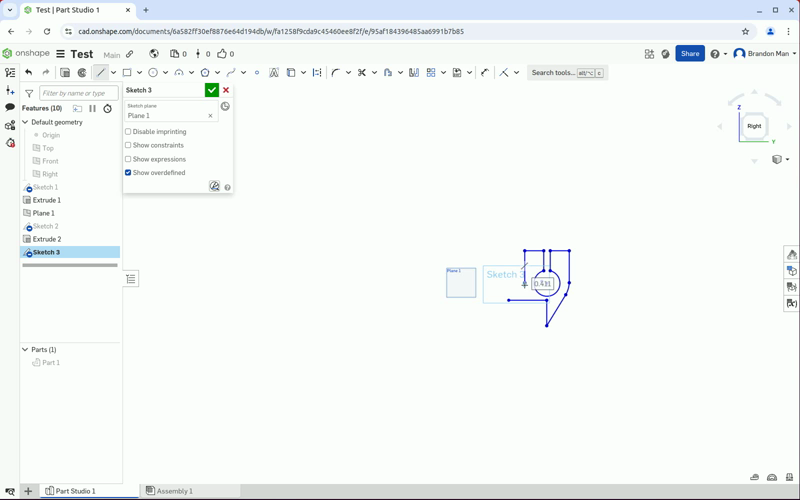
key_up(shift)
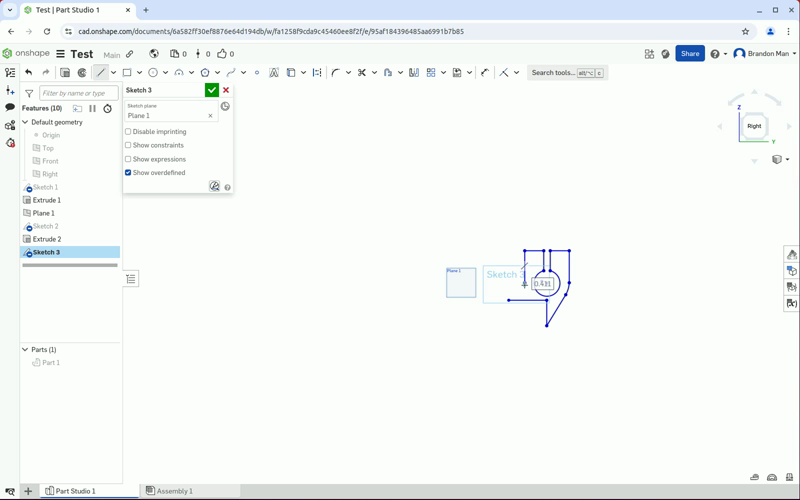
key(esc)
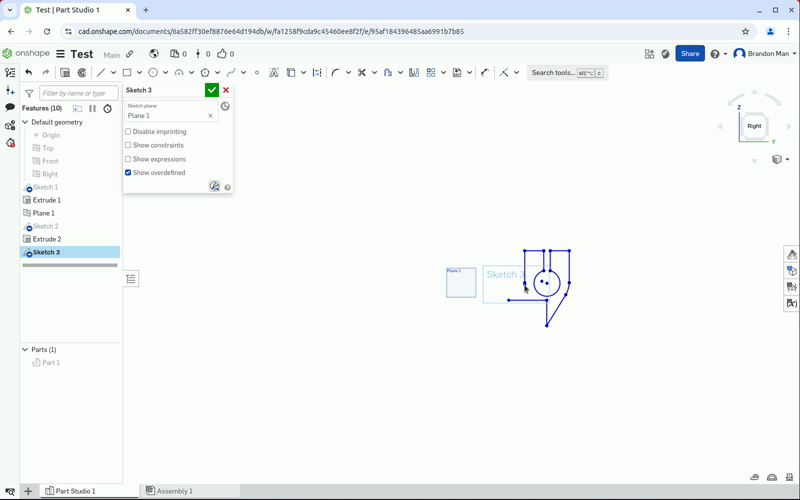
key(a)
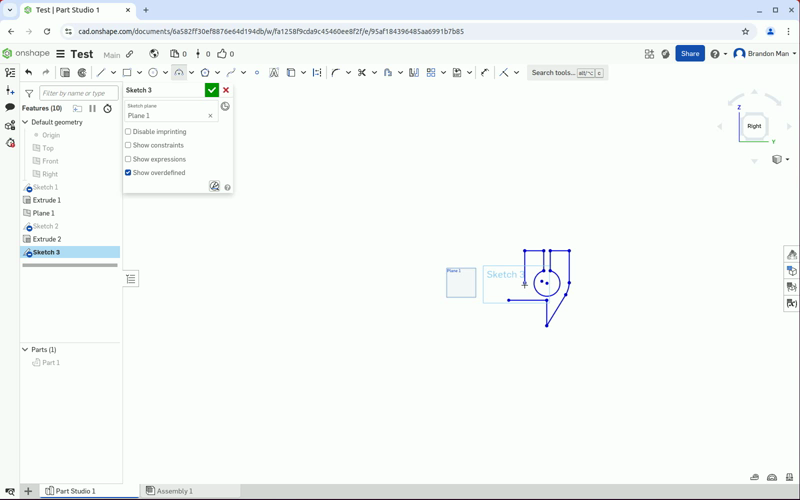
mouse_move(524, 284)
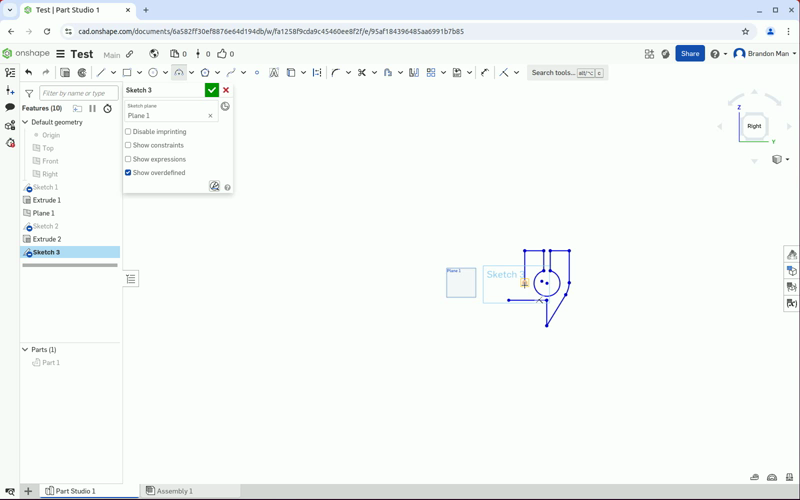
scroll(6)
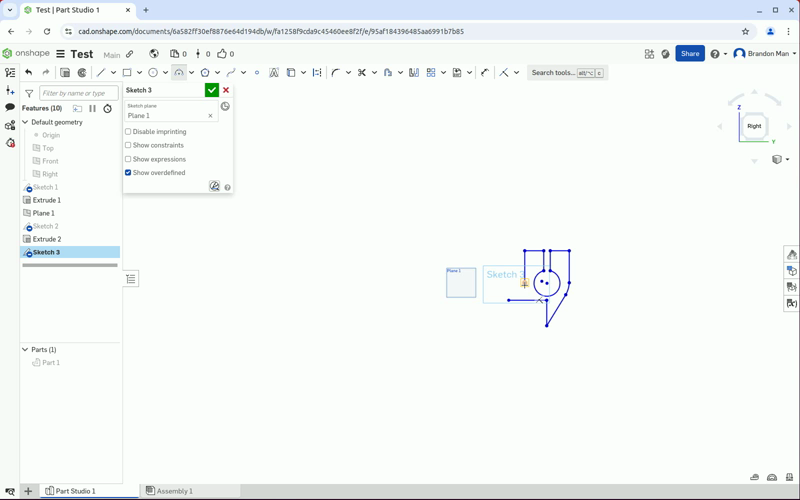
scroll(6)
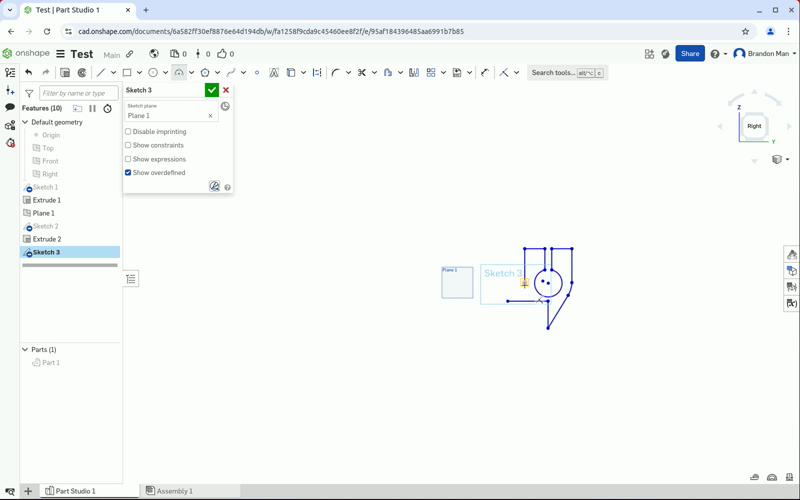
scroll(6)
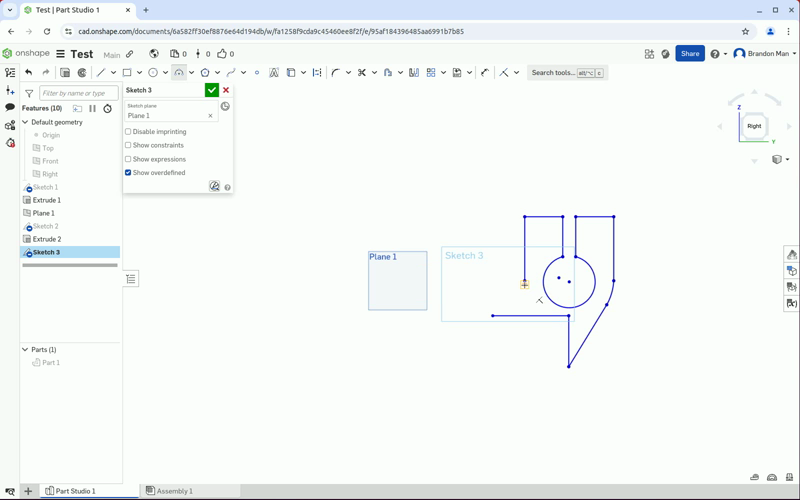
scroll(6)
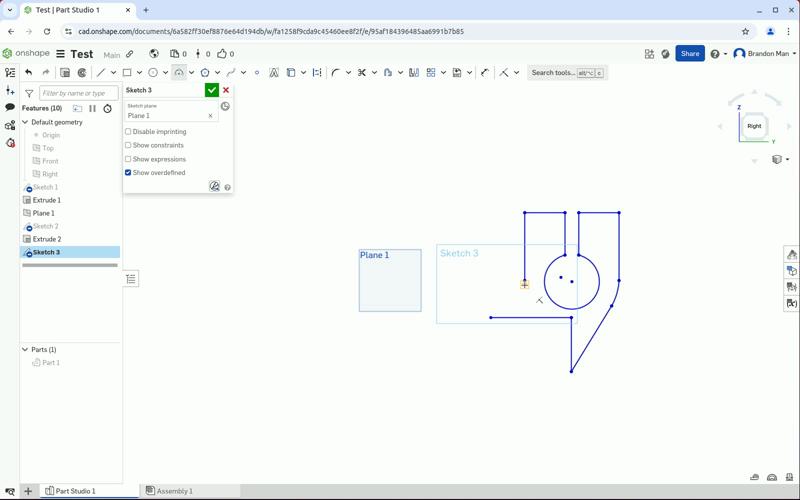
scroll(6)
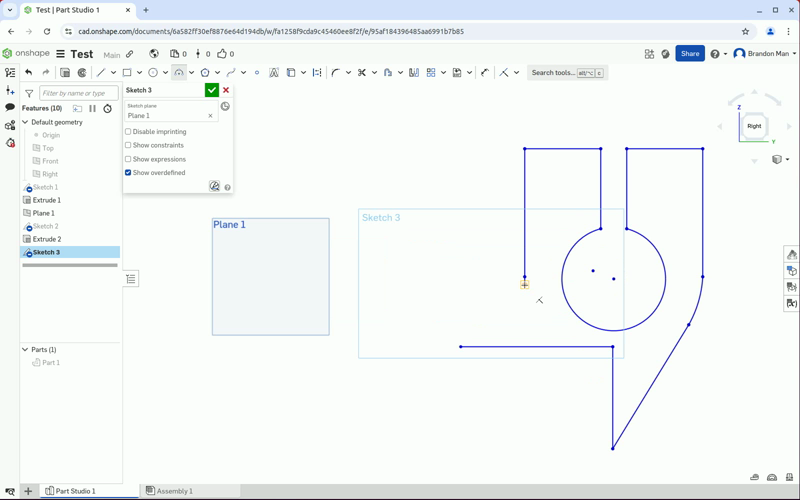
scroll(6)
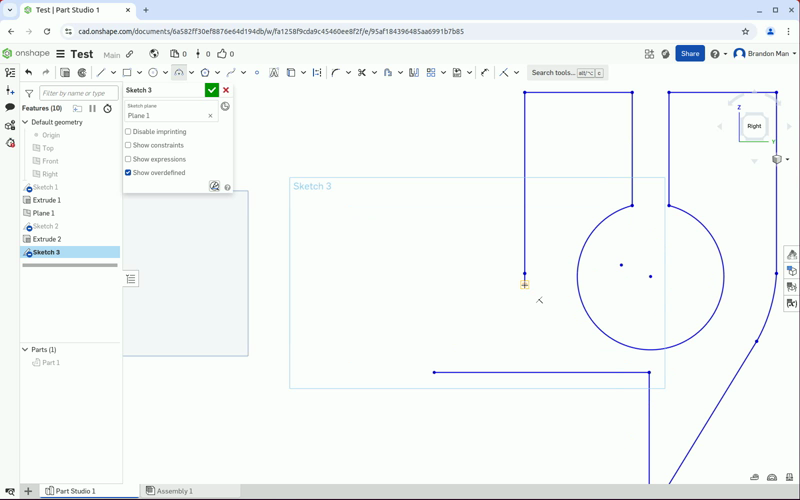
scroll(6)
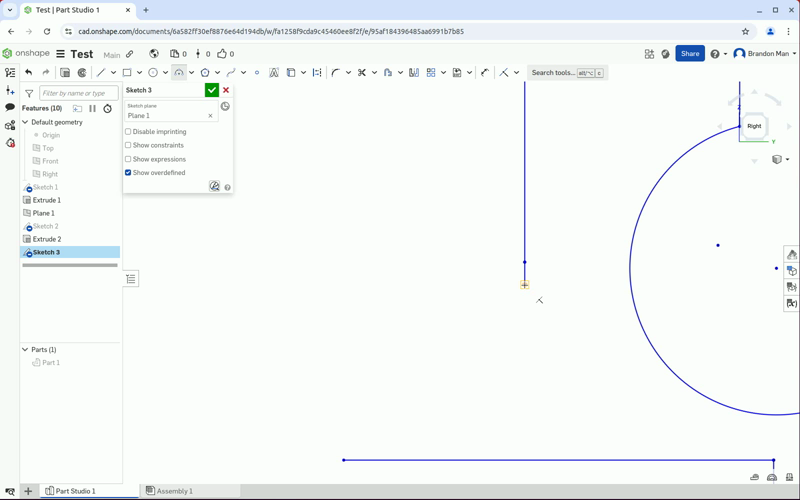
click(524, 284)
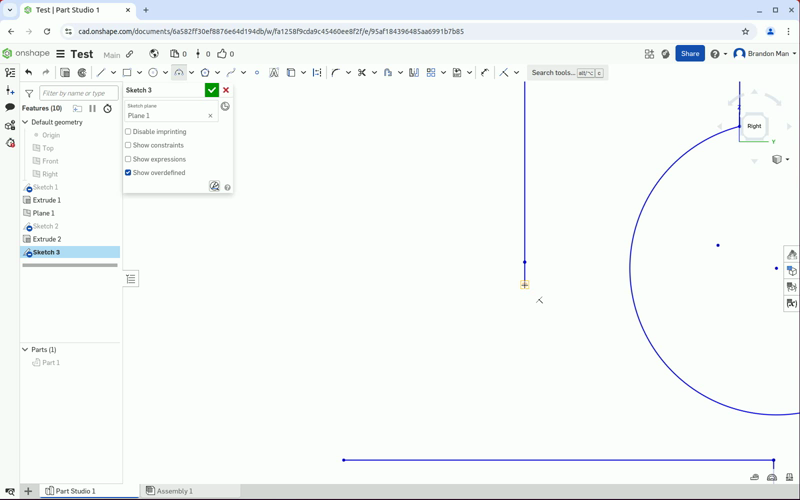
scroll(-6)
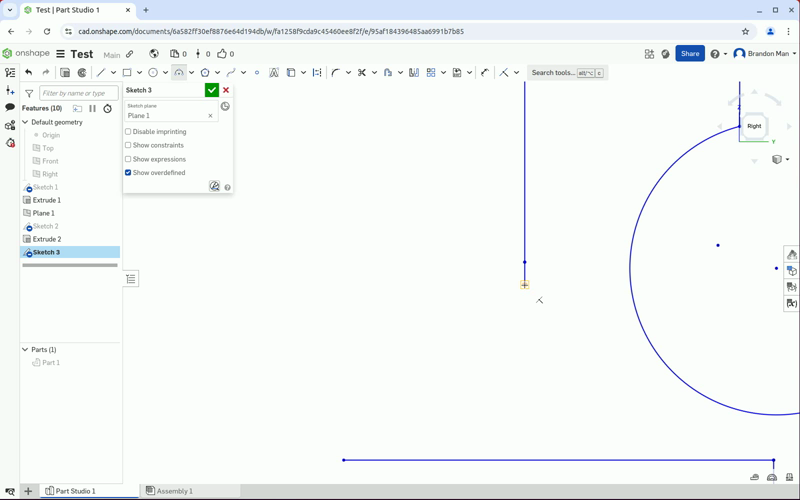
scroll(-6)
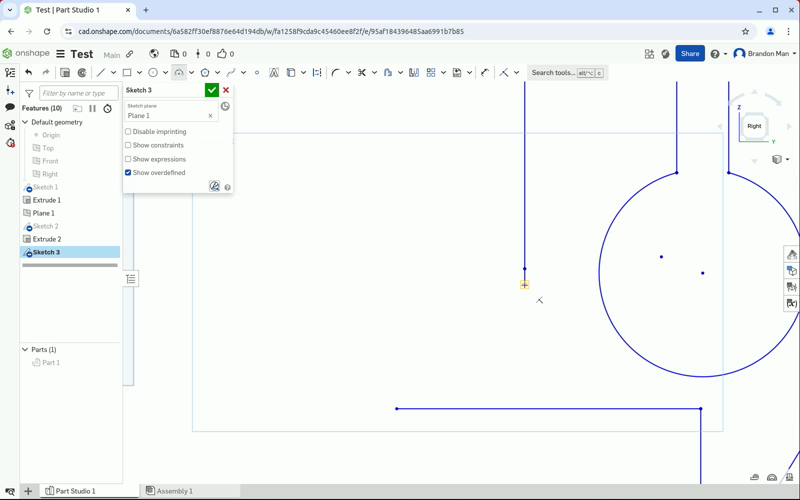
scroll(-6)
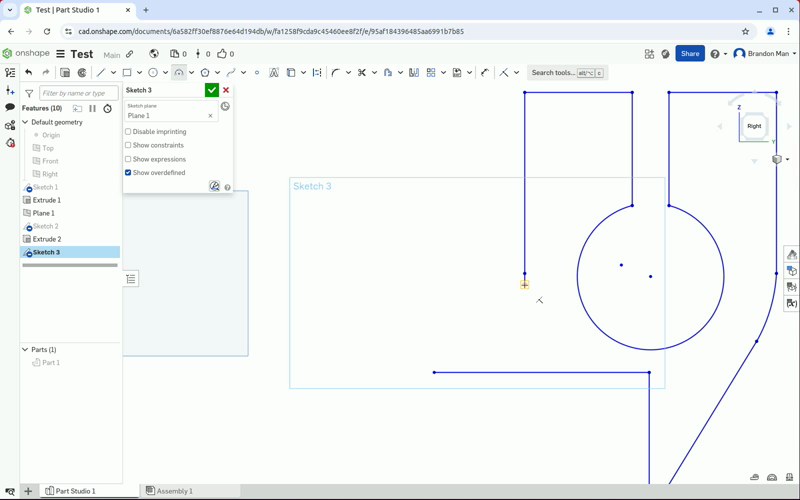
scroll(-6)
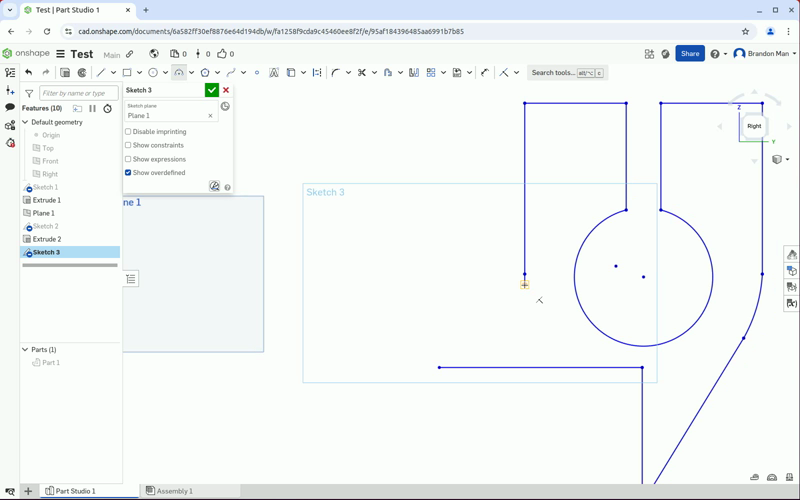
scroll(-6)
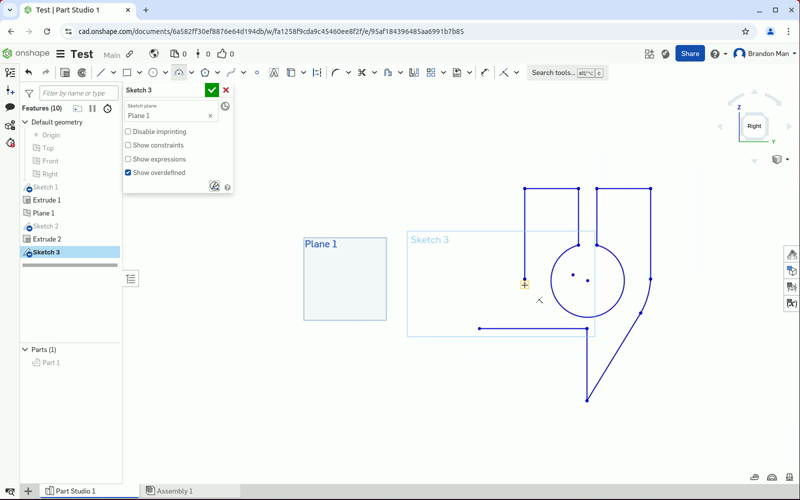
scroll(-6)
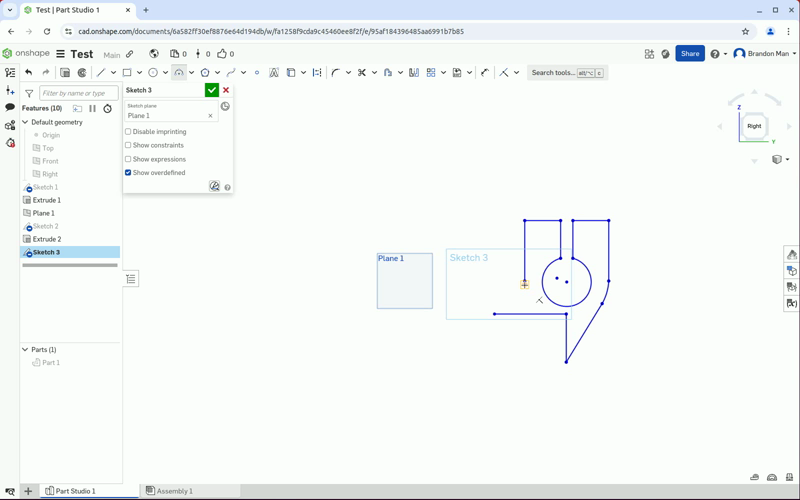
scroll(-6)
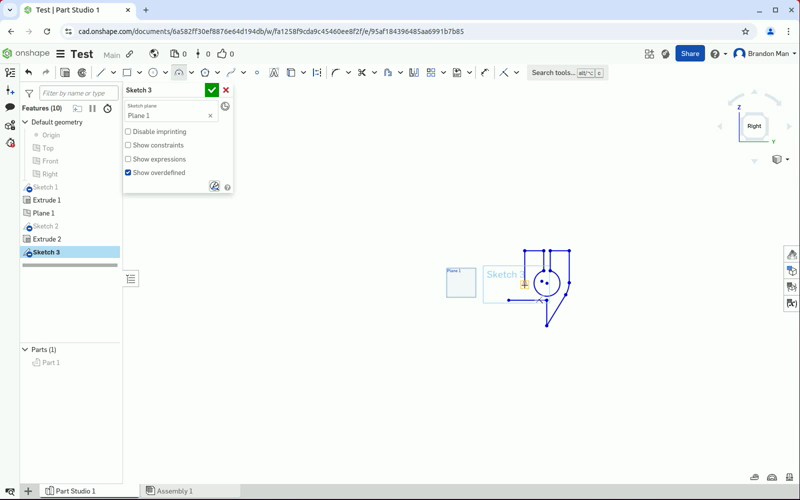
mouse_move(508, 300)
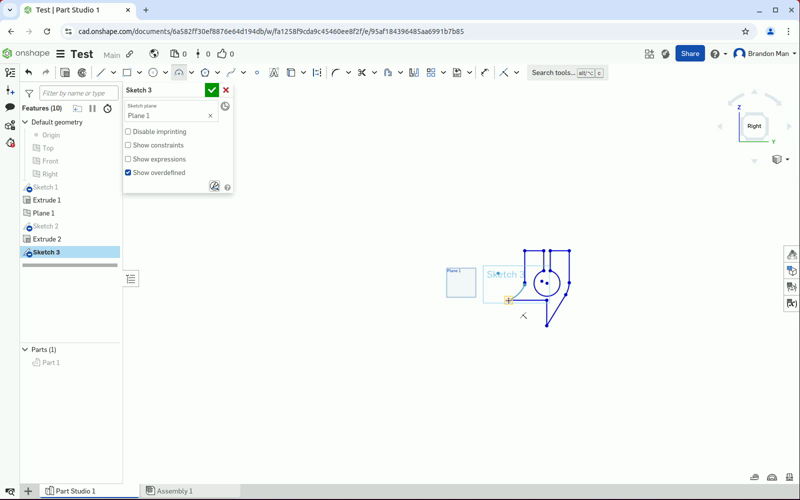
click(508, 300)
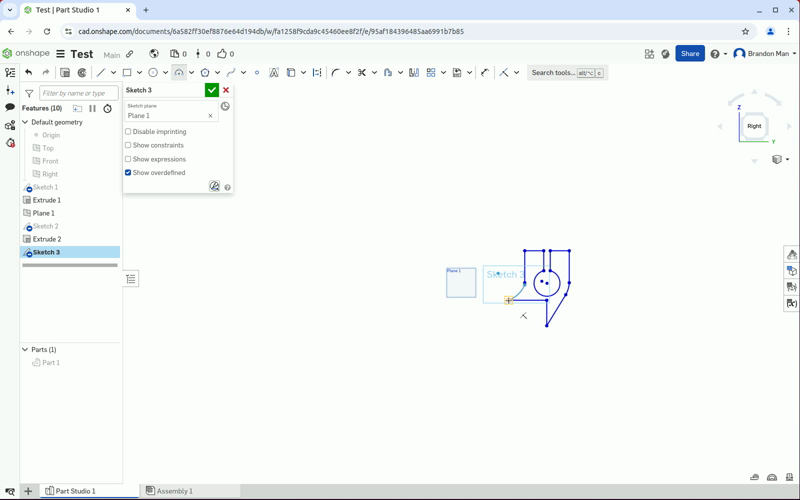
key_down(shift)
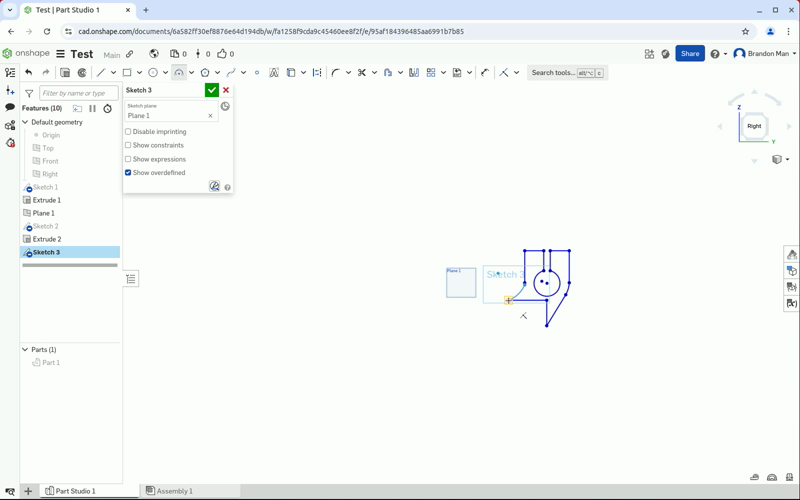
mouse_move(519, 295)
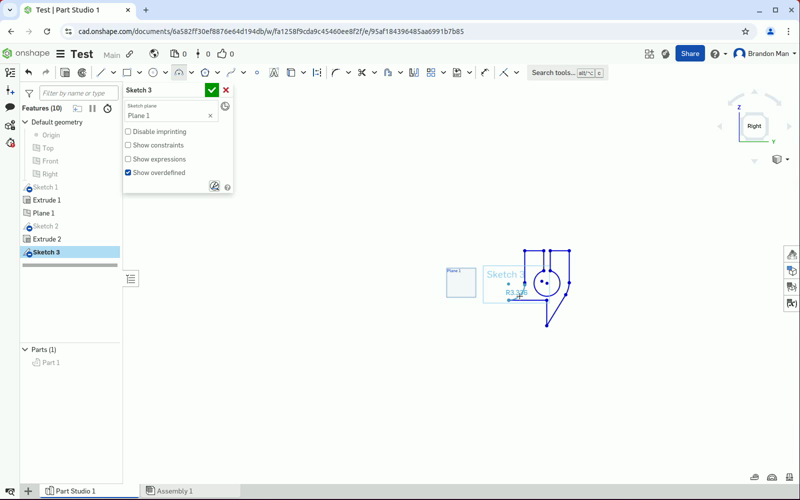
click(519, 295)
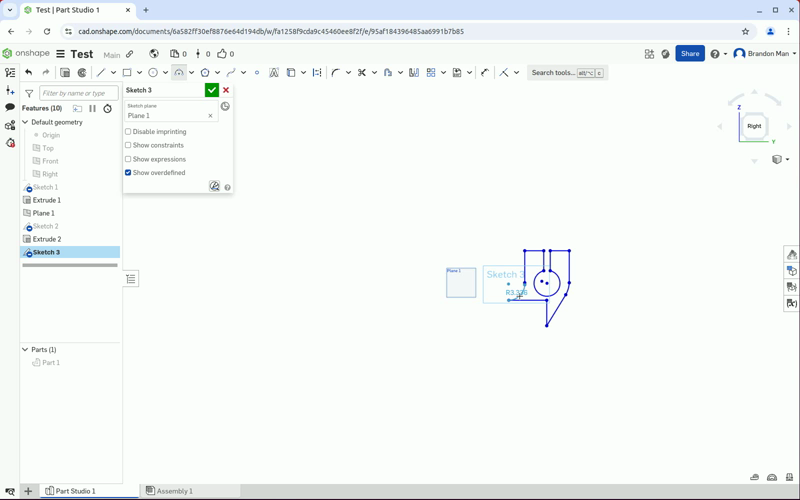
key_up(shift)
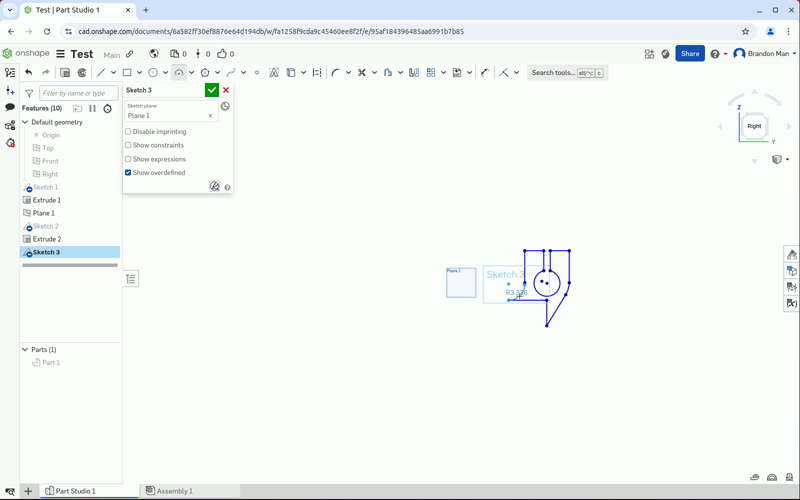
key(esc)
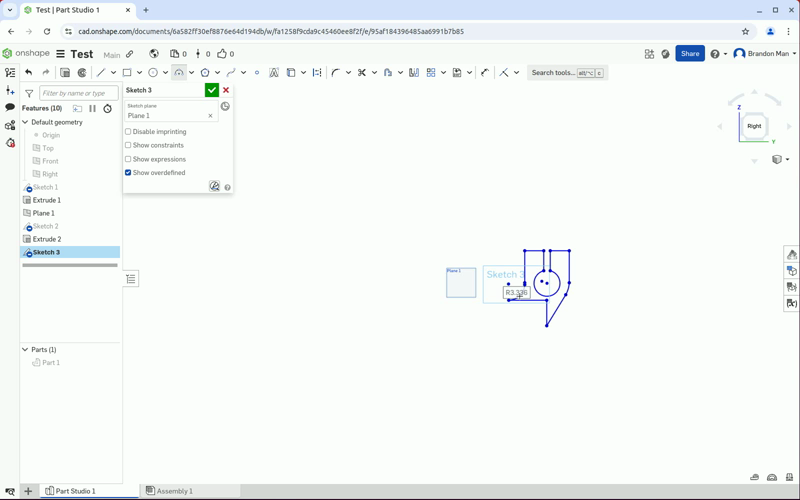
mouse_move(556, 256)
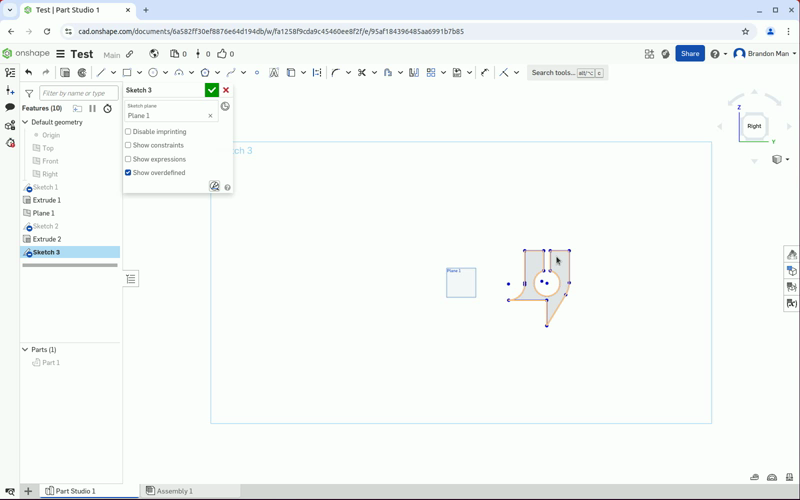
scroll(6)
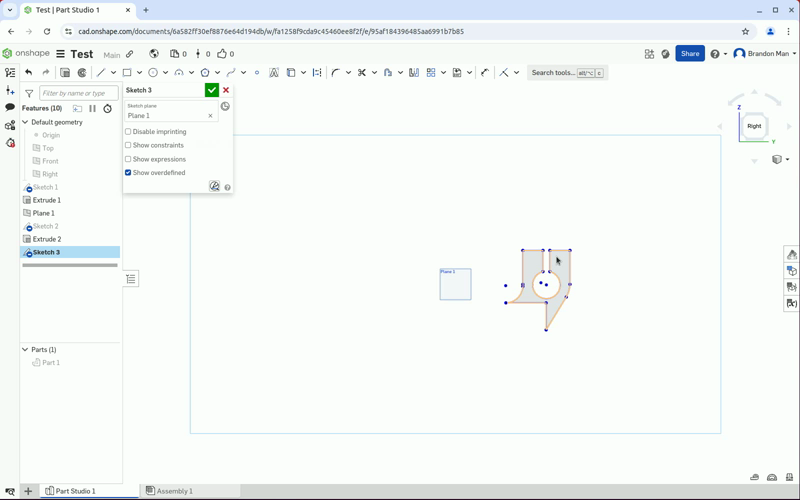
scroll(6)
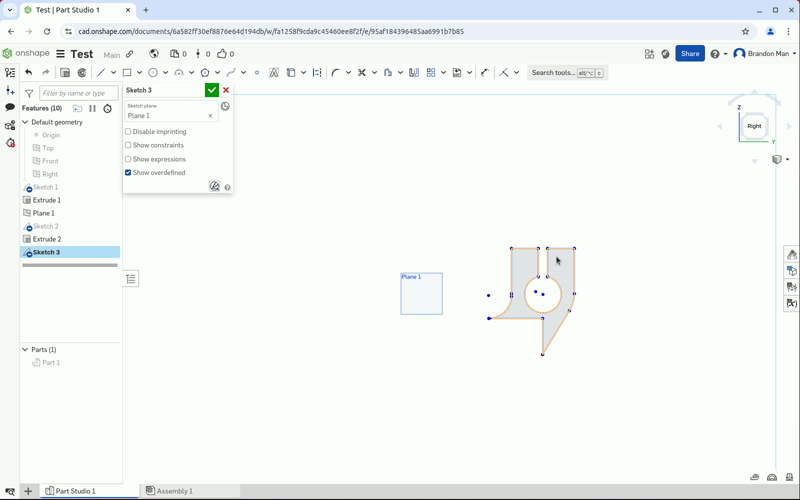
scroll(6)
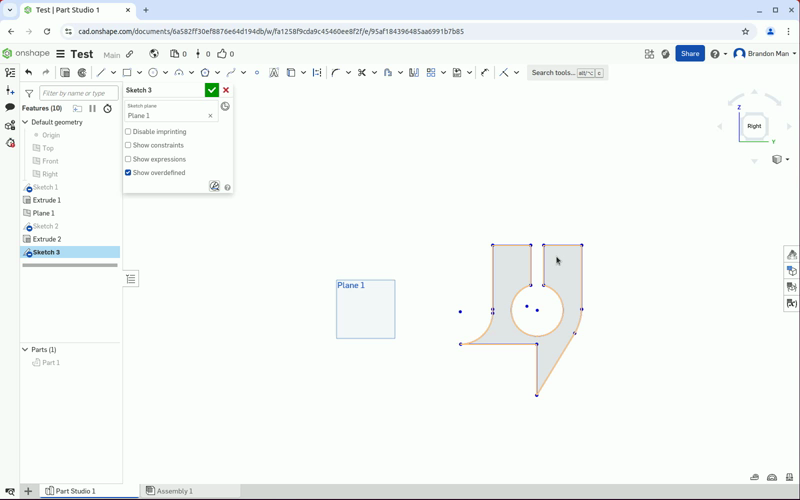
scroll(6)
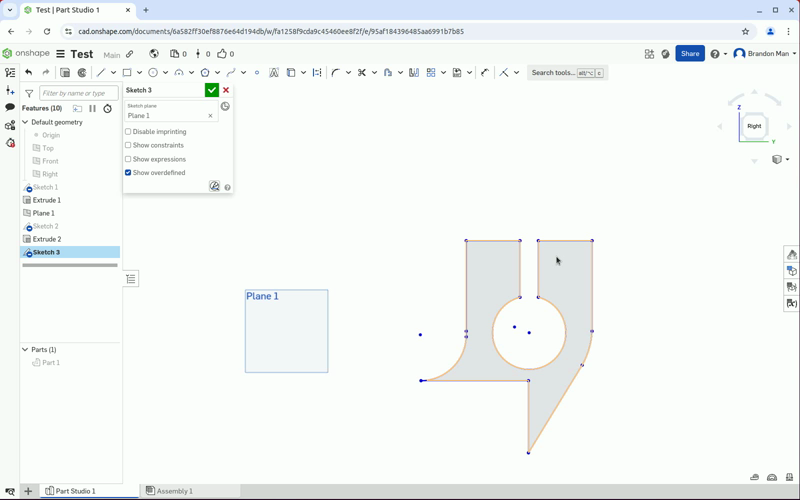
scroll(6)
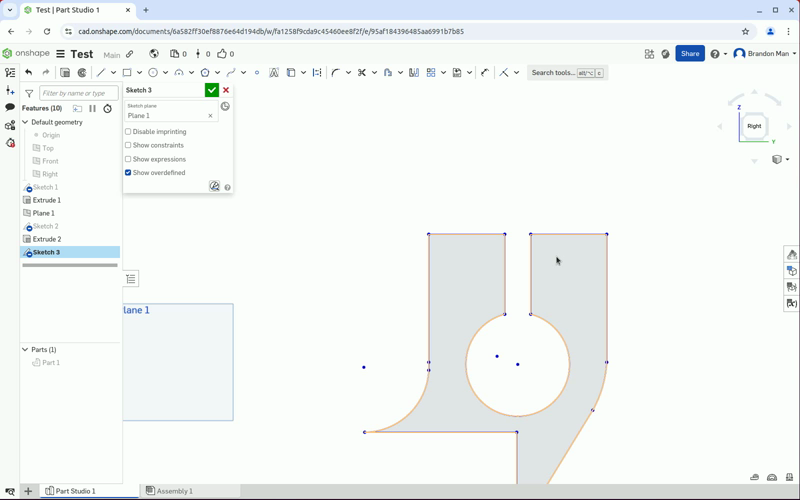
scroll(6)
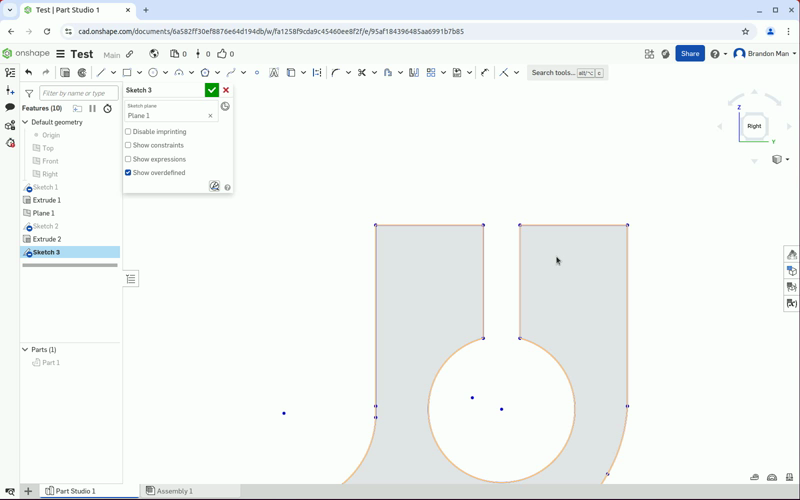
scroll(6)
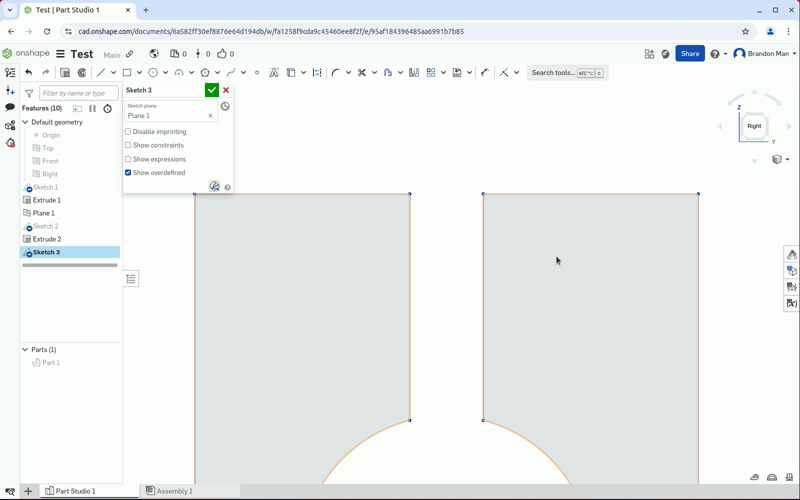
click(556, 256)
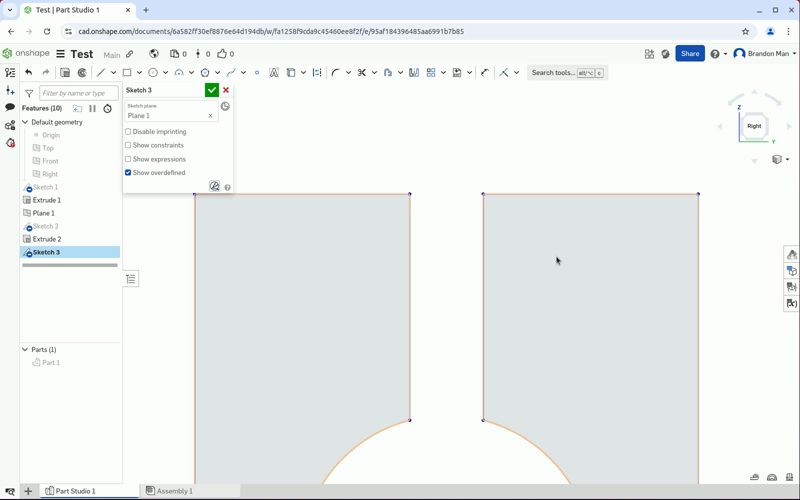
scroll(-6)
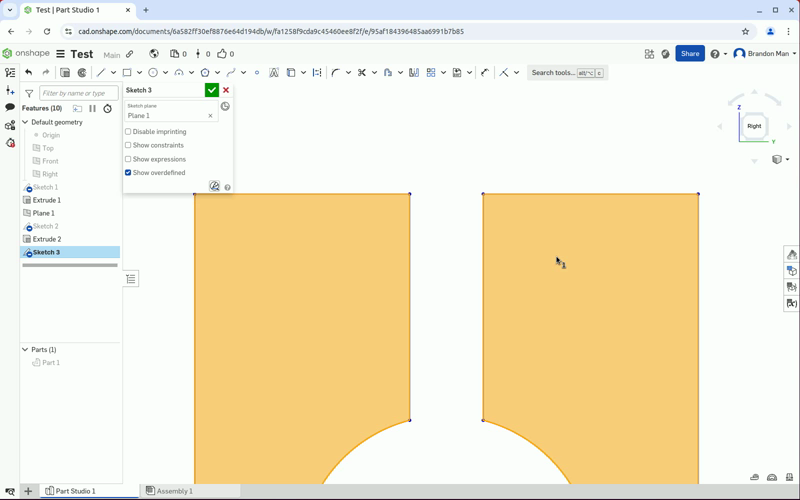
scroll(-6)
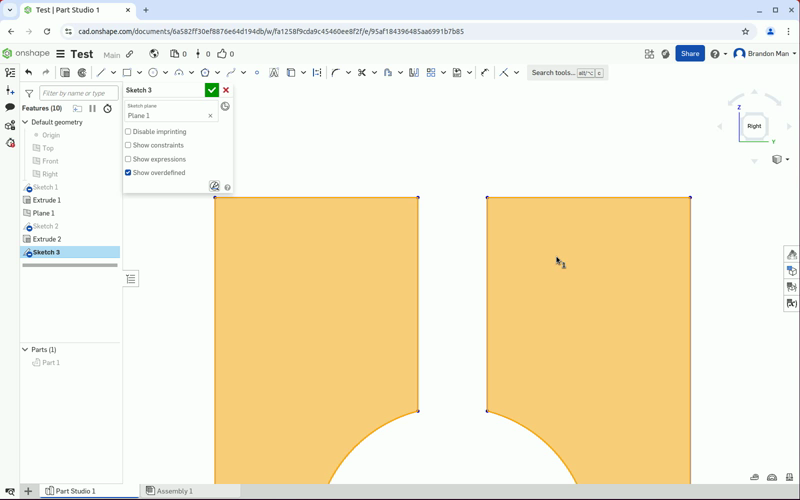
scroll(-6)
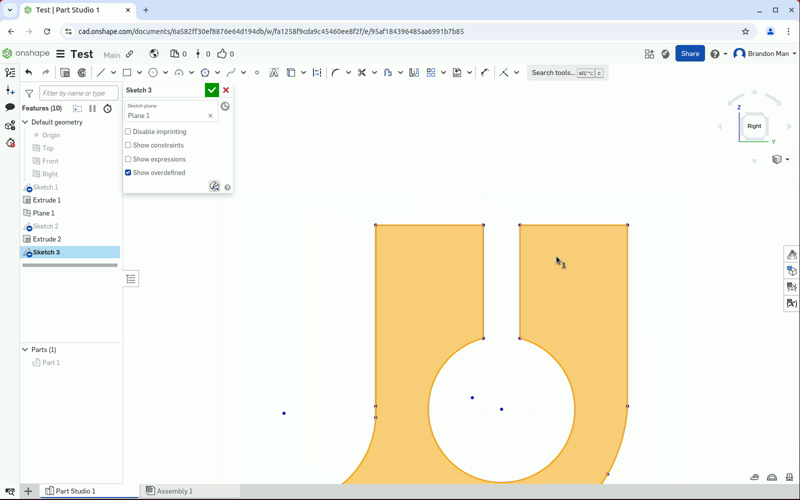
scroll(-6)
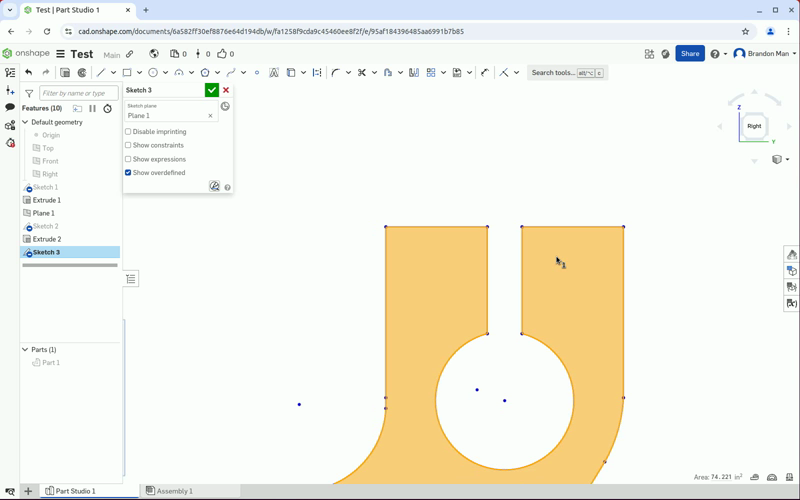
scroll(-6)
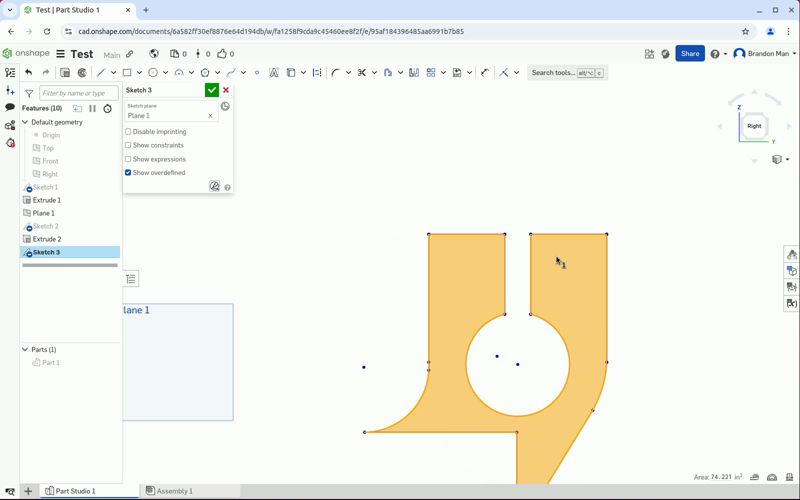
scroll(-6)
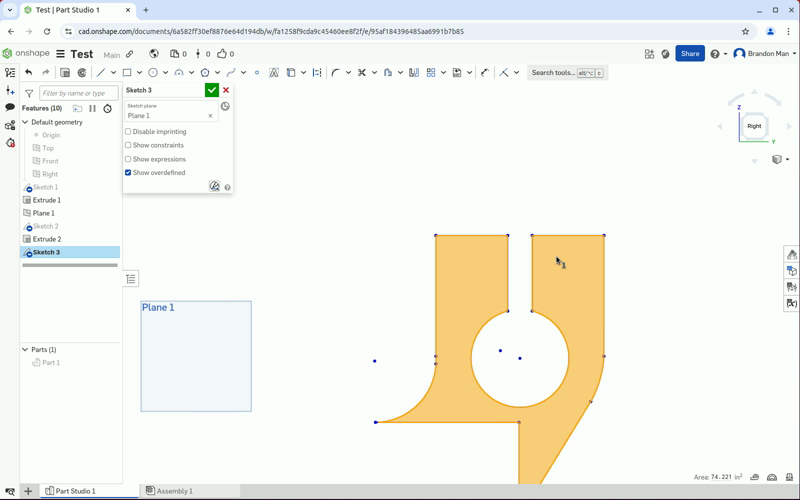
scroll(-6)
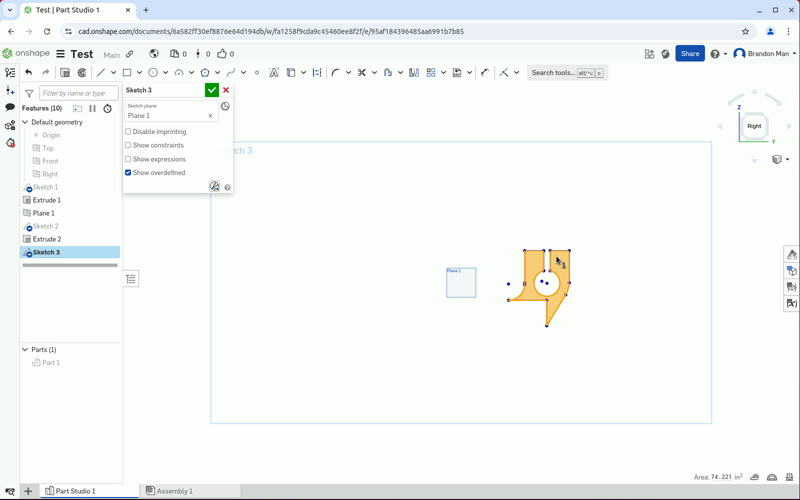
mouse_move(73, 352)
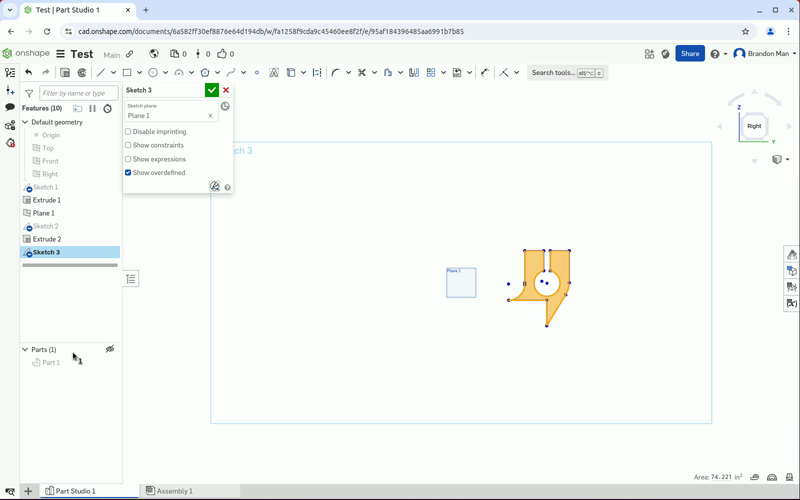
key(shift+y)
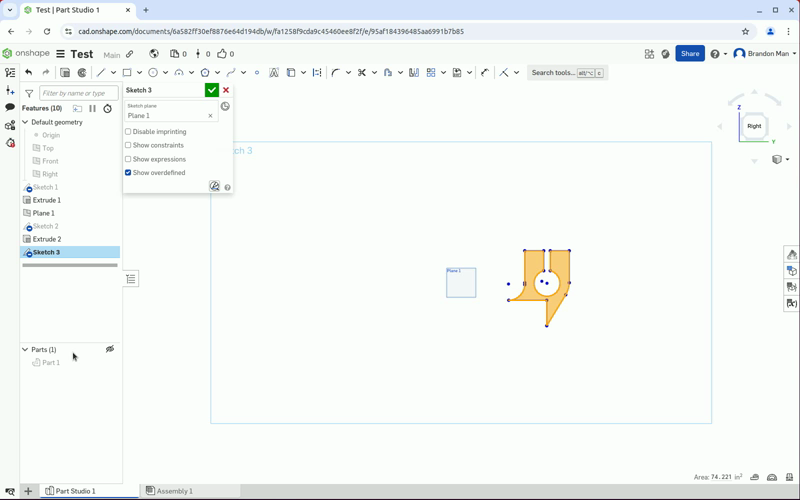
key(shift+e)
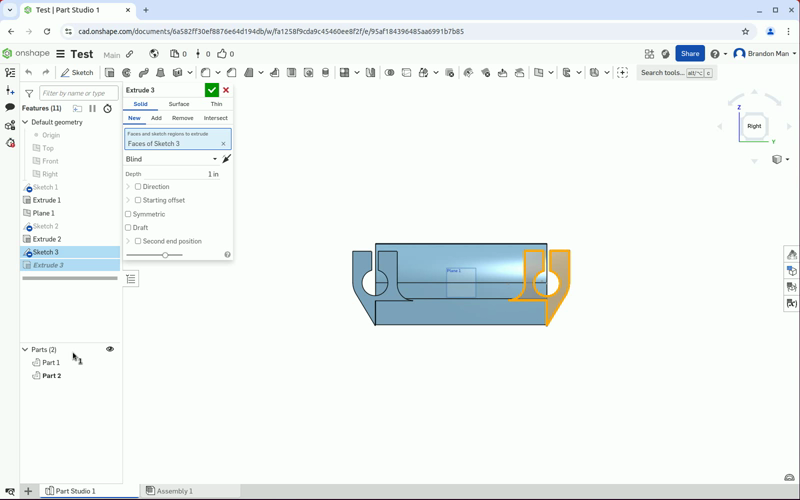
mouse_move(143, 106)
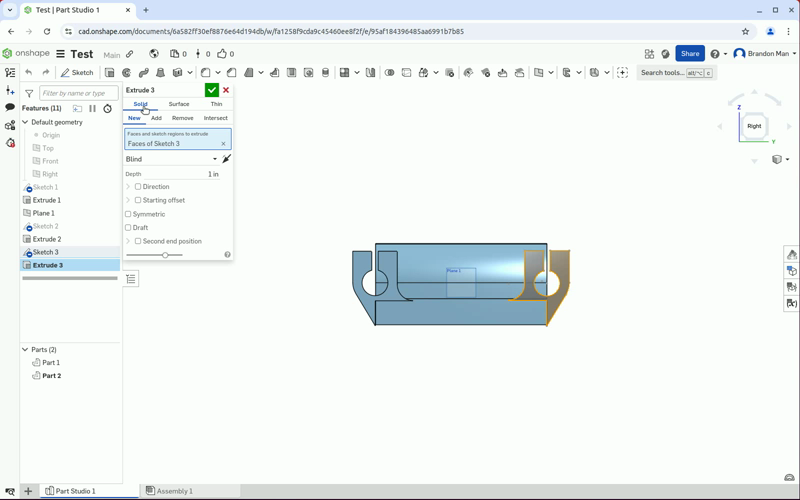
click(143, 106)
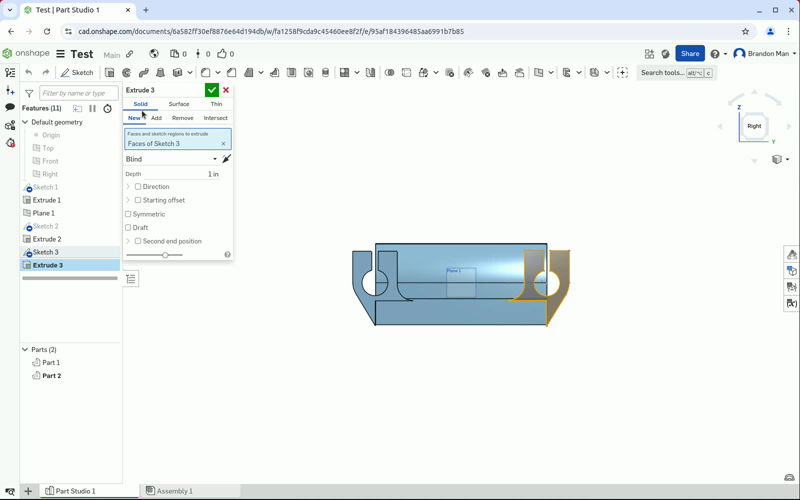
mouse_move(137, 120)
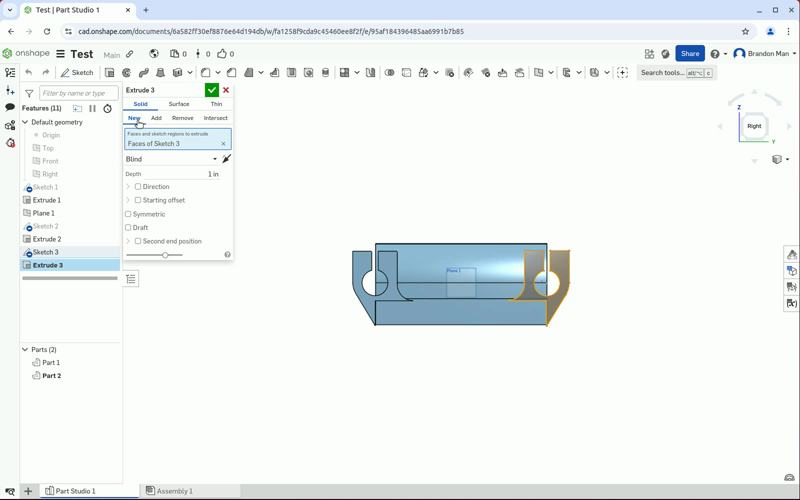
click(137, 120)
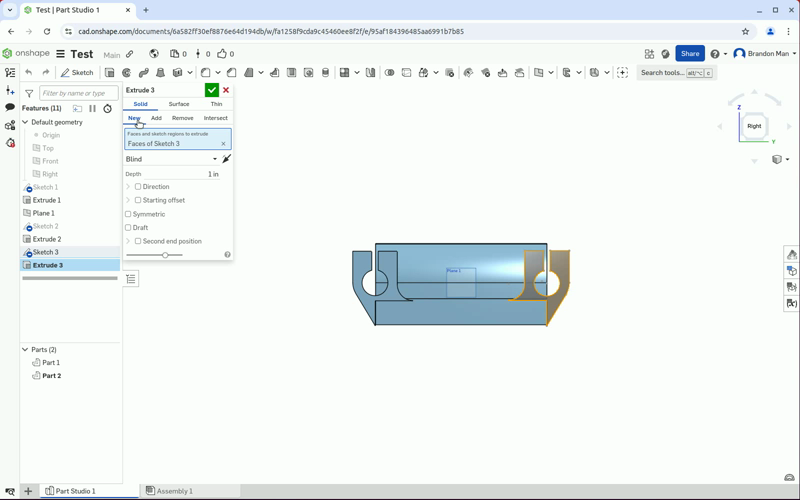
key(tab, 4)
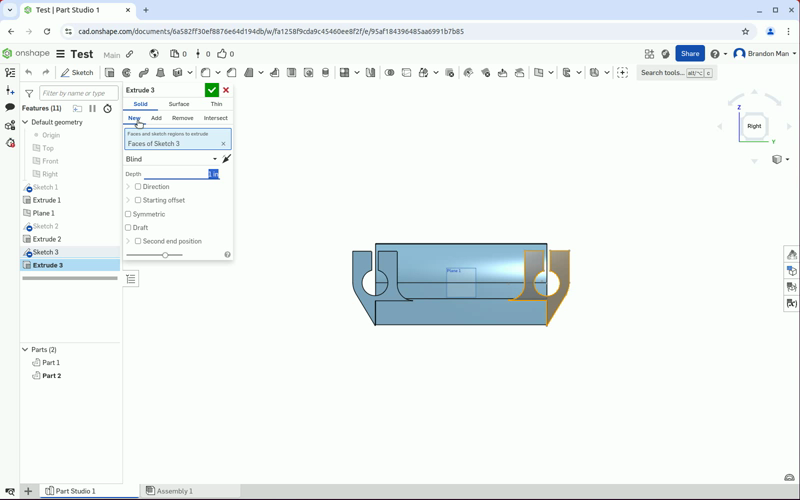
text(-12.758)
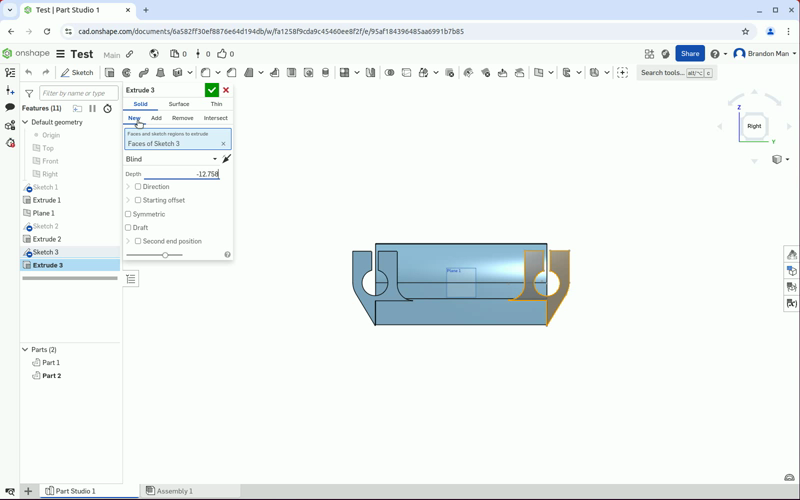
key(enter)
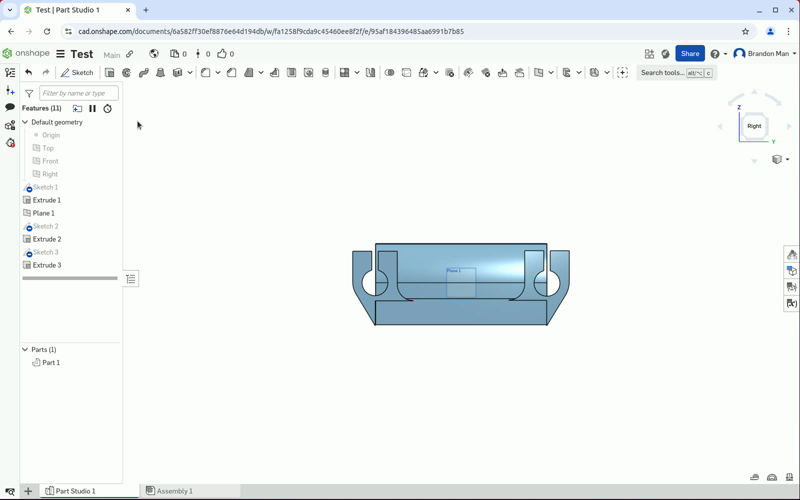
key(shift+h)
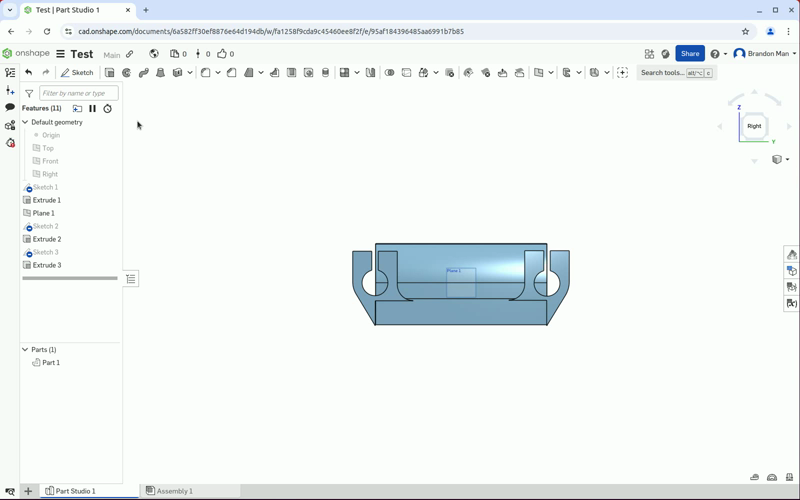
key(shift+h)
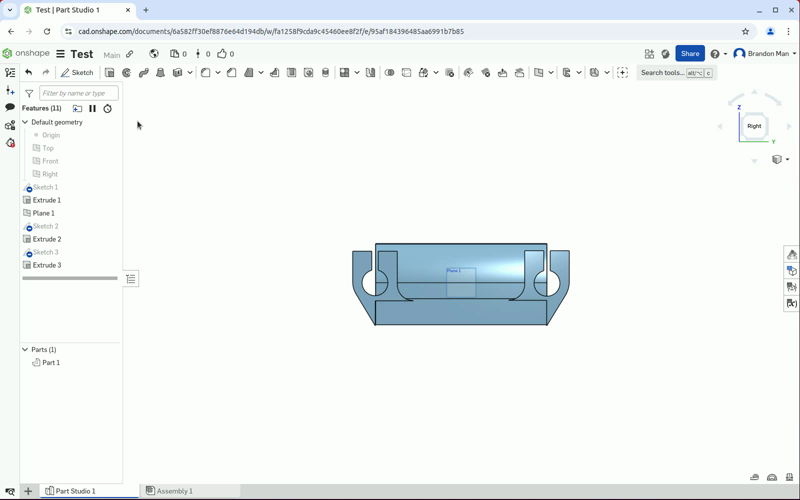
mouse_move(73, 189)
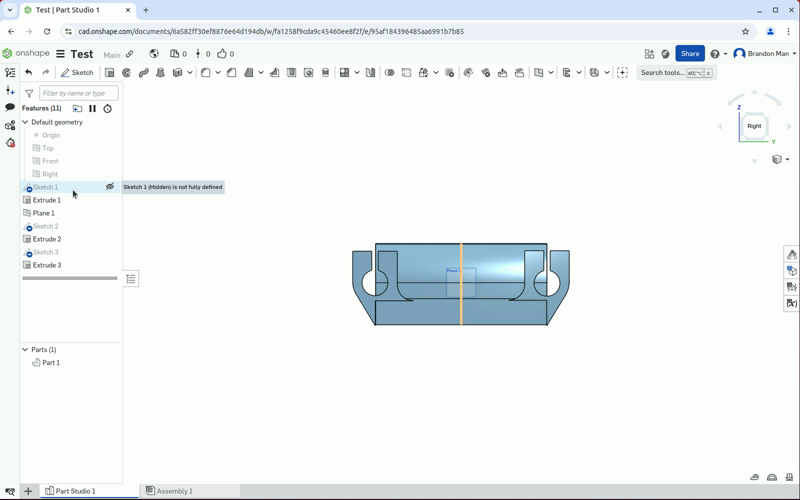
click(73, 189)
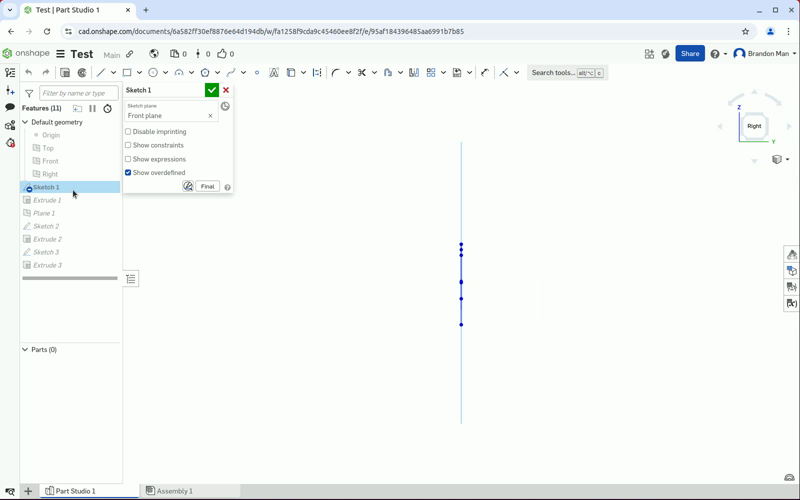
mouse_move(229, 92)
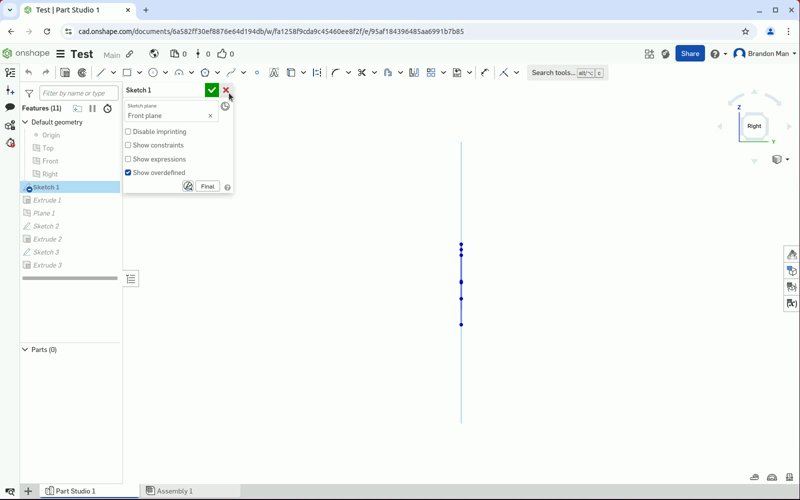
click(229, 92)
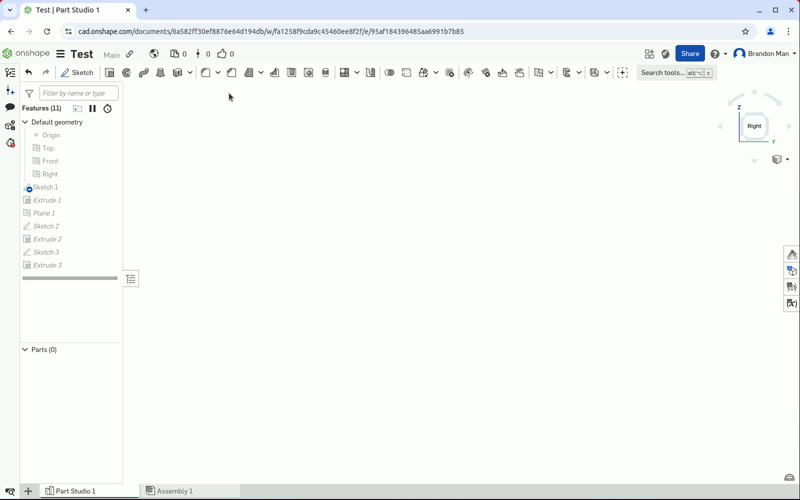
key(shift+s)
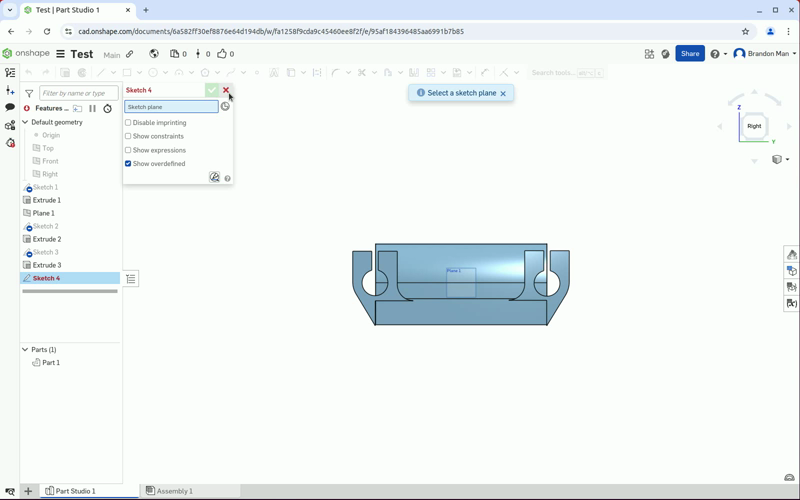
mouse_move(73, 215)
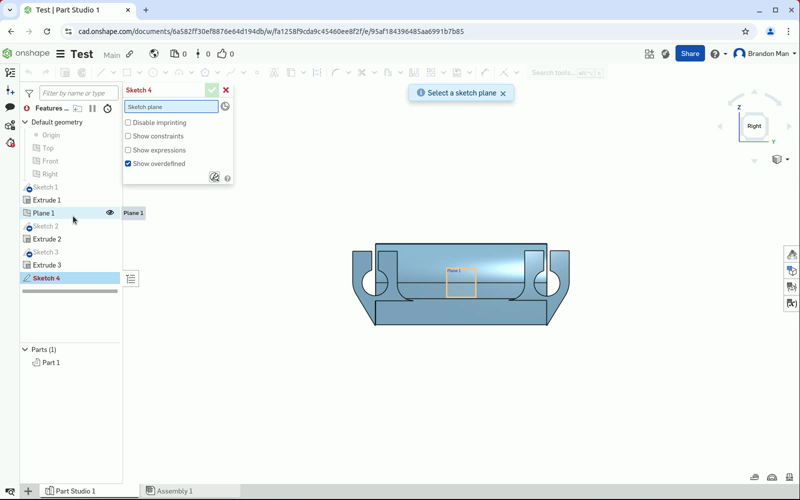
click(73, 215)
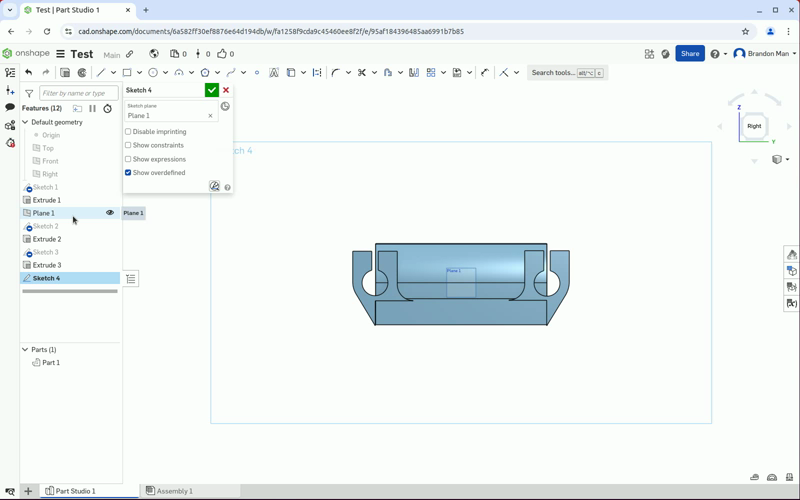
mouse_move(73, 352)
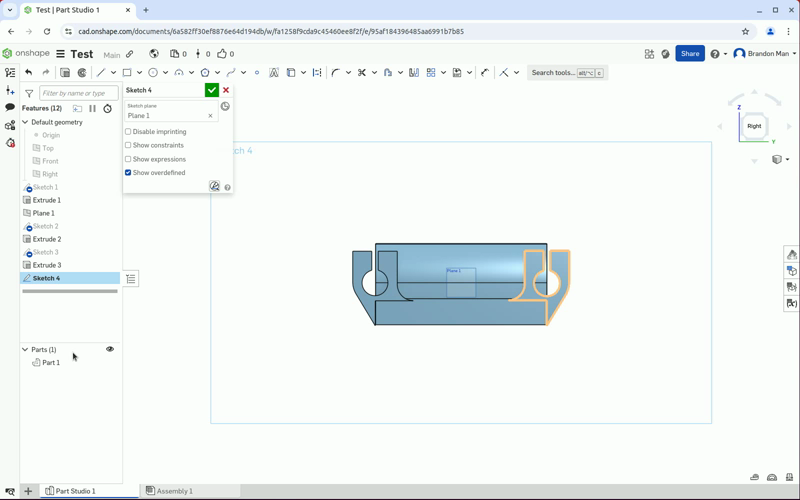
key(y)
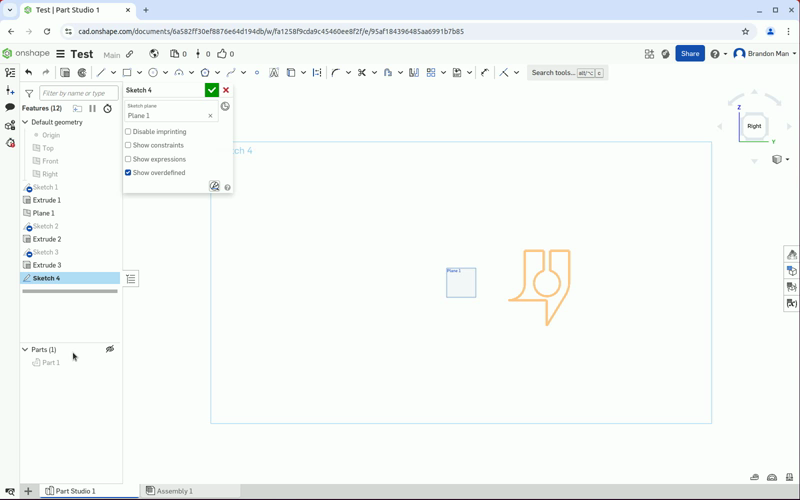
key(l)
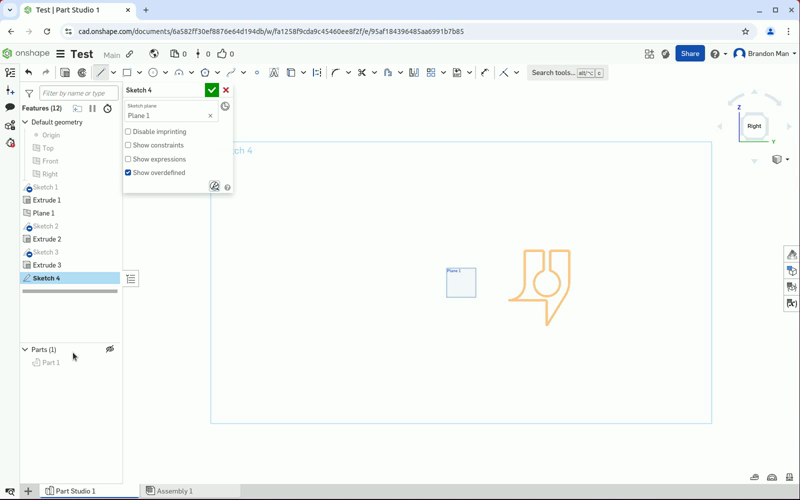
key_down(shift)
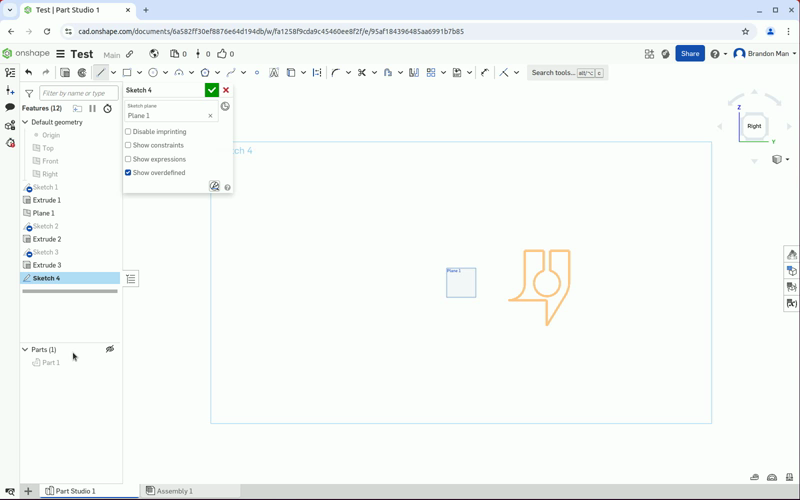
mouse_move(375, 325)
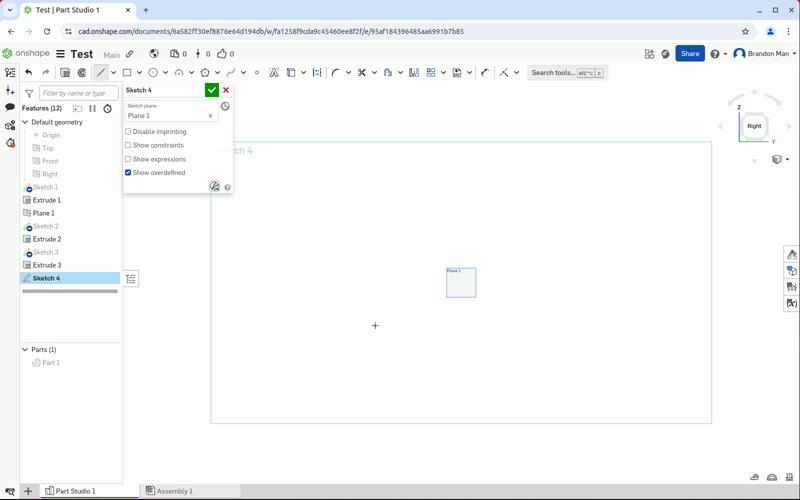
click(375, 325)
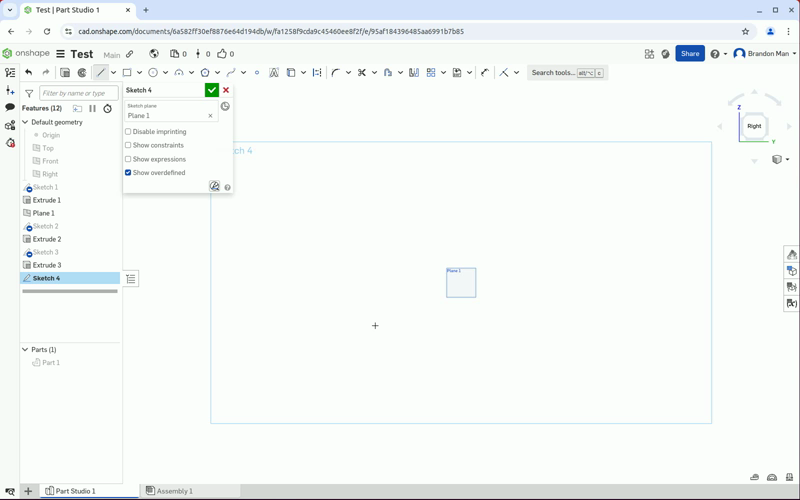
key_up(shift)
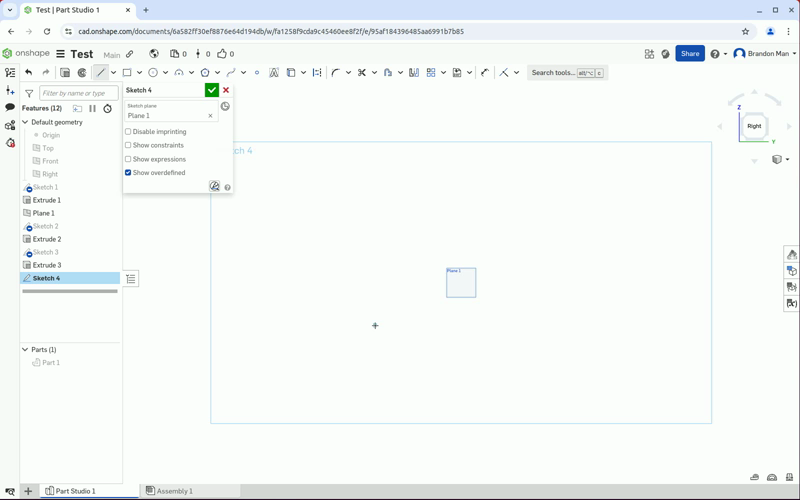
key_down(shift)
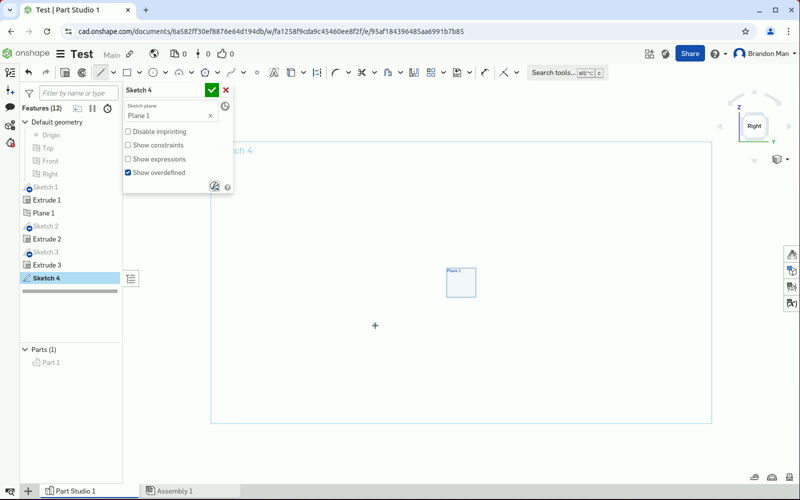
mouse_move(461, 325)
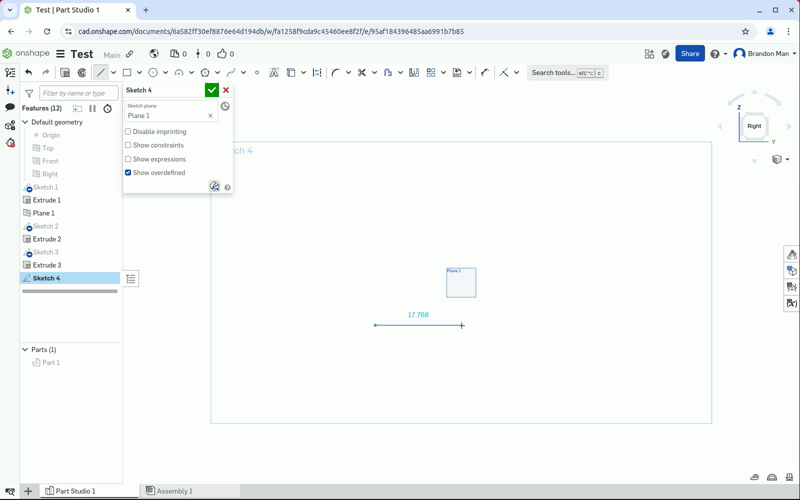
click(461, 325)
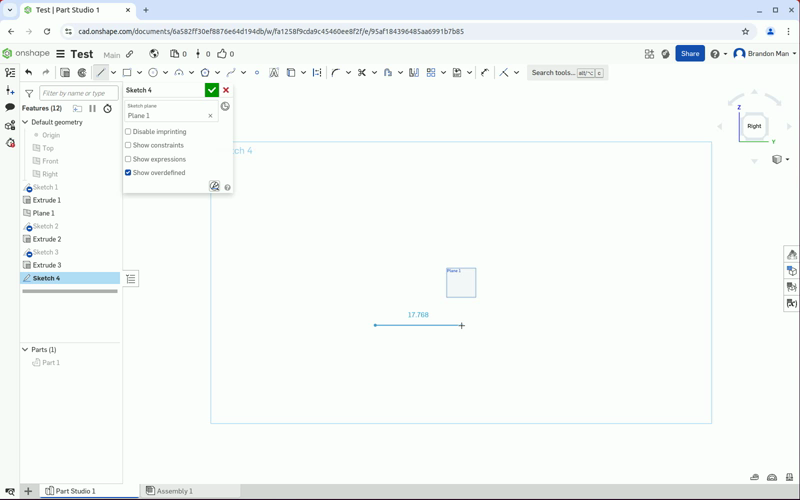
key_up(shift)
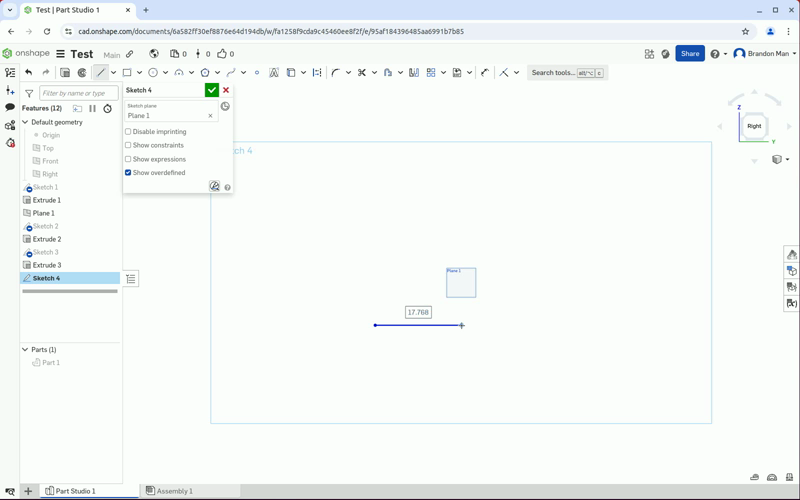
key_down(shift)
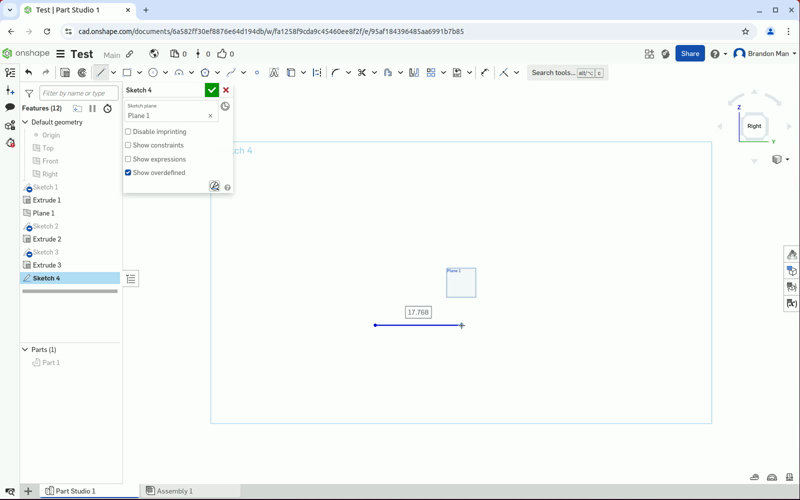
mouse_move(546, 325)
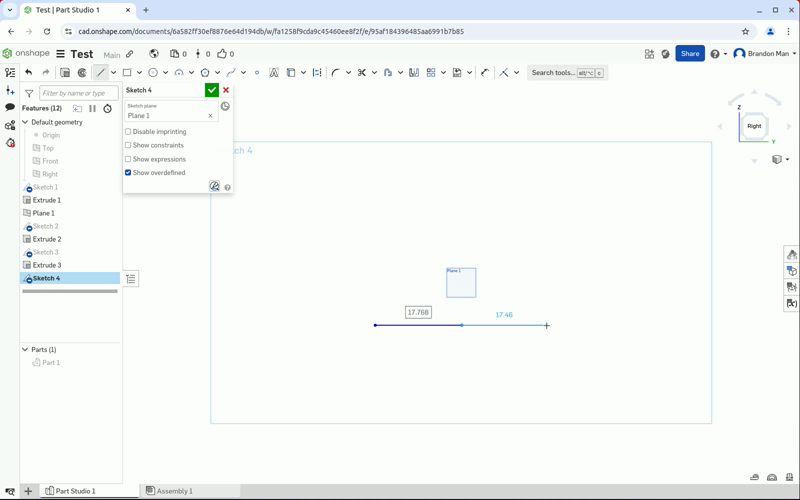
click(546, 325)
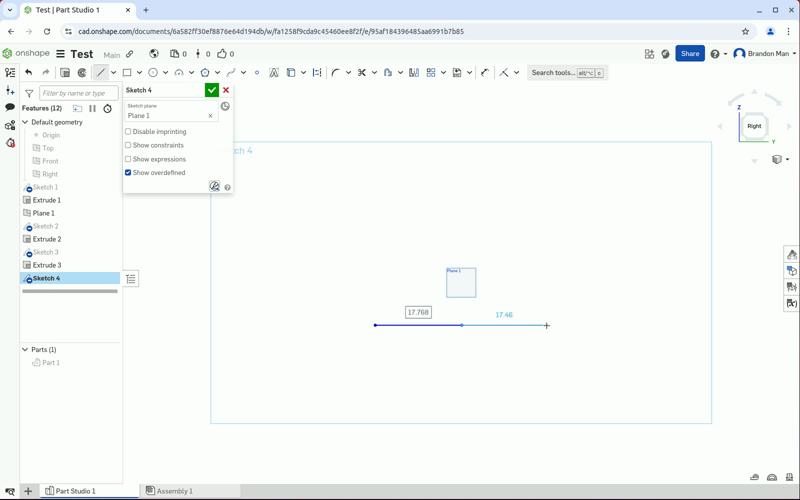
key_up(shift)
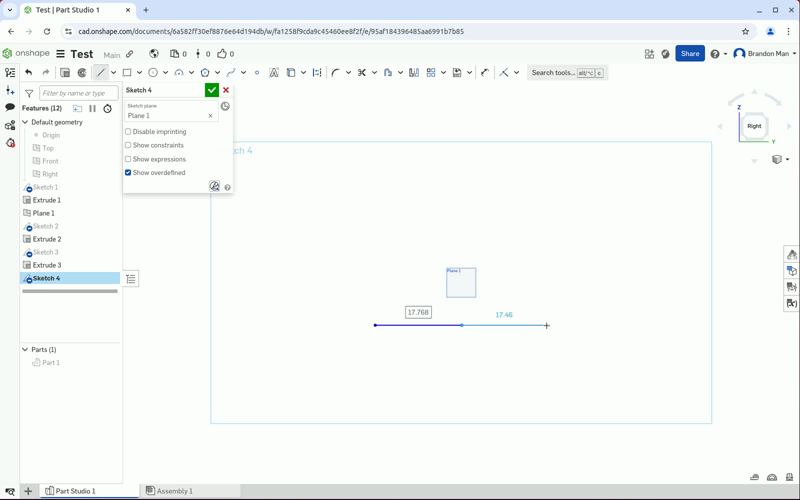
key_down(shift)
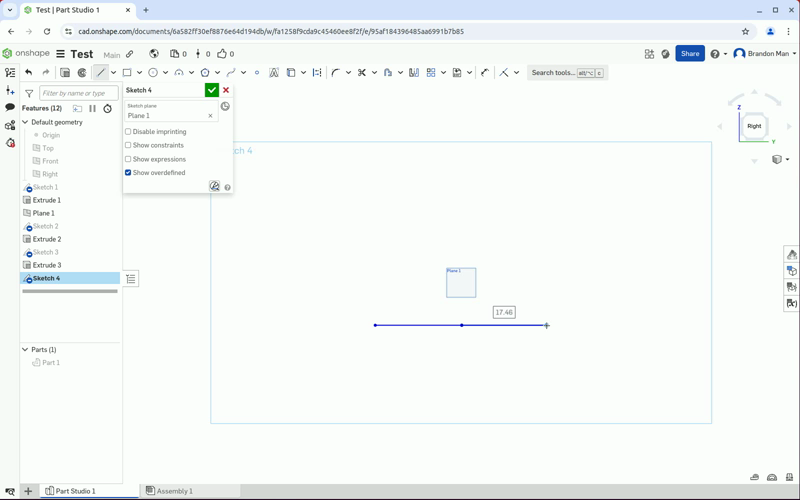
mouse_move(576, 325)
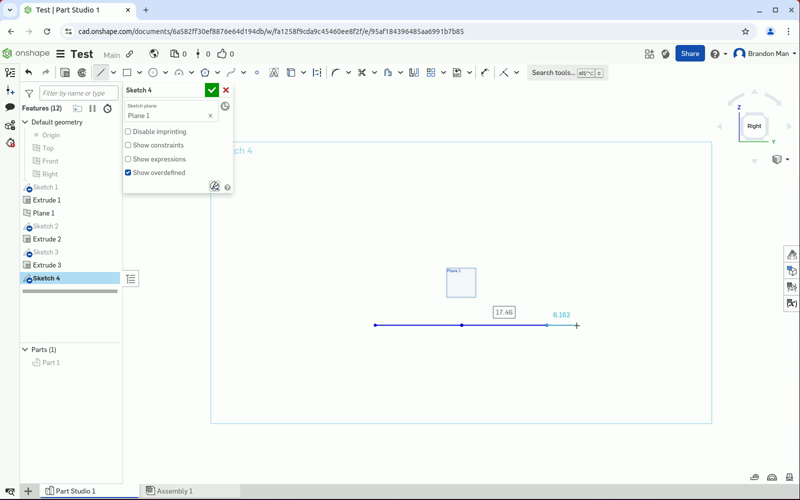
mouse_move(546, 299)
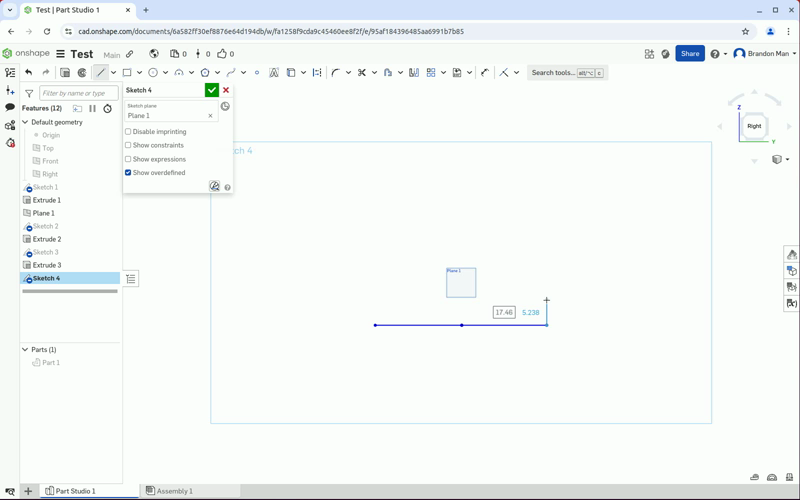
click(546, 299)
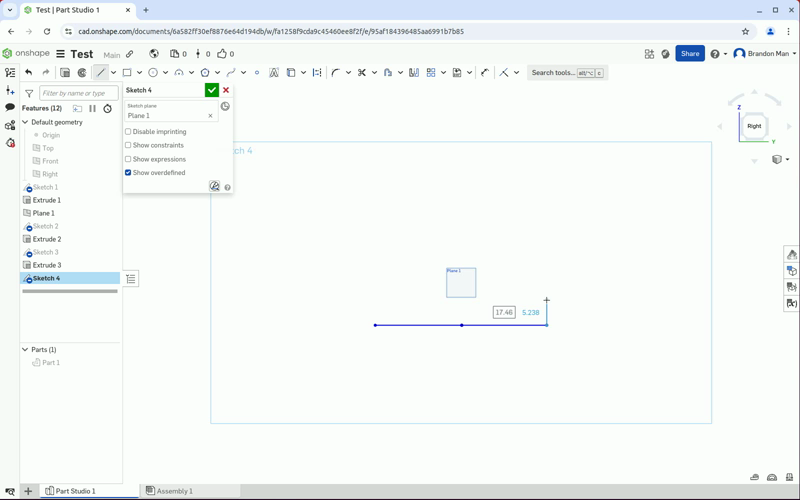
key_up(shift)
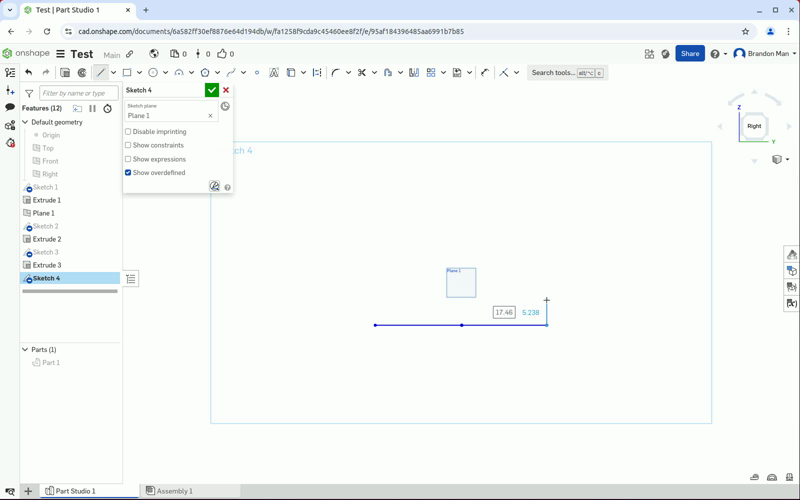
key_down(shift)
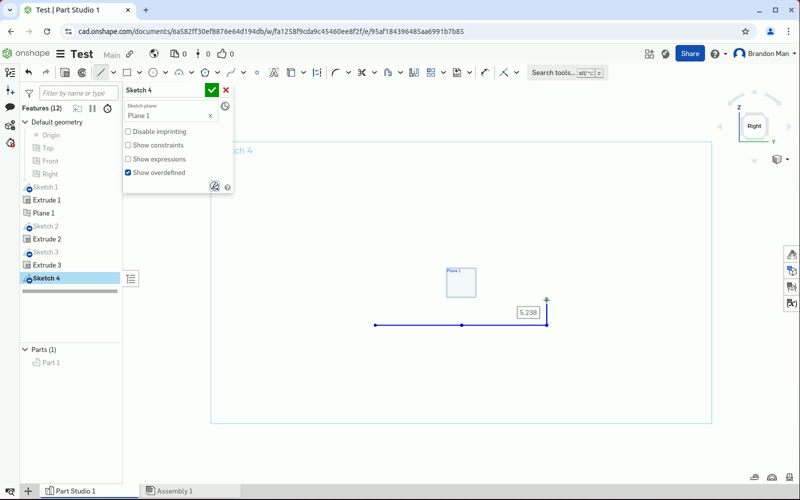
mouse_move(576, 299)
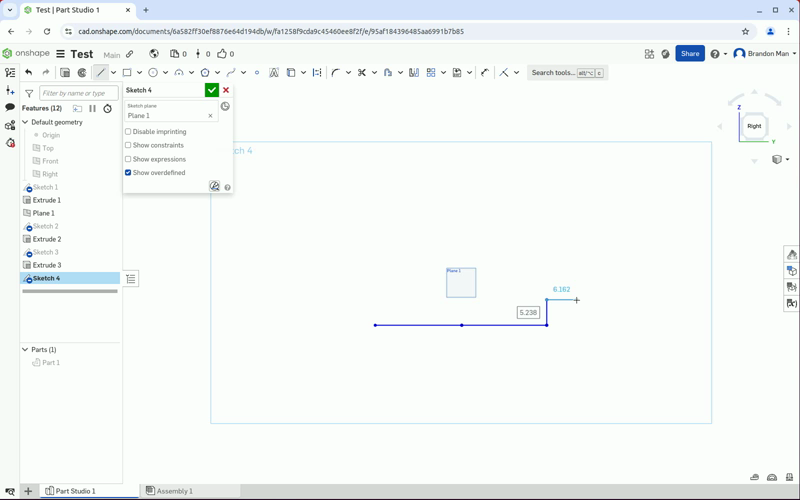
mouse_move(509, 299)
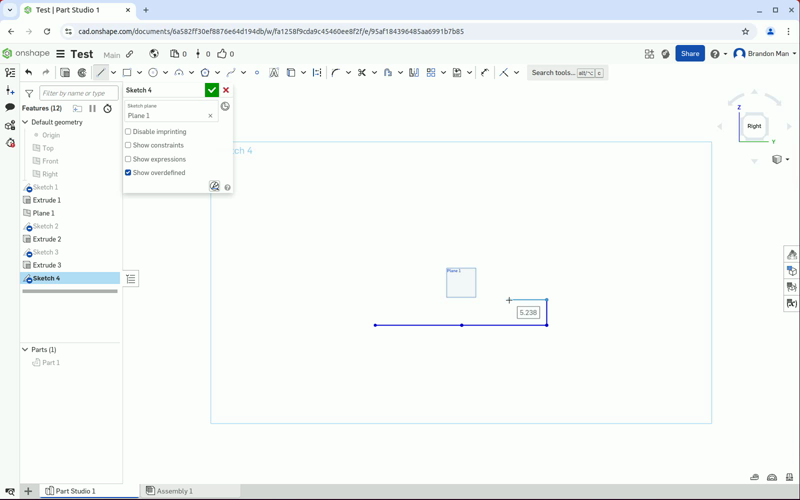
click(509, 299)
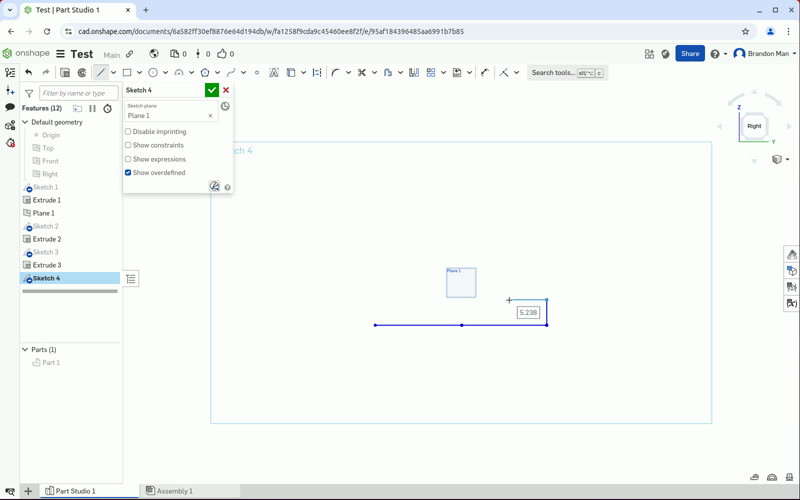
key_up(shift)
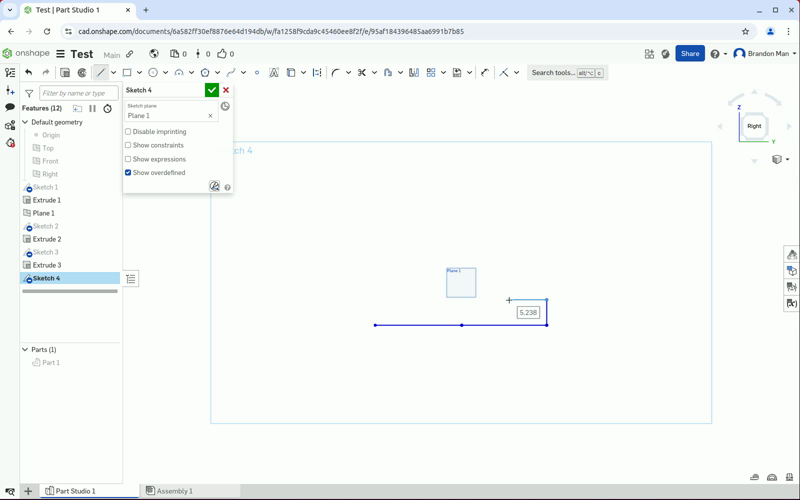
key_down(shift)
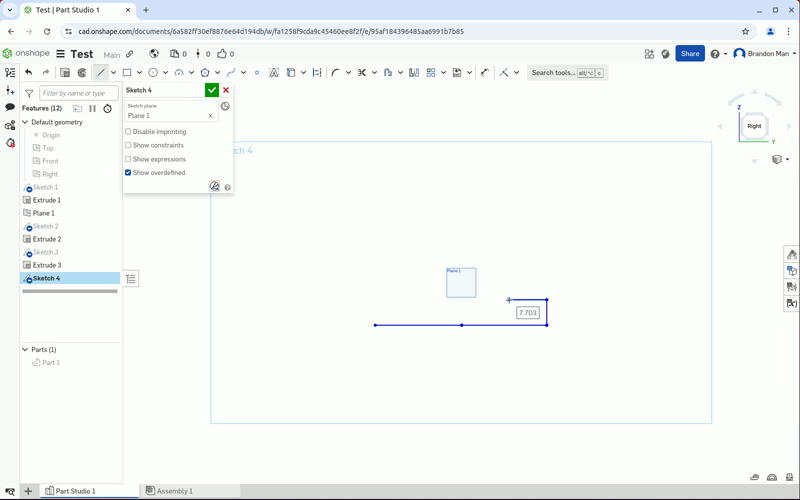
mouse_move(539, 299)
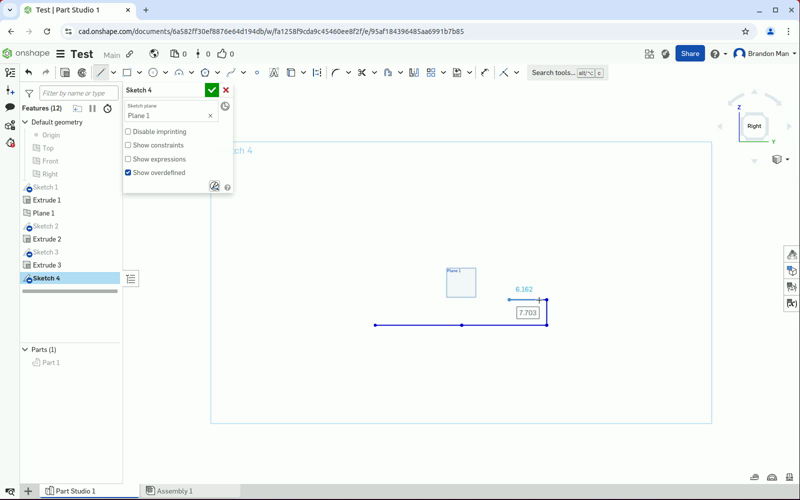
mouse_move(461, 299)
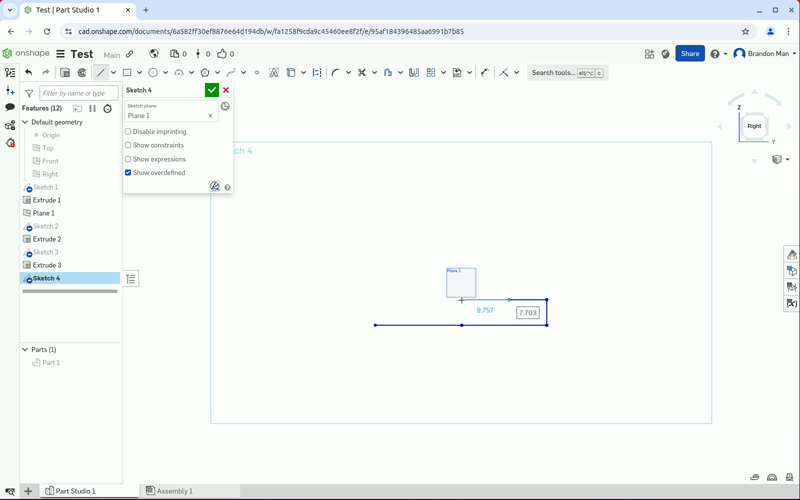
click(461, 299)
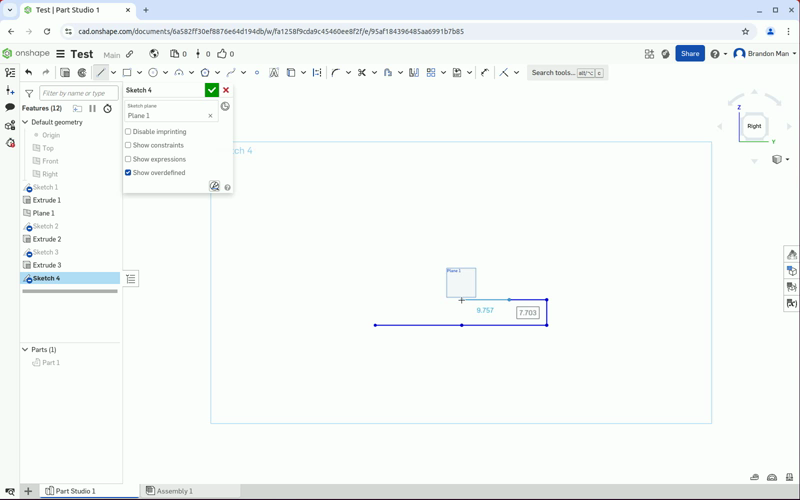
key_up(shift)
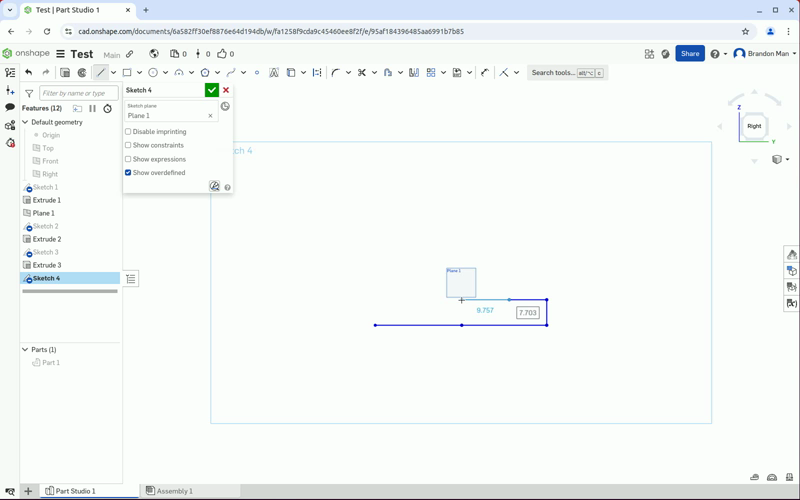
key_down(shift)
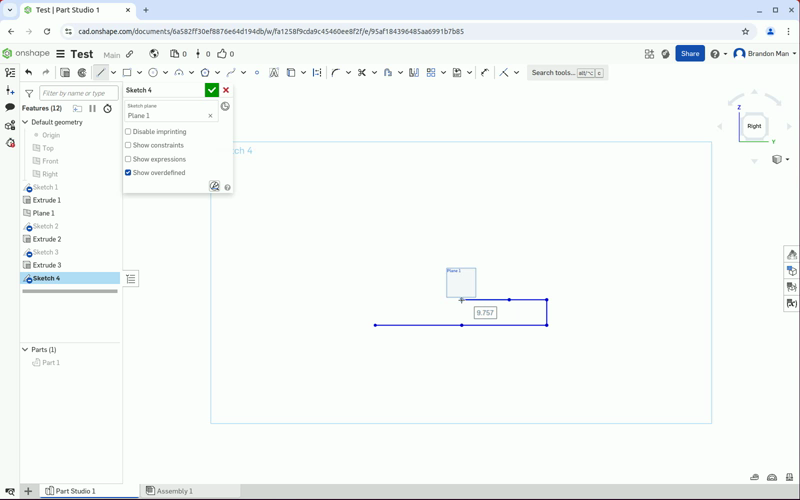
mouse_move(492, 299)
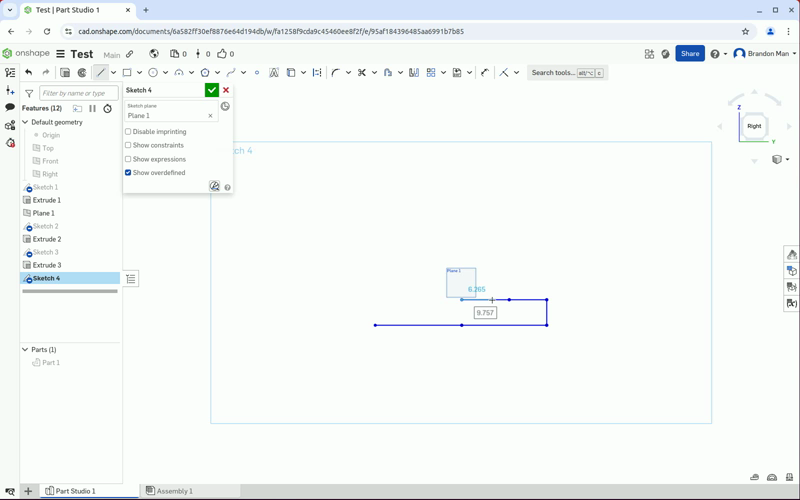
mouse_move(413, 299)
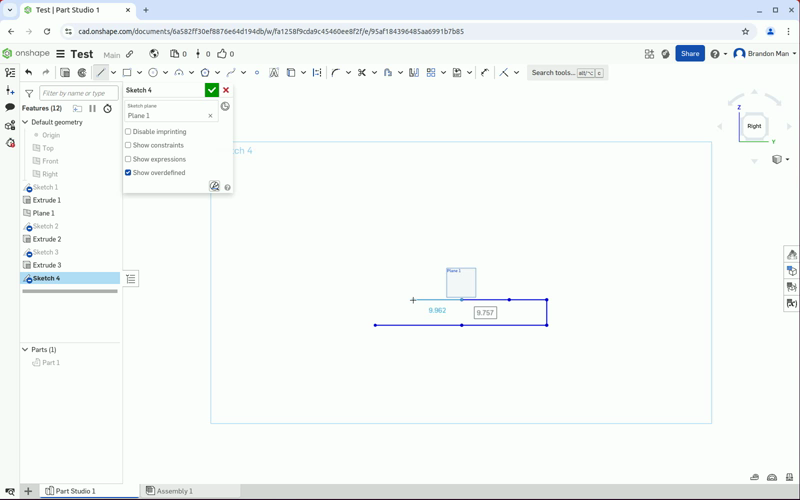
click(413, 299)
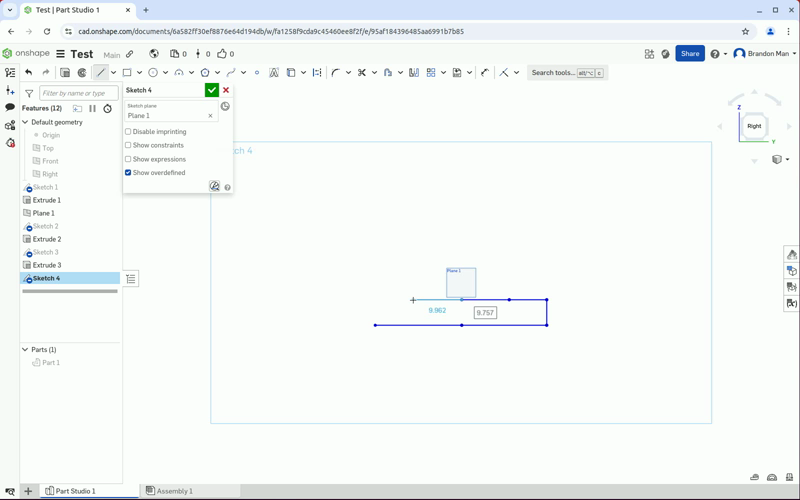
key_up(shift)
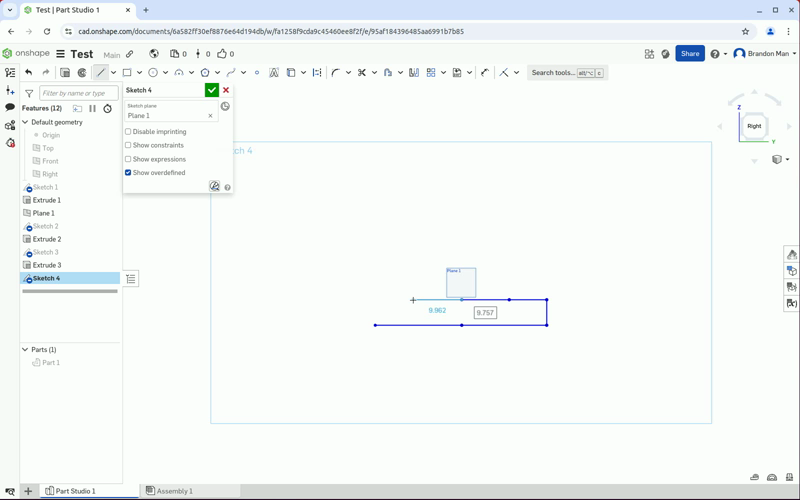
key_down(shift)
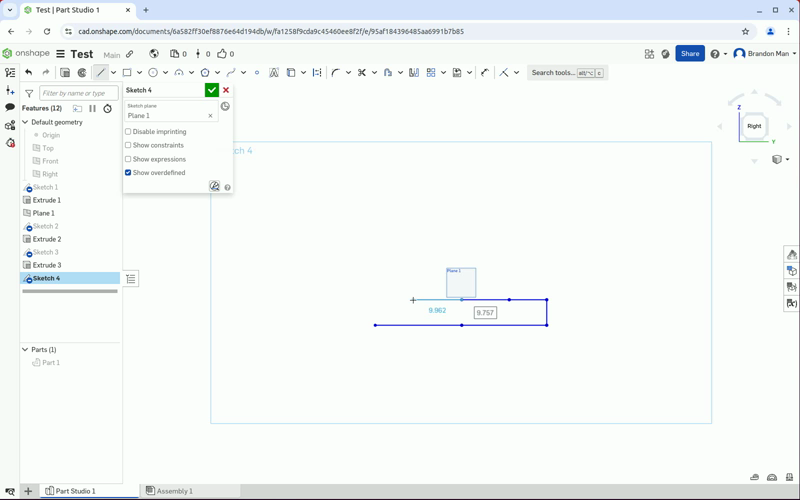
mouse_move(443, 299)
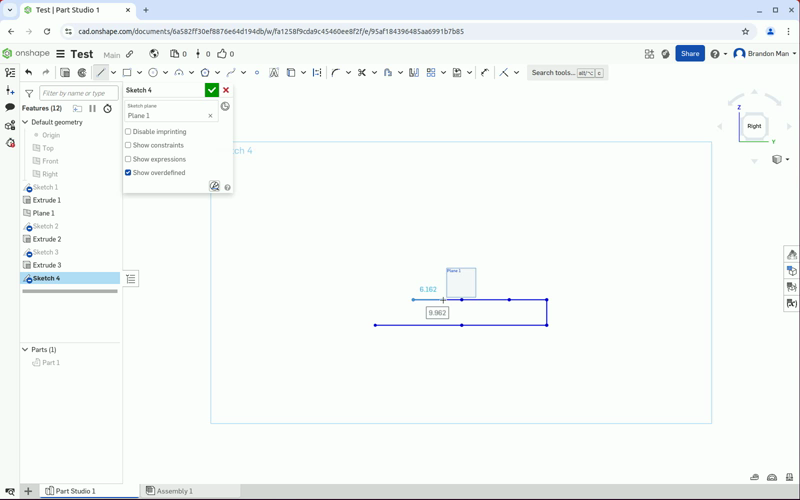
mouse_move(375, 299)
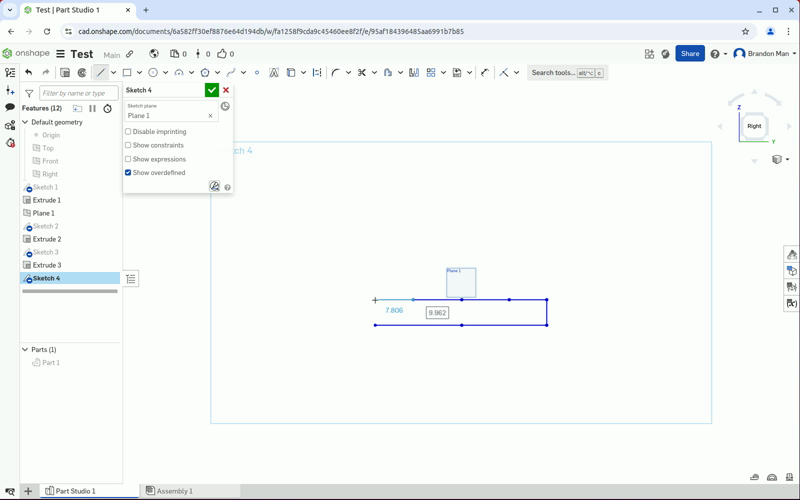
click(375, 299)
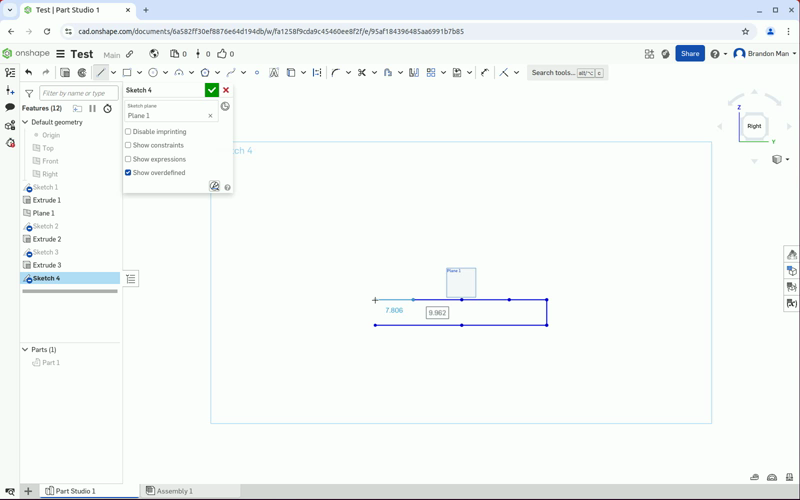
key_up(shift)
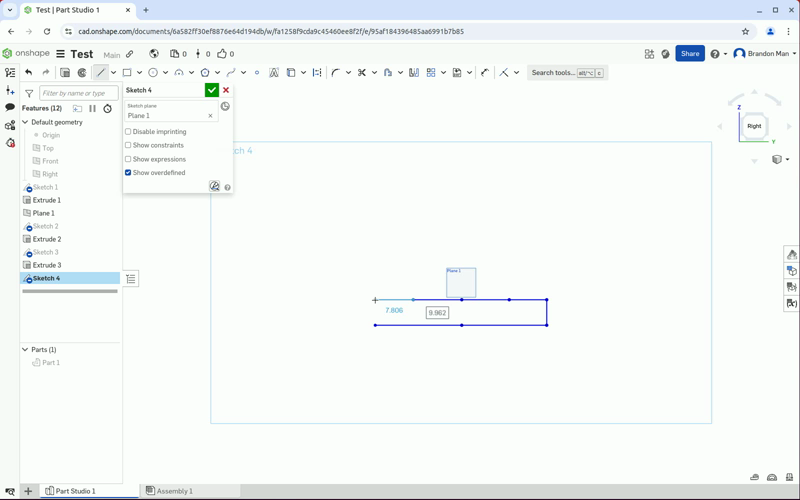
mouse_move(405, 299)
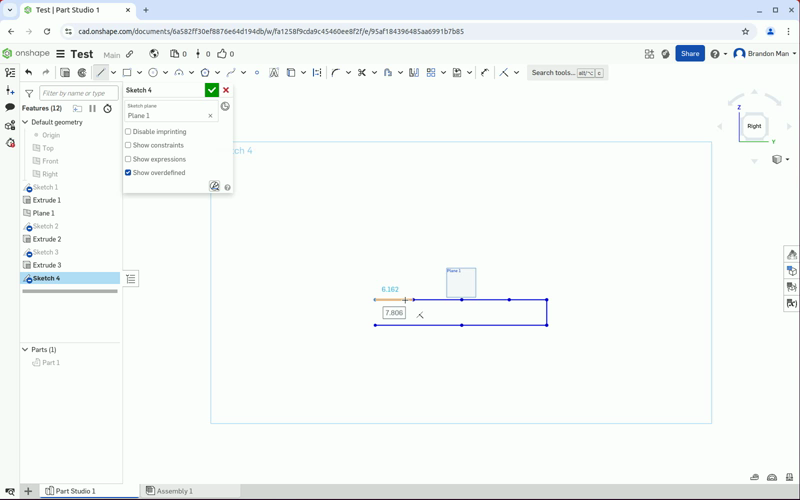
key_down(shift)
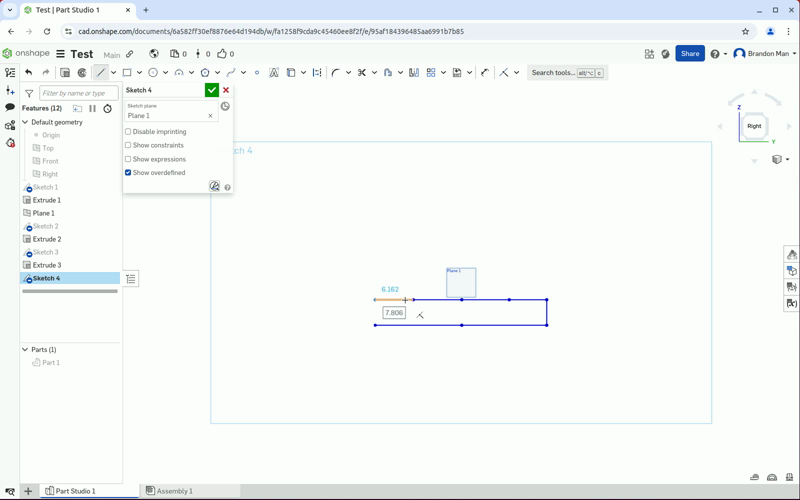
mouse_move(375, 325)
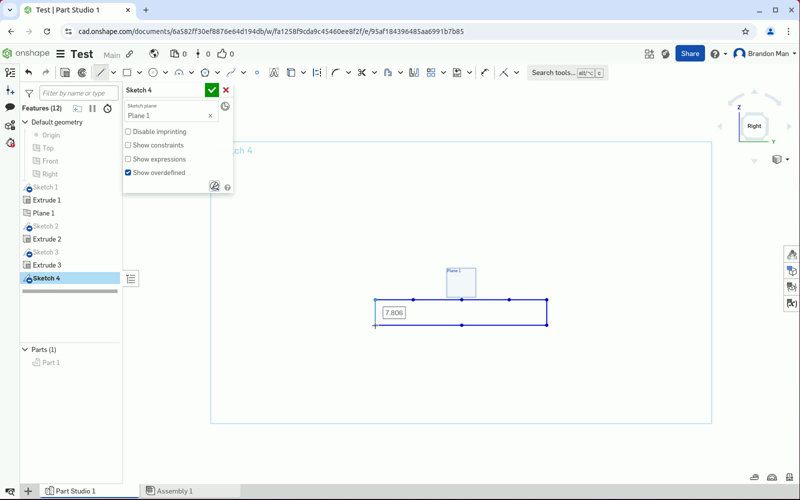
key_up(shift)
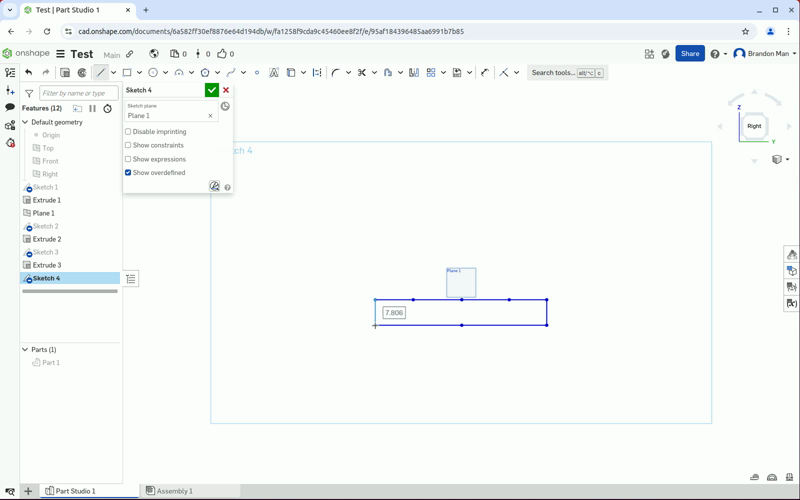
click(375, 325)
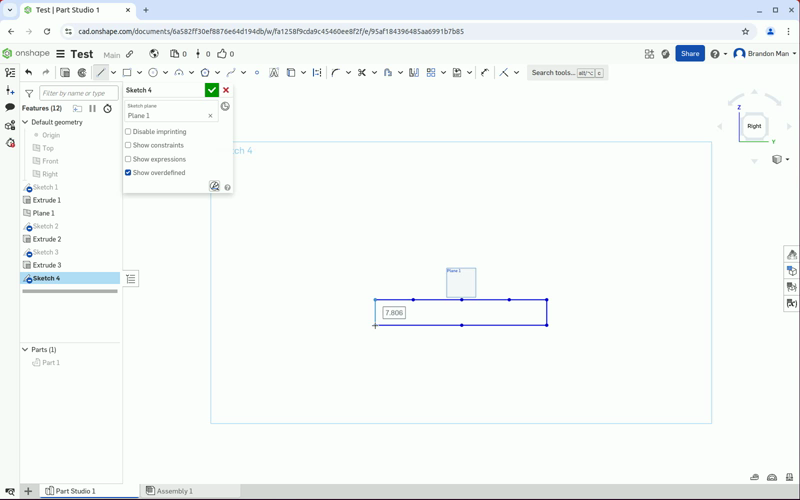
key(esc)
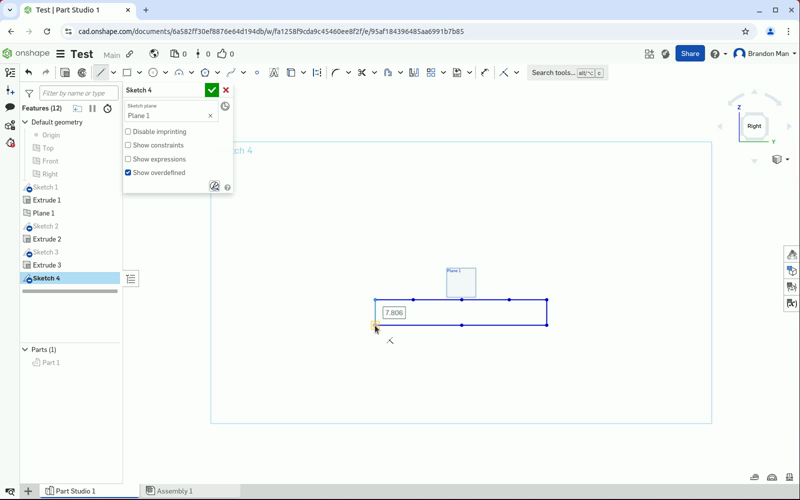
mouse_move(394, 304)
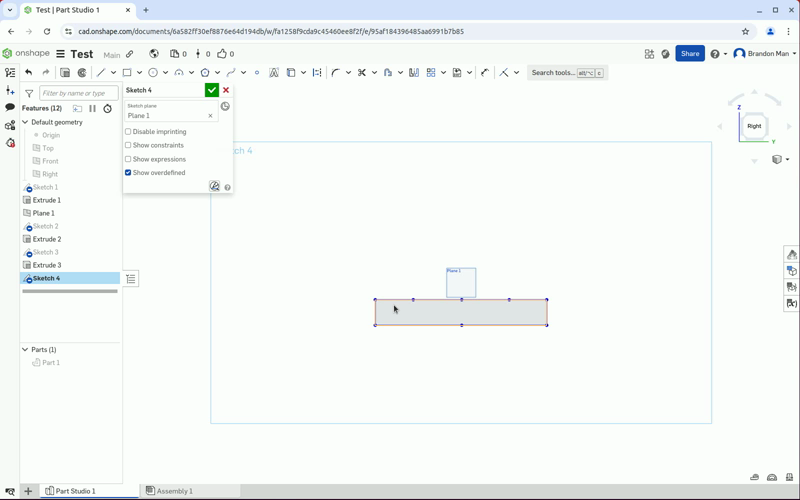
click(394, 304)
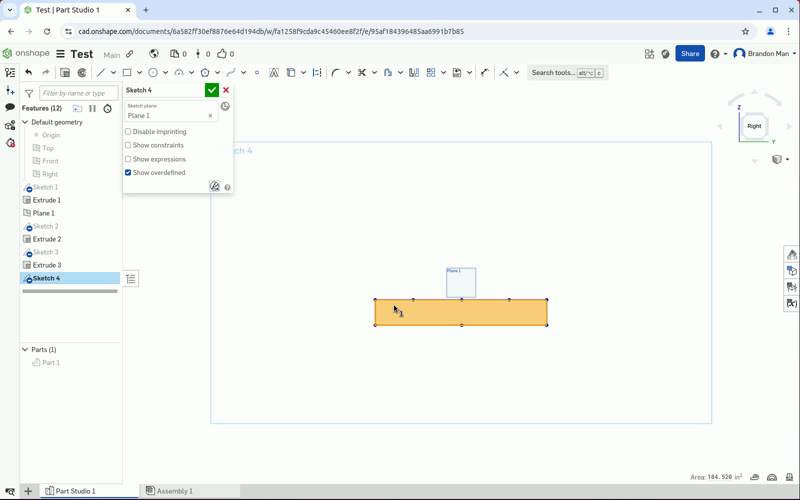
mouse_move(73, 352)
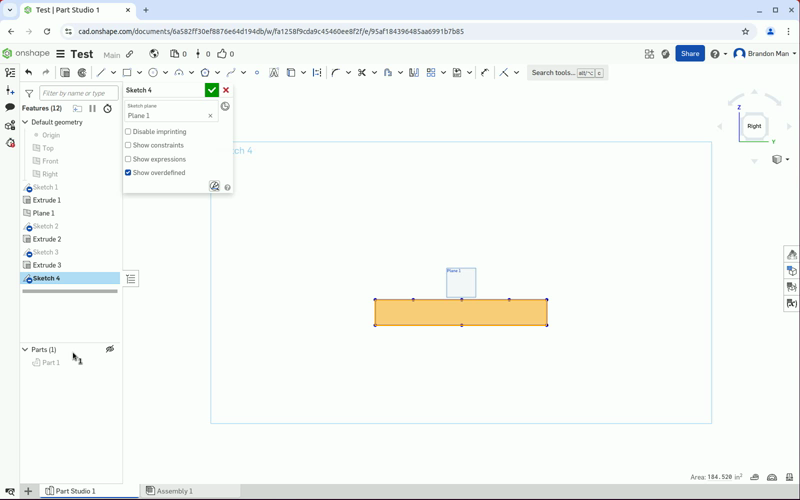
key(shift+y)
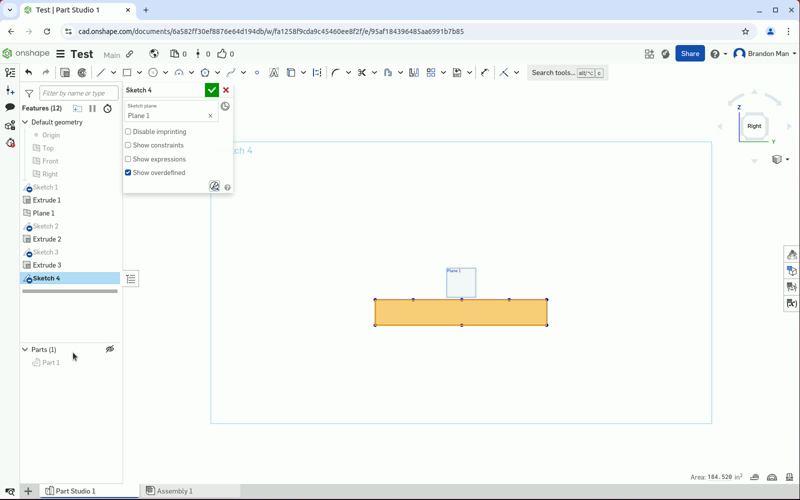
key(shift+e)
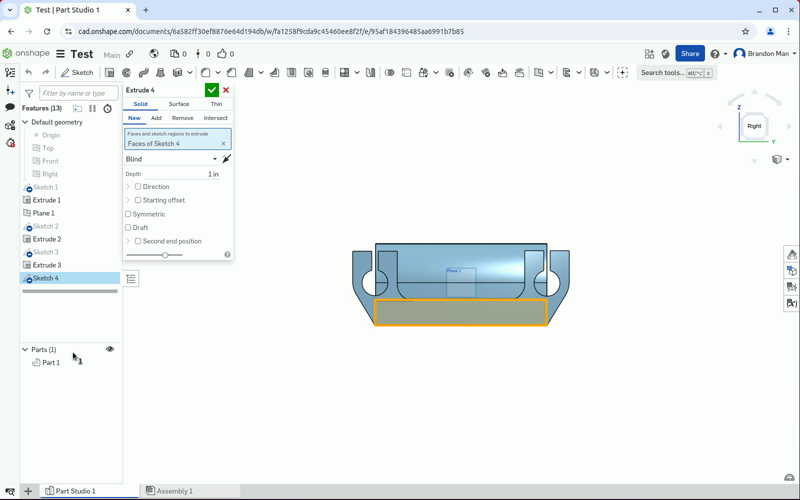
mouse_move(143, 106)
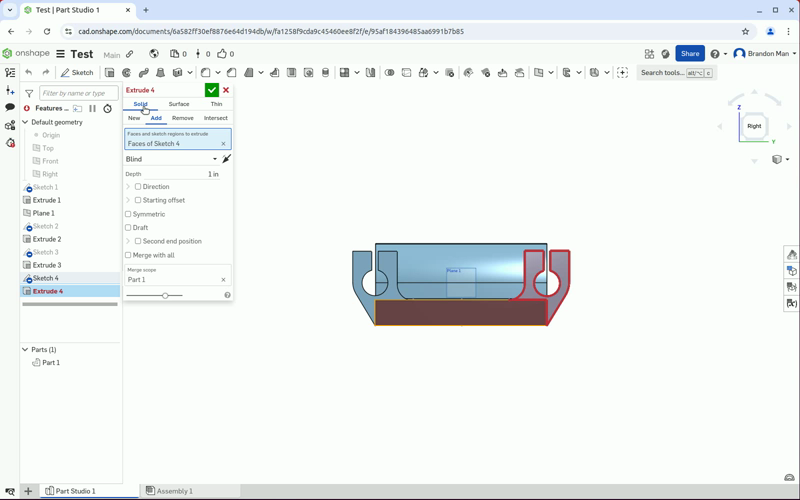
click(143, 106)
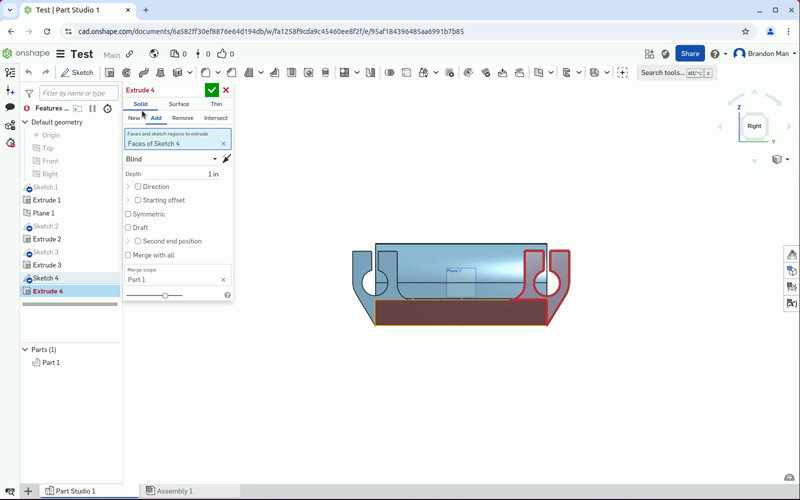
mouse_move(137, 120)
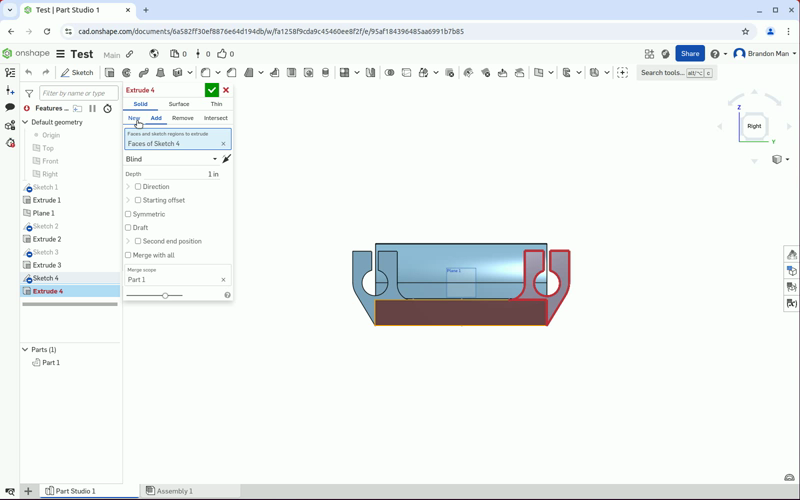
click(137, 120)
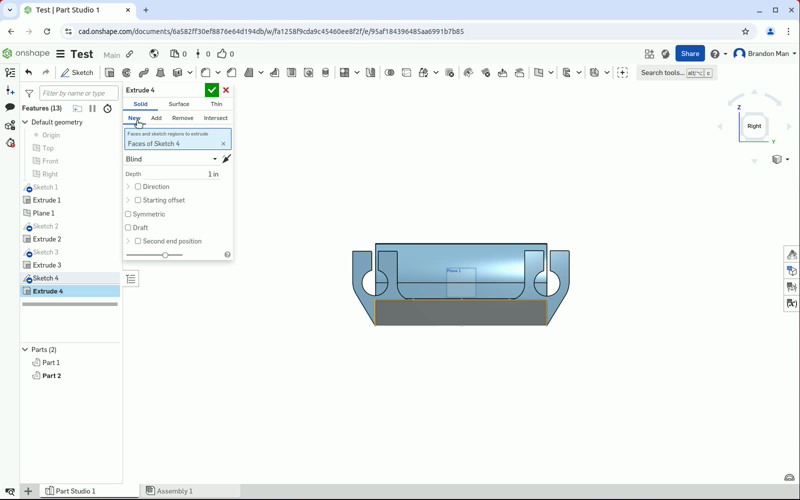
key(tab, 4)
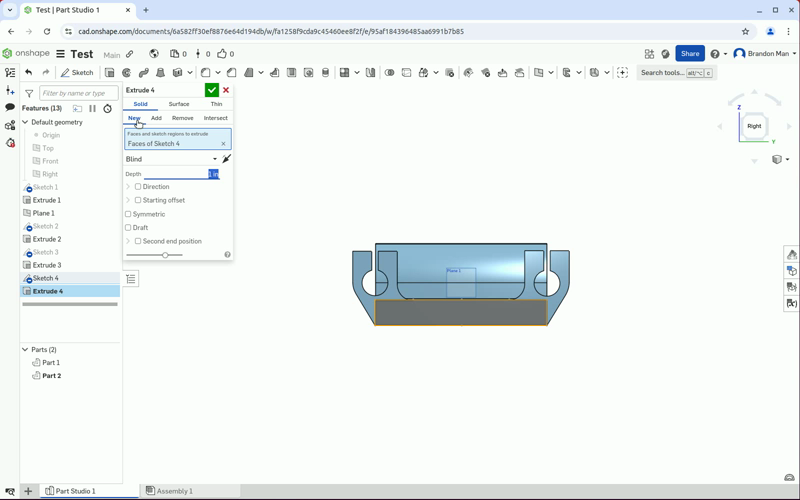
text(-12.758)
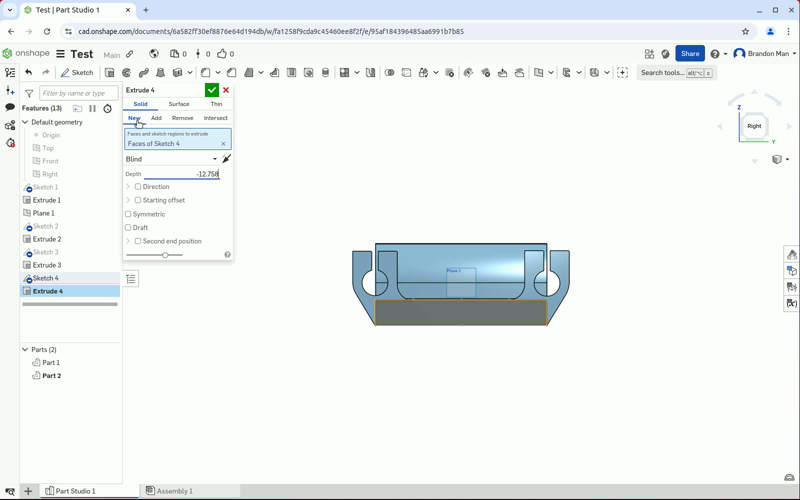
key(enter)
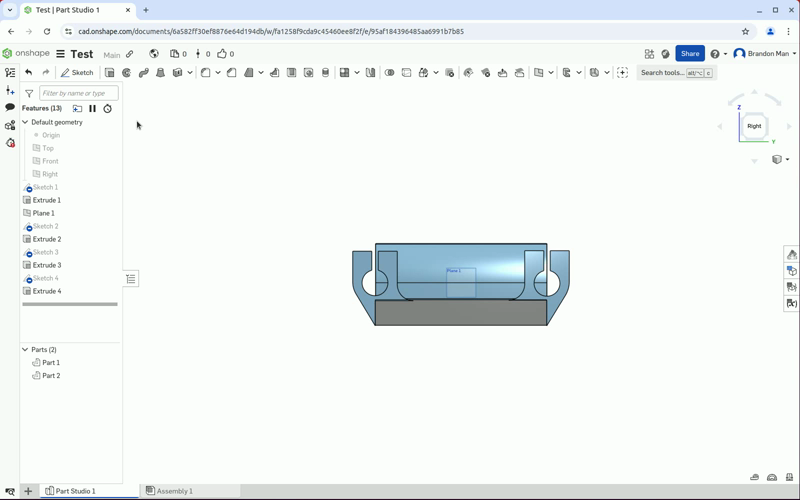
key(shift+h)
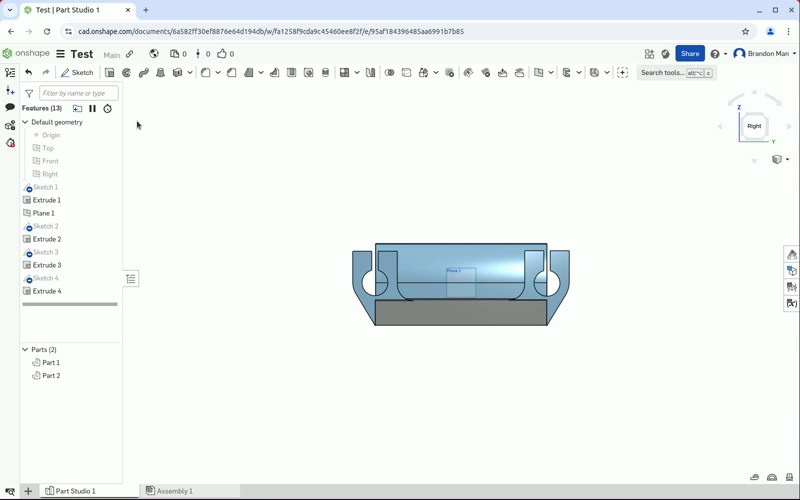
key(shift+h)
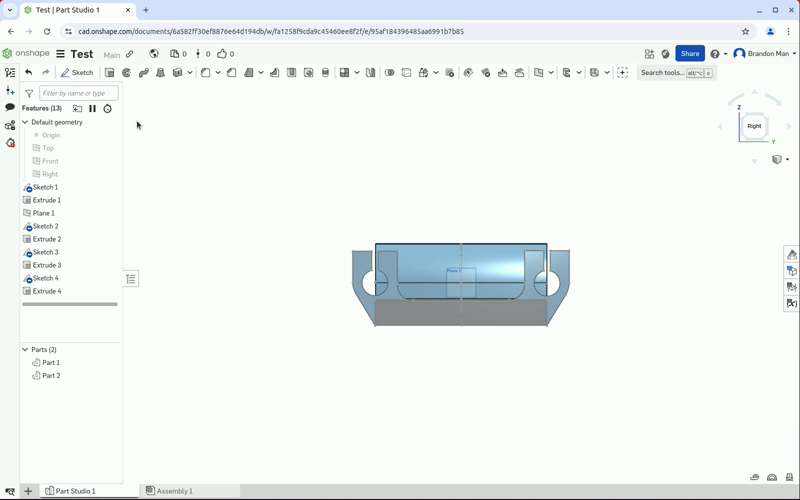
key(shift+7)
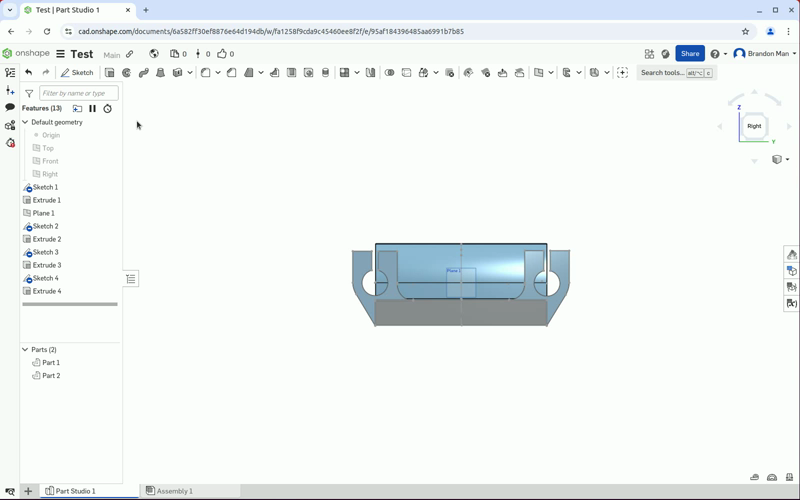
key(right, 2)
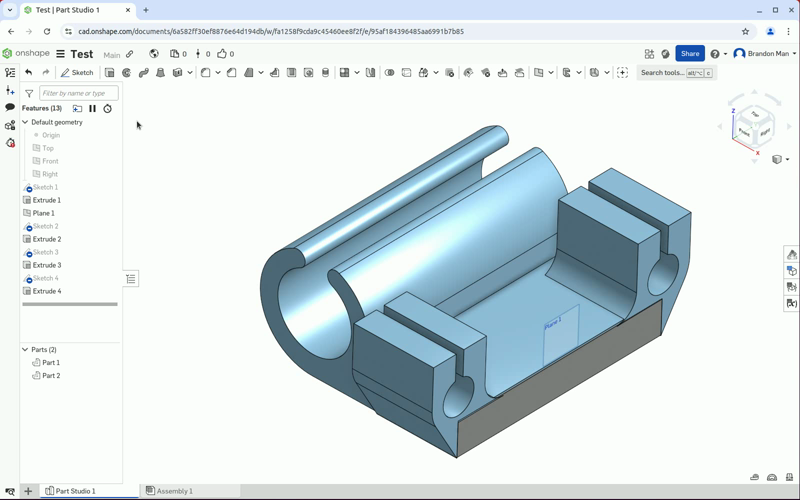
key(down, 2)
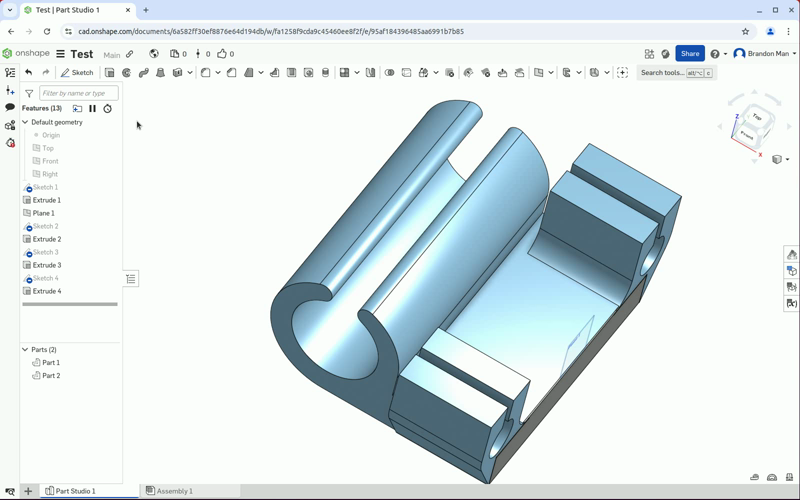
key(up, 2)
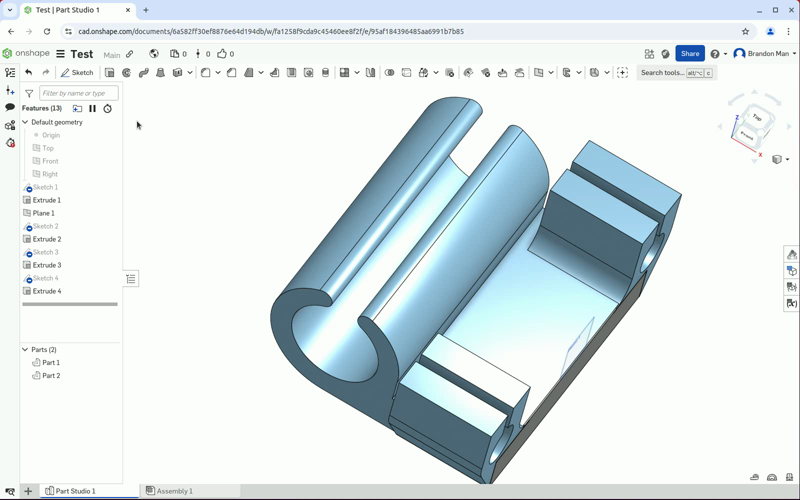
key(left, 2)
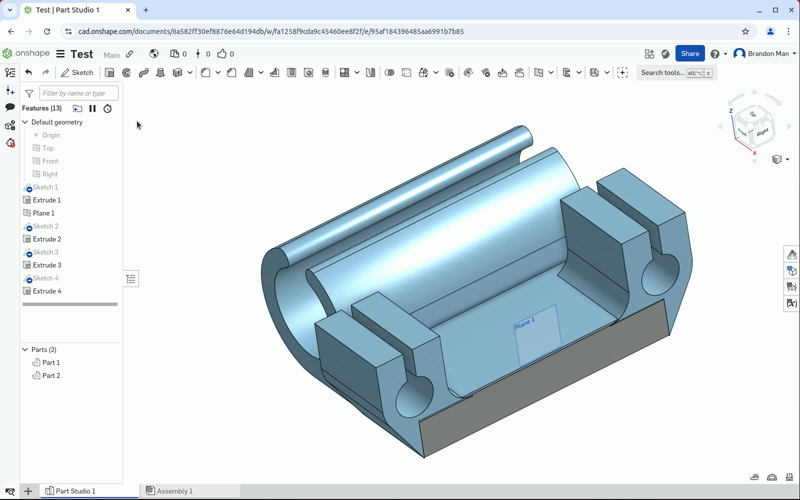
mouse_move(73, 189)
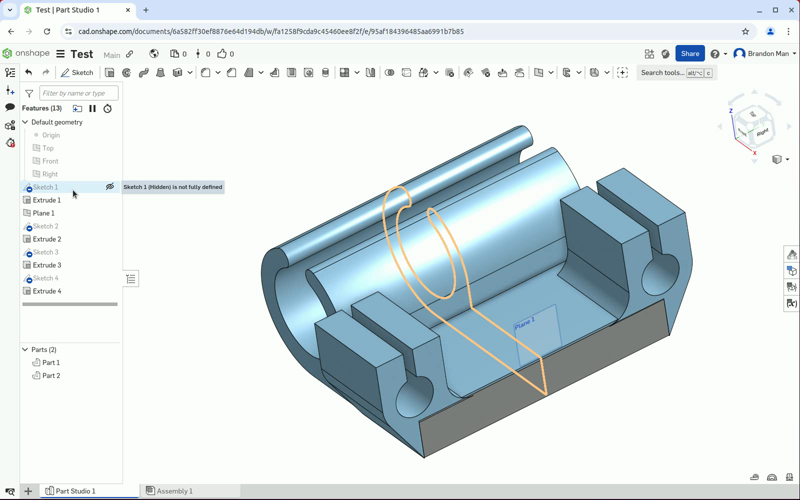
click(73, 189)